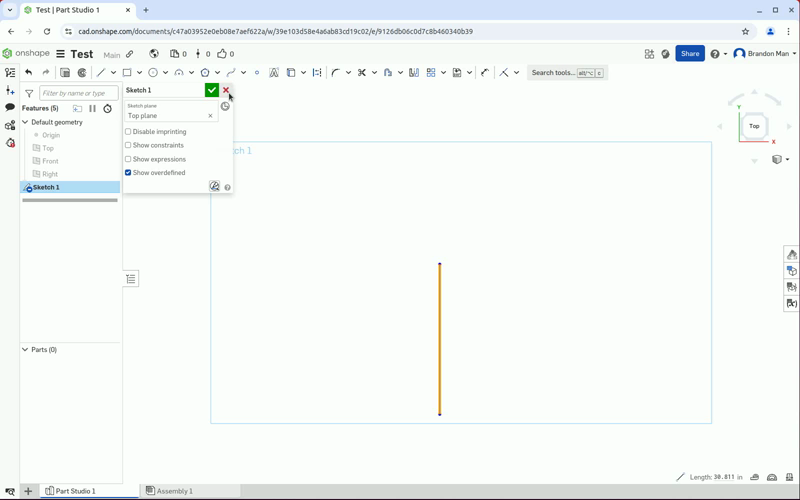
key(shift+h)
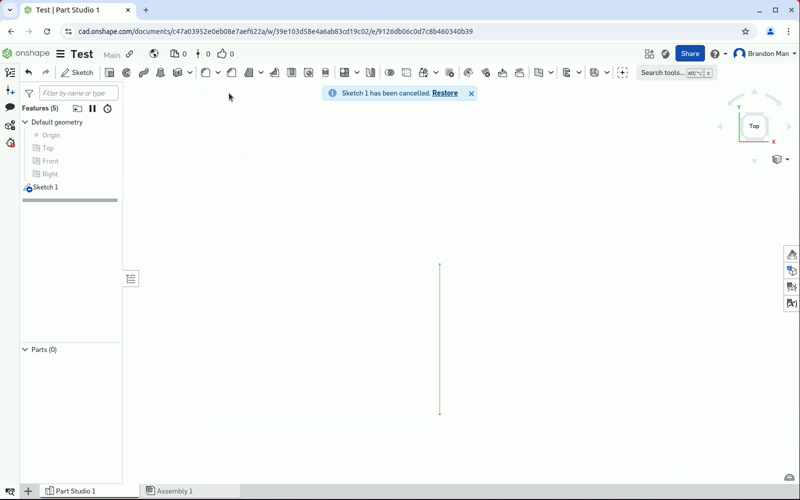
key(shift+s)
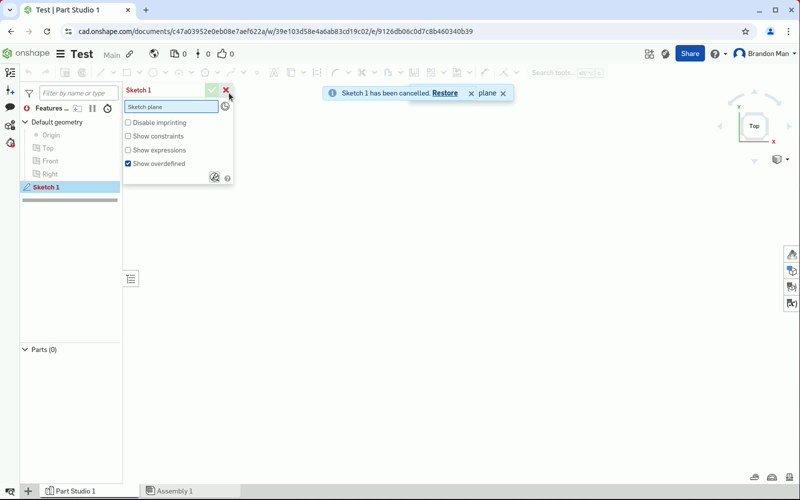
mouse_move(73, 150)
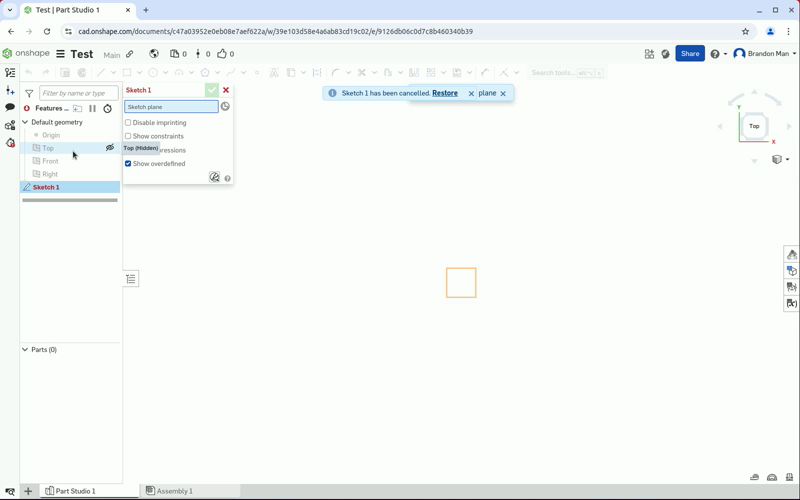
click(73, 150)
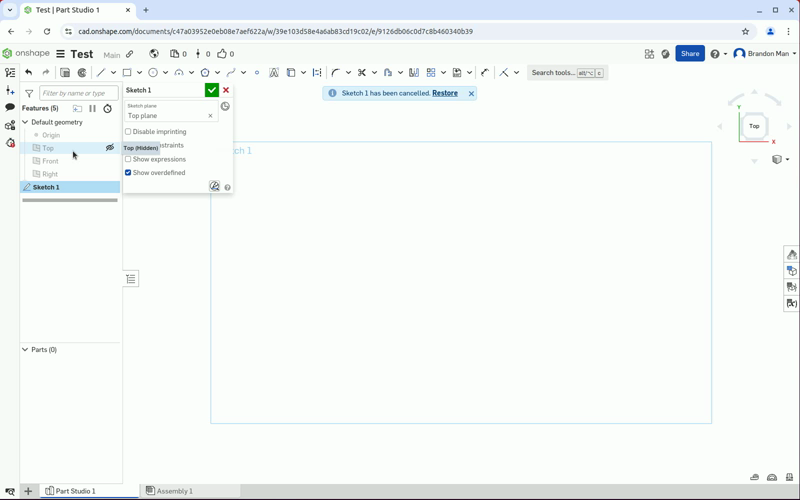
mouse_move(73, 352)
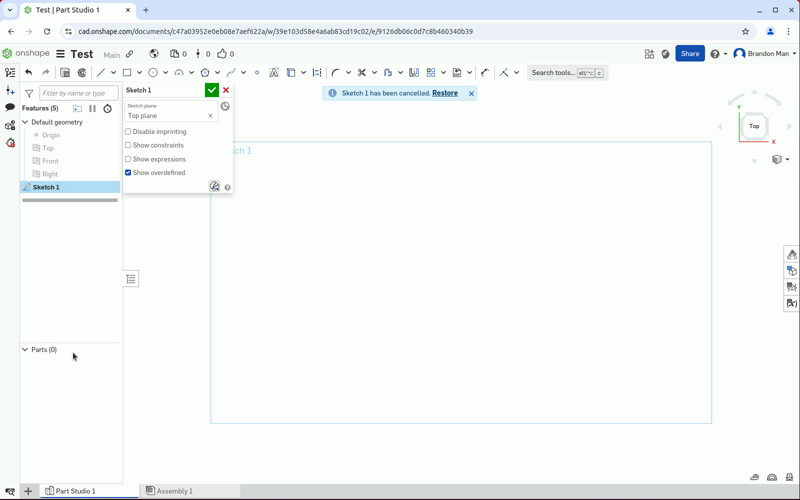
key(y)
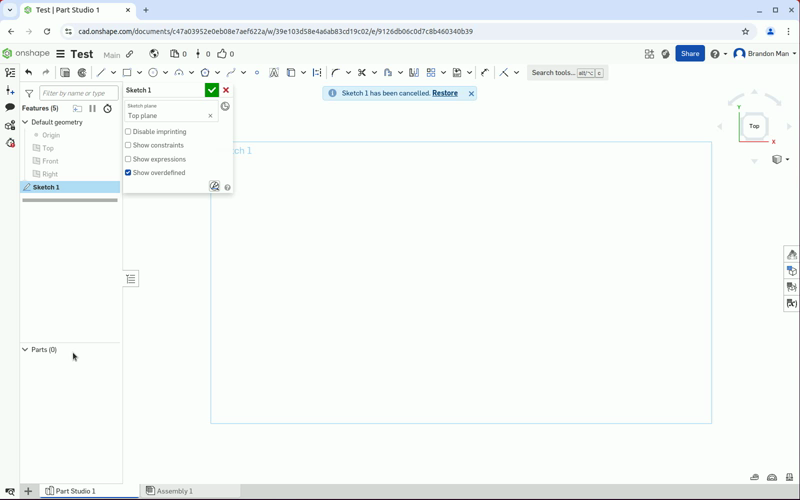
key(c)
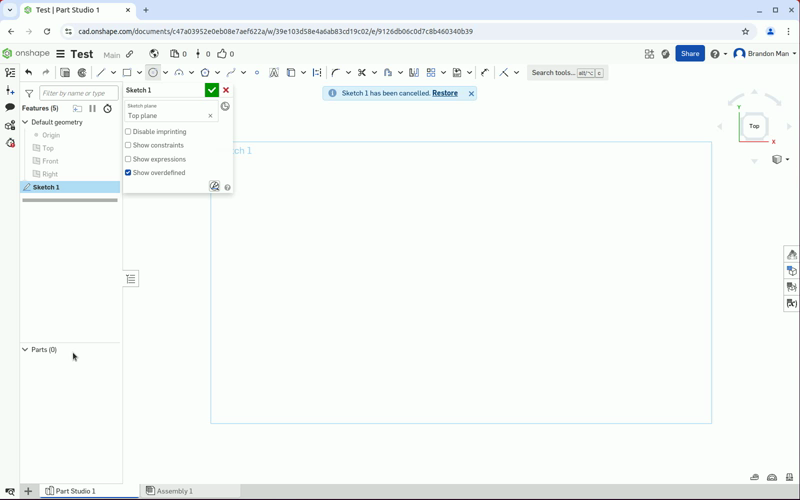
key_down(shift)
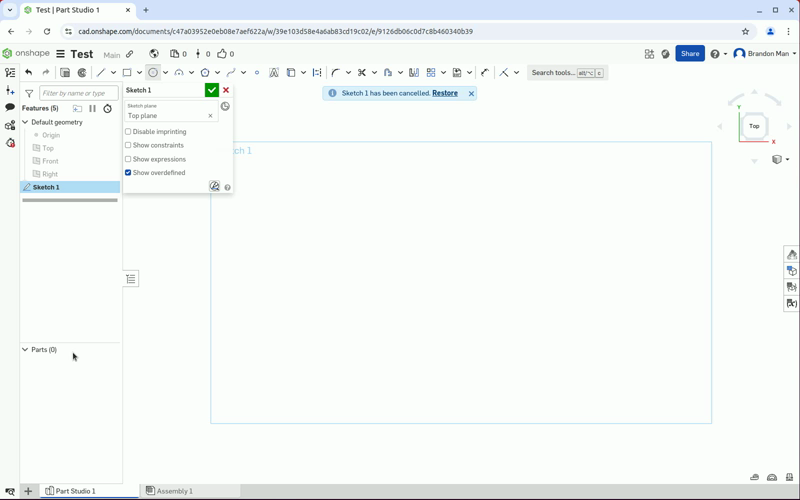
mouse_move(455, 280)
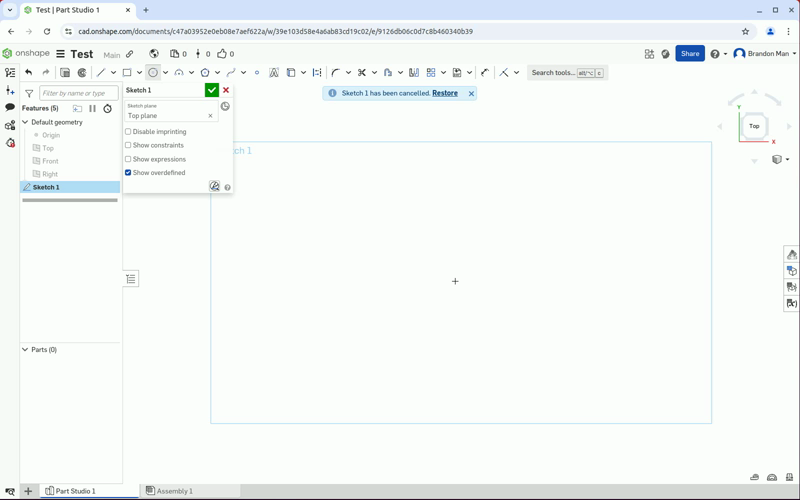
click(455, 280)
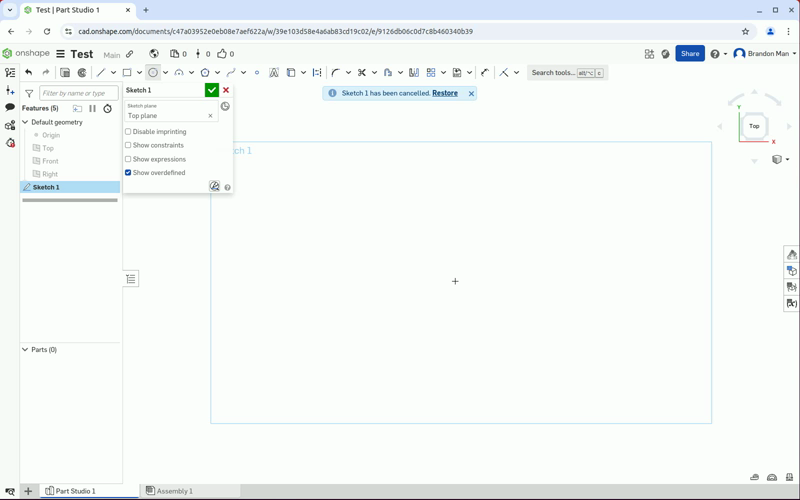
key_up(shift)
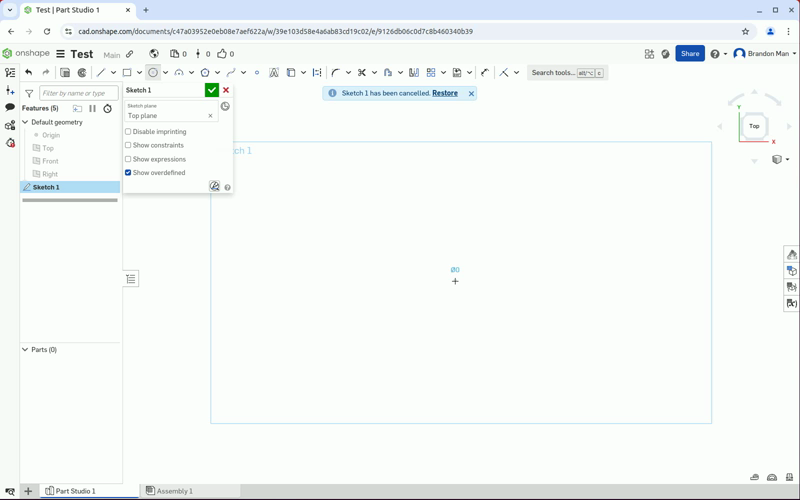
mouse_move(459, 280)
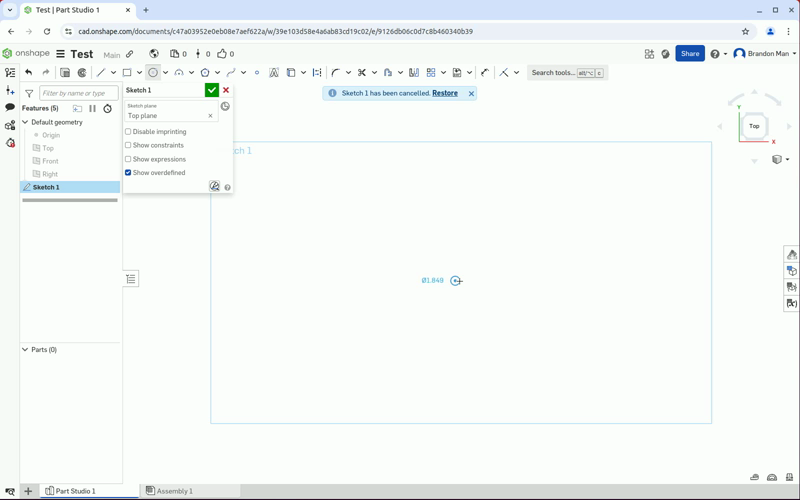
click(459, 280)
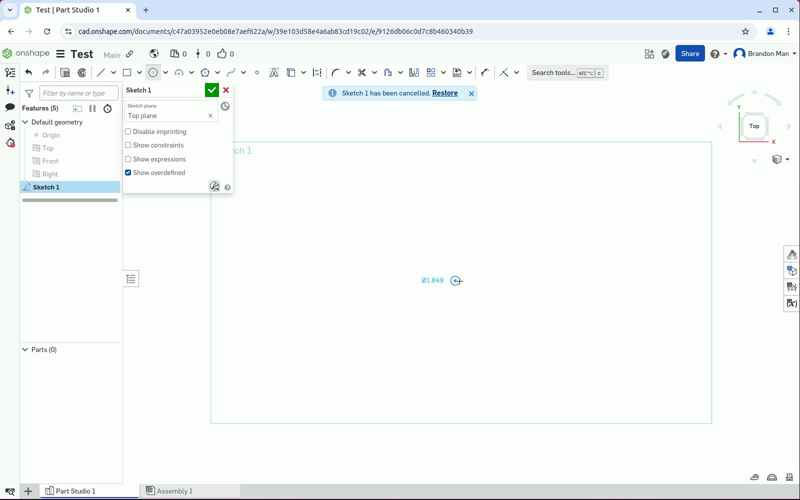
key(esc)
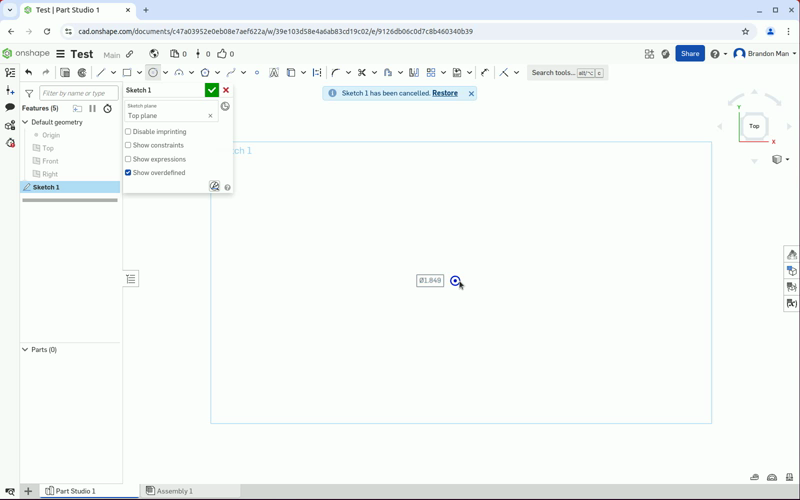
mouse_move(454, 280)
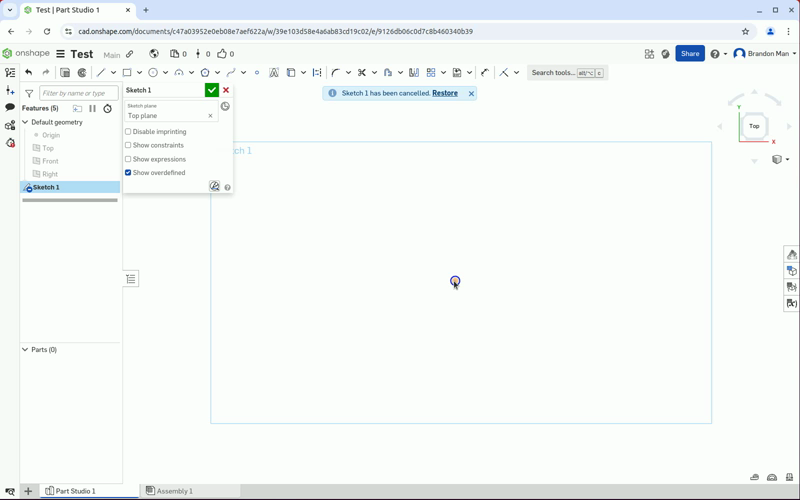
scroll(6)
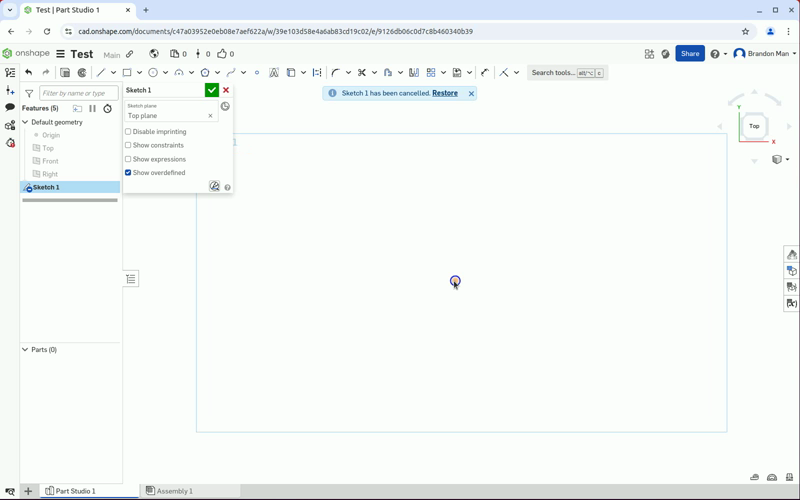
scroll(6)
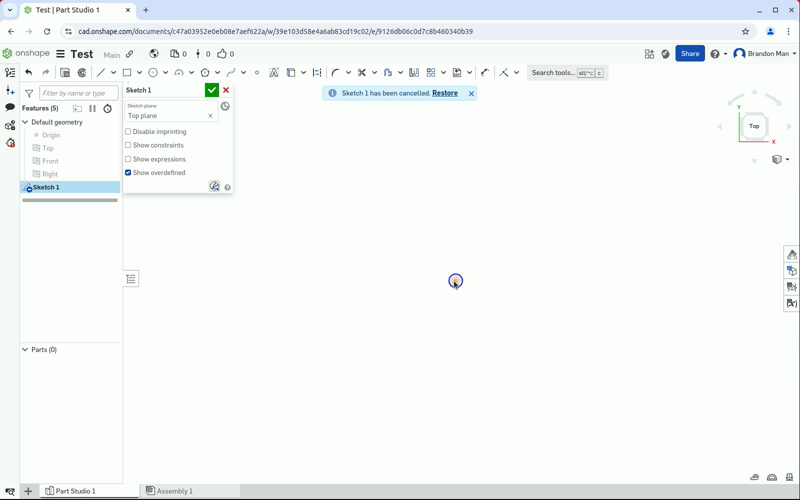
scroll(6)
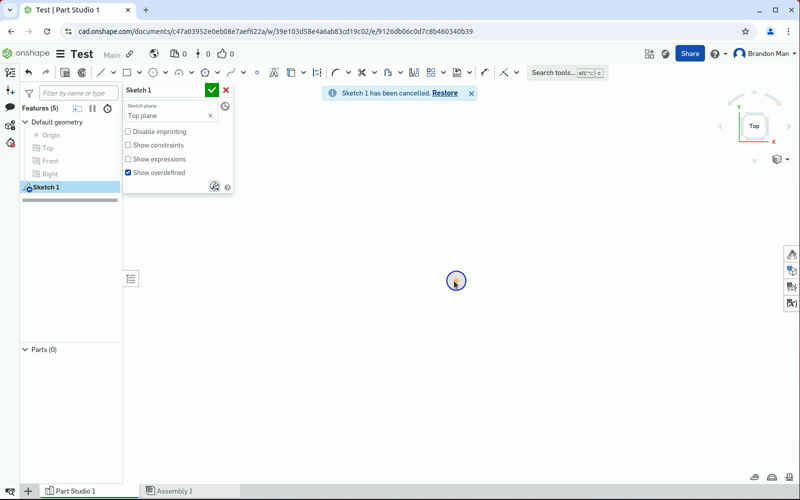
scroll(6)
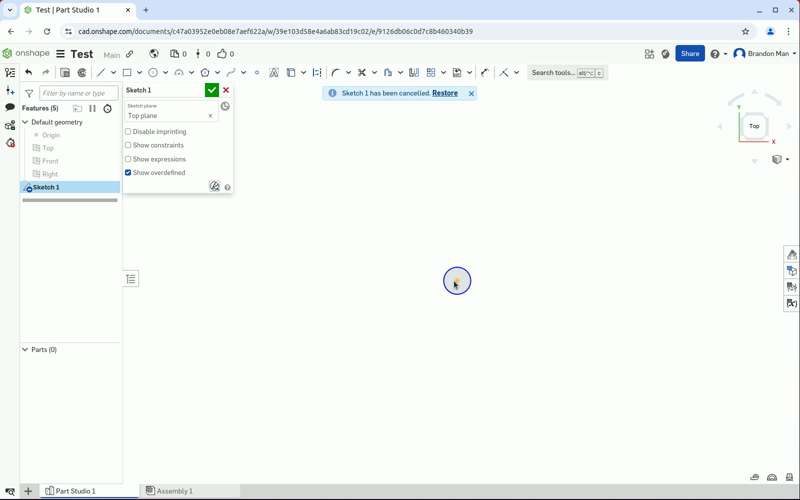
scroll(6)
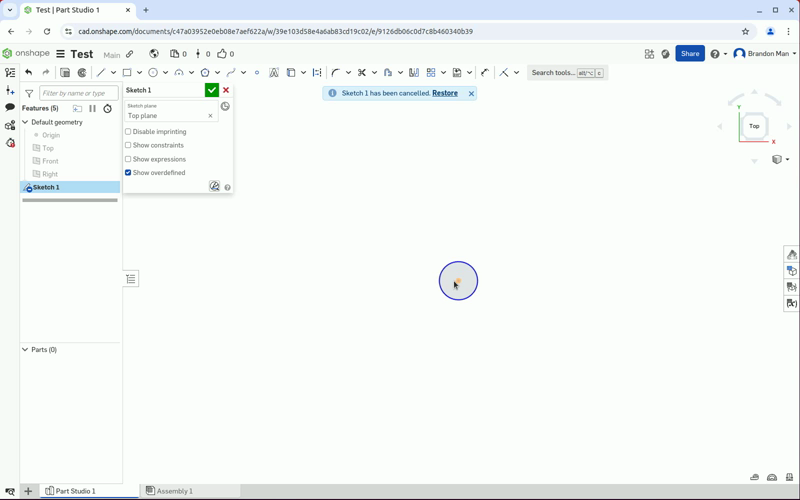
scroll(6)
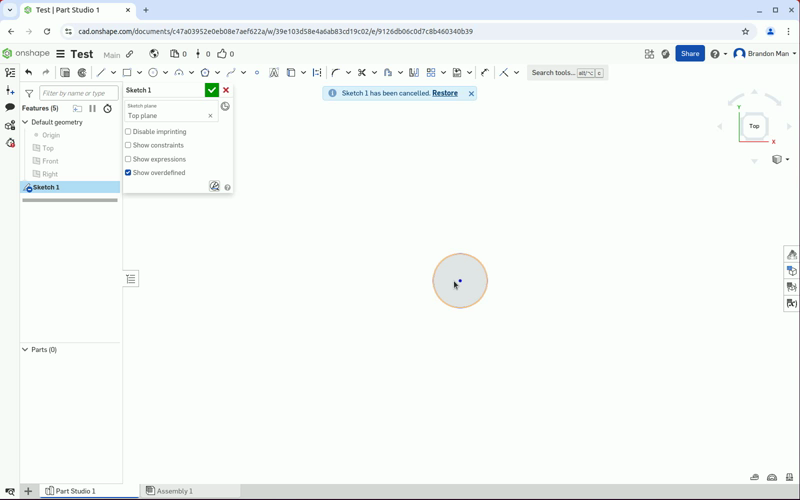
scroll(6)
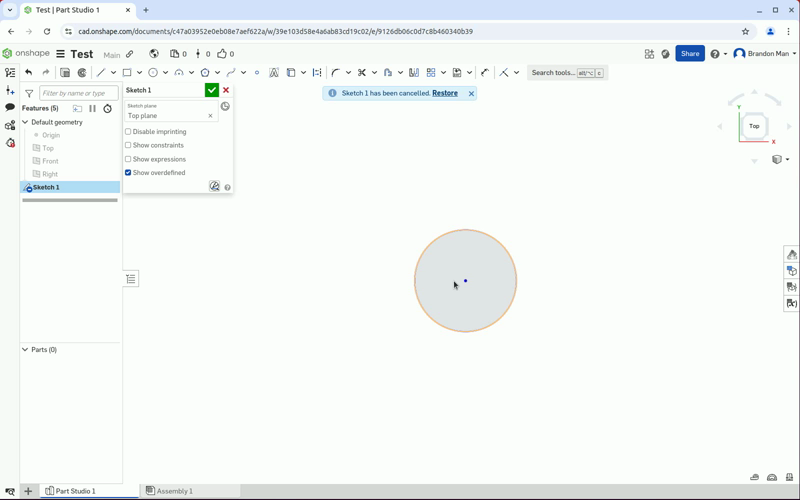
click(454, 280)
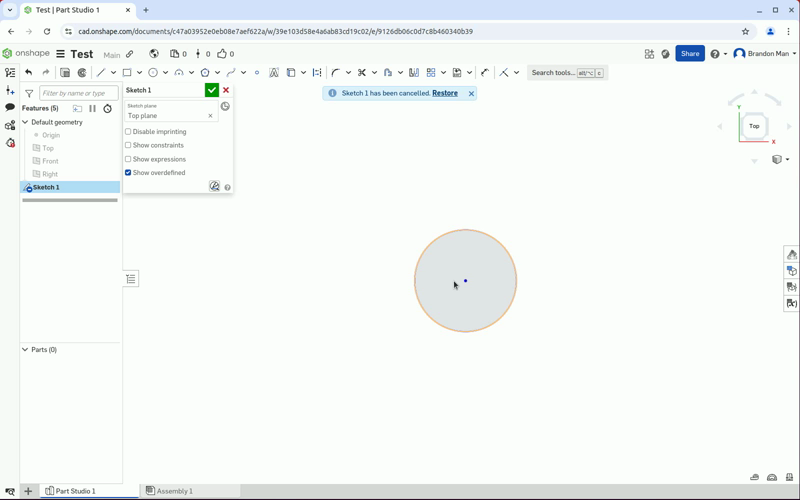
scroll(-6)
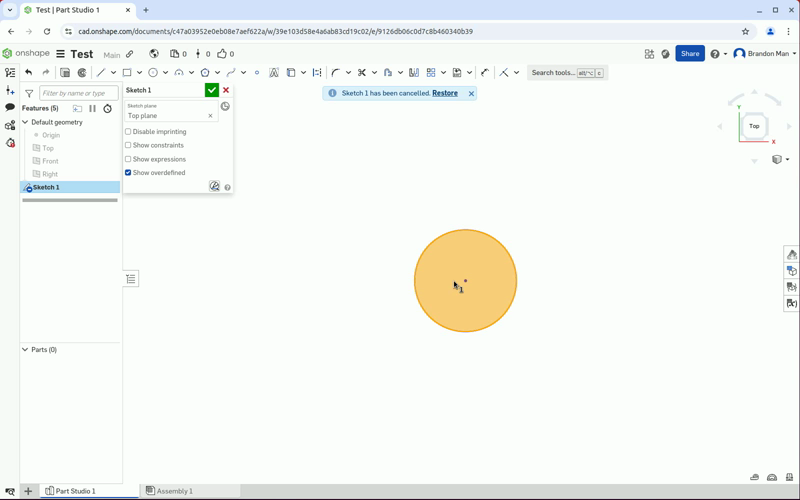
scroll(-6)
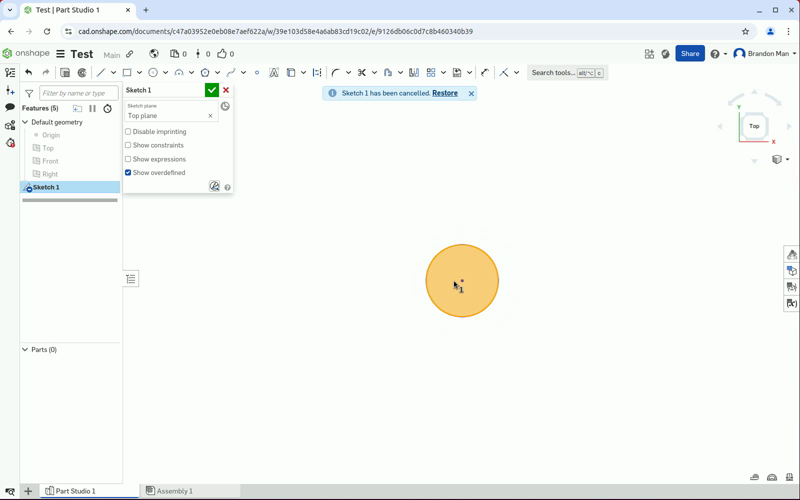
scroll(-6)
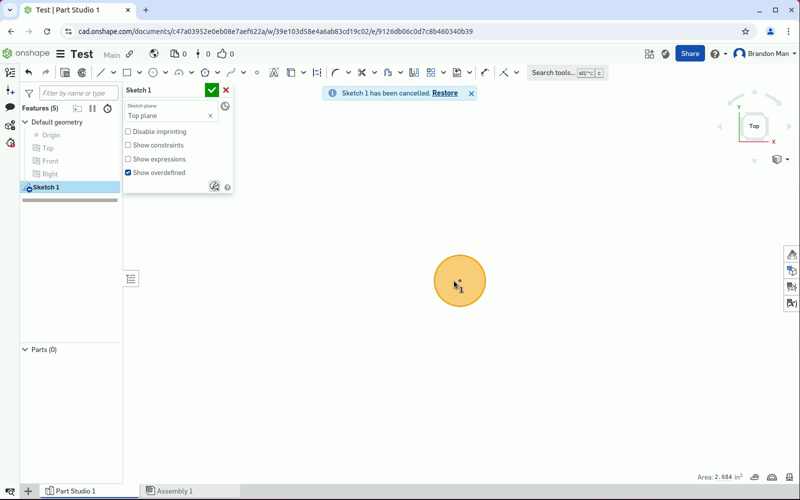
scroll(-6)
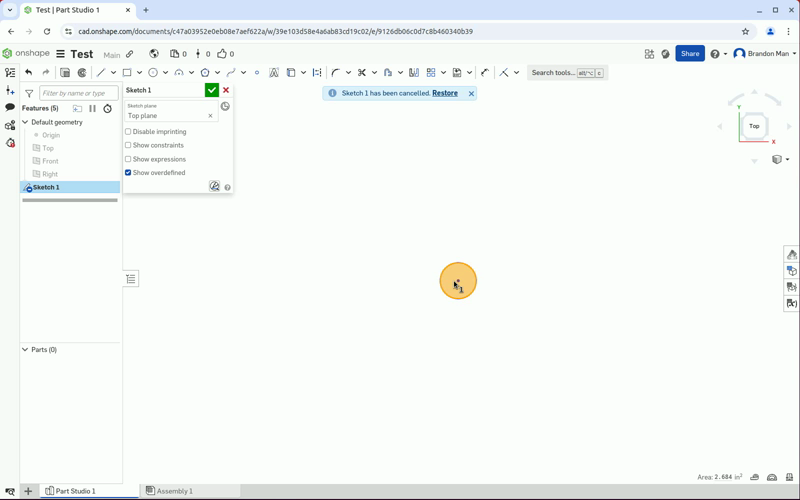
scroll(-6)
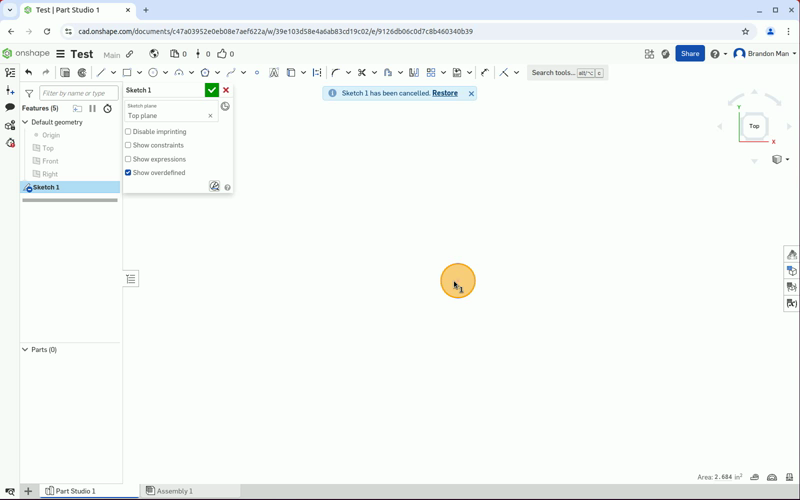
scroll(-6)
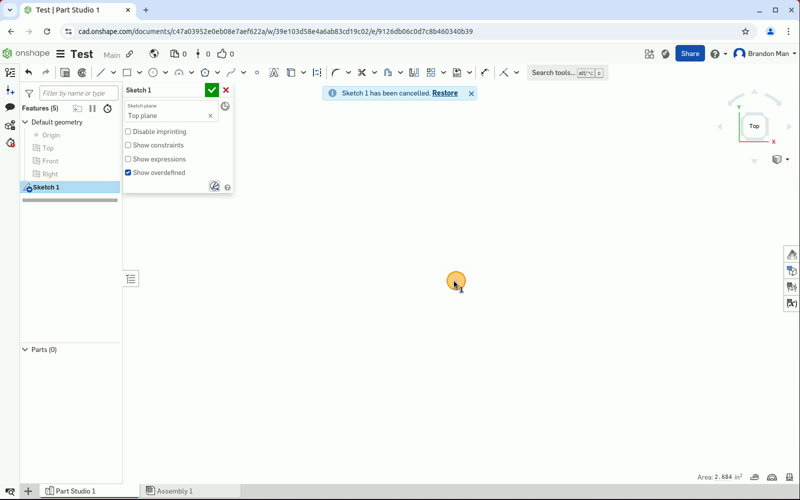
scroll(-6)
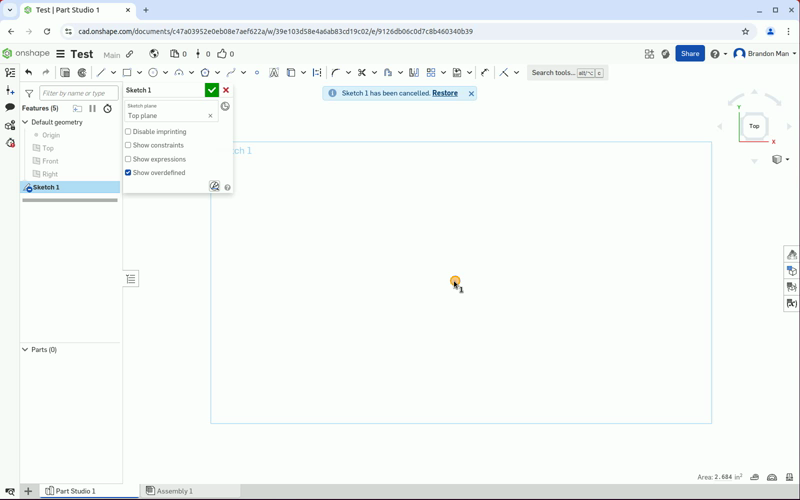
mouse_move(73, 352)
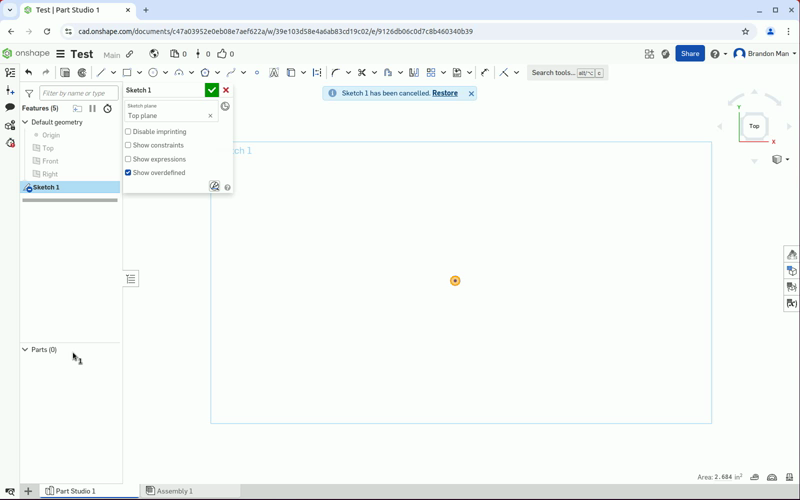
key(shift+y)
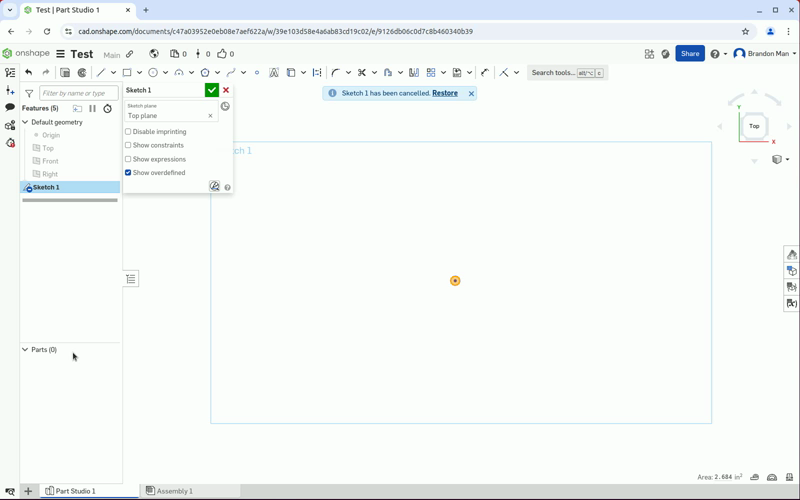
key(shift+e)
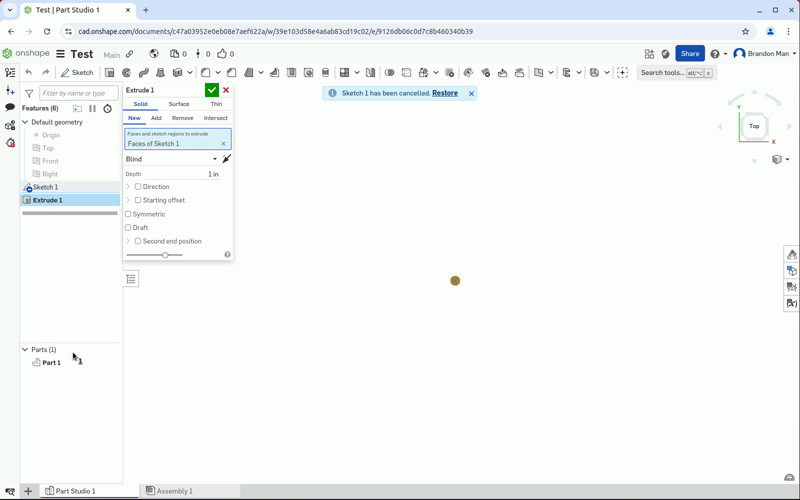
mouse_move(143, 106)
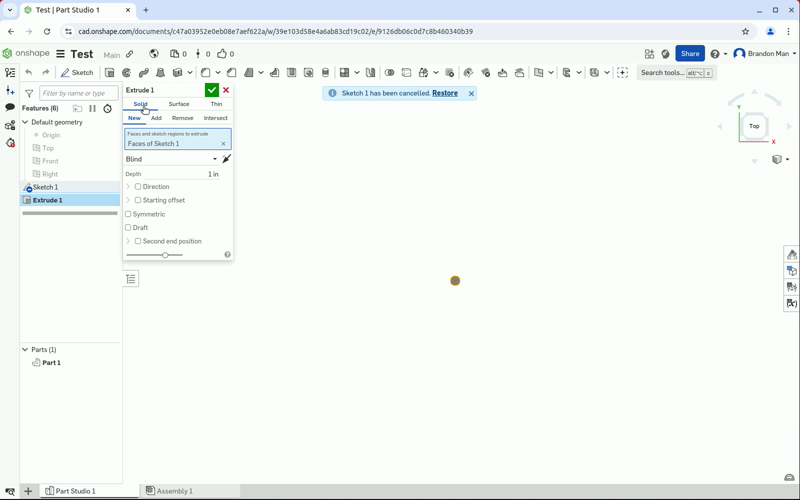
click(143, 106)
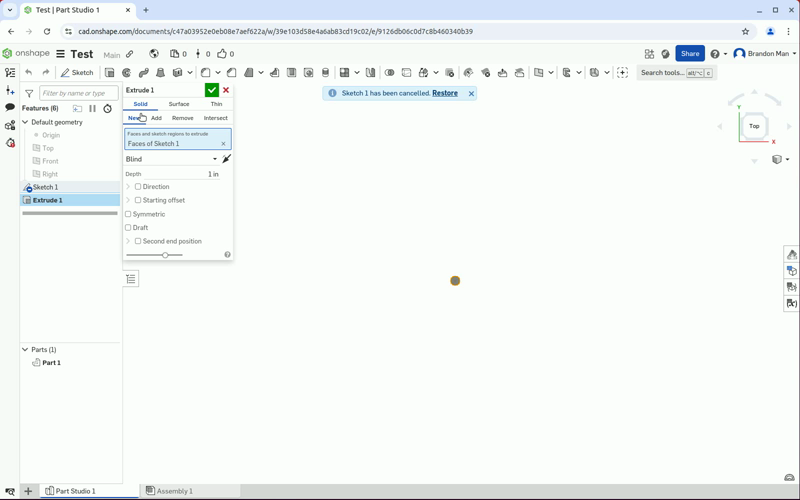
mouse_move(137, 120)
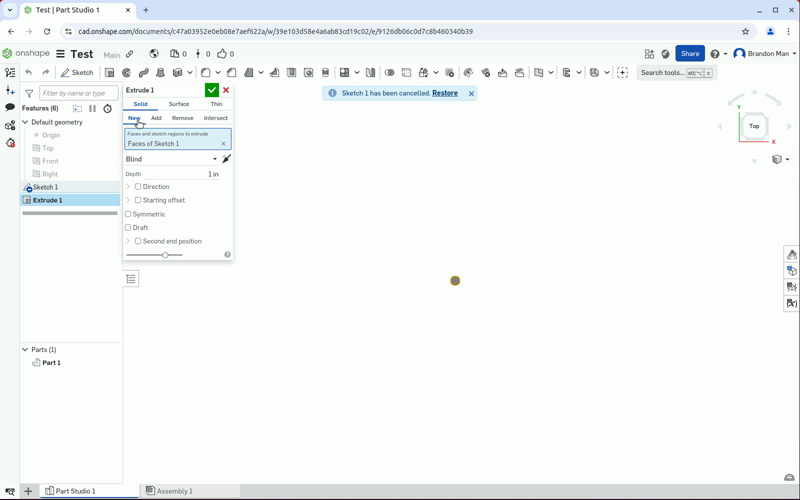
click(137, 120)
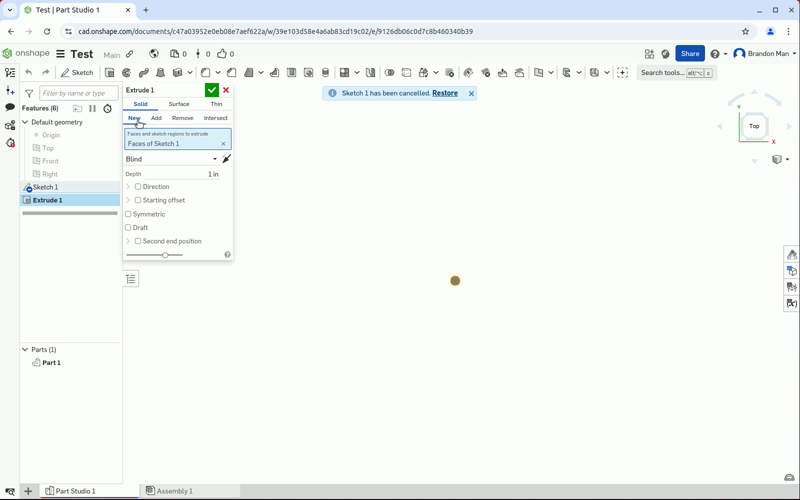
key(tab, 4)
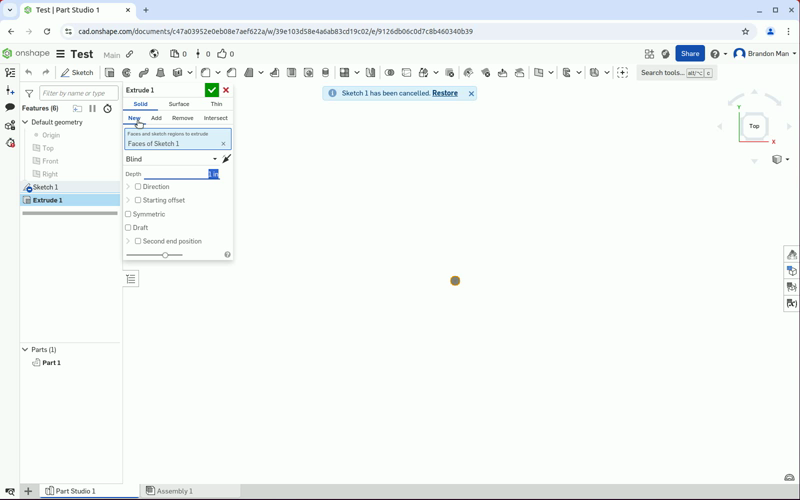
text(1.926)
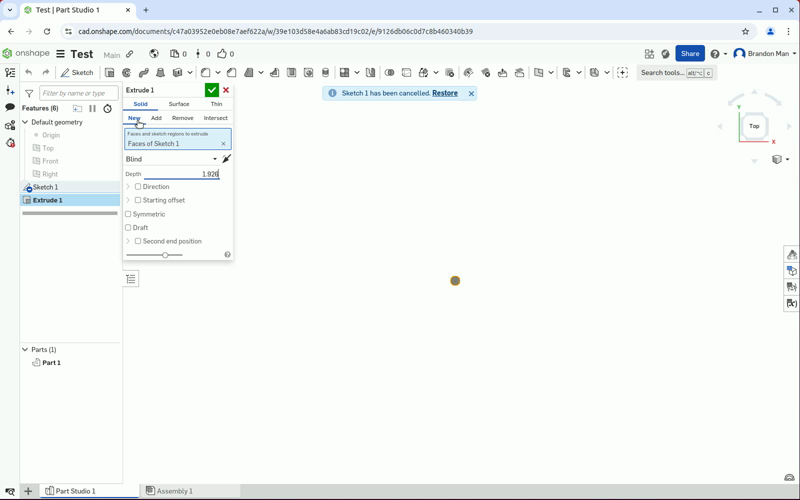
key(enter)
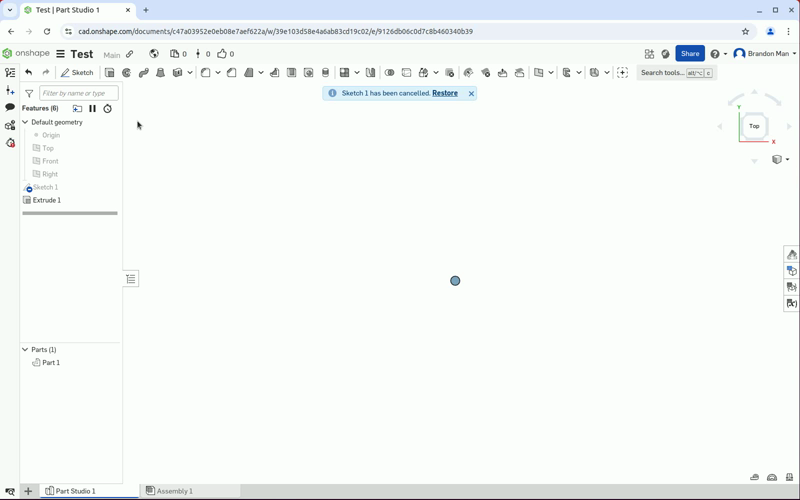
key(shift+h)
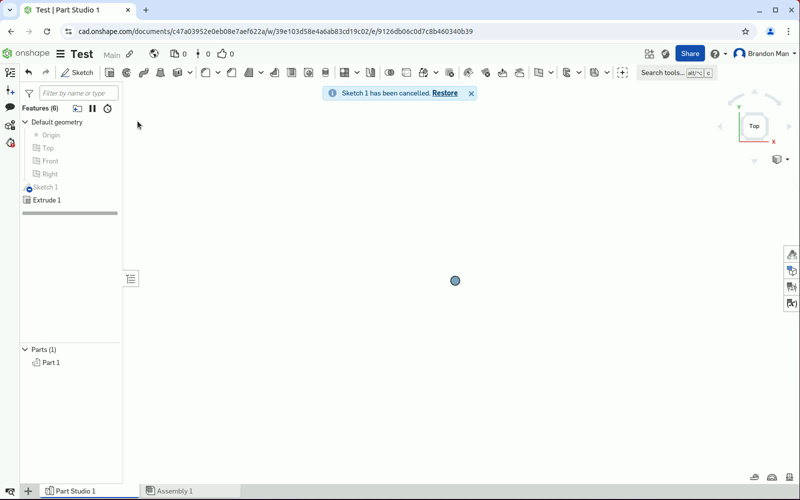
key(shift+h)
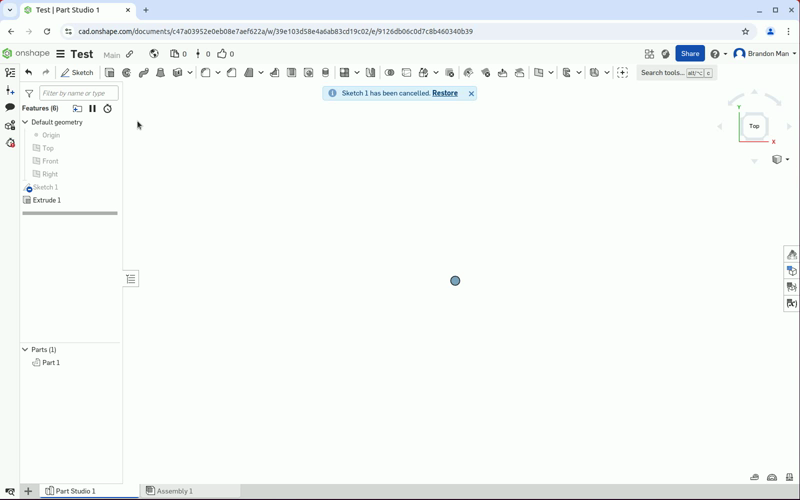
mouse_move(73, 189)
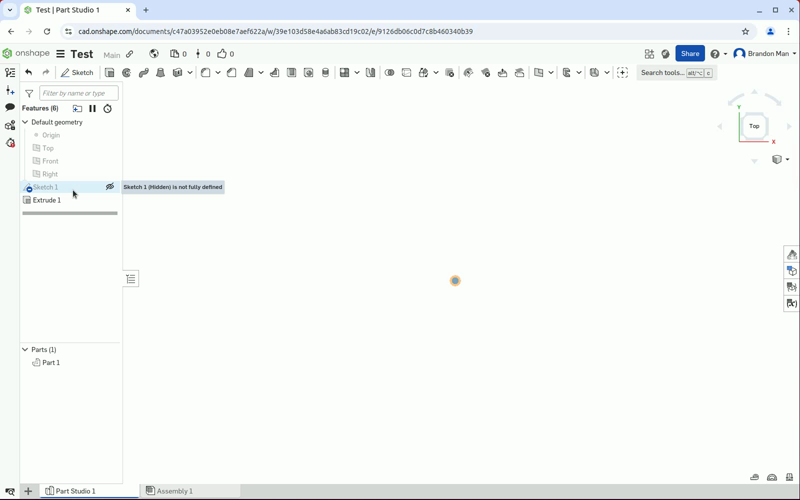
click(73, 189)
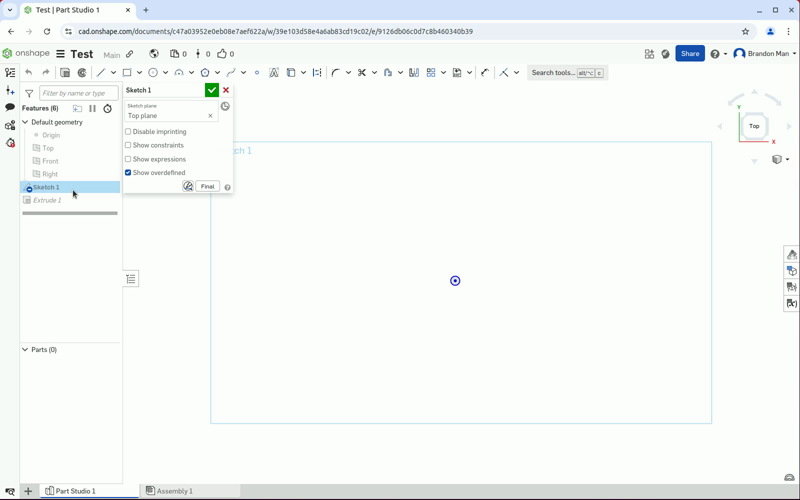
mouse_move(229, 92)
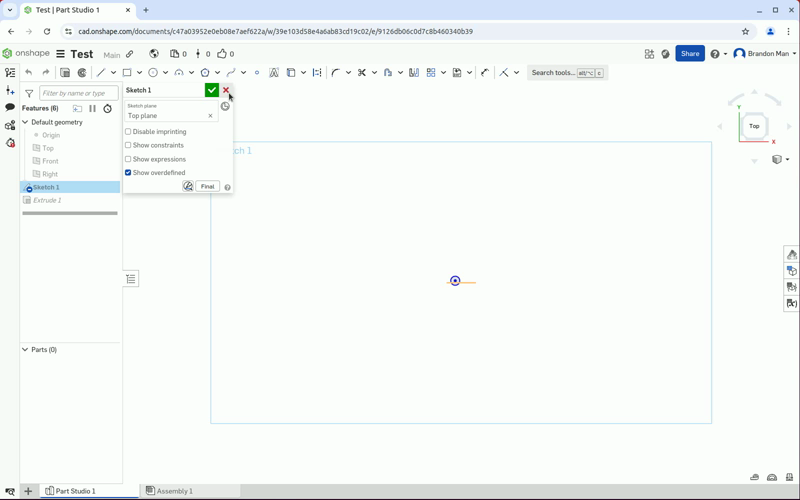
click(229, 92)
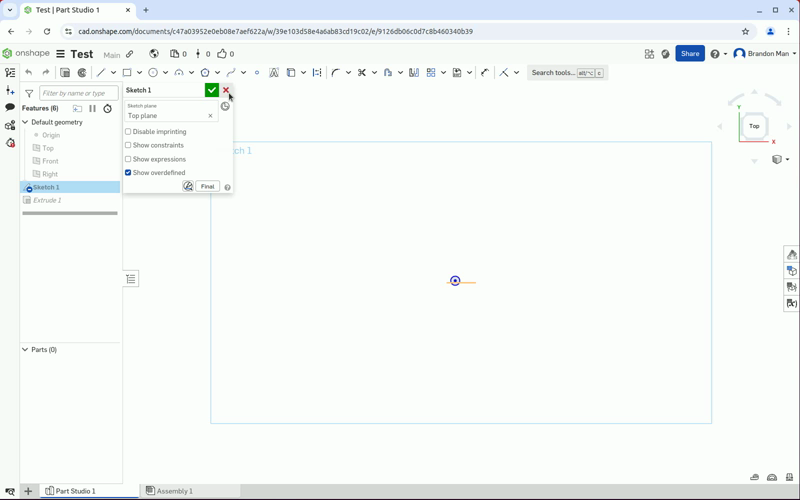
key(shift+s)
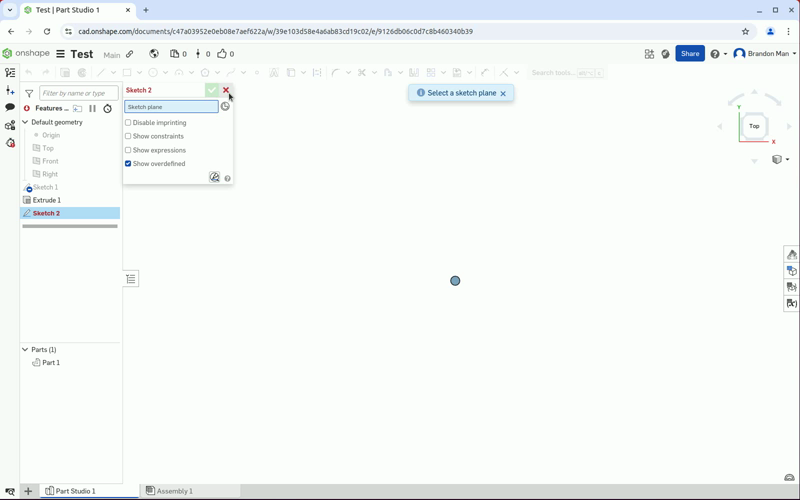
mouse_move(73, 150)
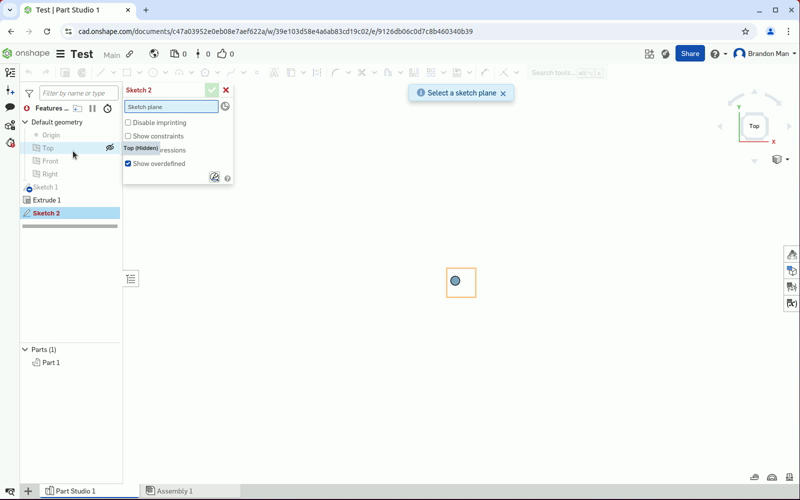
click(73, 150)
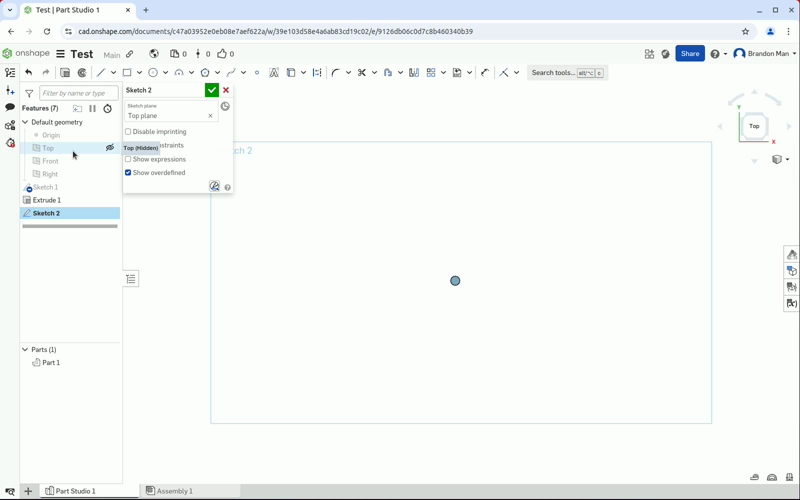
mouse_move(73, 352)
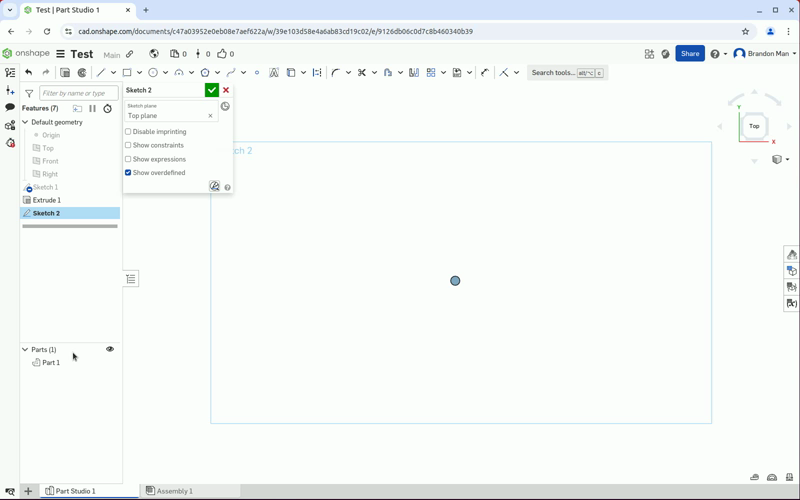
key(y)
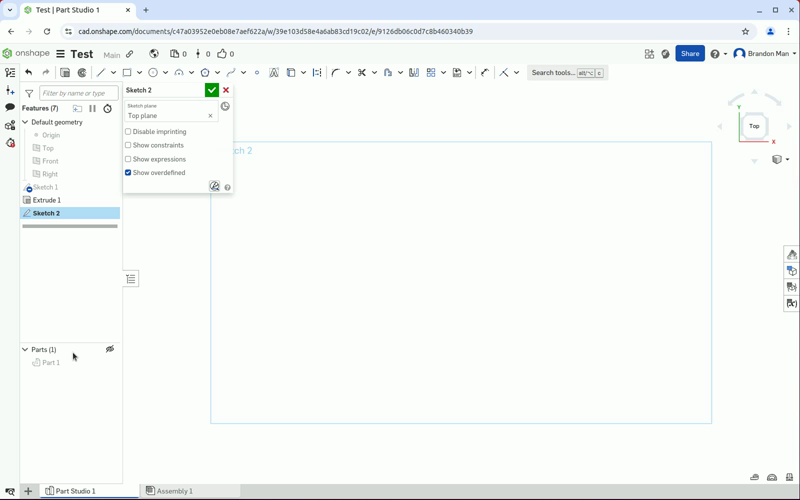
key(l)
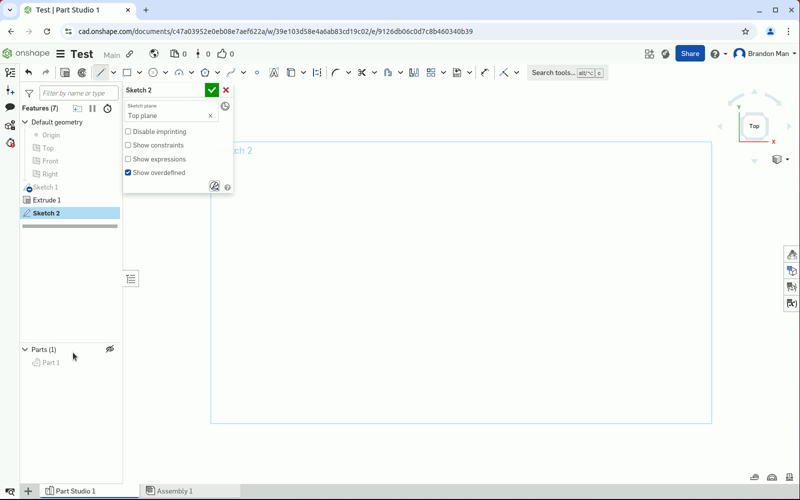
key_down(shift)
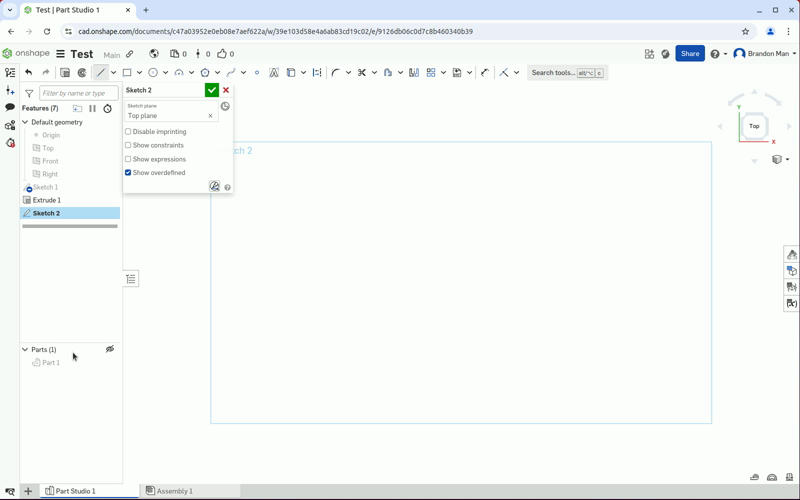
mouse_move(460, 286)
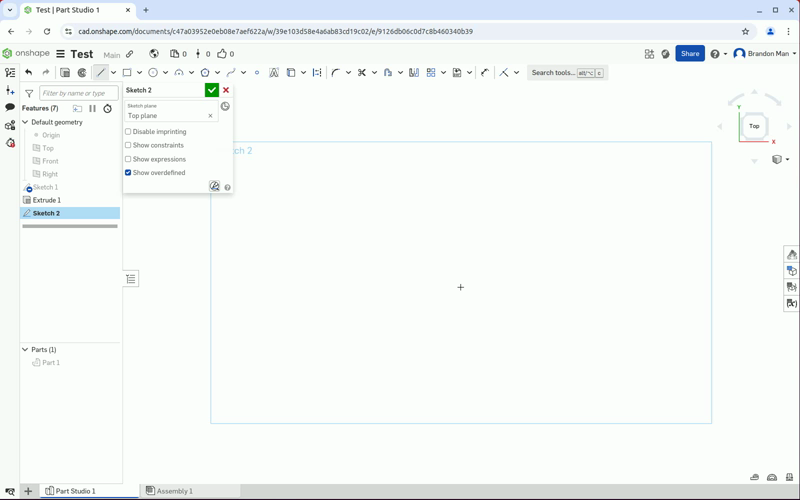
click(460, 286)
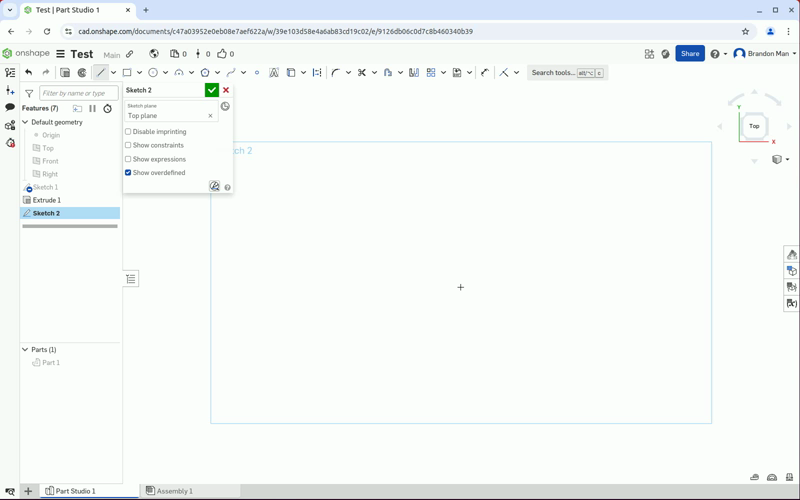
key_up(shift)
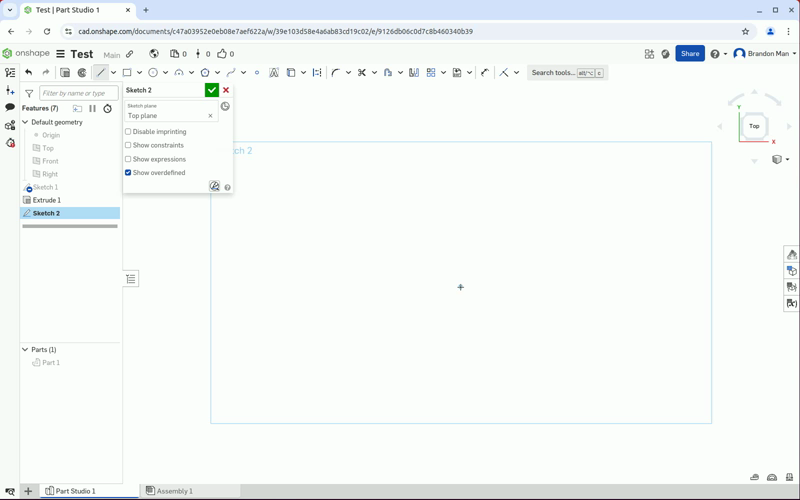
key_down(shift)
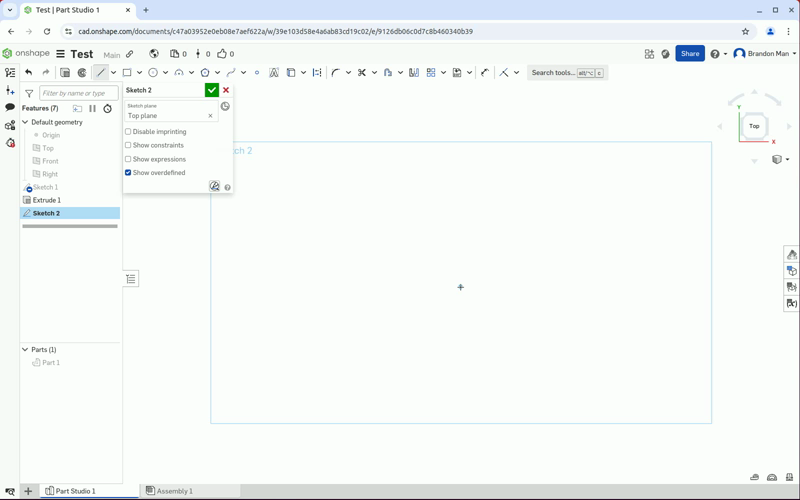
mouse_move(490, 286)
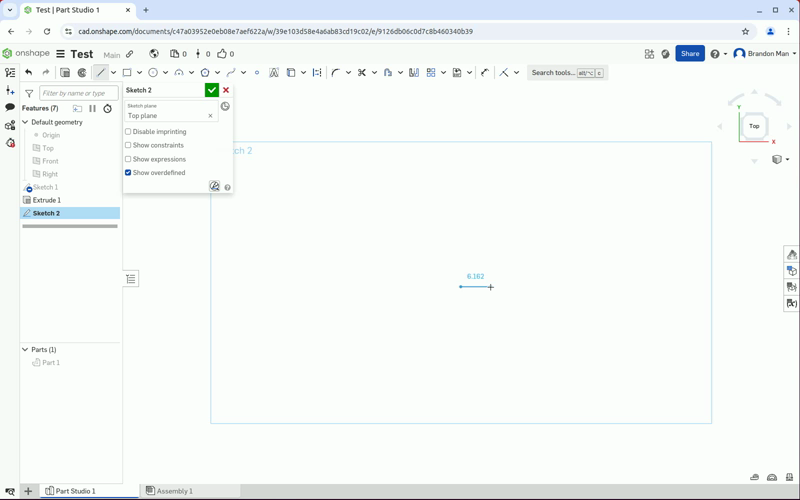
mouse_move(482, 286)
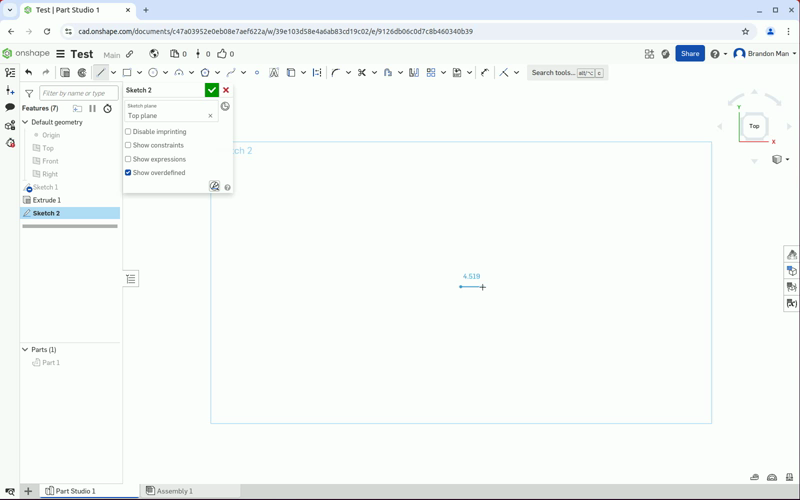
click(482, 286)
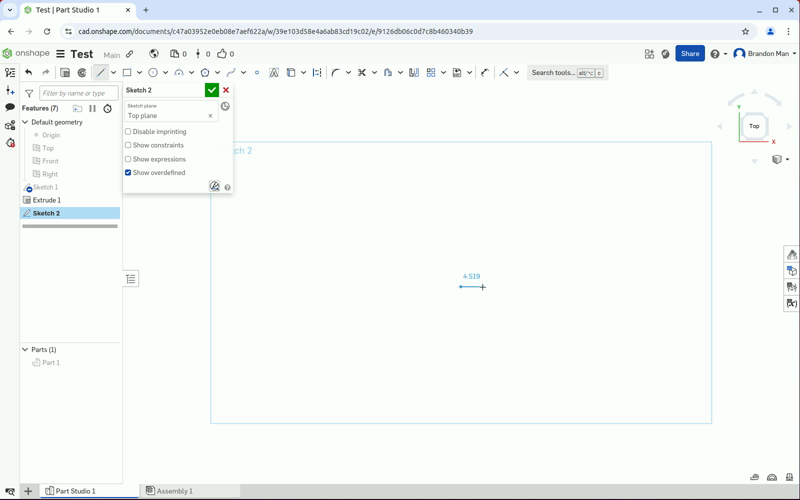
key_up(shift)
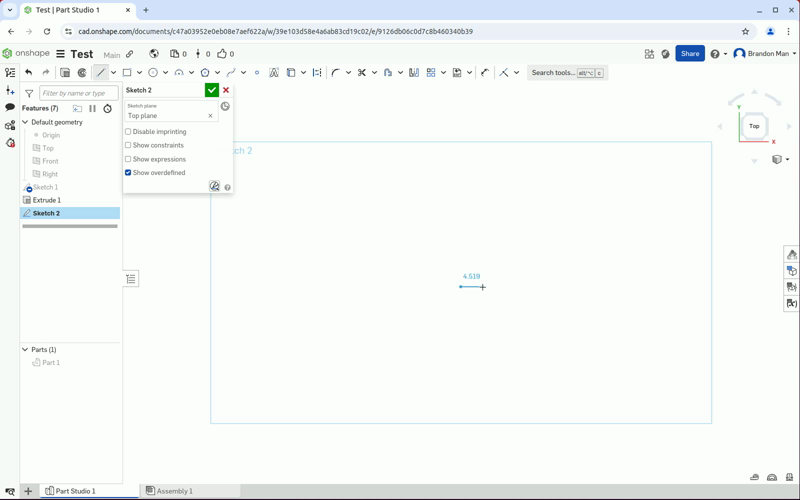
key_down(shift)
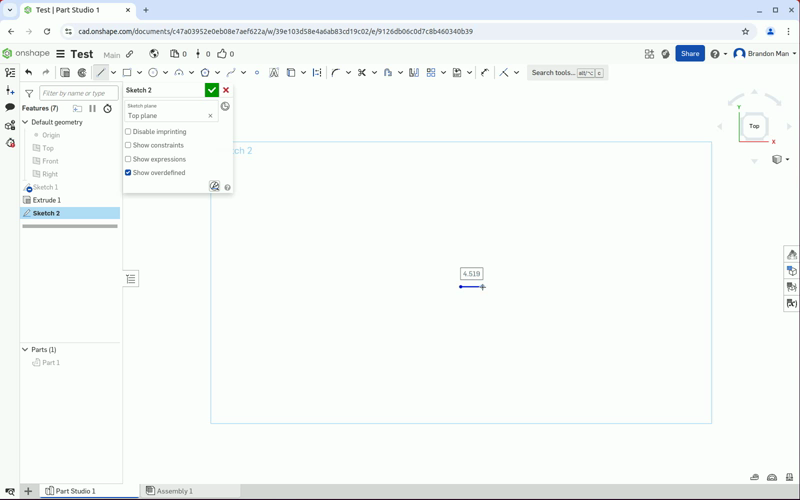
mouse_move(512, 286)
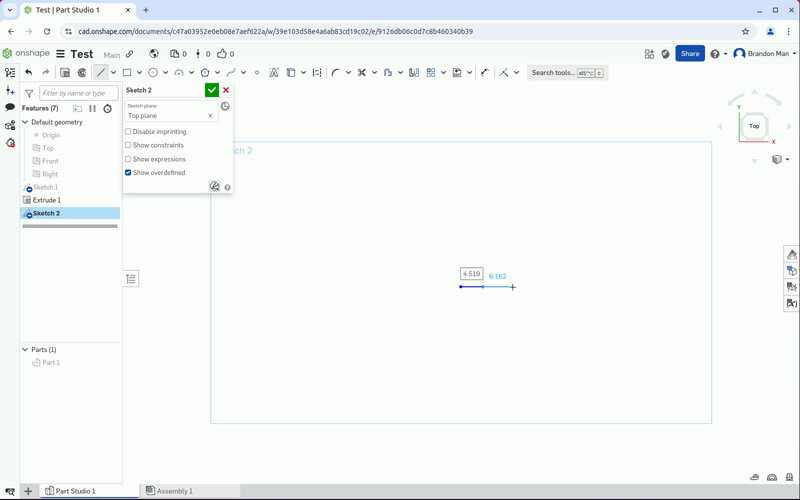
mouse_move(482, 273)
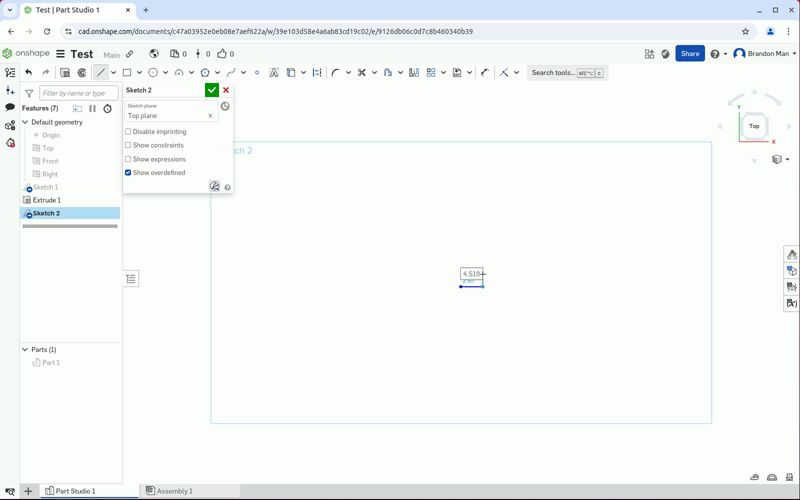
click(482, 273)
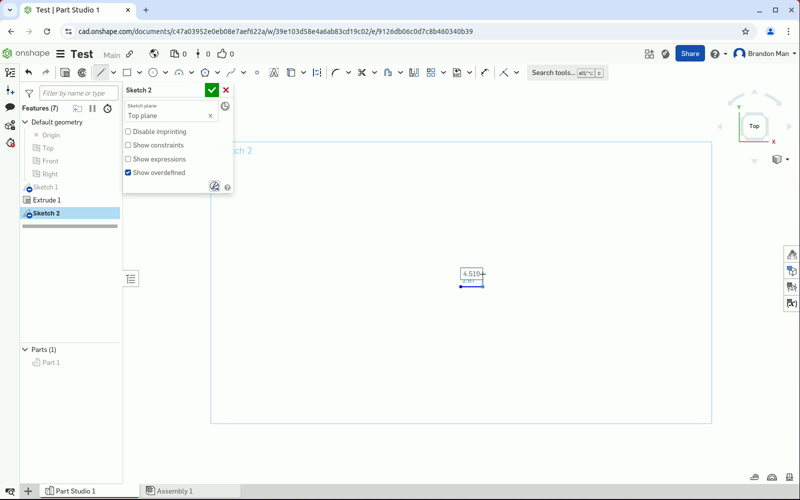
key_up(shift)
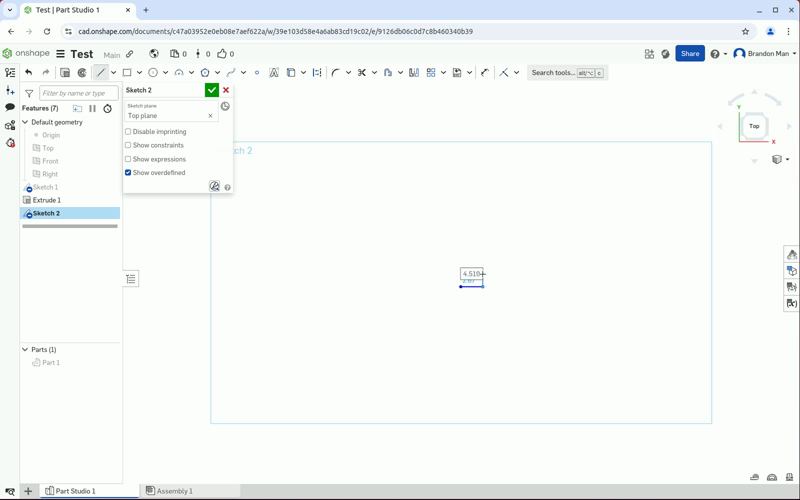
key_down(shift)
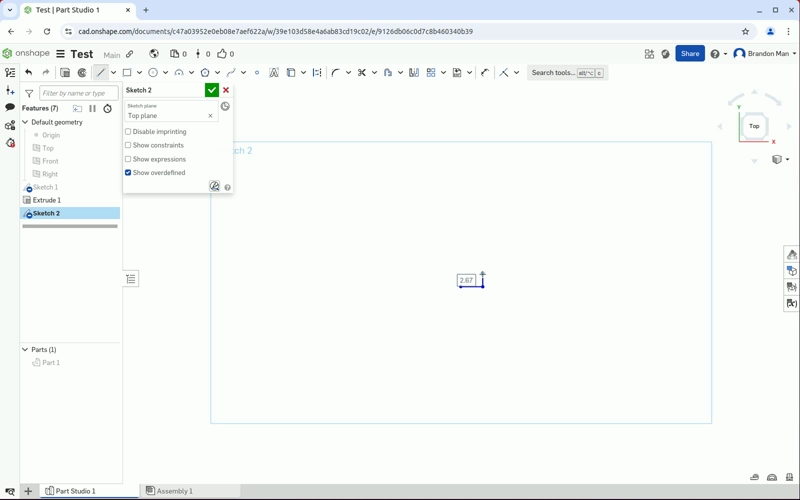
mouse_move(512, 273)
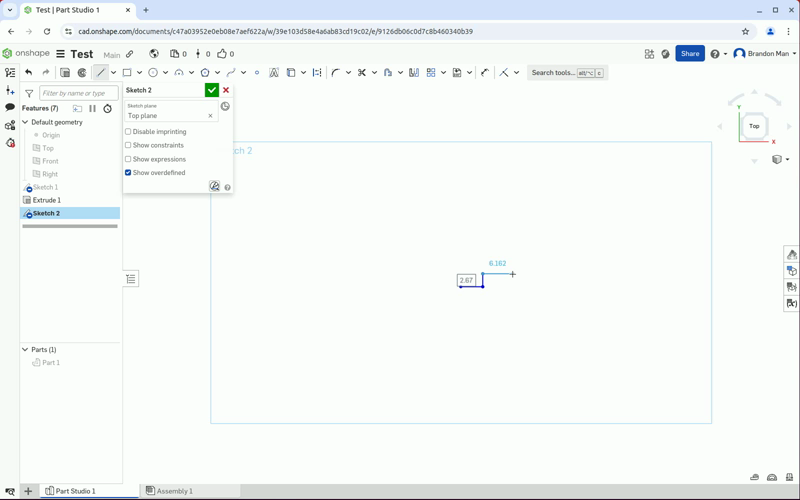
mouse_move(460, 273)
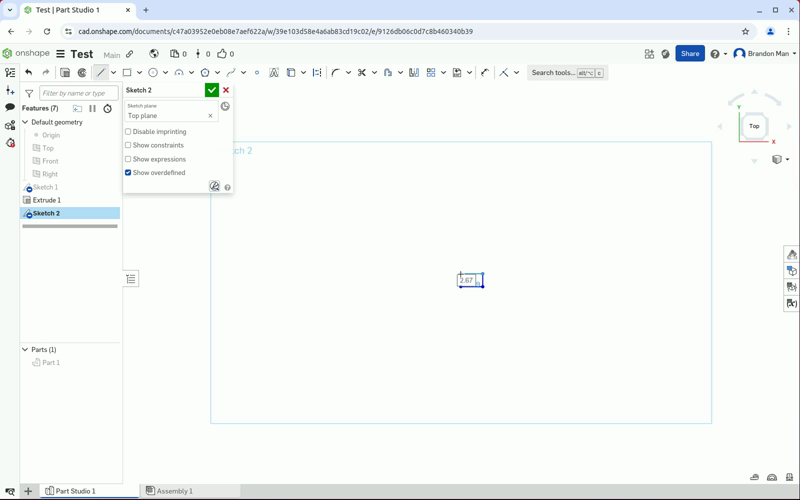
click(460, 273)
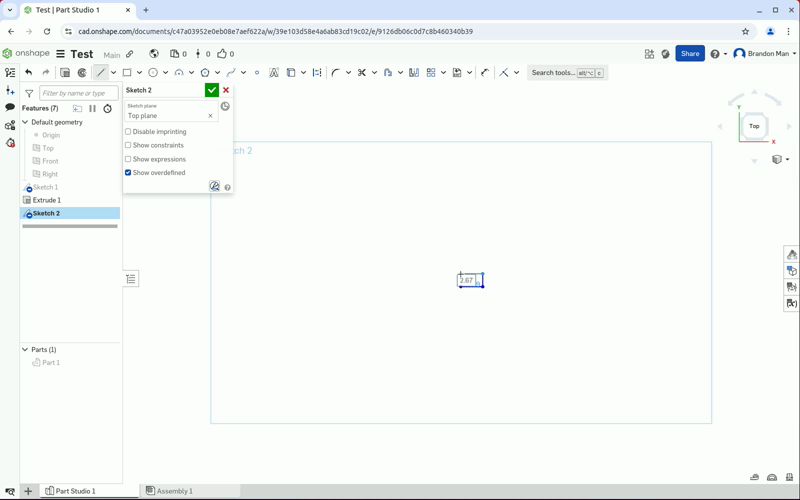
key_up(shift)
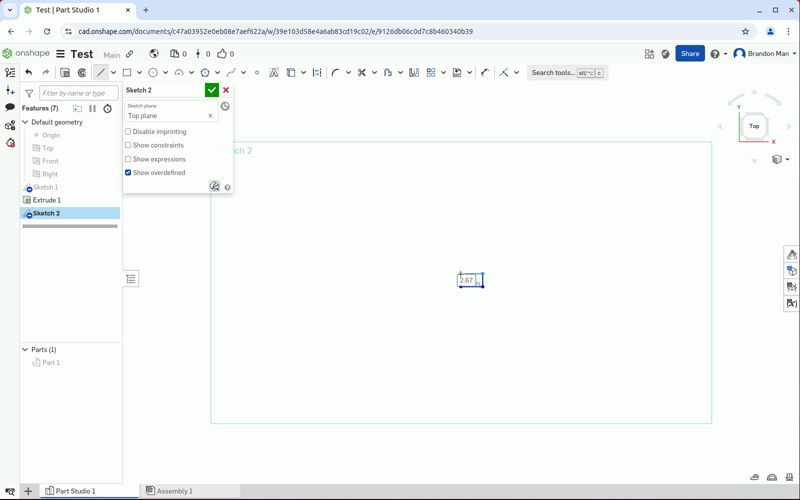
mouse_move(490, 273)
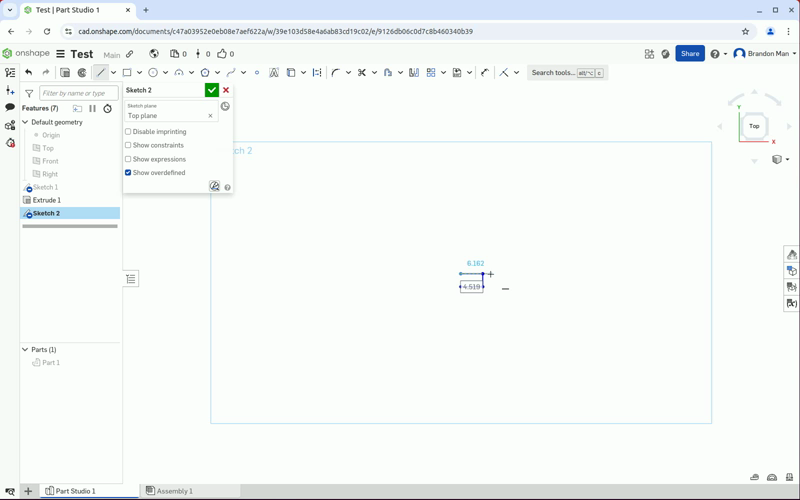
key_down(shift)
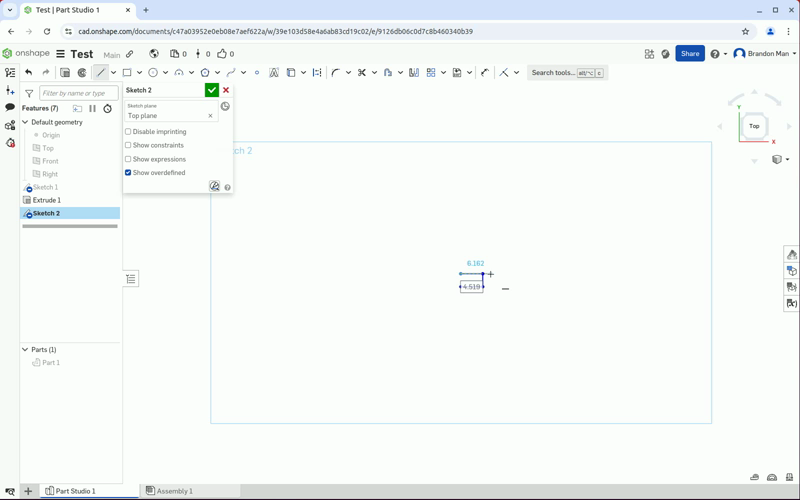
mouse_move(460, 286)
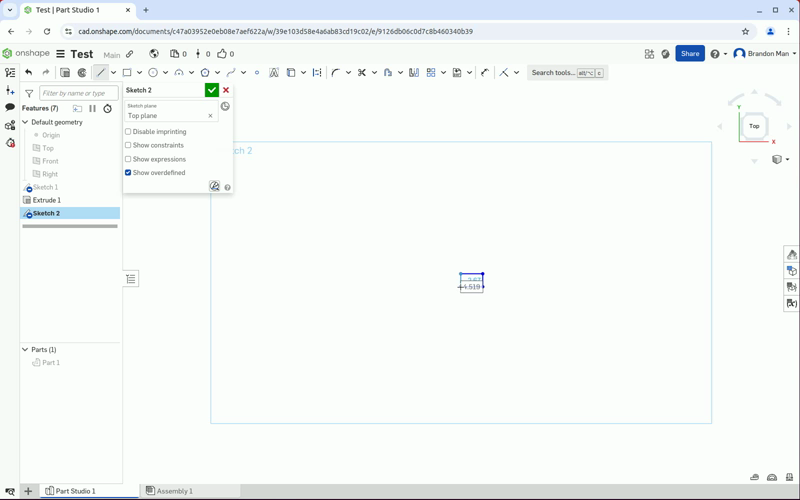
key_up(shift)
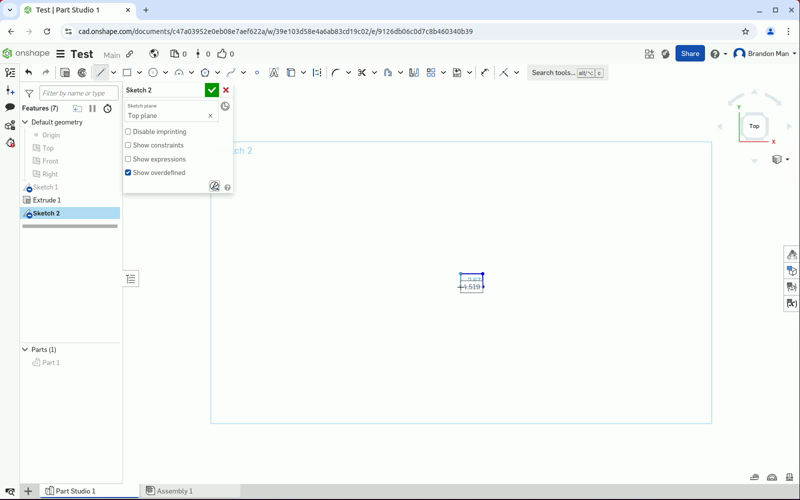
click(460, 286)
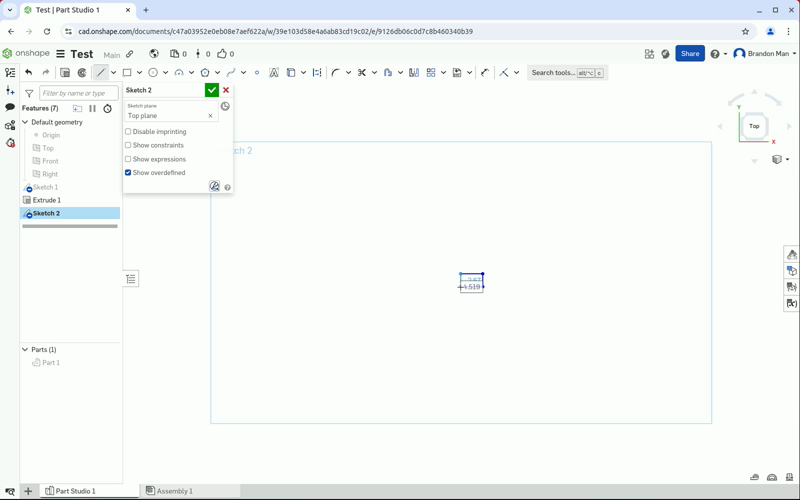
key(esc)
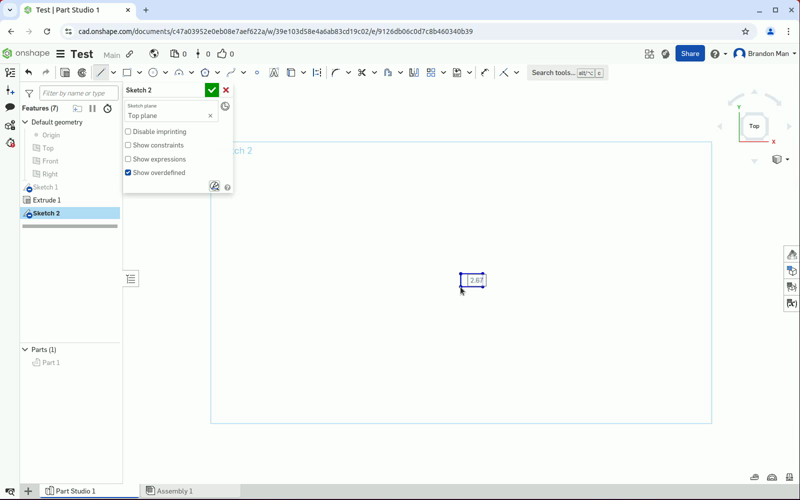
mouse_move(464, 278)
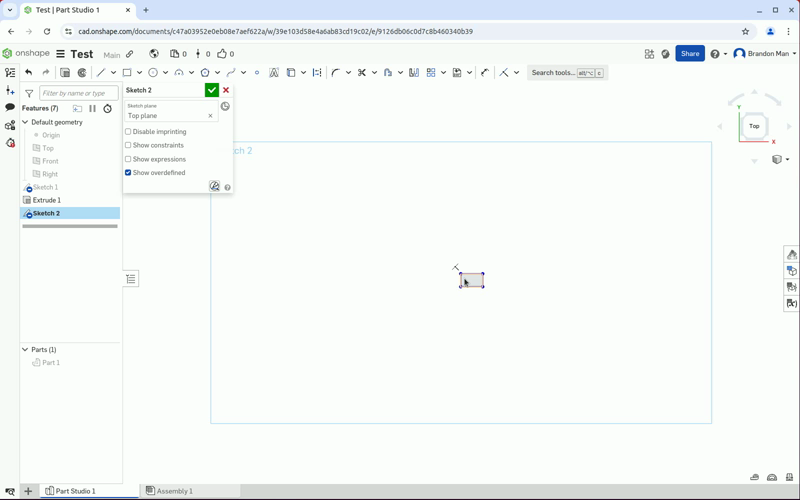
scroll(6)
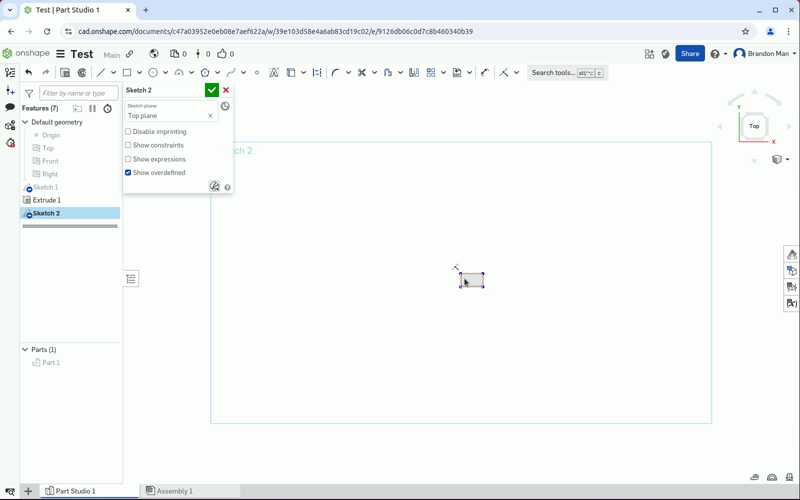
scroll(6)
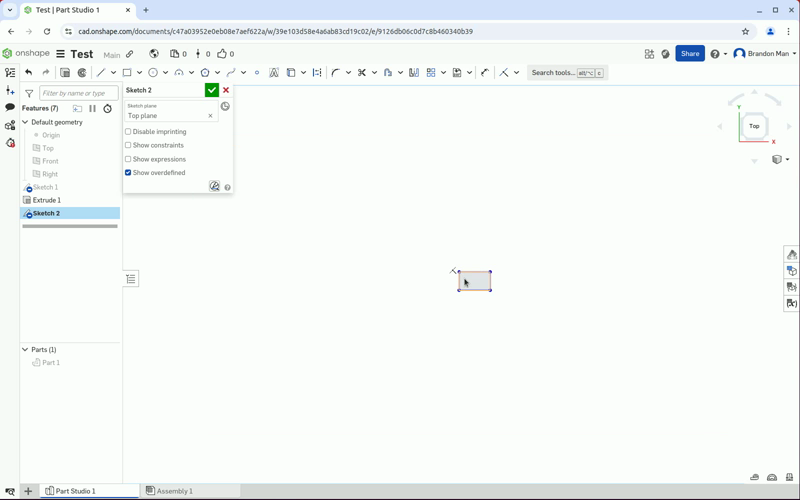
scroll(6)
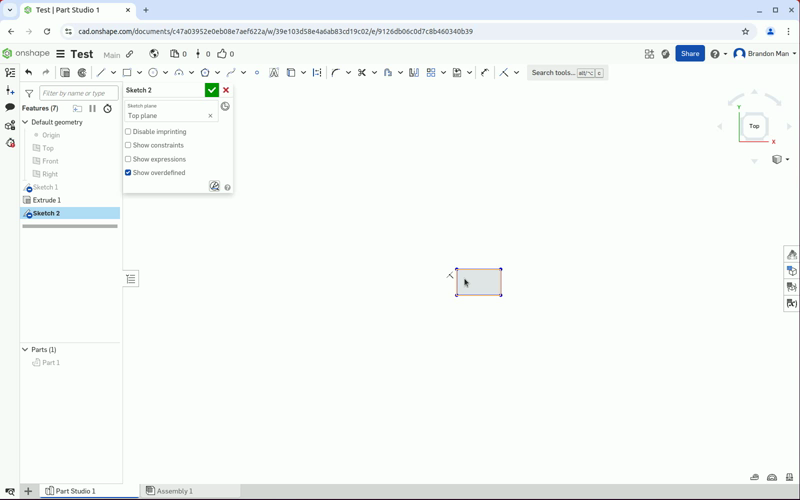
scroll(6)
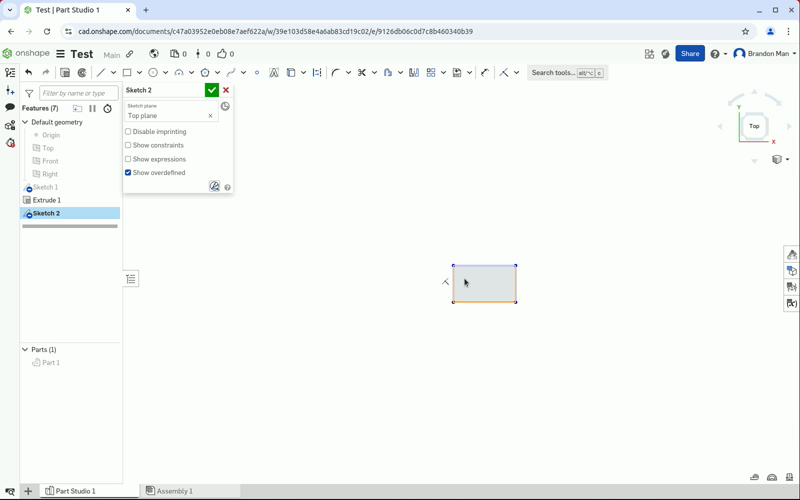
scroll(6)
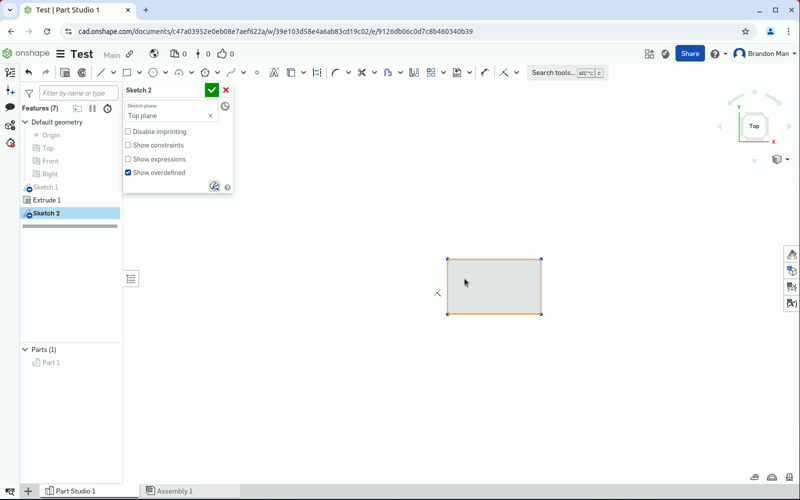
scroll(6)
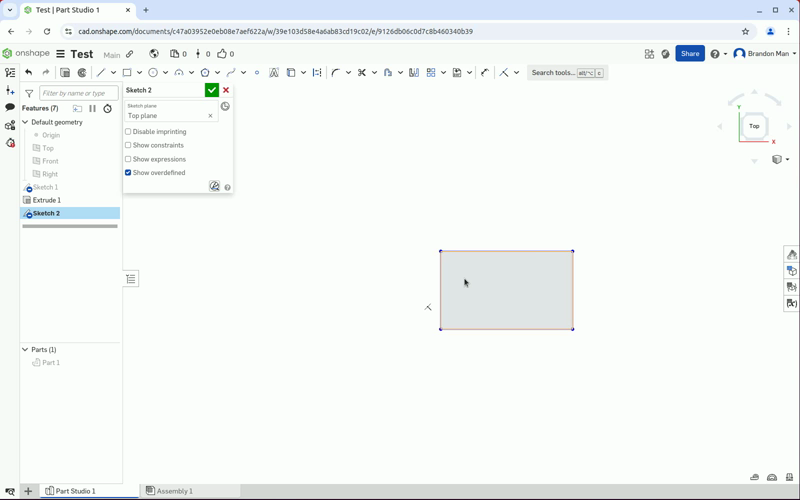
scroll(6)
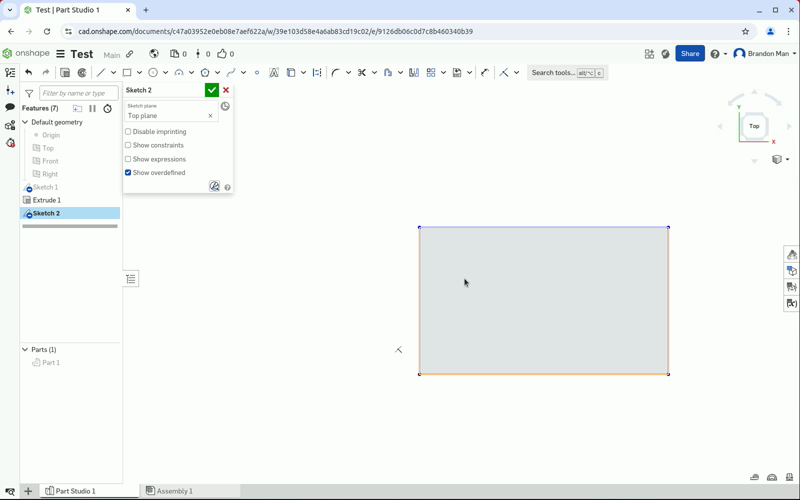
click(464, 278)
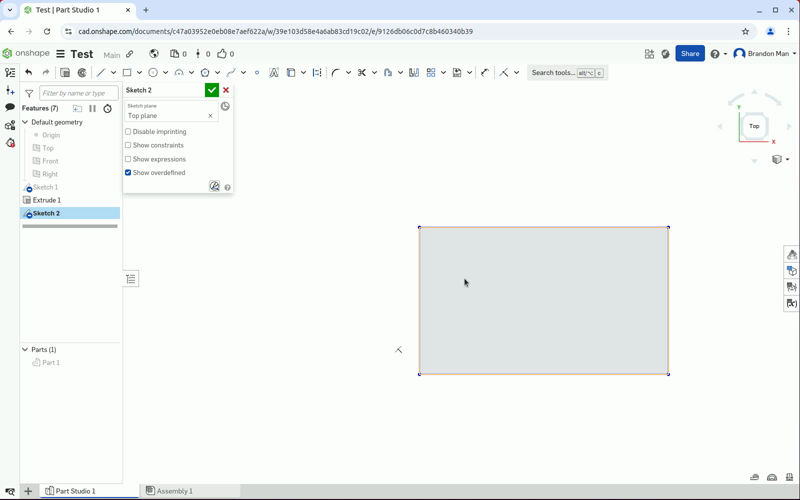
scroll(-6)
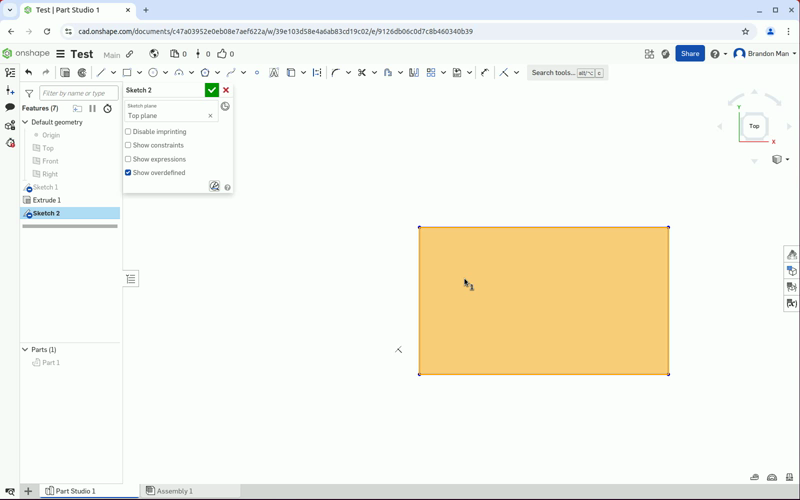
scroll(-6)
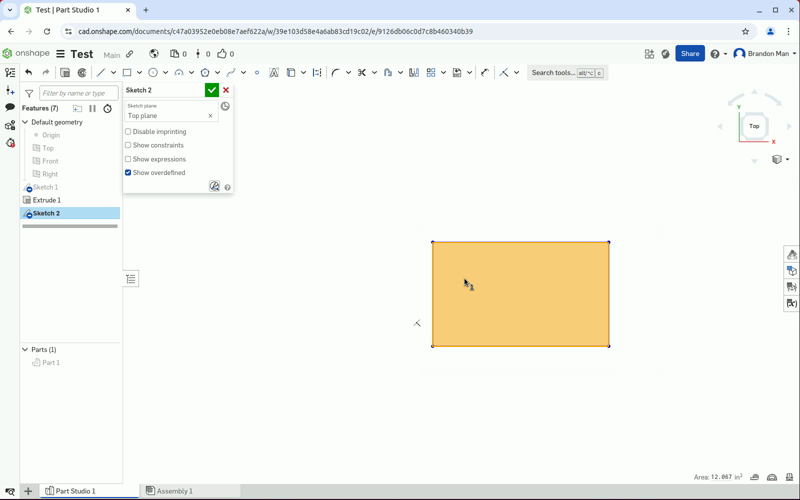
scroll(-6)
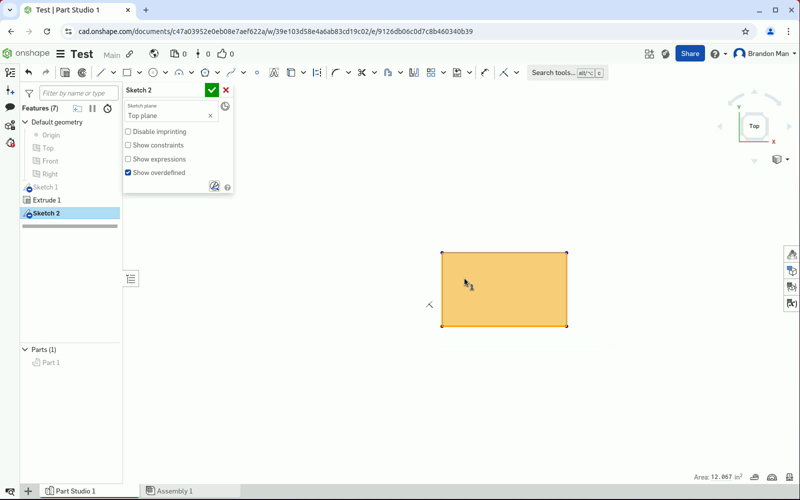
scroll(-6)
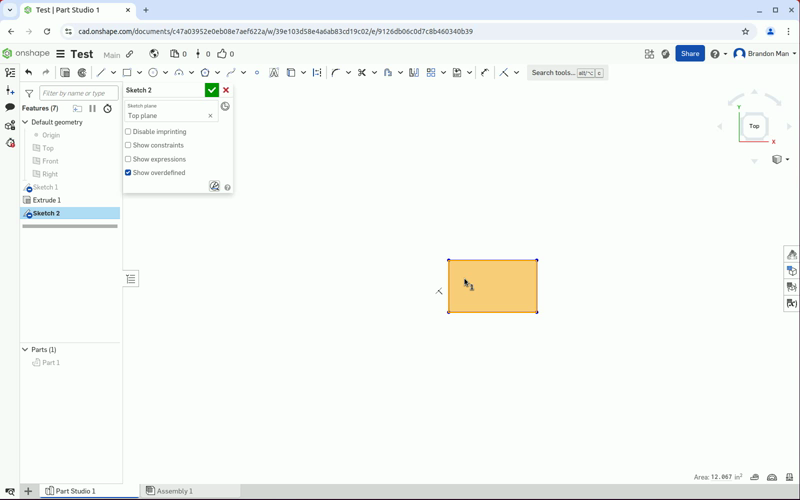
scroll(-6)
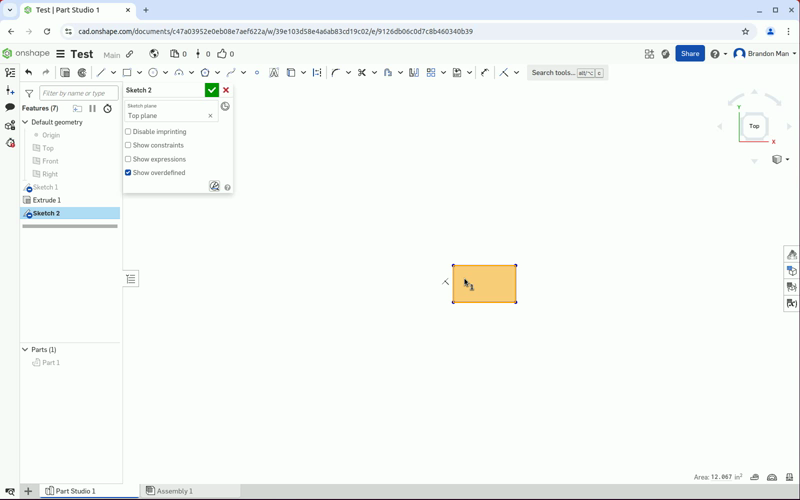
scroll(-6)
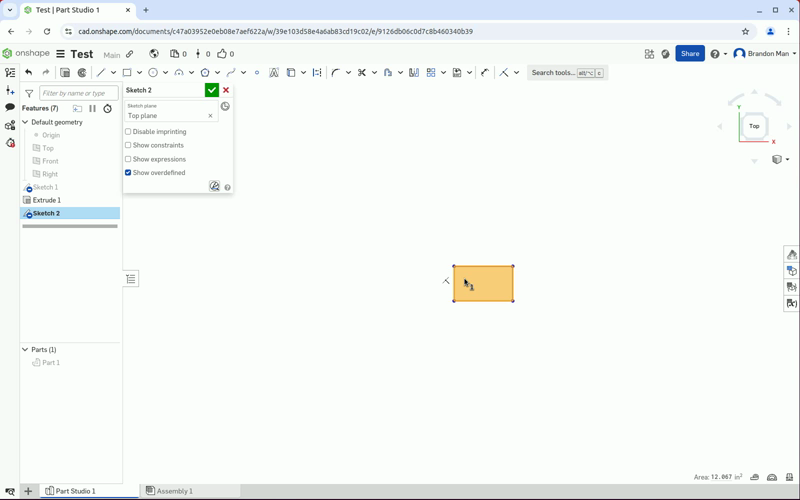
scroll(-6)
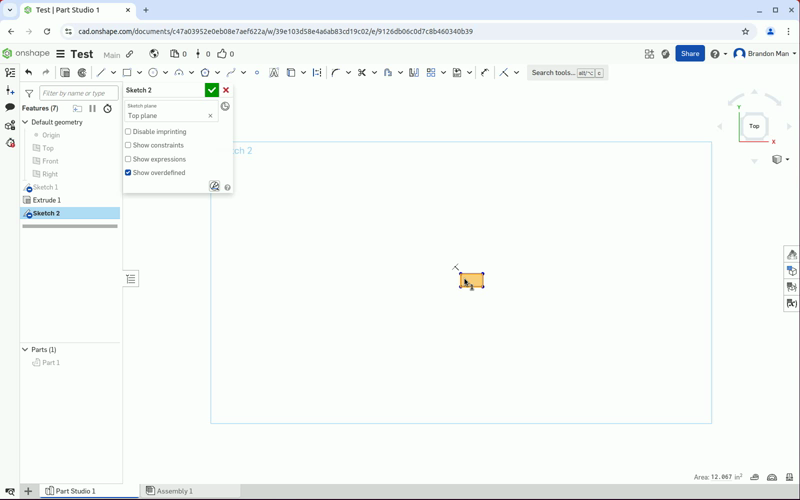
mouse_move(73, 352)
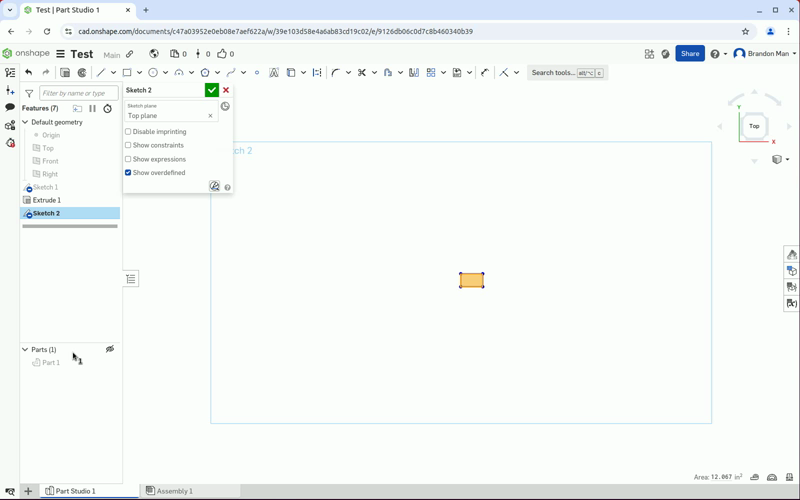
key(shift+y)
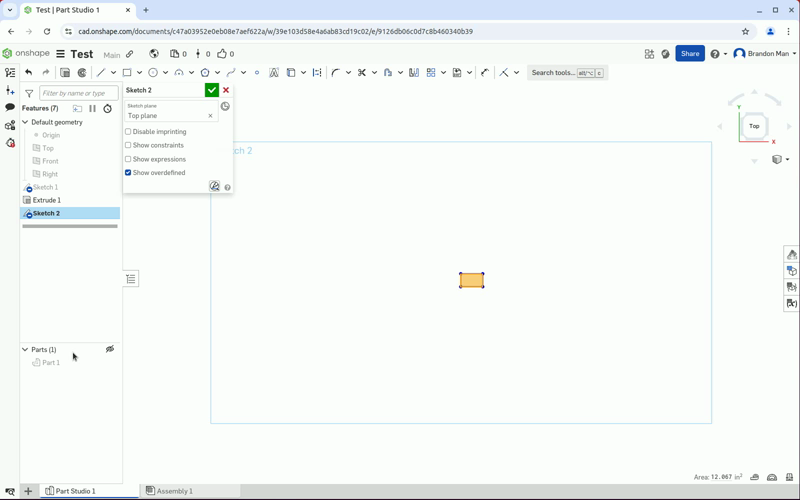
key(shift+e)
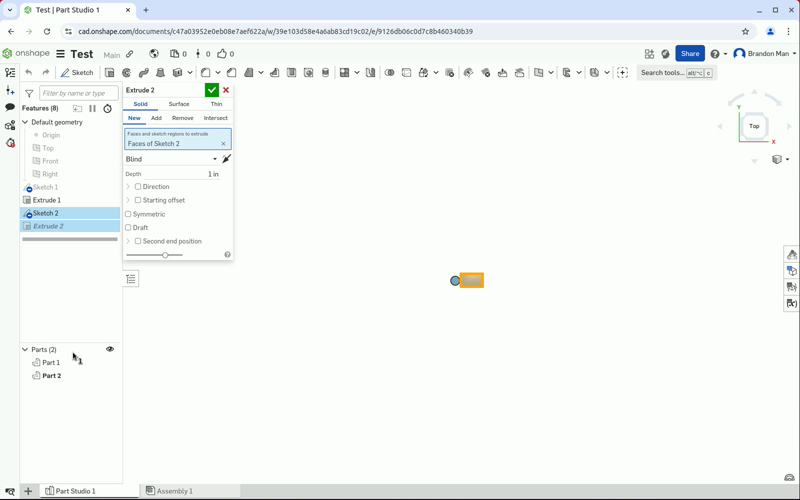
mouse_move(143, 106)
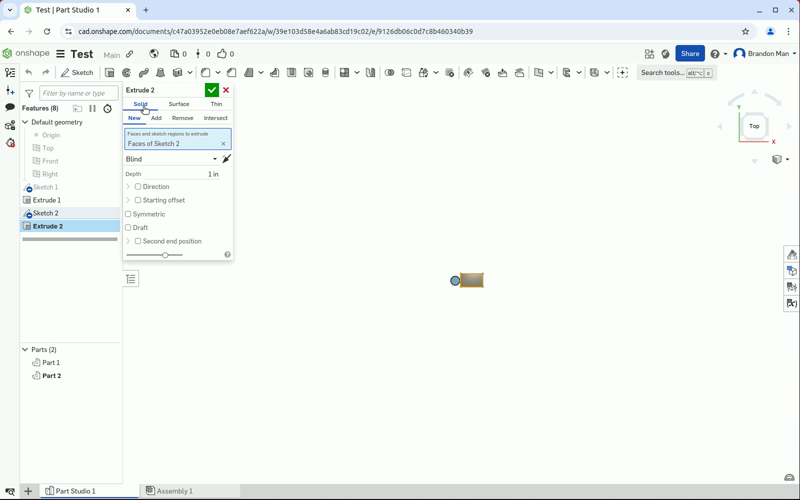
click(143, 106)
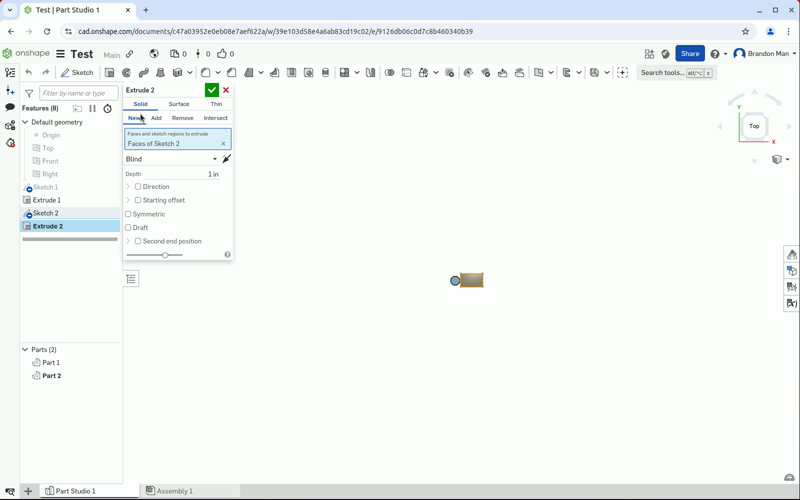
mouse_move(137, 120)
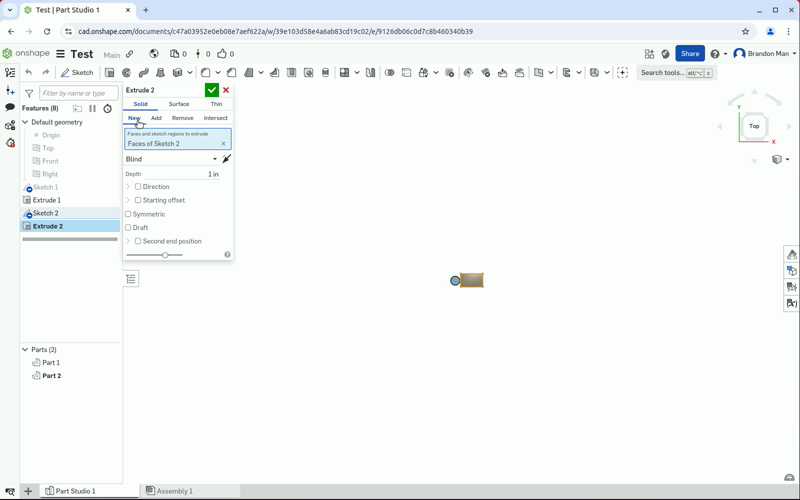
click(137, 120)
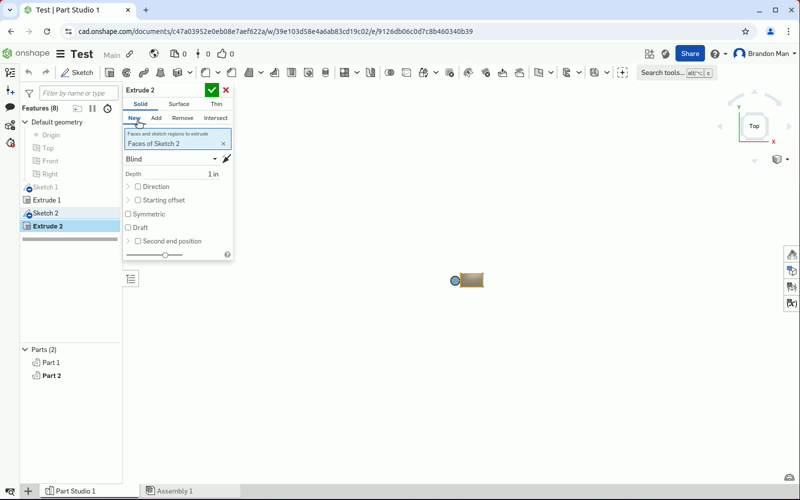
key(tab, 4)
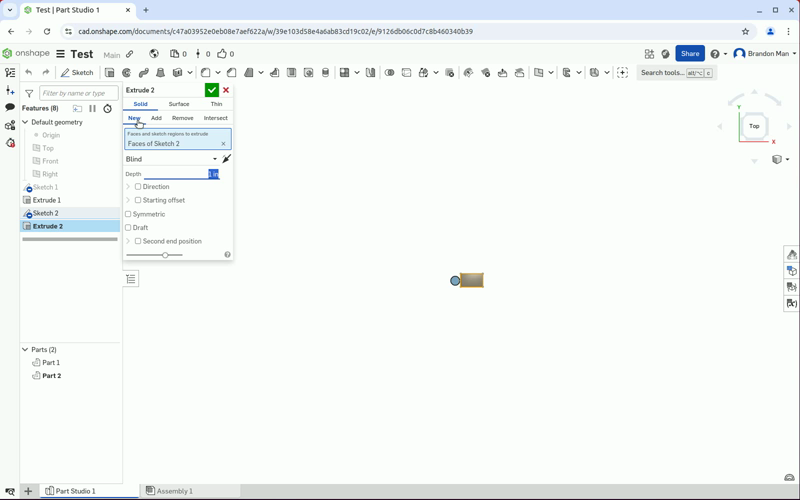
text(0.241)
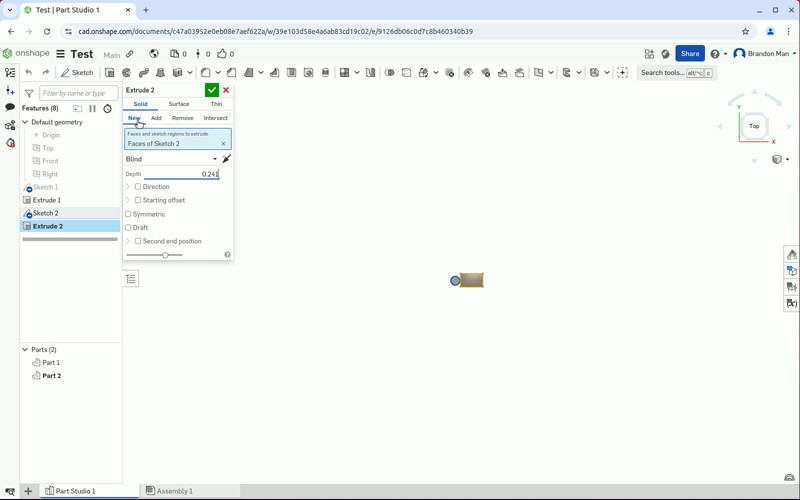
key(enter)
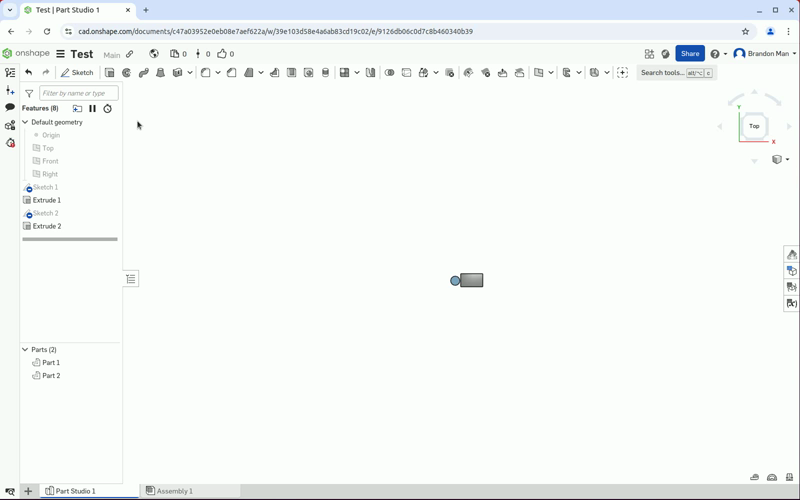
key(shift+h)
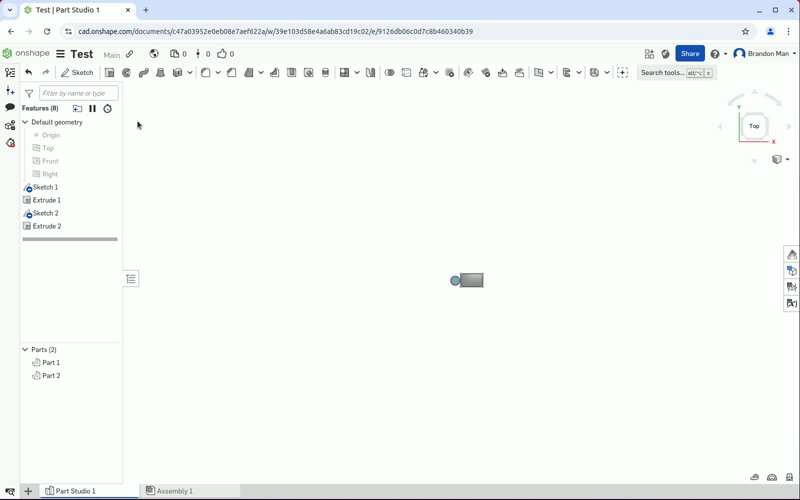
key(shift+h)
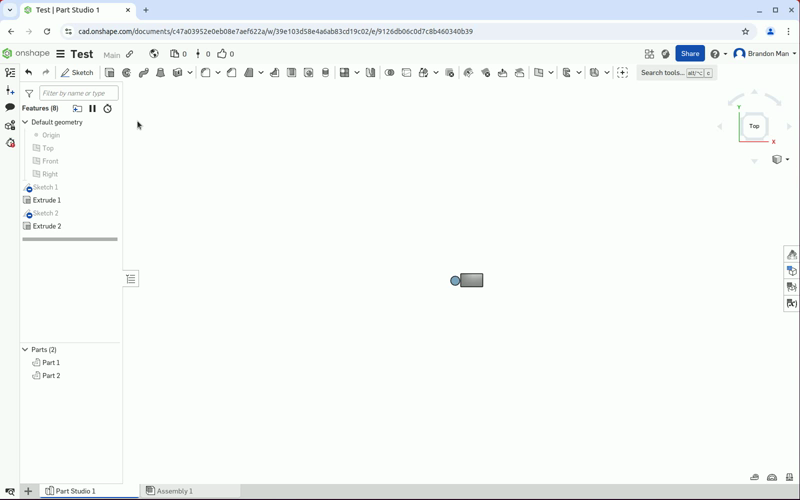
mouse_move(73, 189)
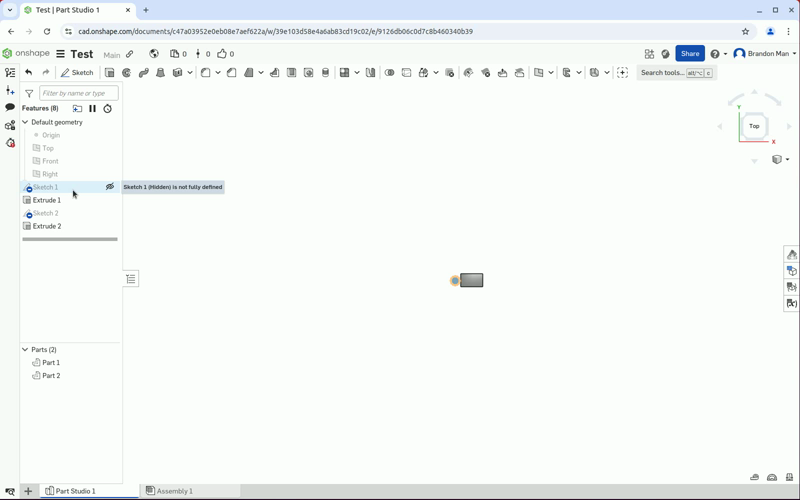
click(73, 189)
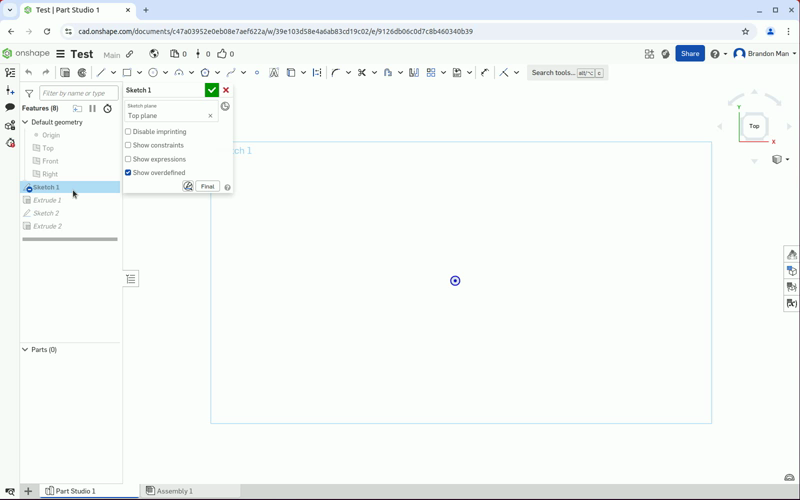
mouse_move(229, 92)
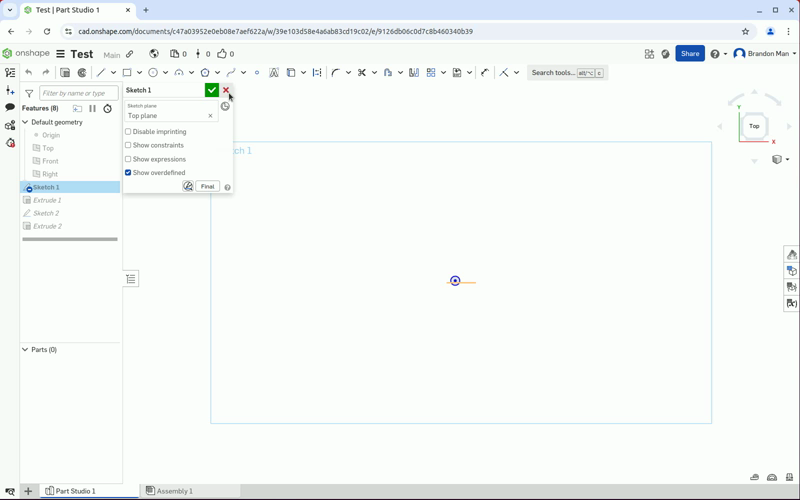
click(229, 92)
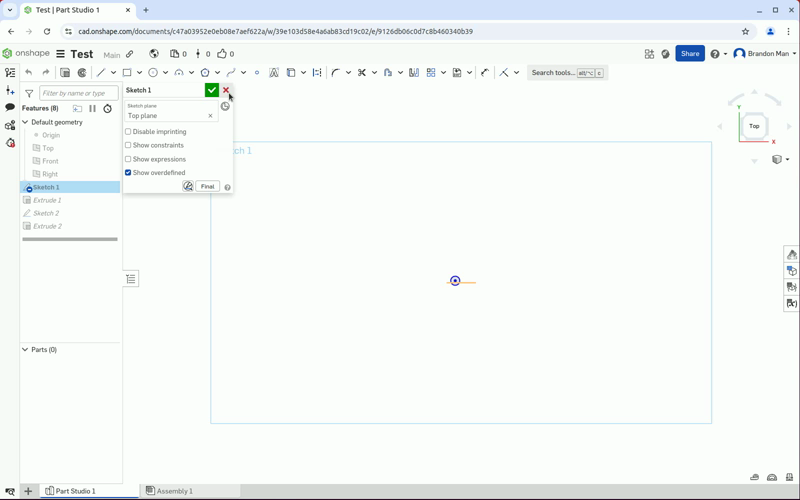
key(shift+s)
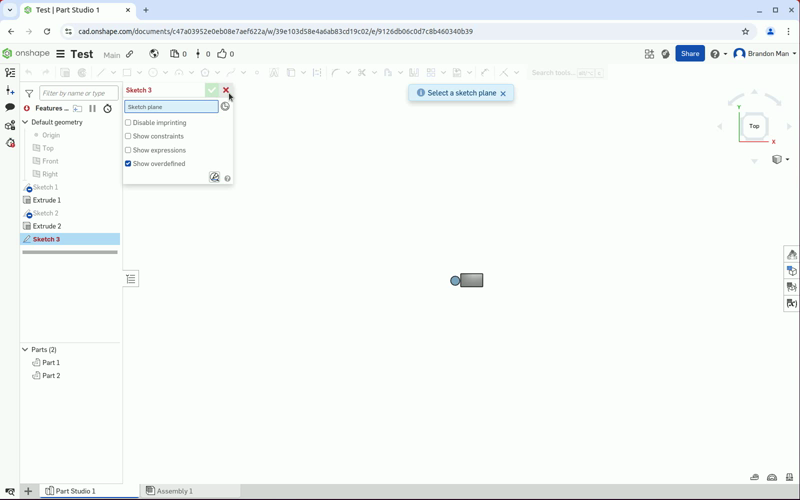
mouse_move(73, 150)
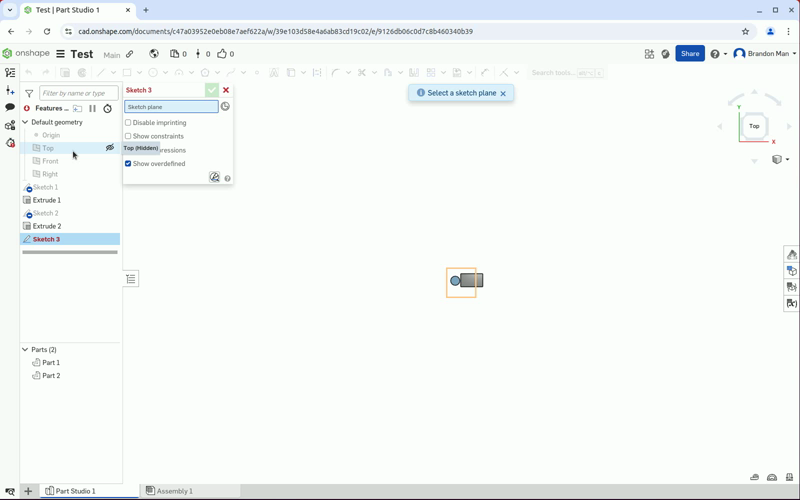
click(73, 150)
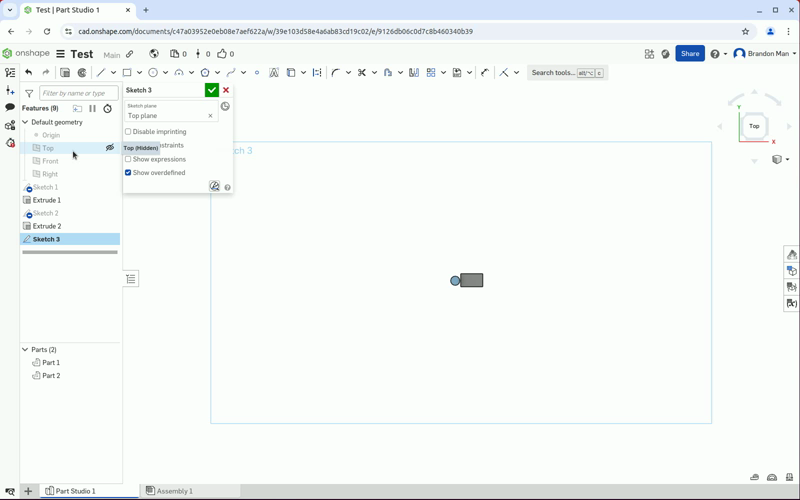
mouse_move(73, 352)
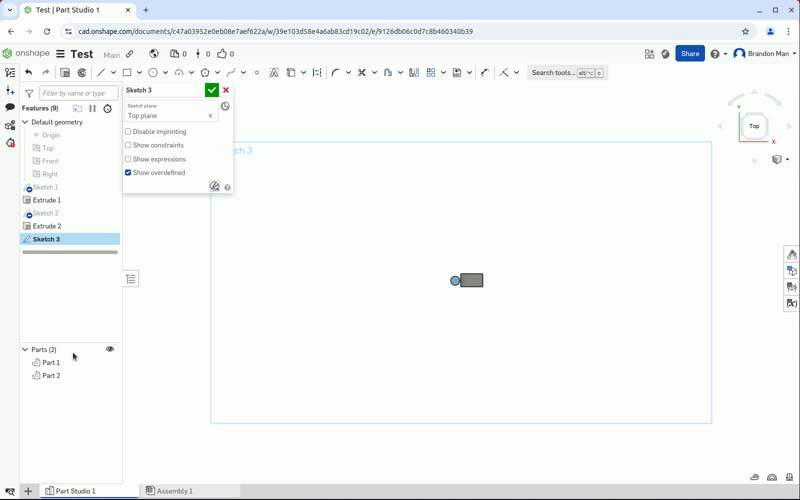
key(y)
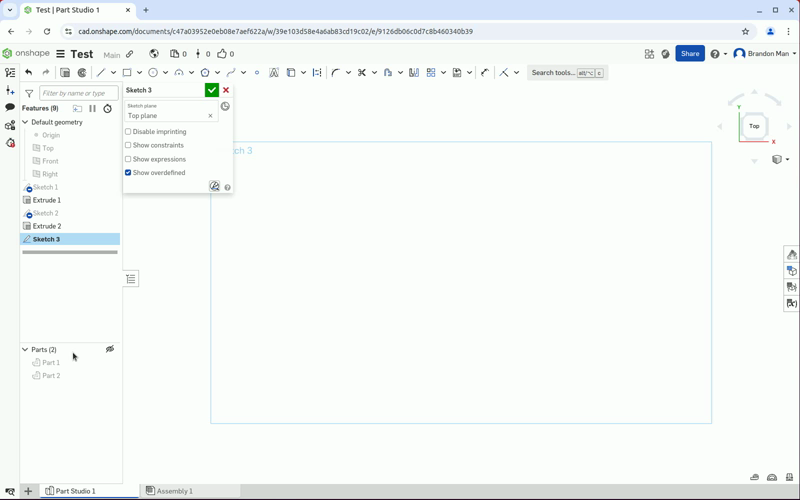
key(c)
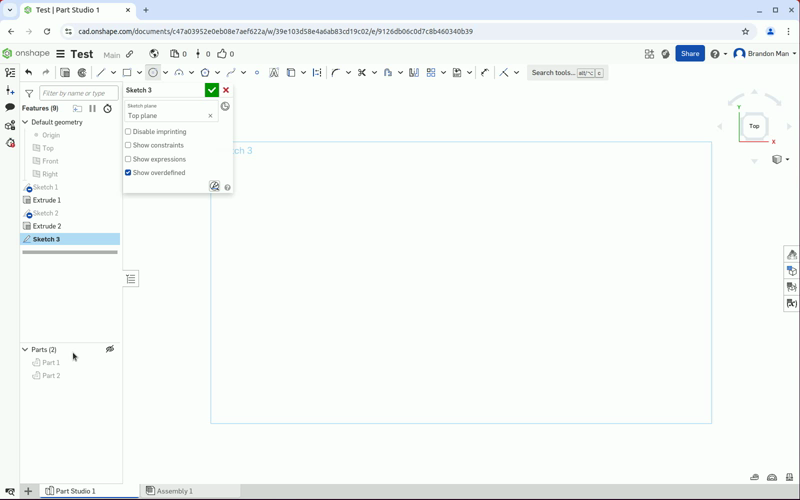
key_down(shift)
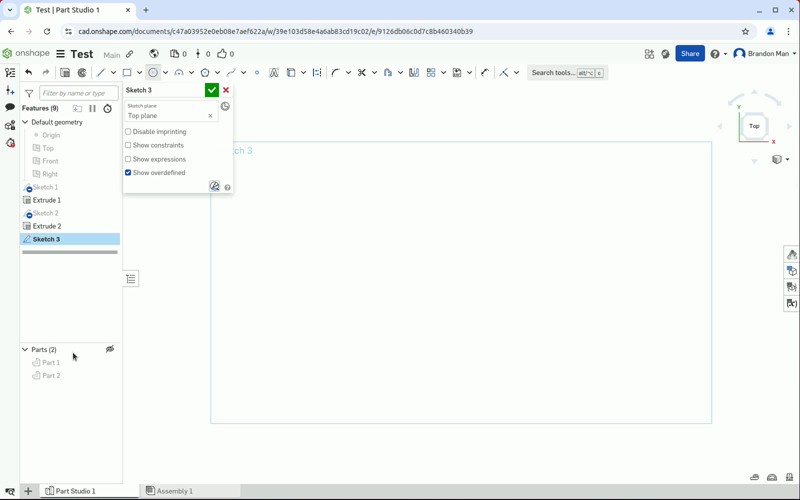
mouse_move(465, 290)
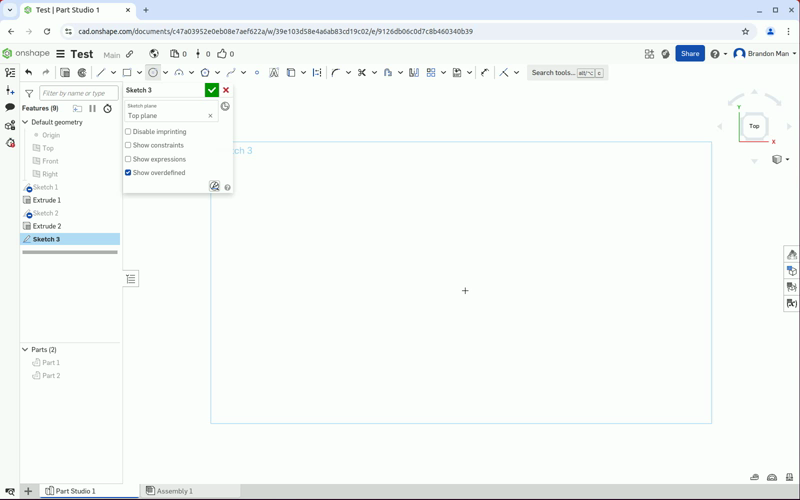
click(465, 290)
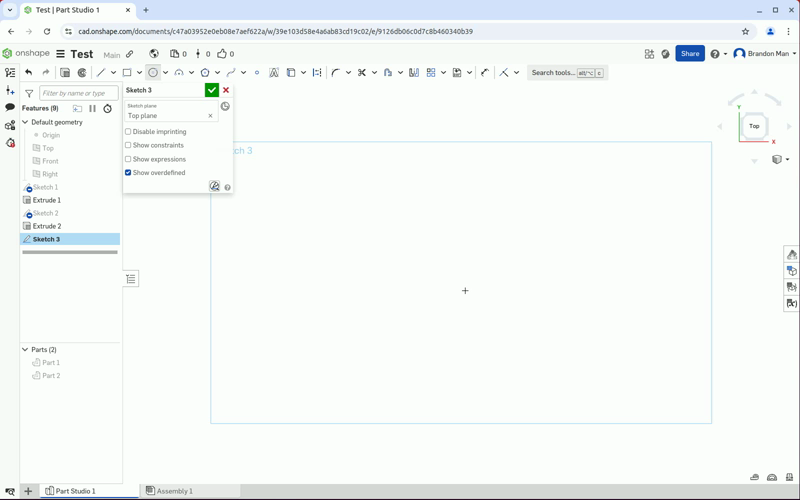
key_up(shift)
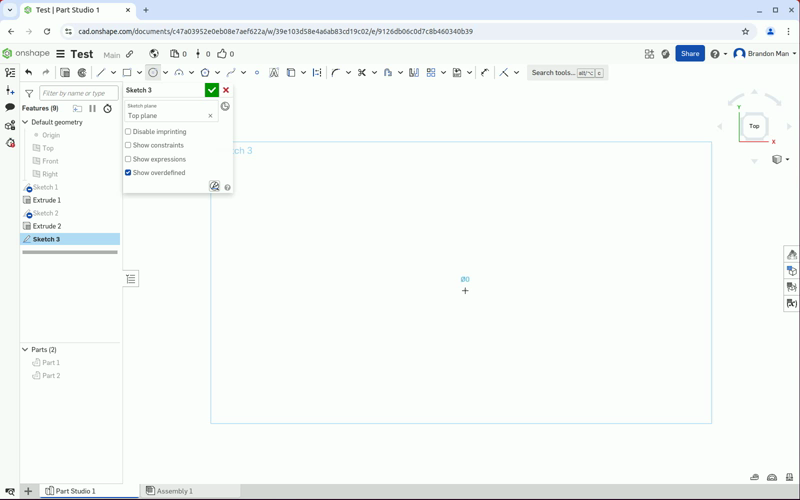
mouse_move(504, 290)
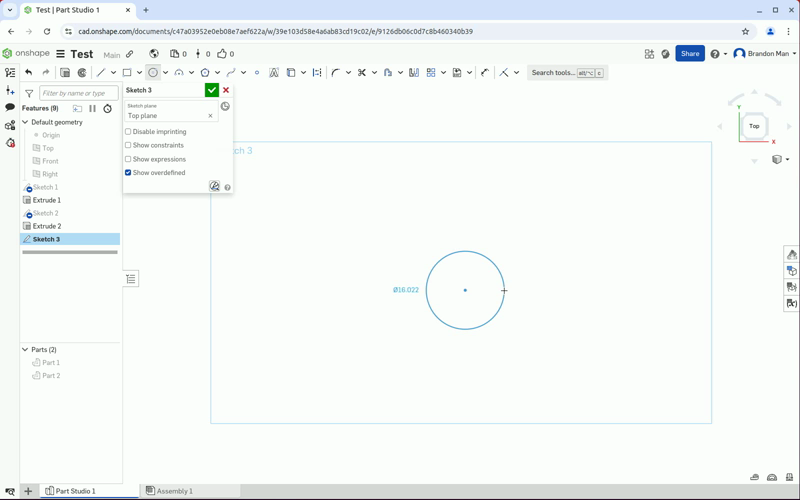
click(504, 290)
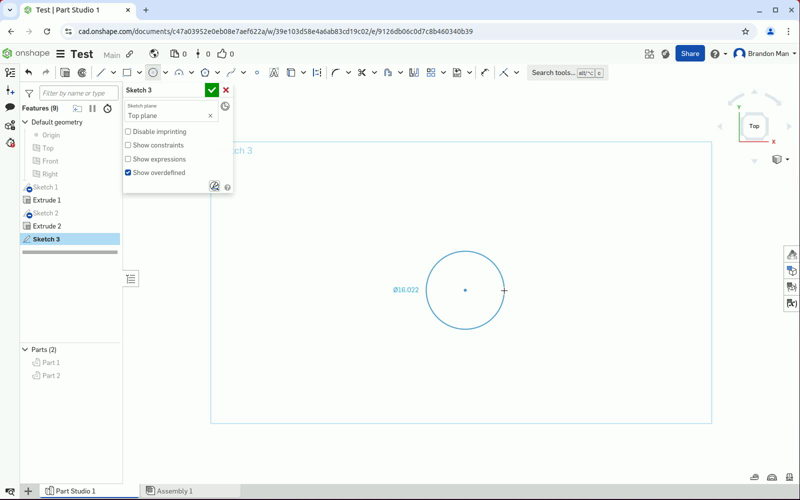
key(esc)
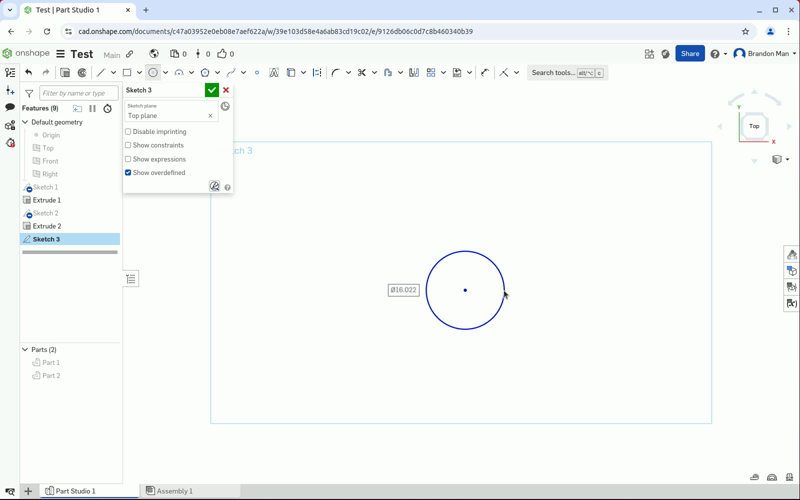
mouse_move(465, 297)
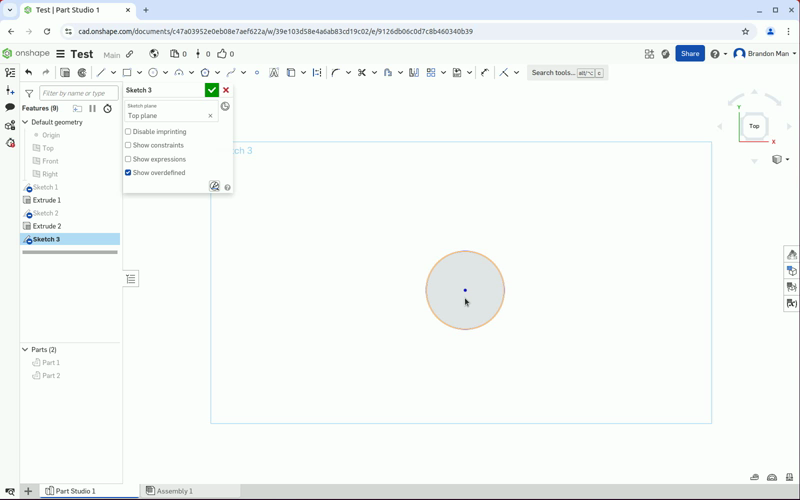
click(465, 297)
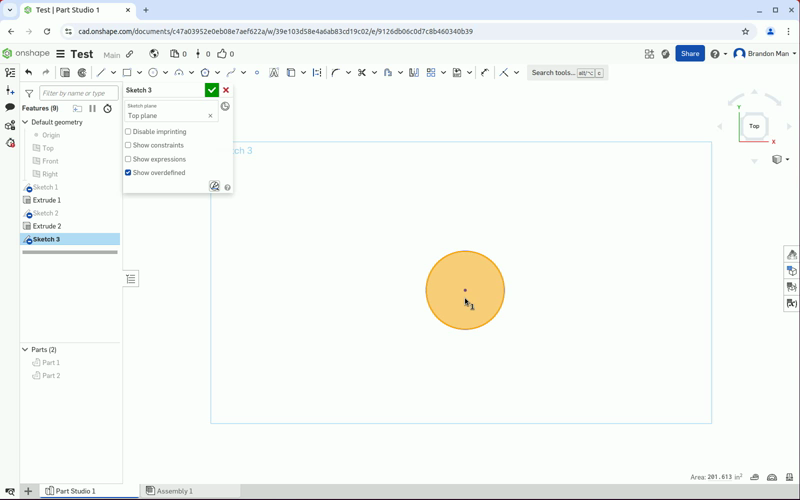
mouse_move(73, 352)
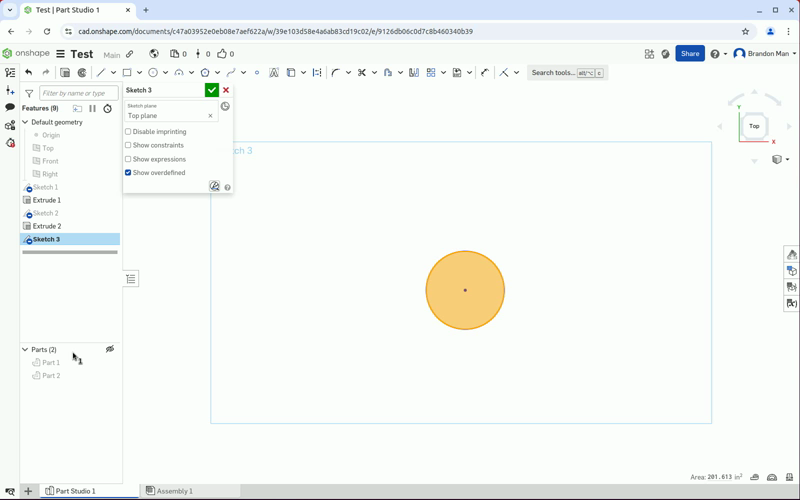
key(shift+y)
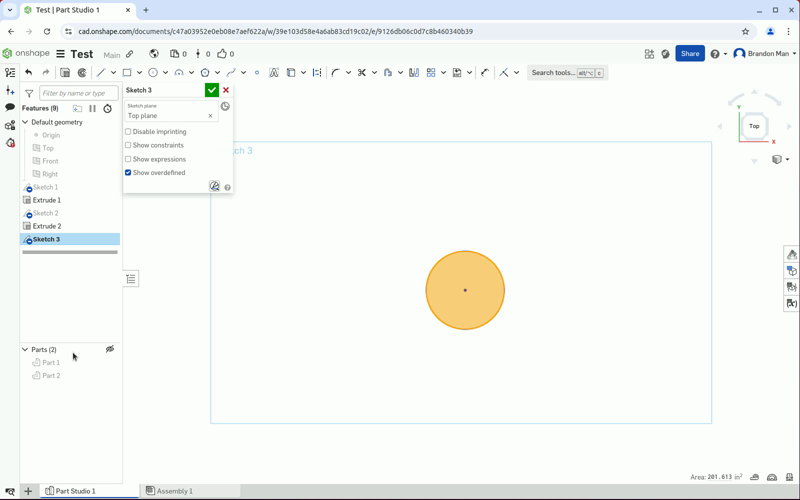
key(shift+e)
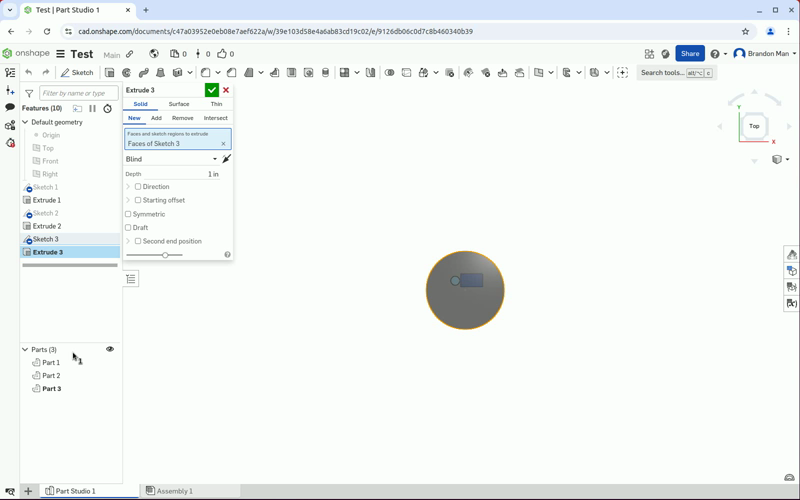
mouse_move(143, 106)
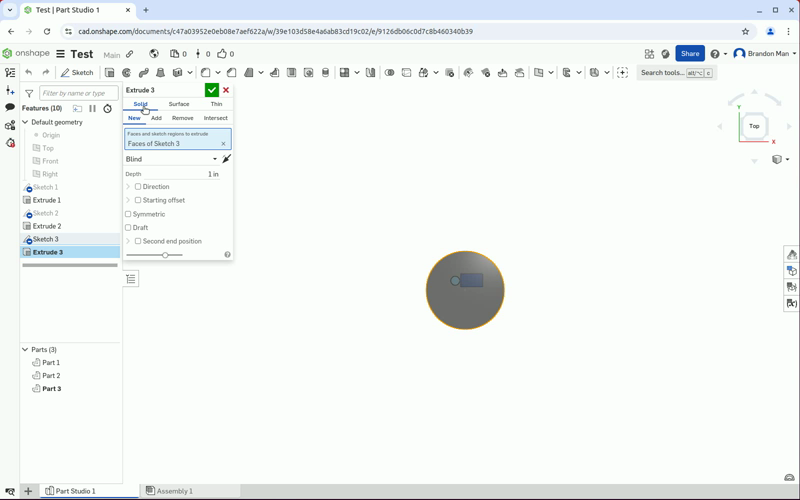
click(143, 106)
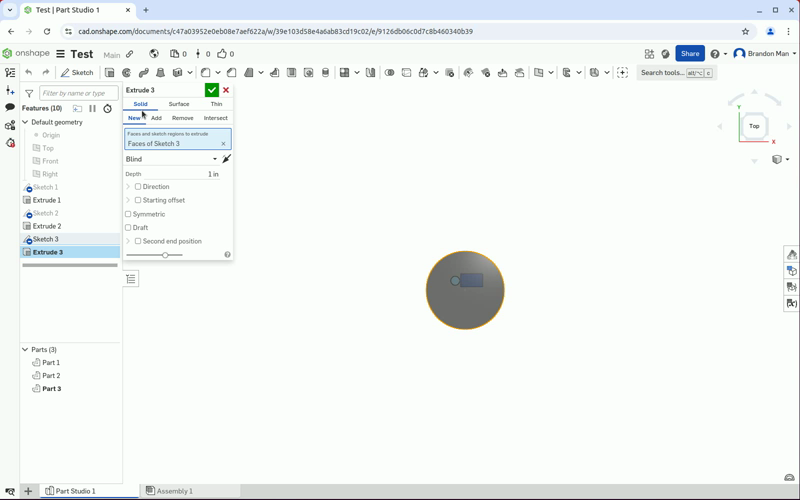
mouse_move(137, 120)
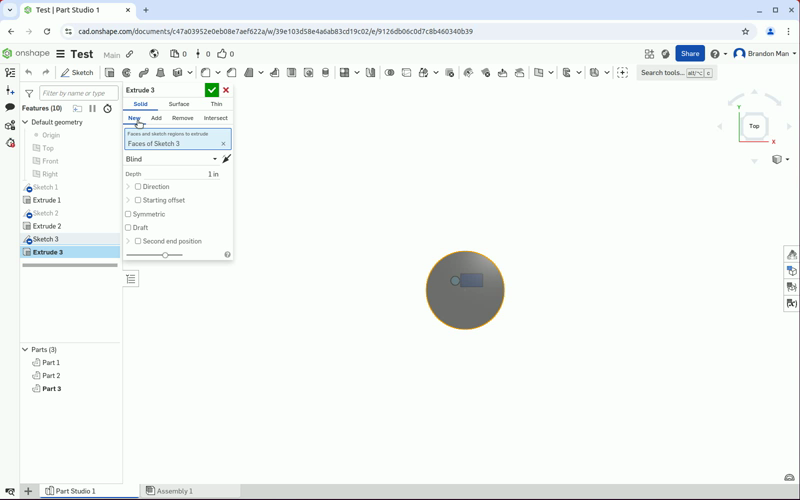
click(137, 120)
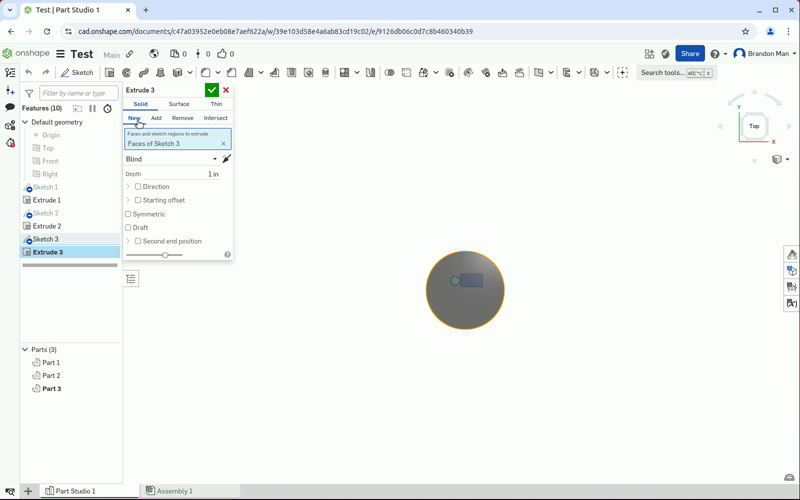
key(tab, 4)
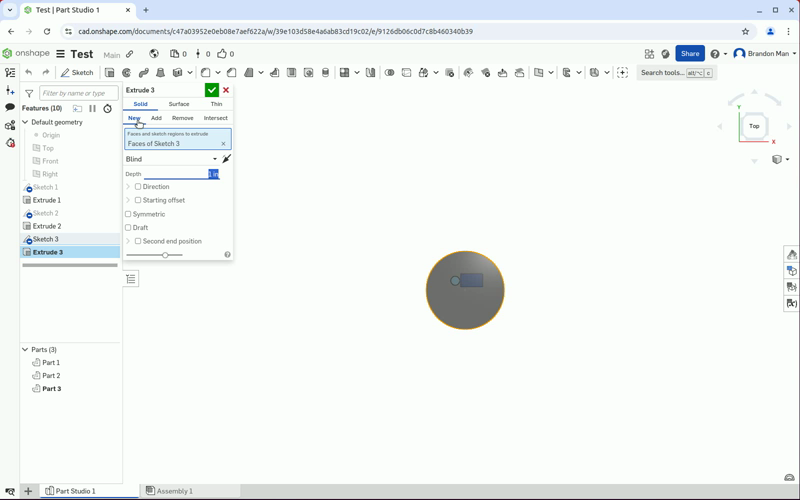
text(0.481)
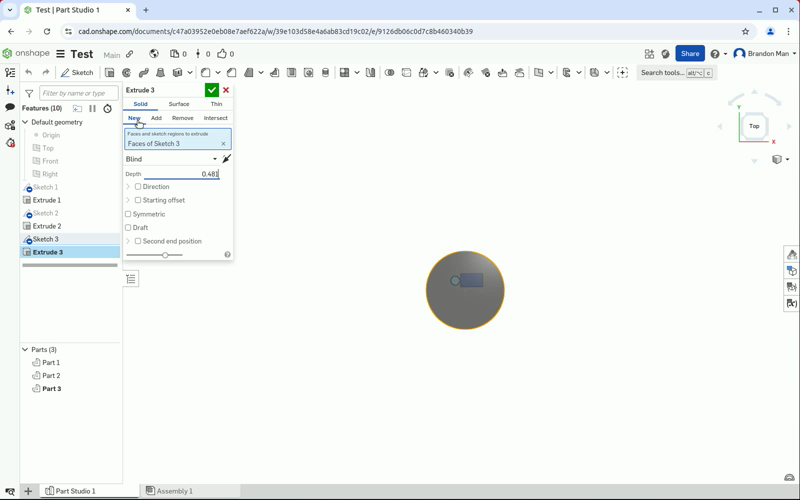
key(enter)
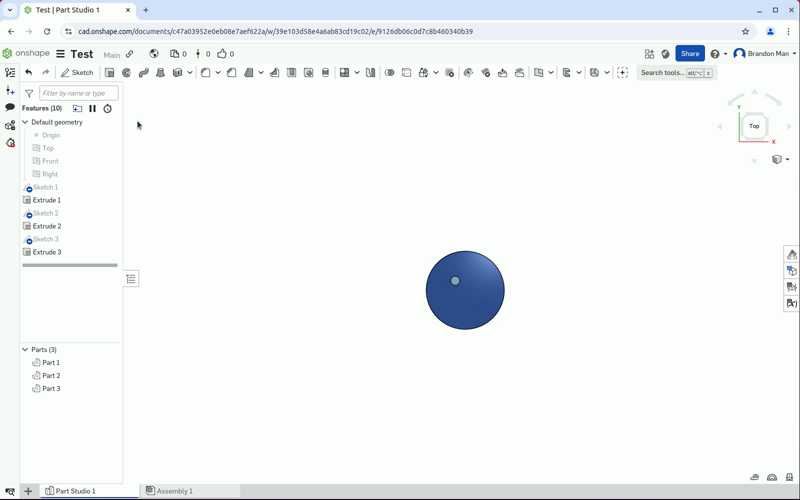
key(shift+h)
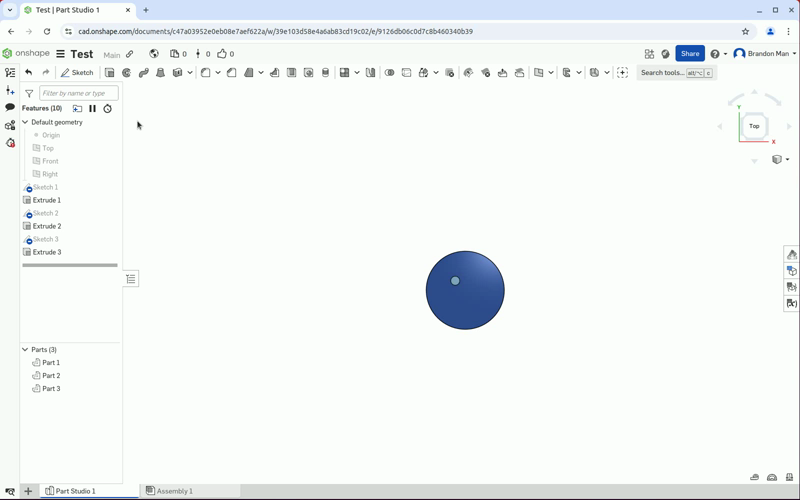
key(shift+h)
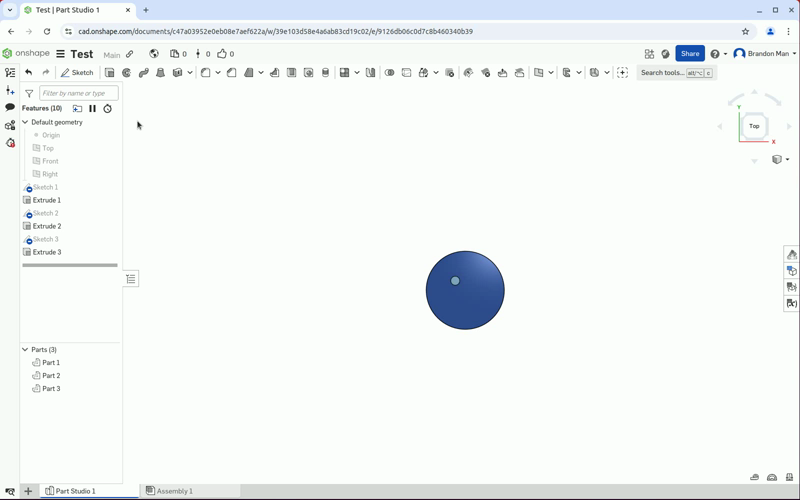
mouse_move(73, 189)
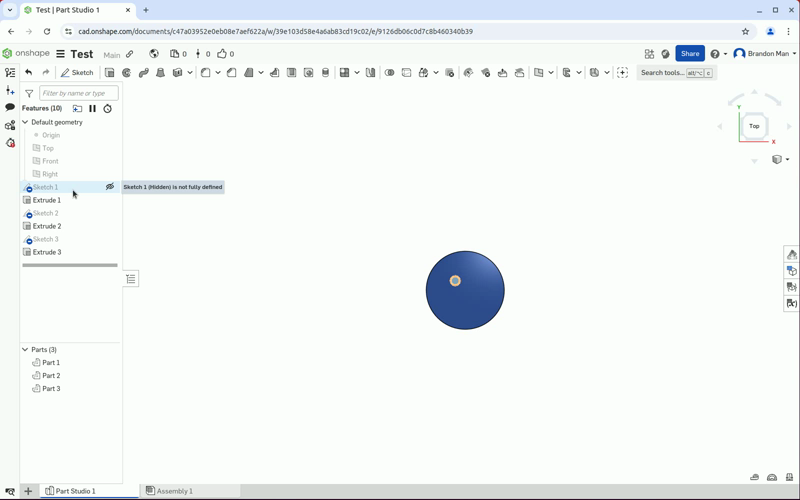
click(73, 189)
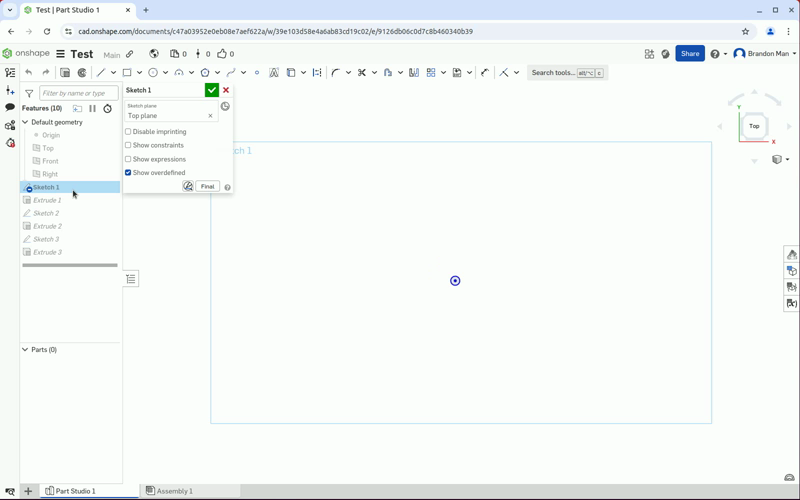
mouse_move(229, 92)
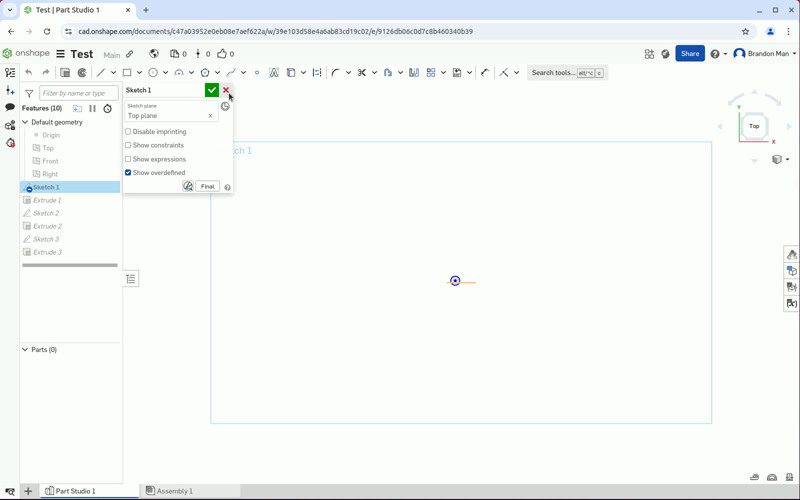
click(229, 92)
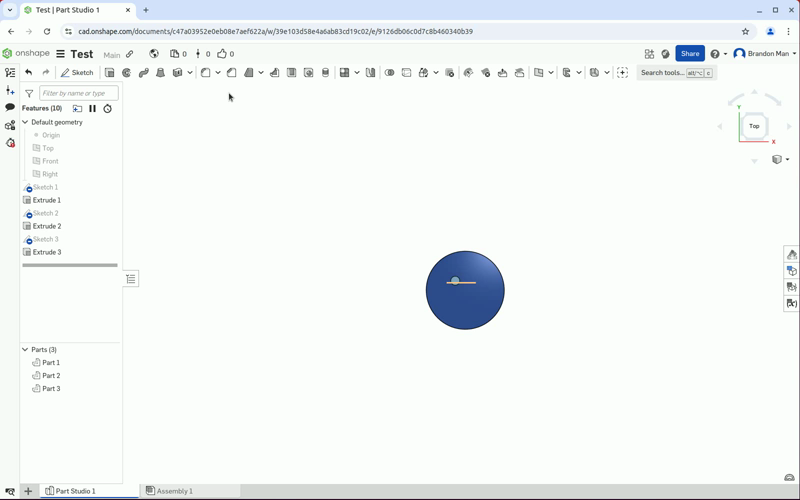
mouse_move(73, 352)
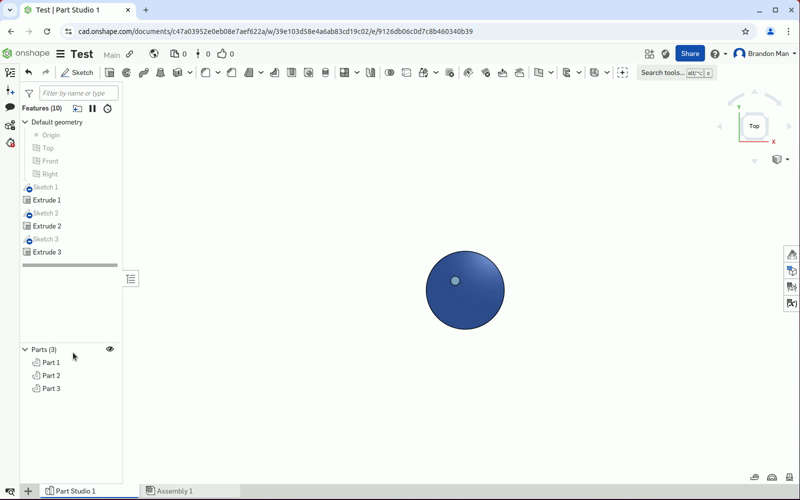
key(y)
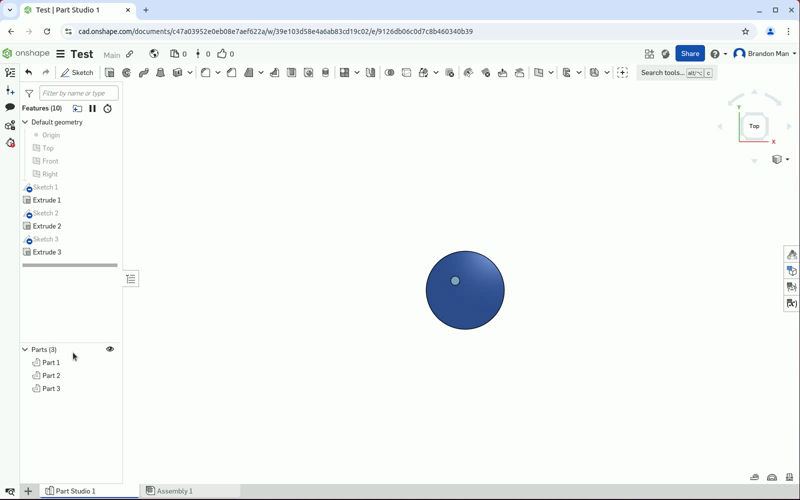
key(shift+p)
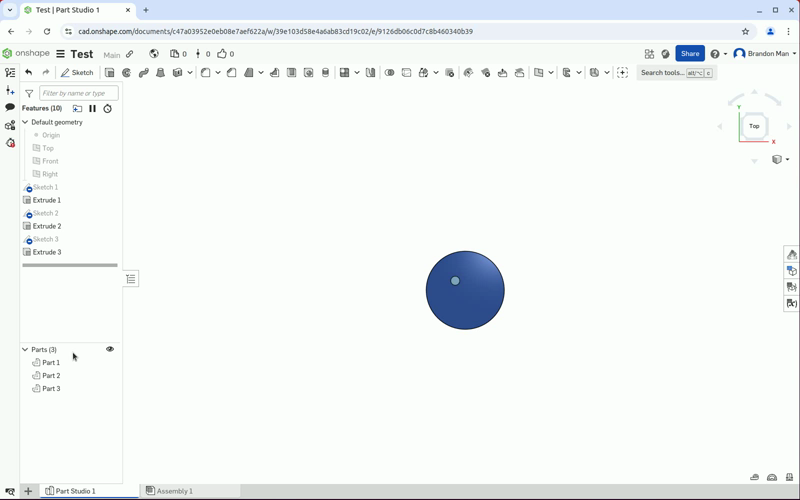
key(space)
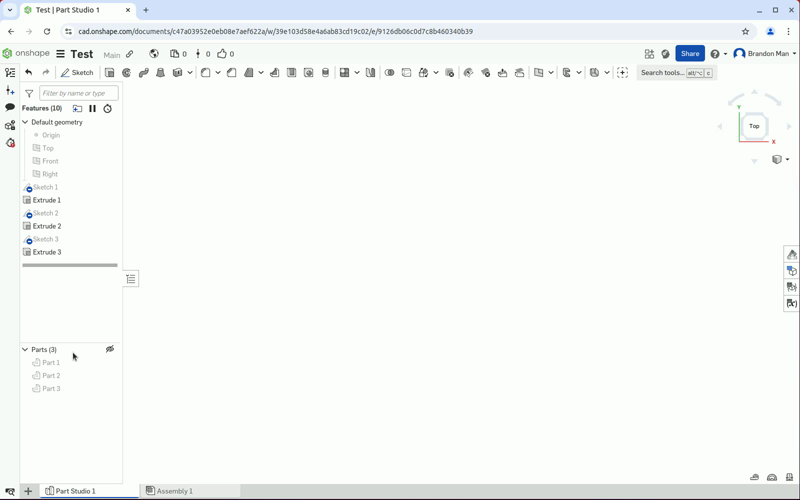
key_down(shift)
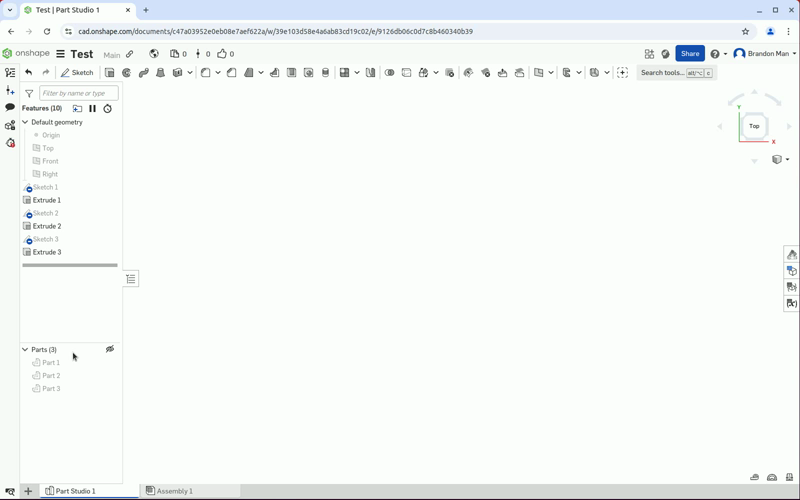
key(up)
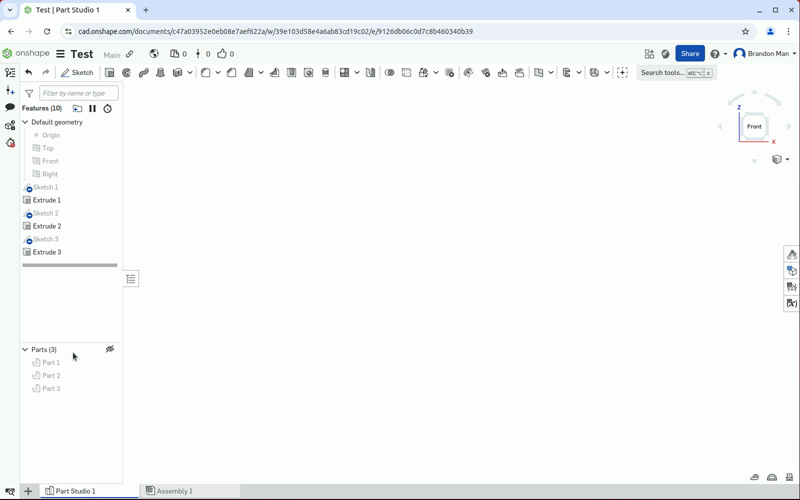
key_up(shift)
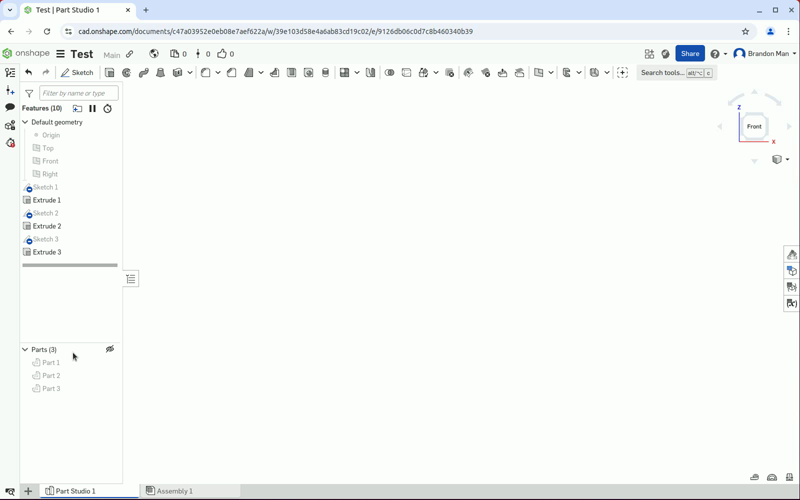
key(space)
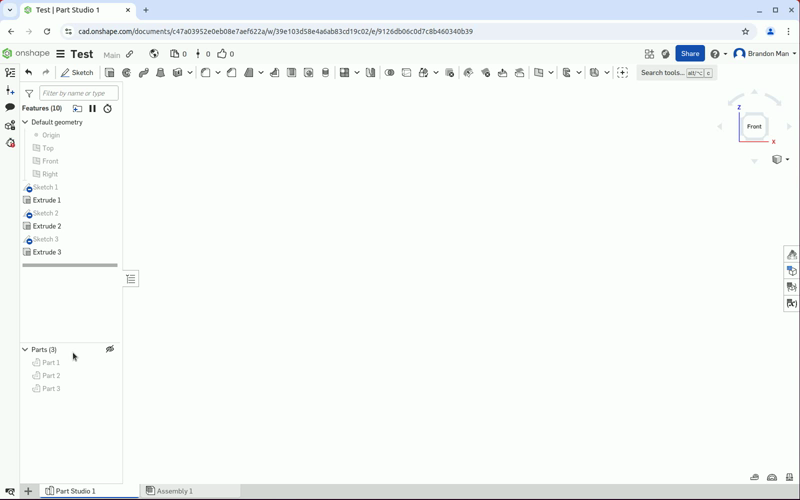
key_down(shift)
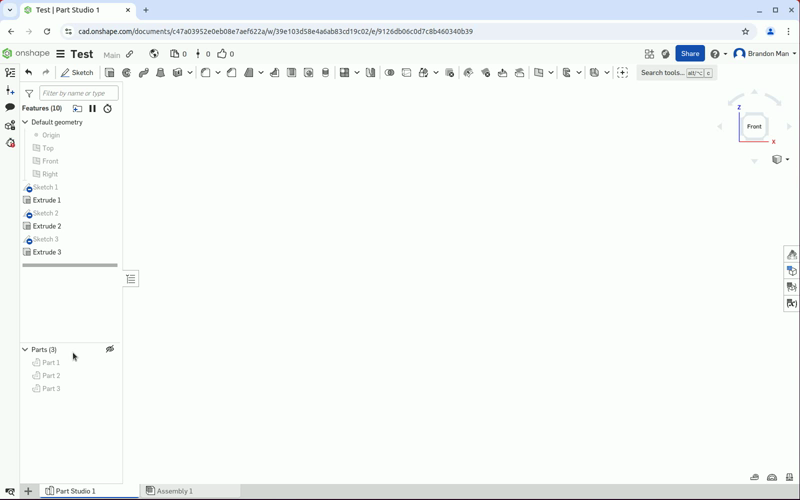
key(left)
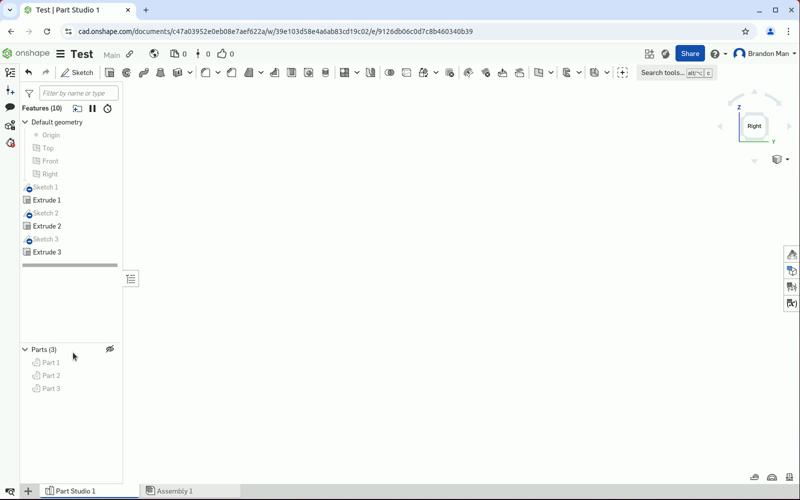
key_up(shift)
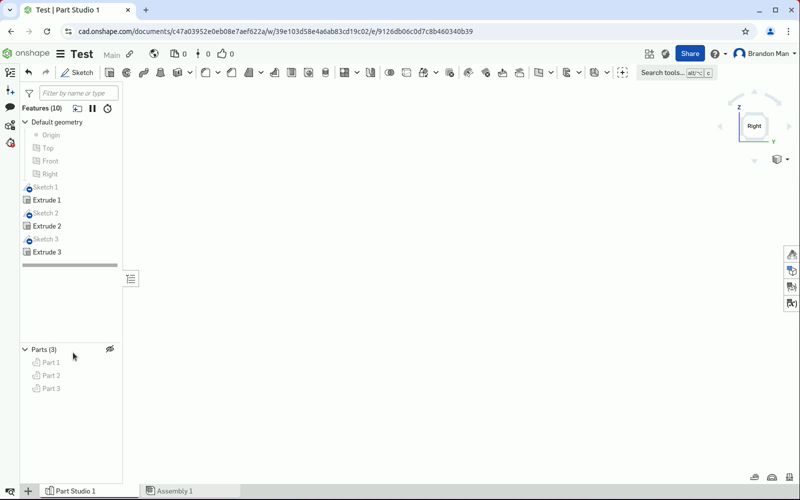
mouse_move(73, 352)
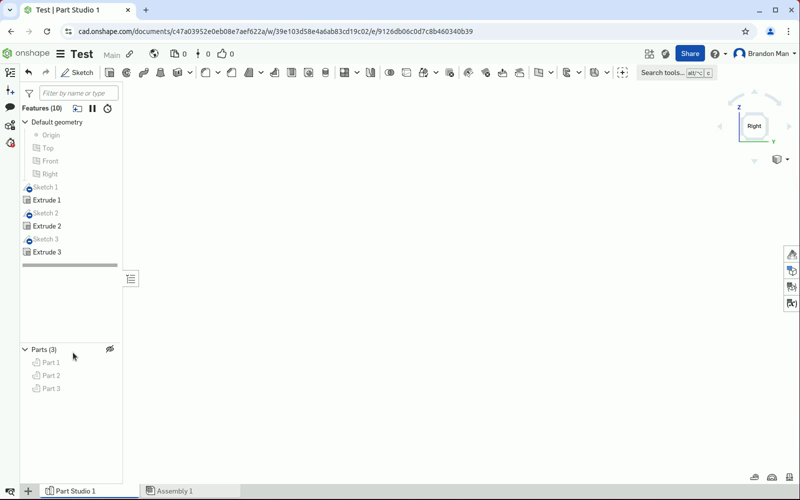
key(shift+y)
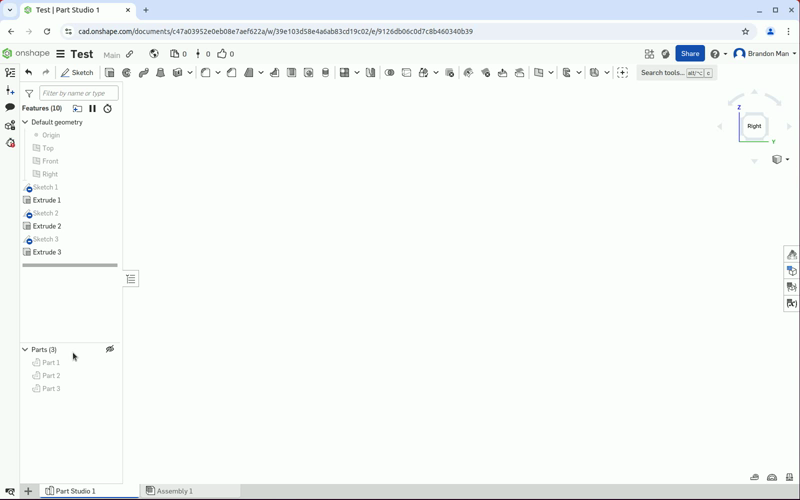
key(shift+s)
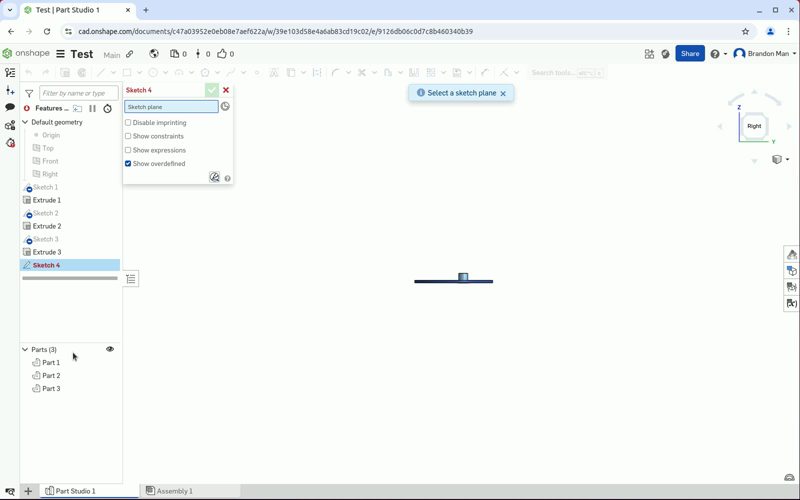
mouse_move(73, 176)
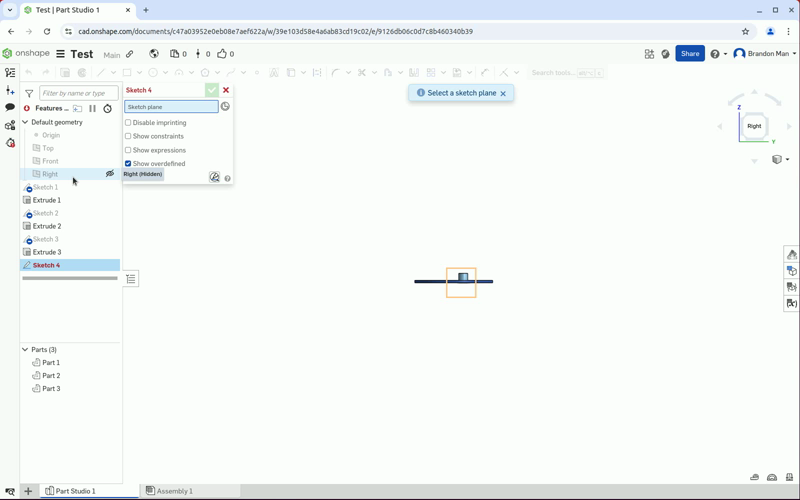
click(73, 176)
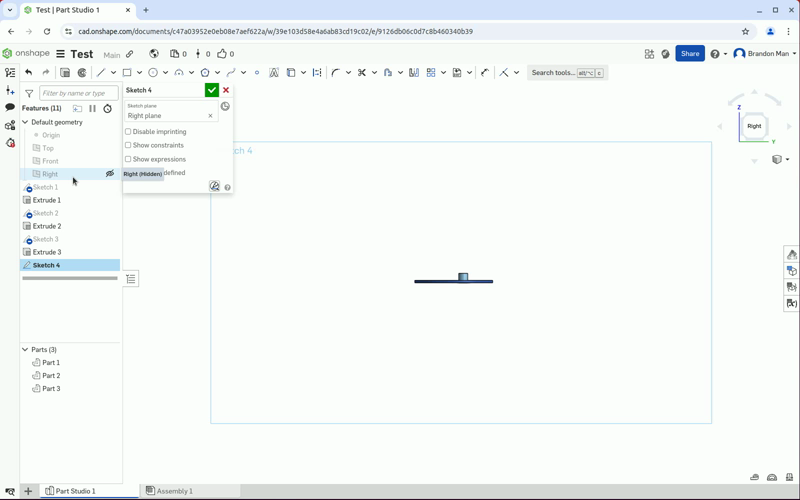
mouse_move(73, 352)
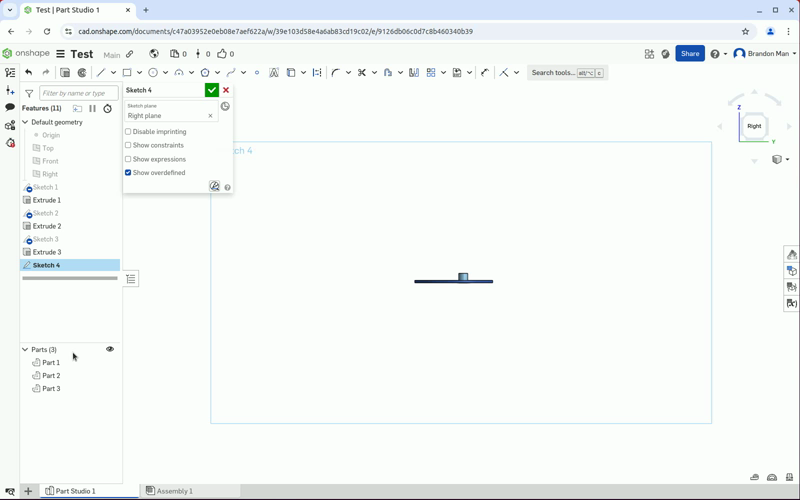
key(y)
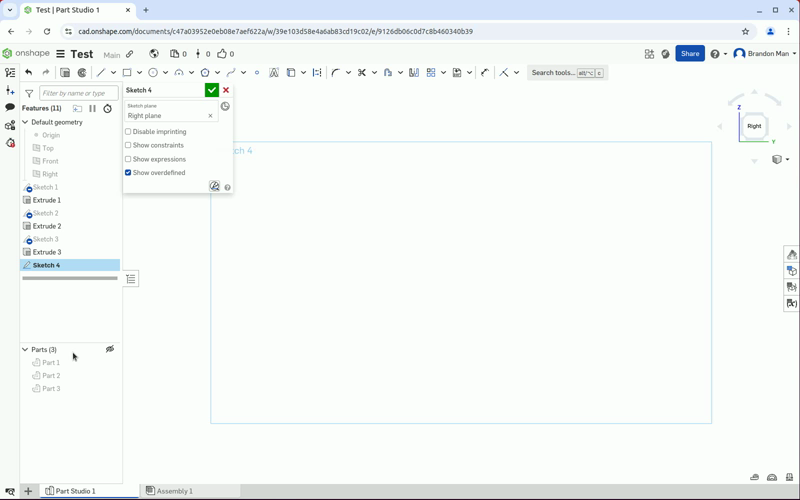
key(c)
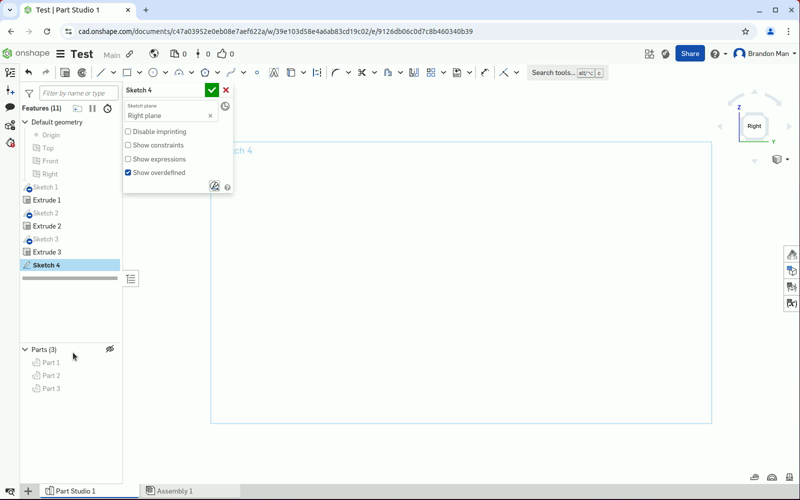
key_down(shift)
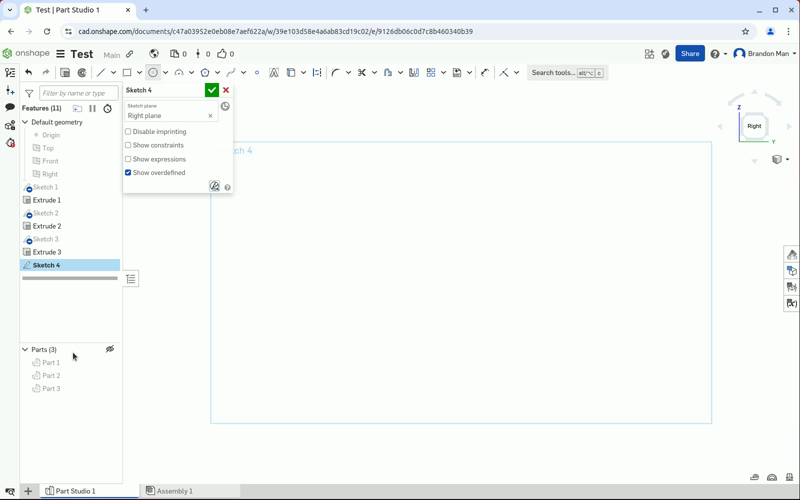
mouse_move(477, 265)
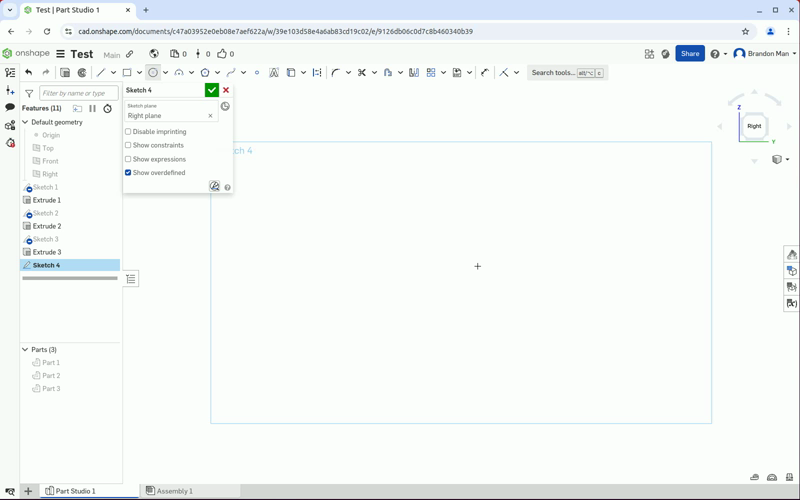
click(477, 265)
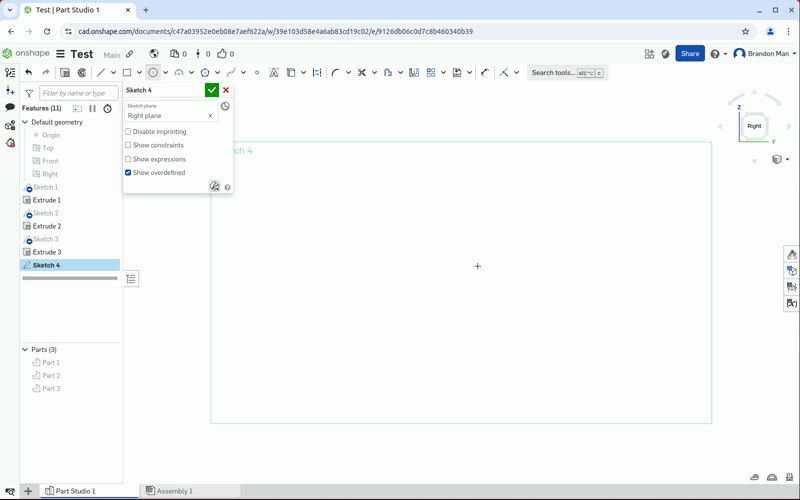
key_up(shift)
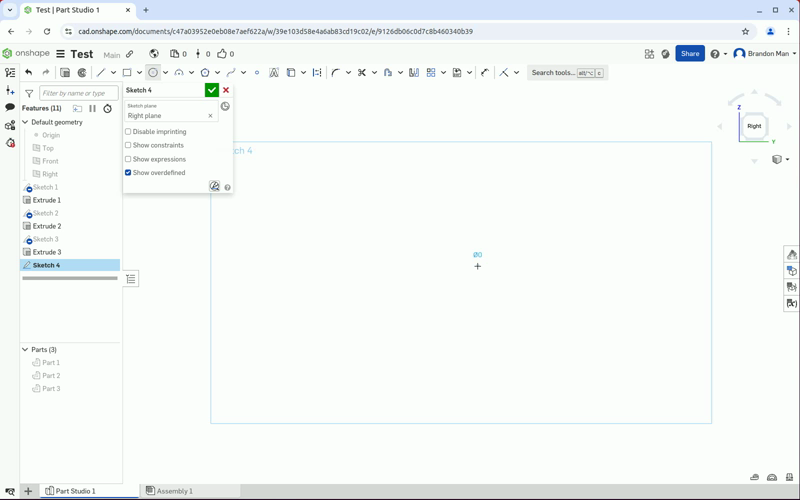
mouse_move(480, 265)
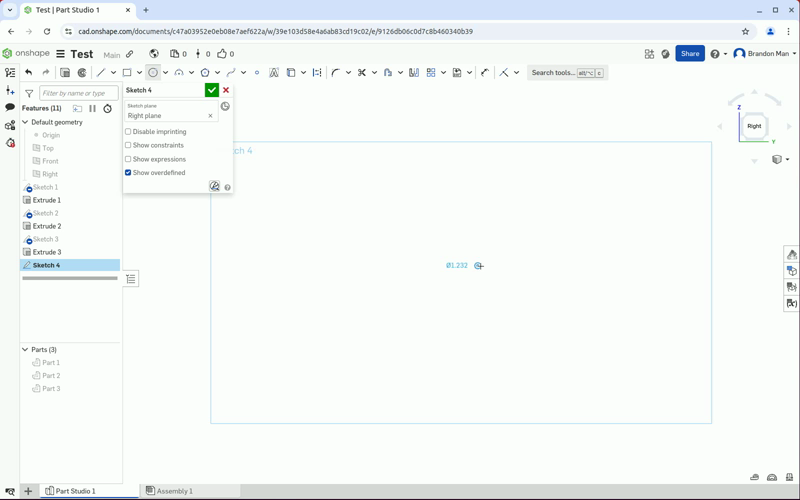
click(480, 265)
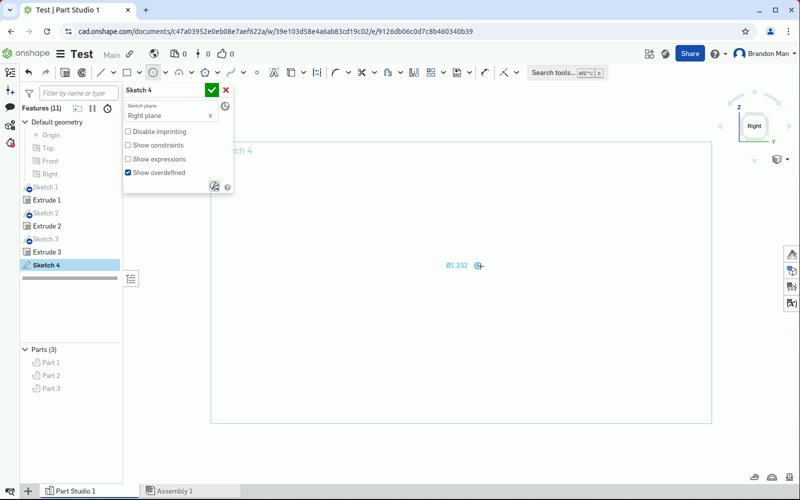
key(esc)
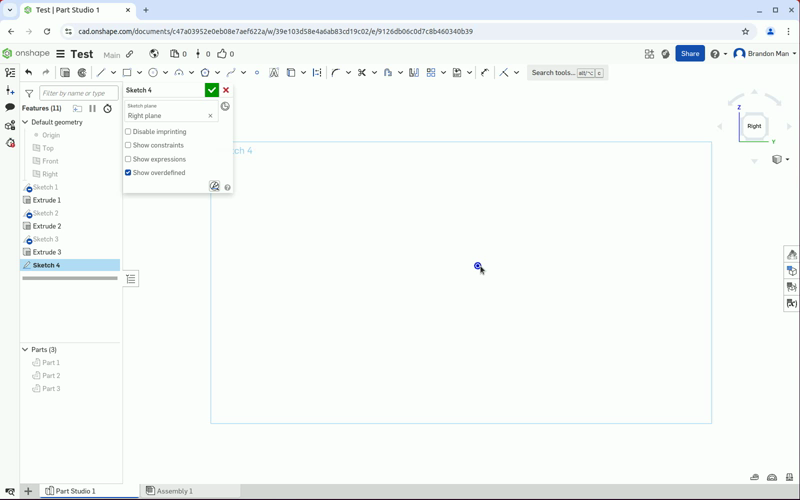
mouse_move(477, 266)
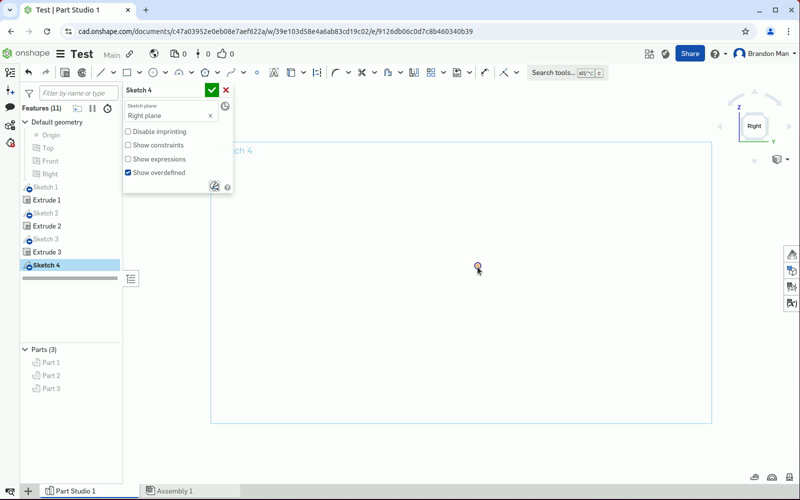
scroll(6)
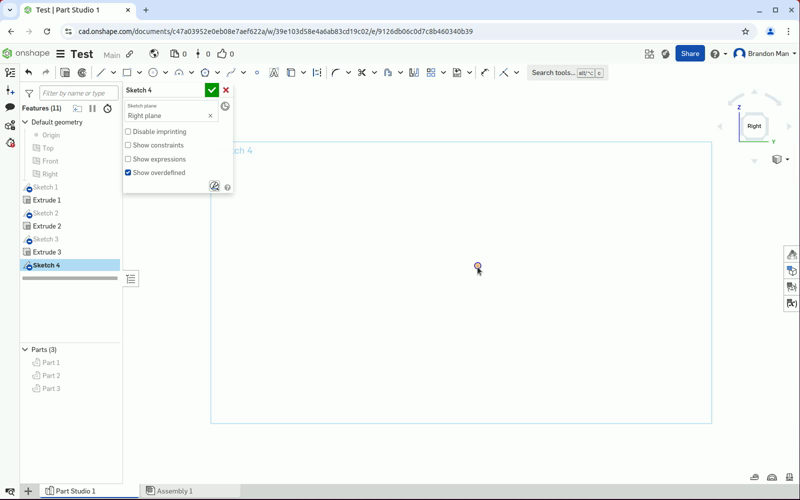
scroll(6)
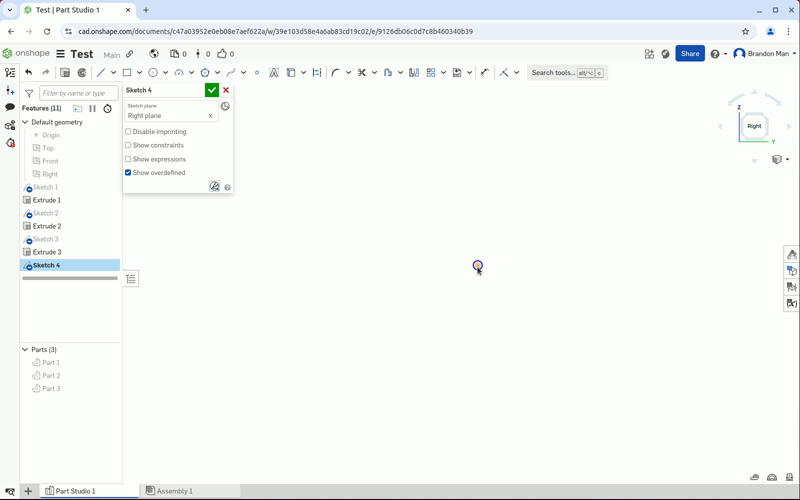
scroll(6)
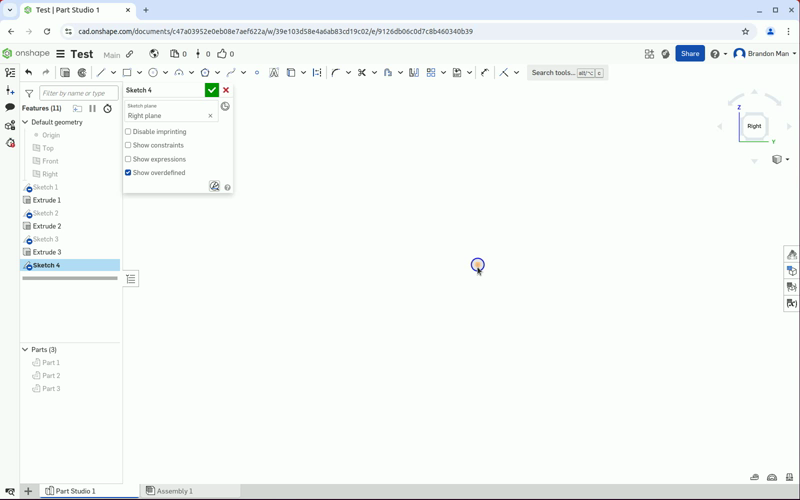
scroll(6)
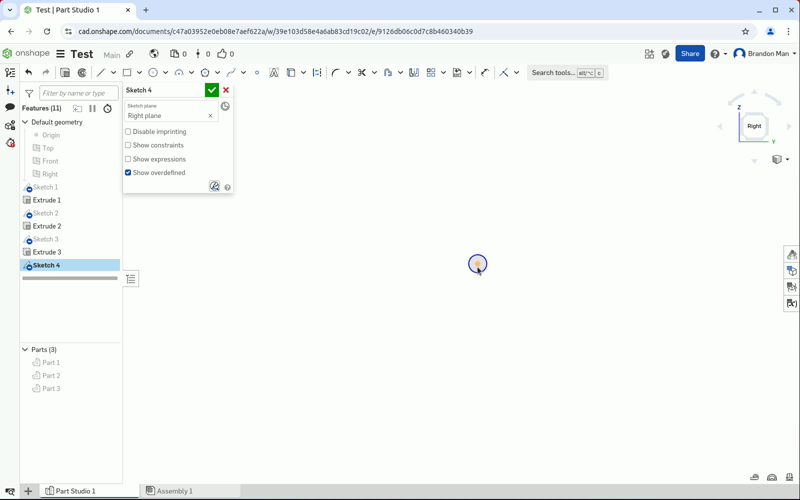
scroll(6)
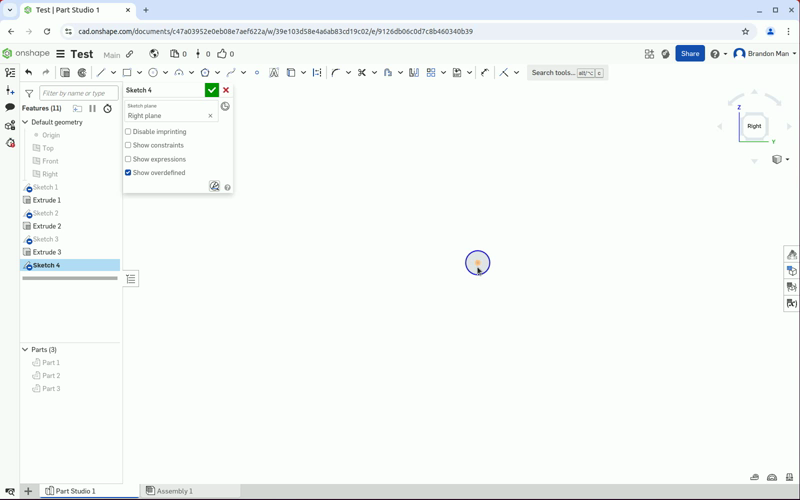
scroll(6)
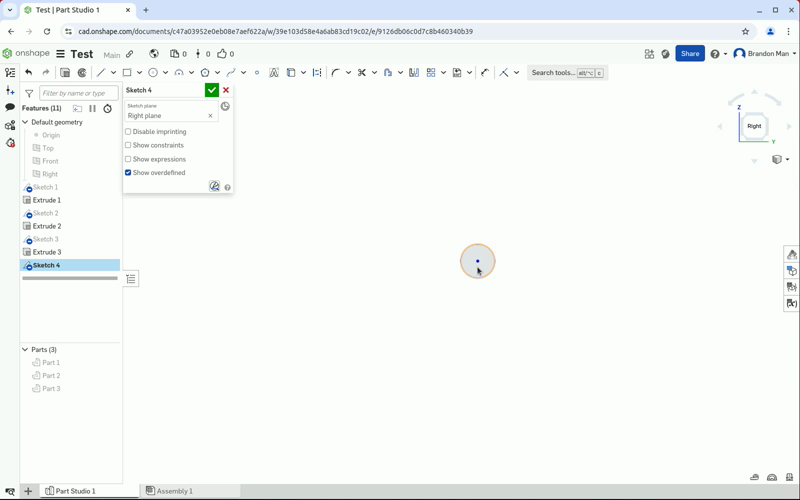
scroll(6)
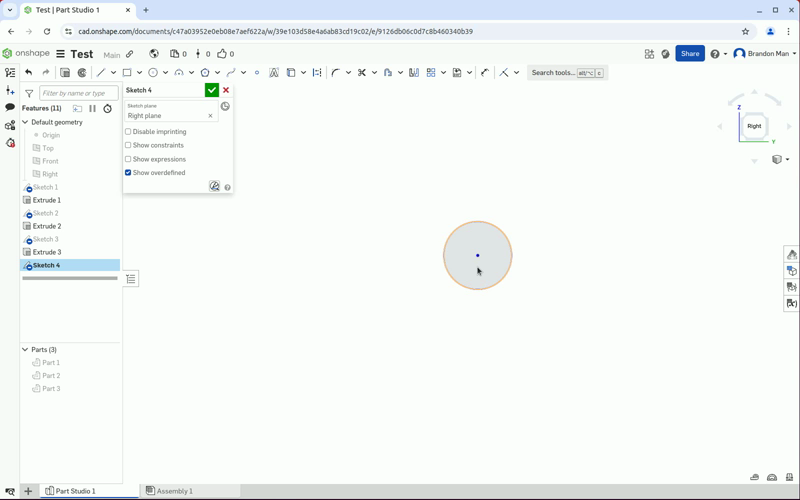
click(477, 266)
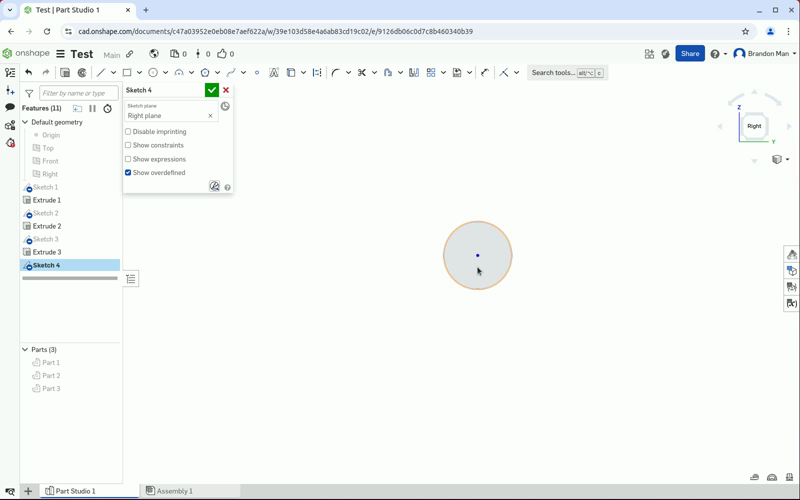
scroll(-6)
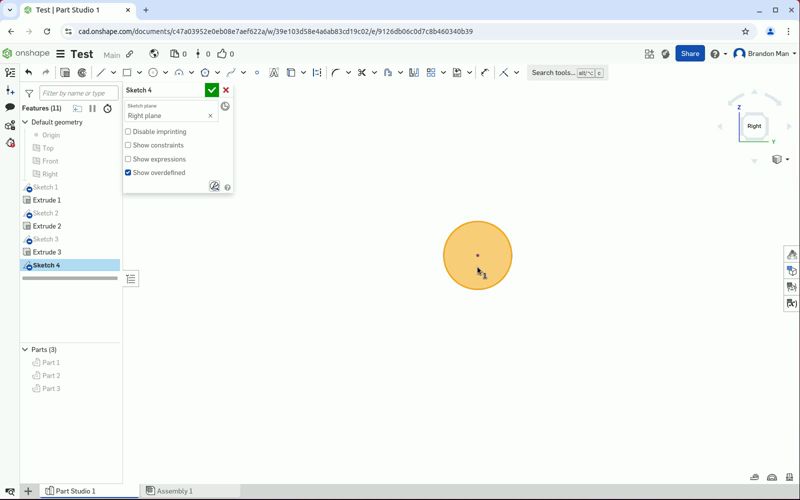
scroll(-6)
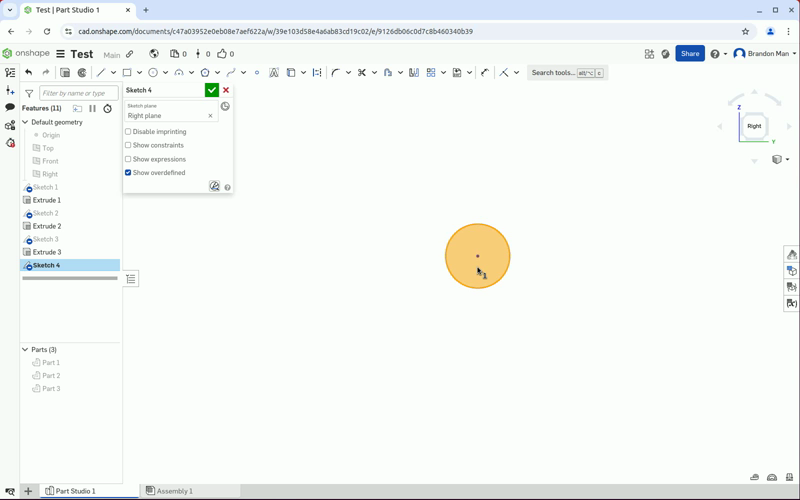
scroll(-6)
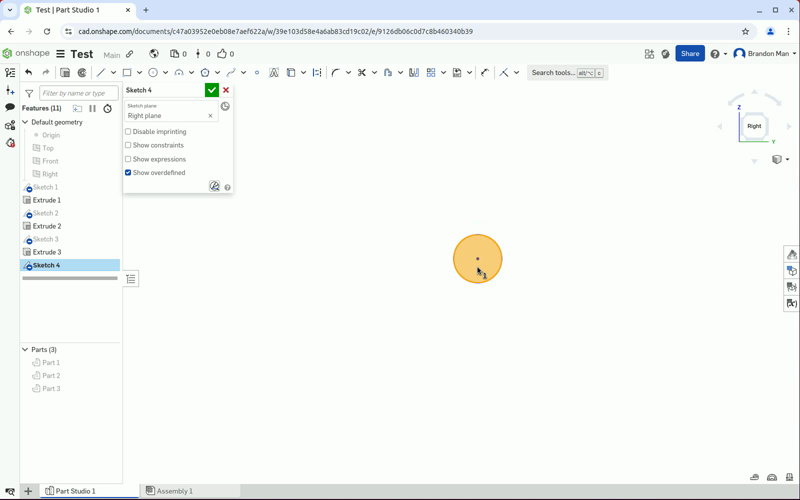
scroll(-6)
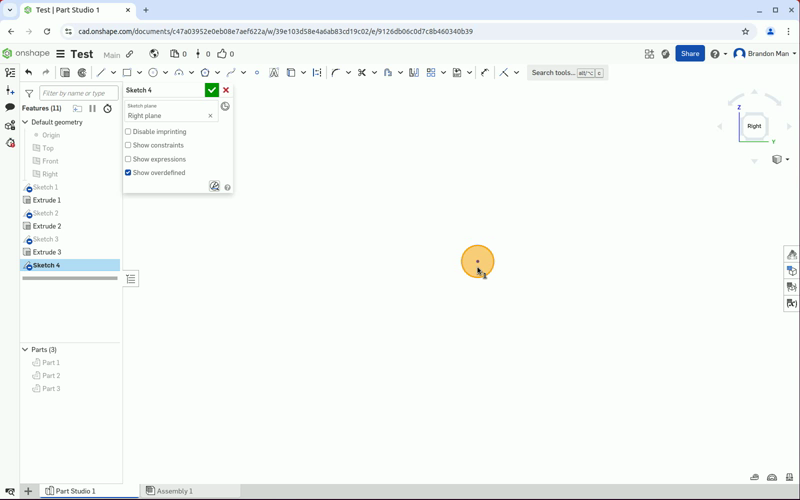
scroll(-6)
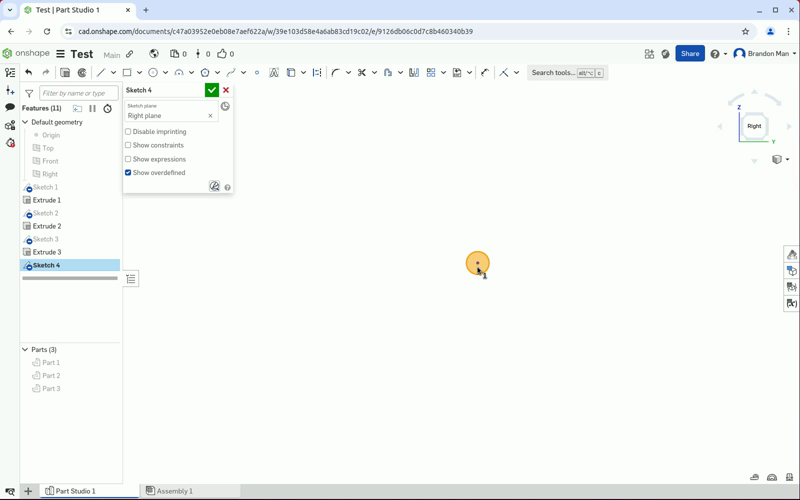
scroll(-6)
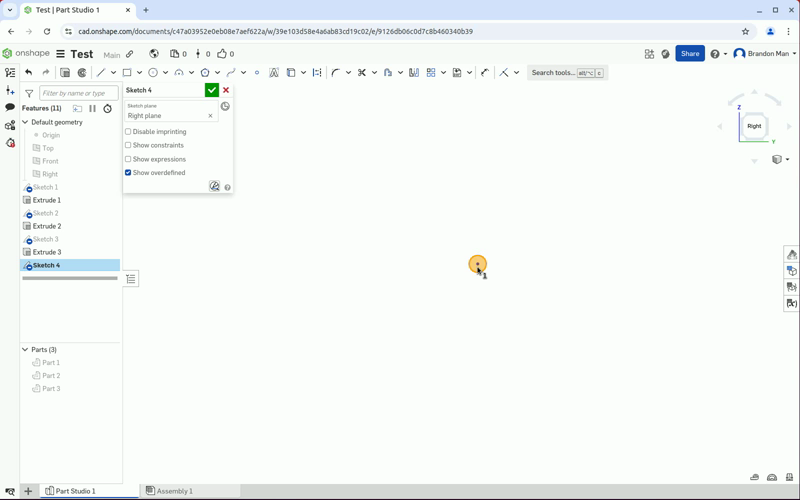
scroll(-6)
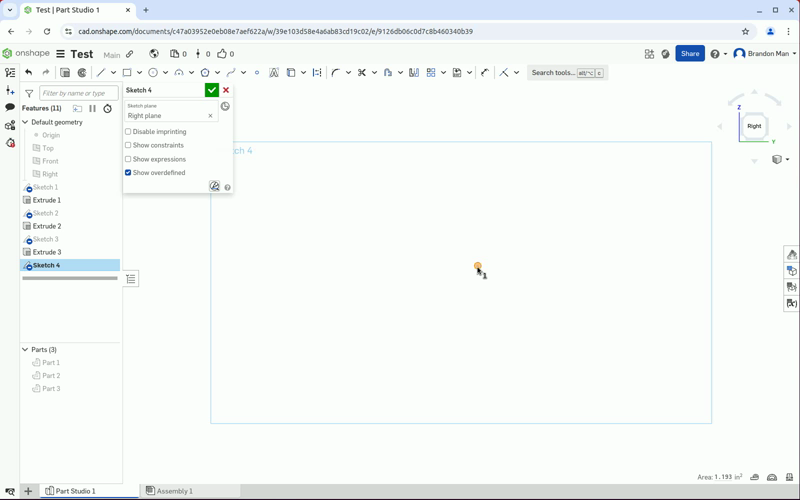
mouse_move(73, 352)
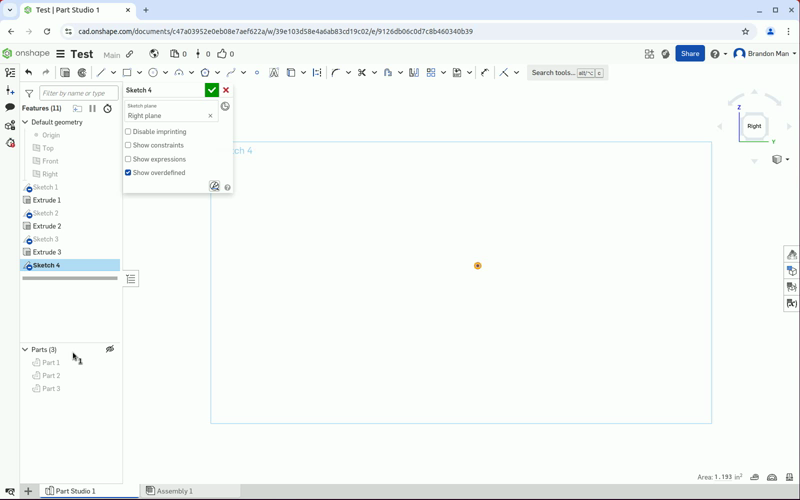
key(shift+y)
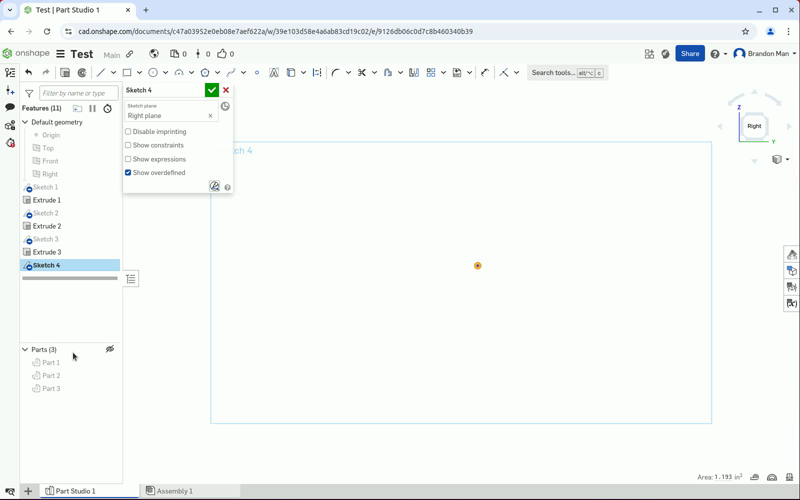
key(shift+e)
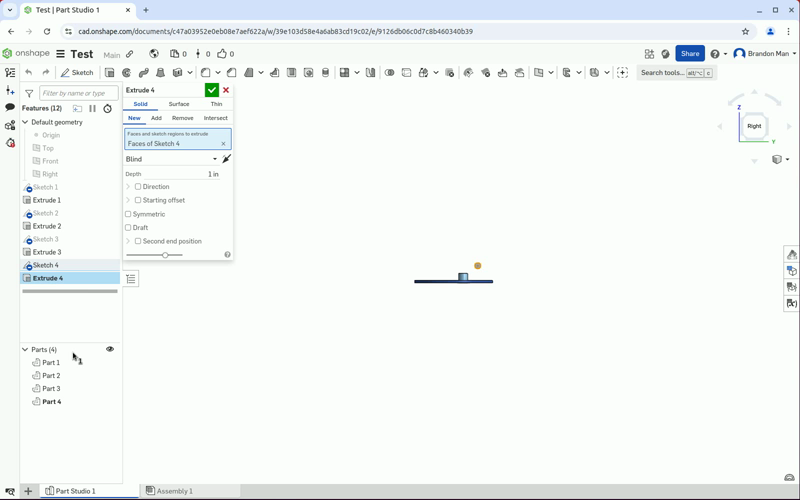
mouse_move(143, 106)
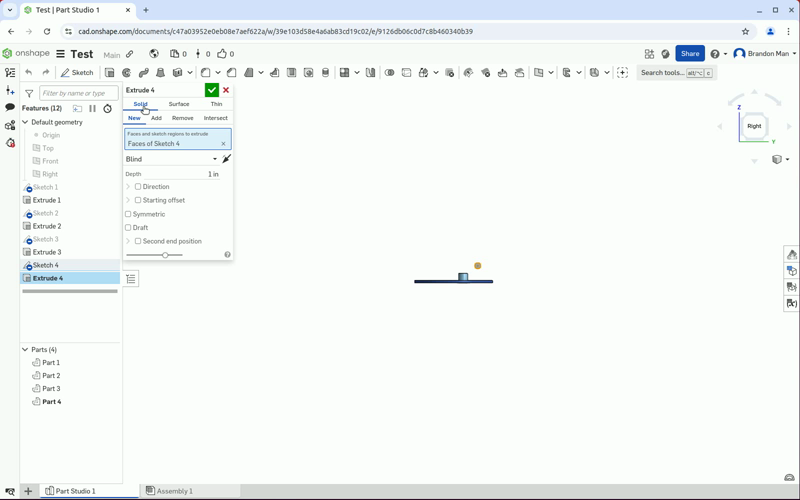
click(143, 106)
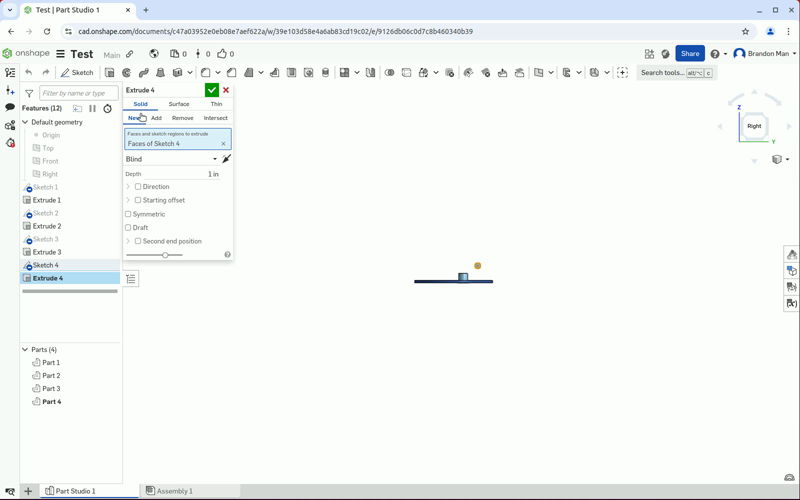
mouse_move(137, 120)
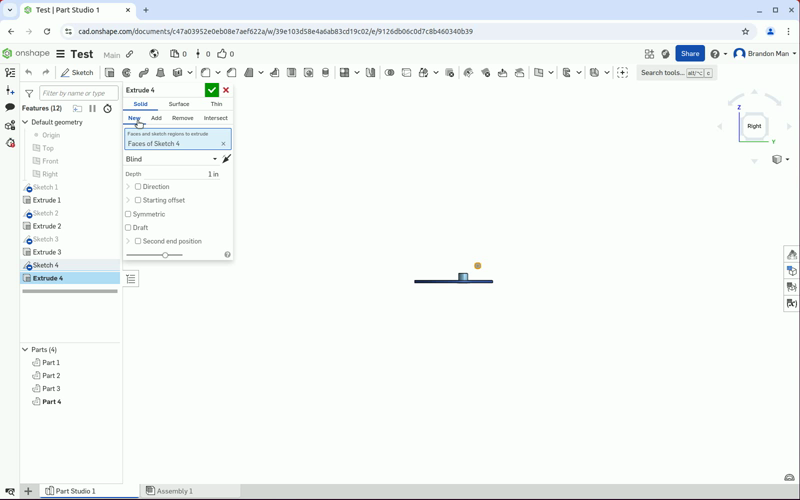
click(137, 120)
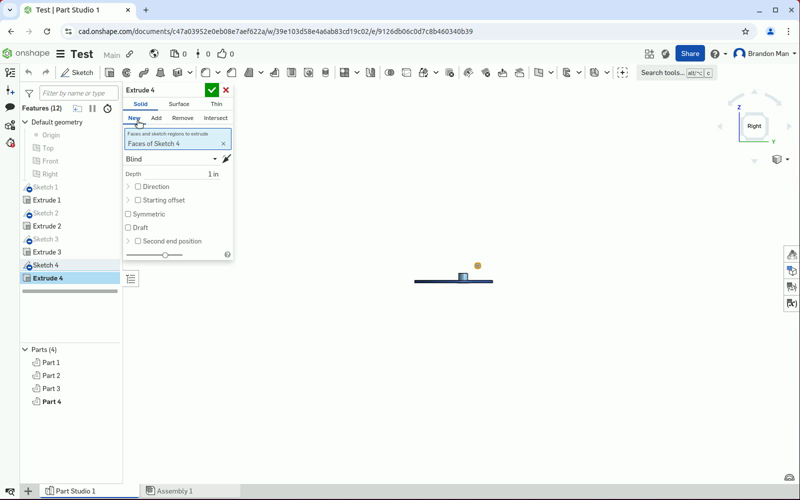
key(tab, 4)
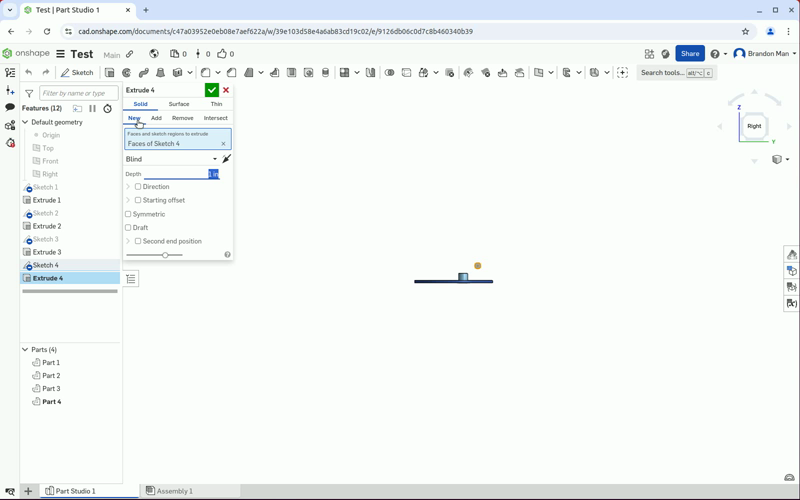
text(11.073)
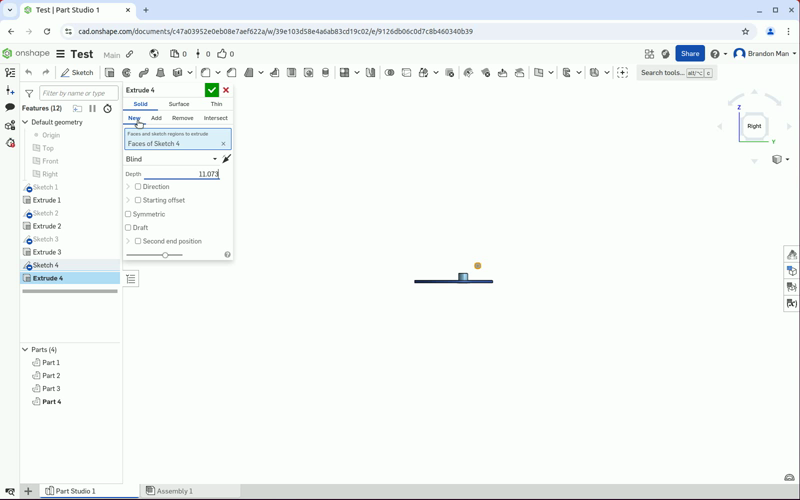
key(enter)
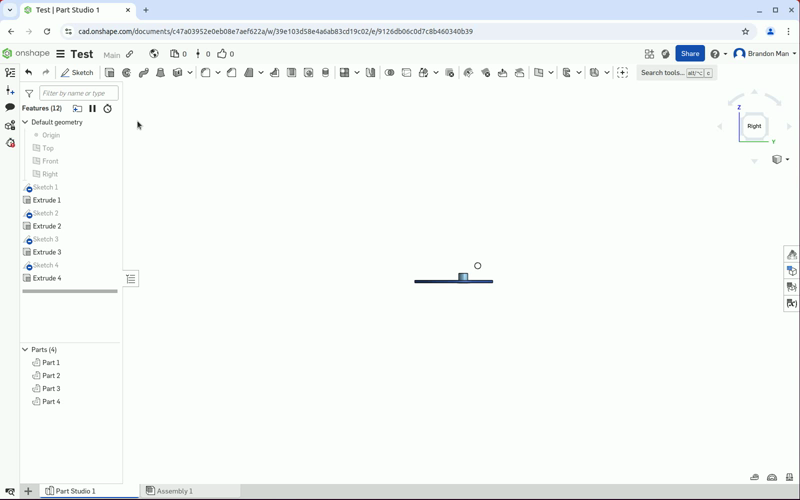
key(shift+h)
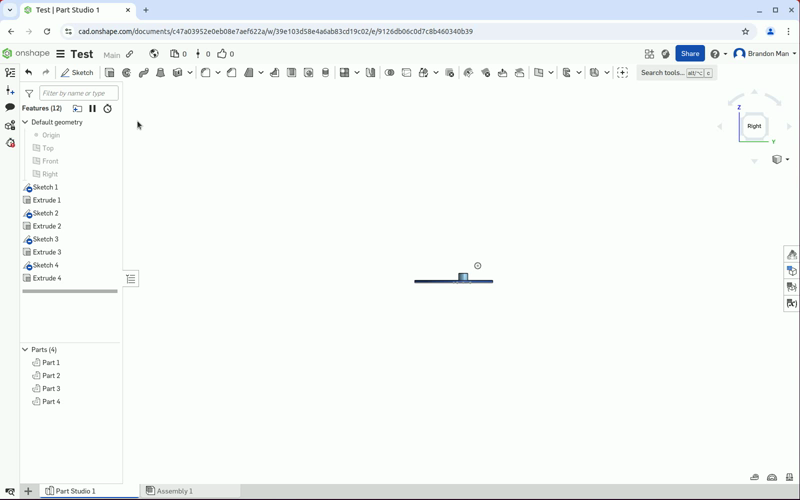
key(shift+h)
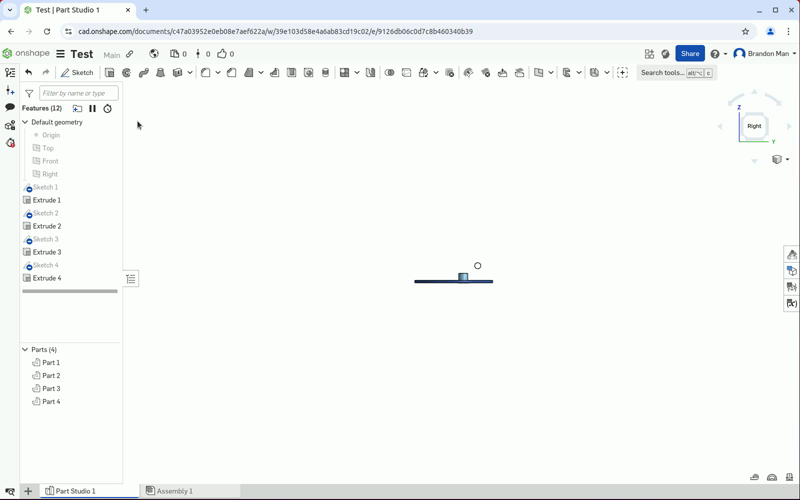
mouse_move(73, 189)
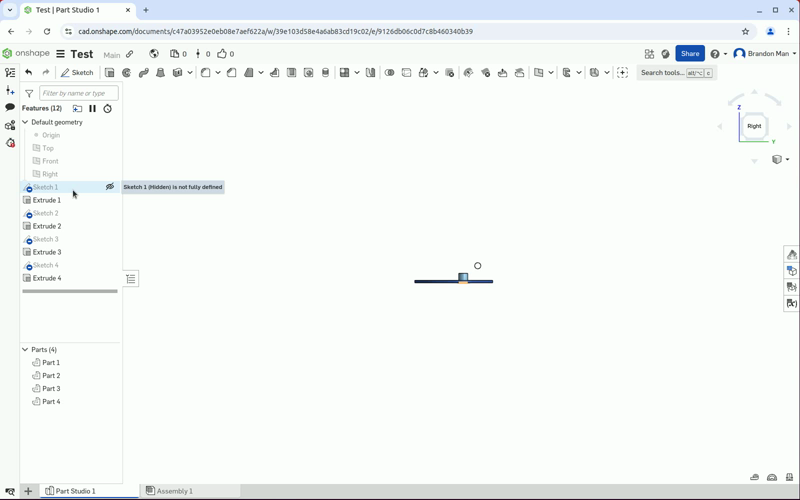
click(73, 189)
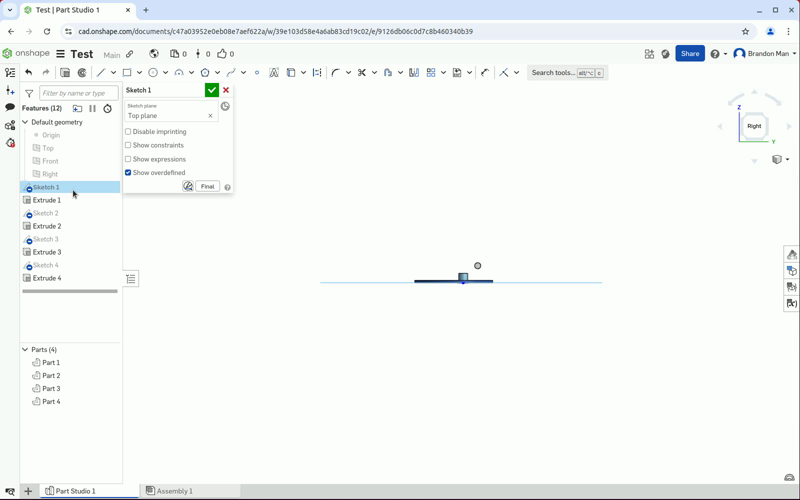
mouse_move(229, 92)
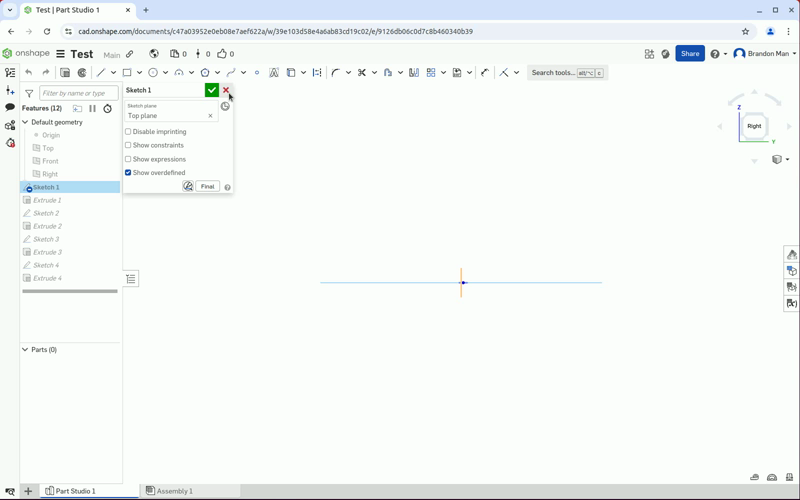
click(229, 92)
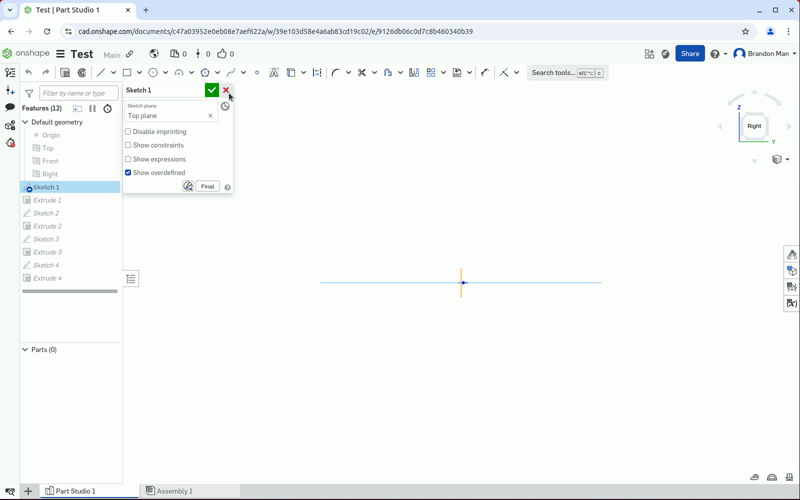
key(shift+s)
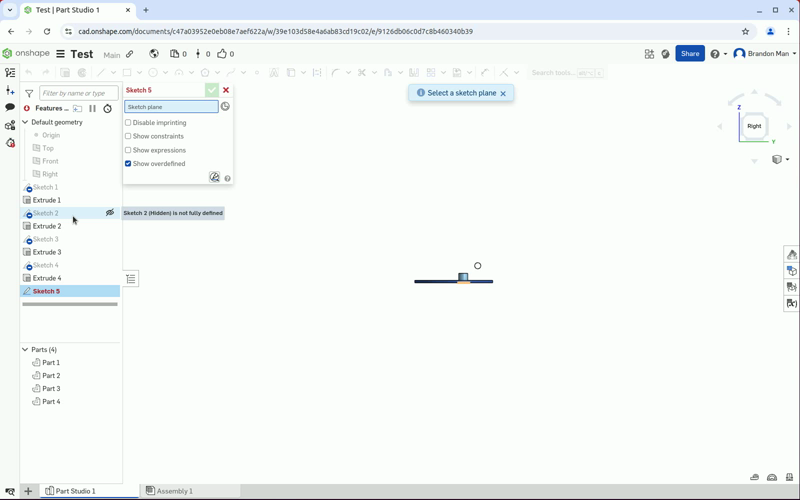
scroll(3)
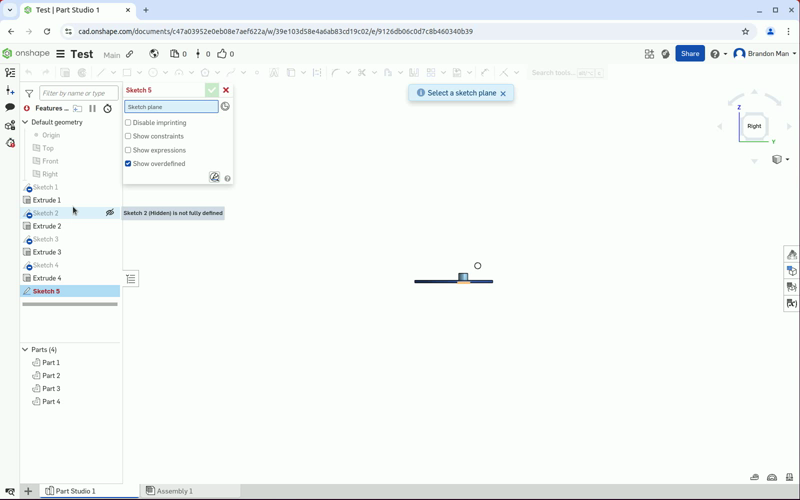
mouse_move(73, 176)
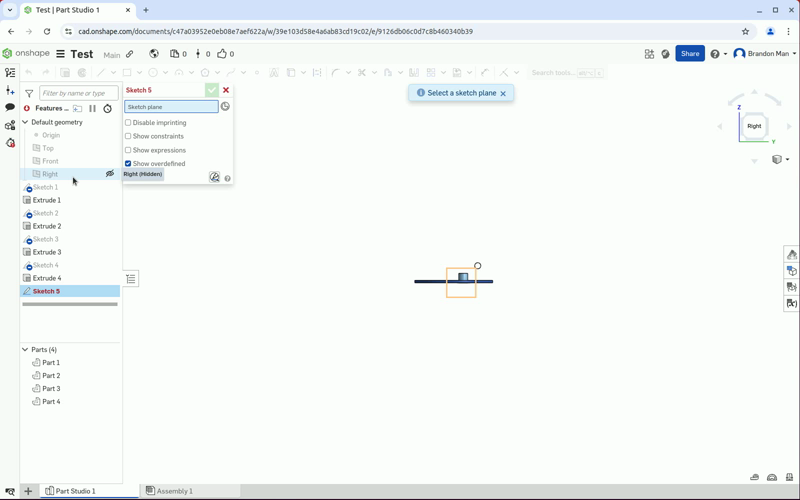
click(73, 176)
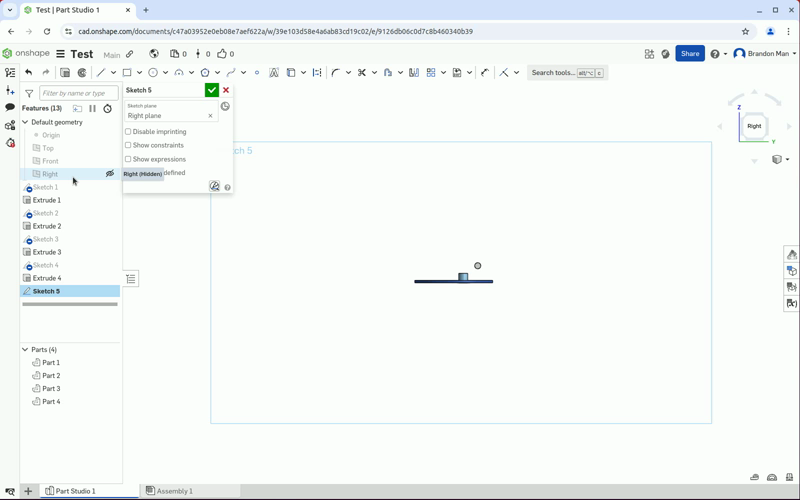
mouse_move(73, 352)
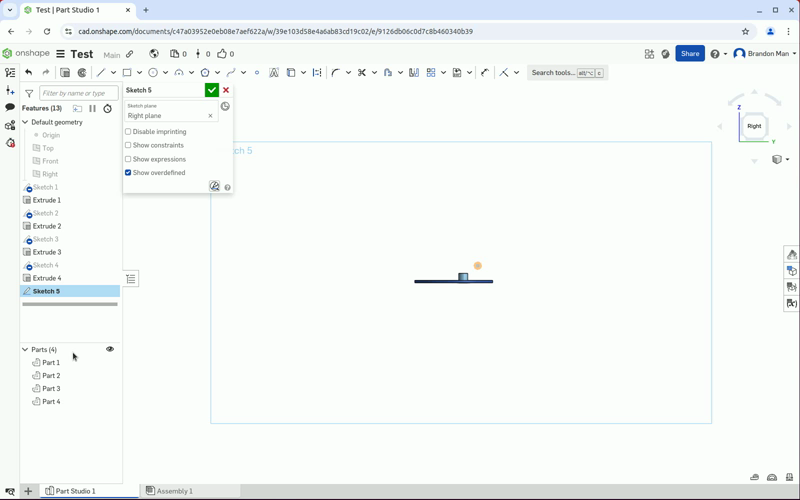
key(y)
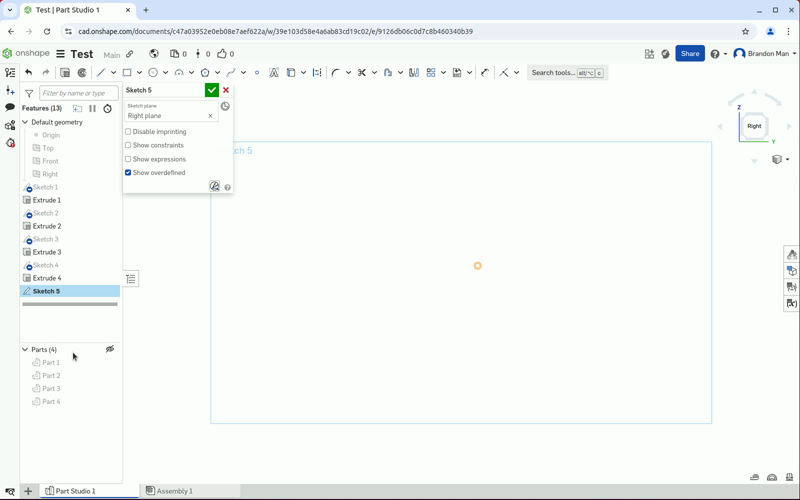
key(c)
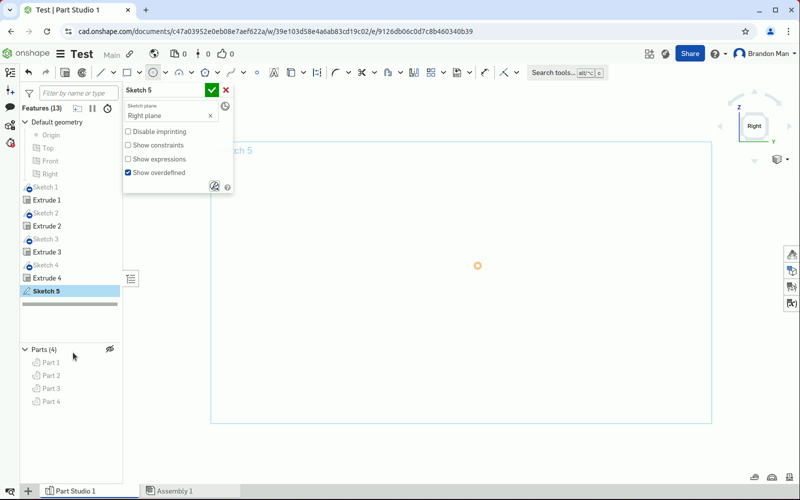
key_down(shift)
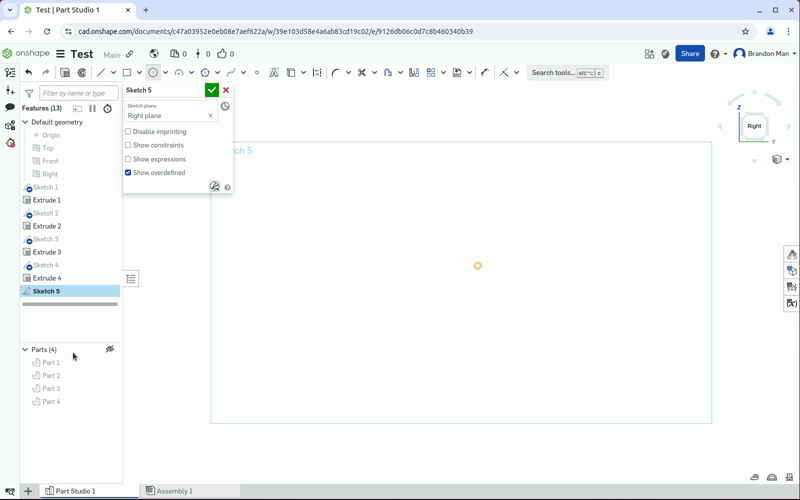
mouse_move(385, 349)
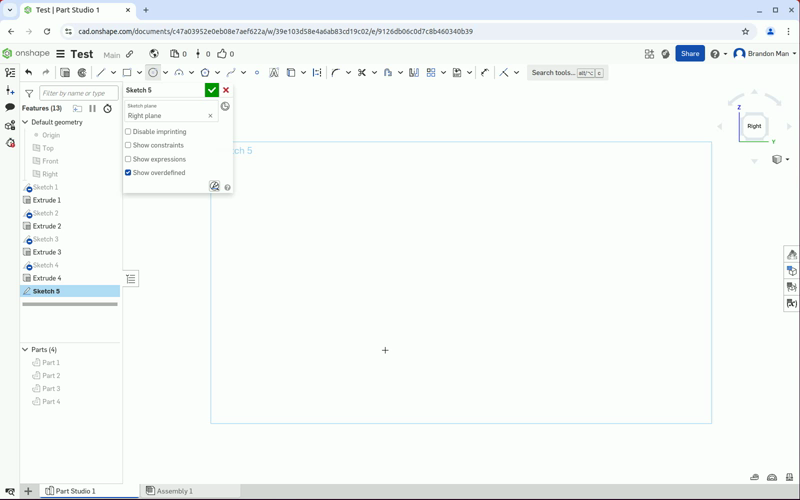
click(385, 349)
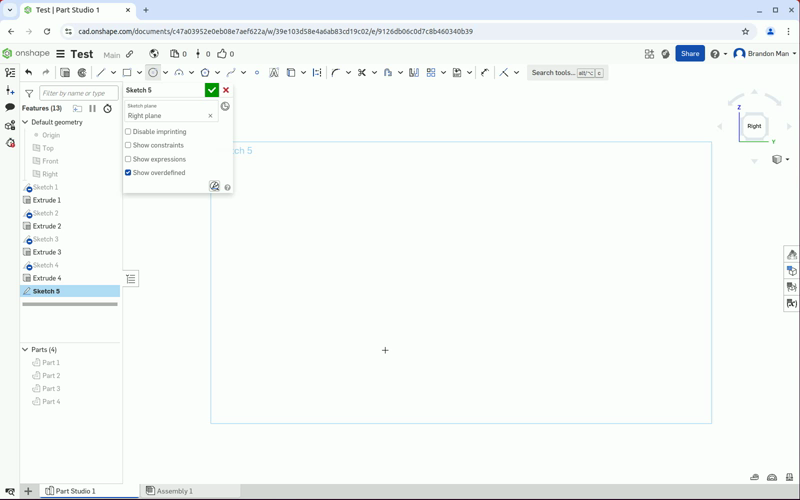
key_up(shift)
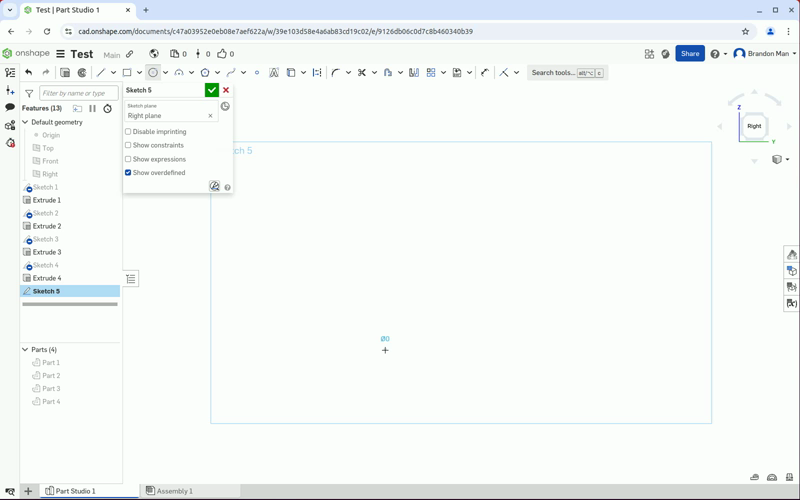
mouse_move(389, 349)
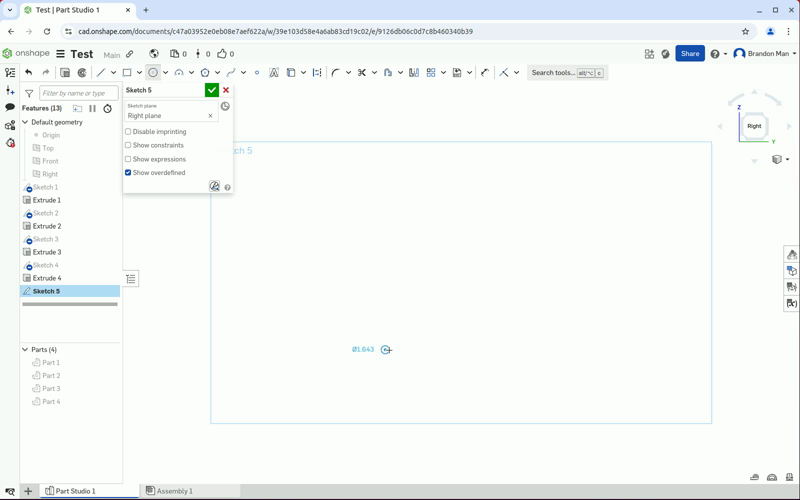
click(389, 349)
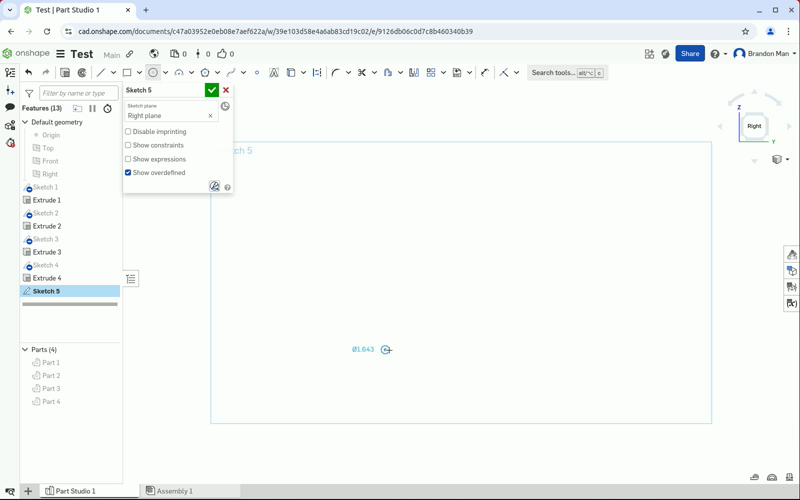
key(esc)
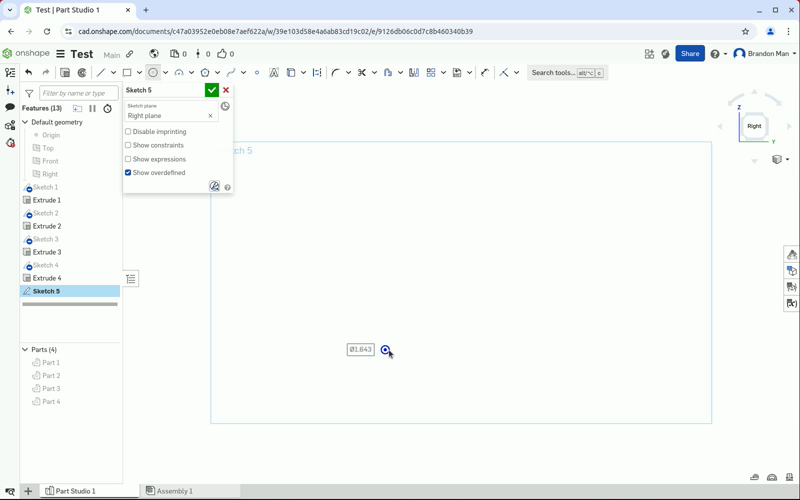
mouse_move(385, 352)
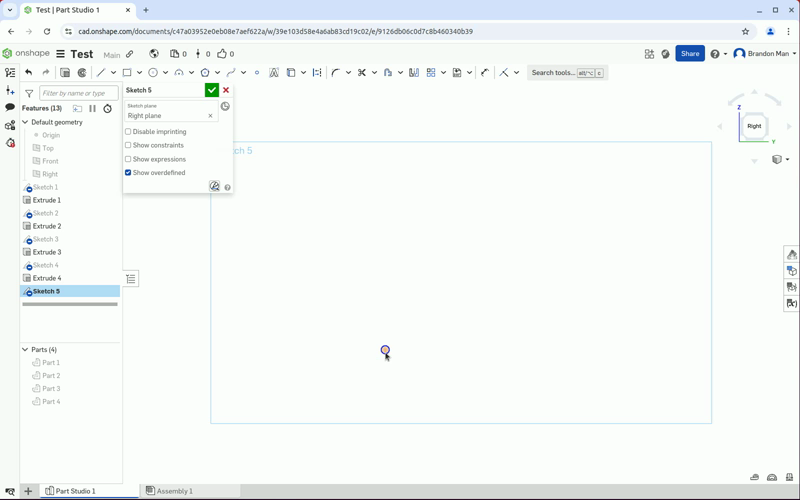
scroll(6)
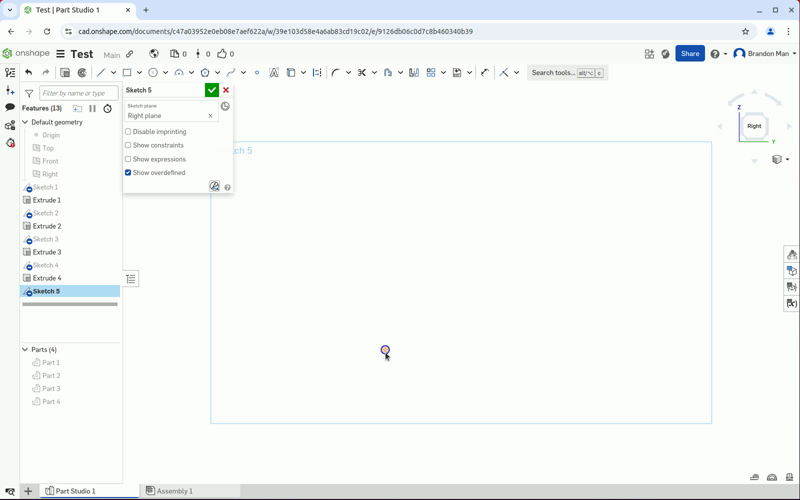
scroll(6)
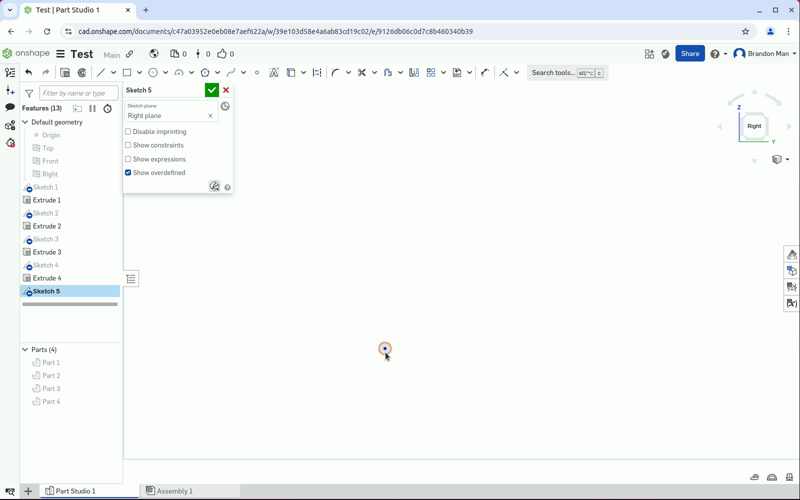
scroll(6)
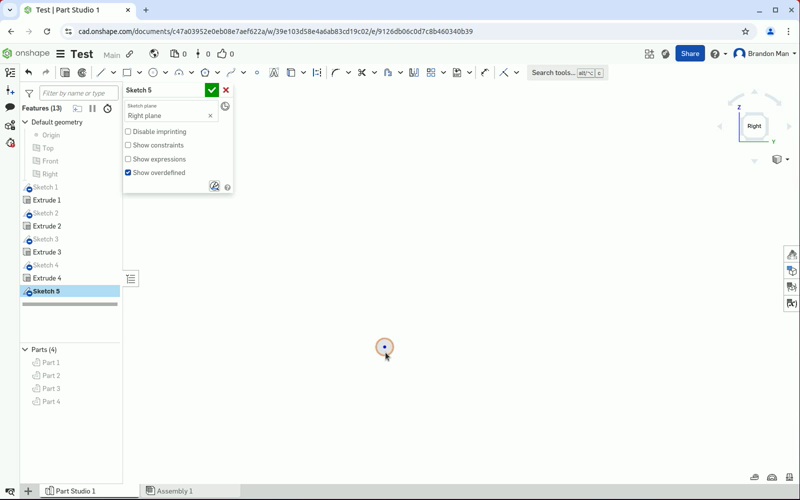
scroll(6)
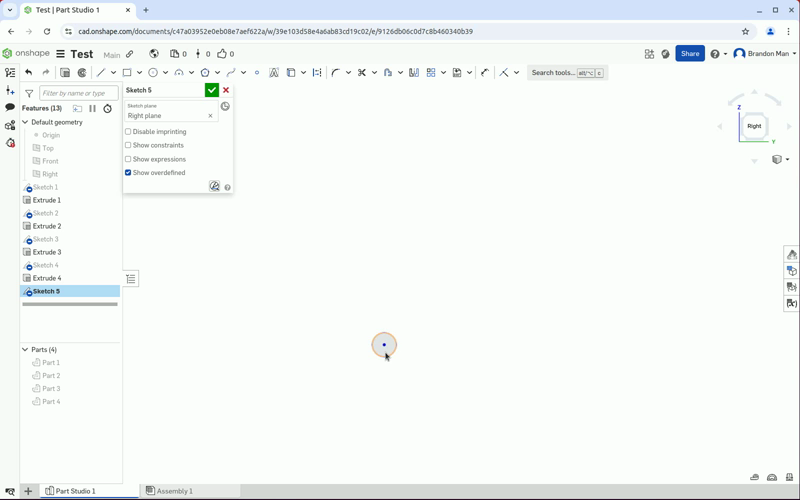
scroll(6)
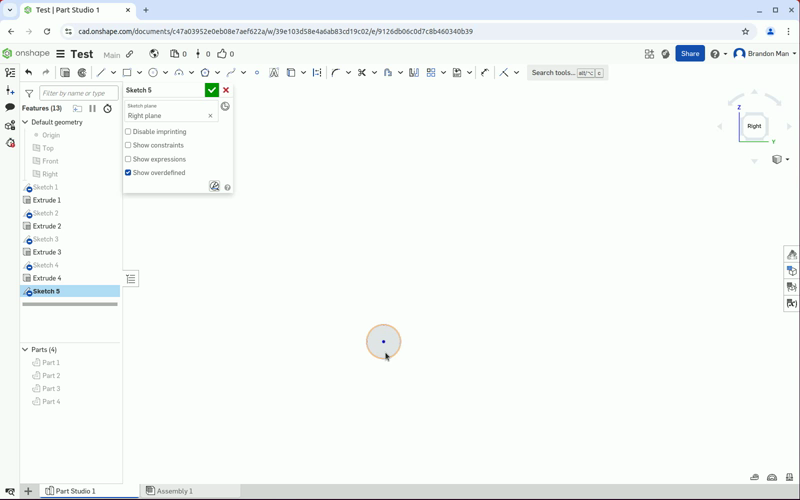
scroll(6)
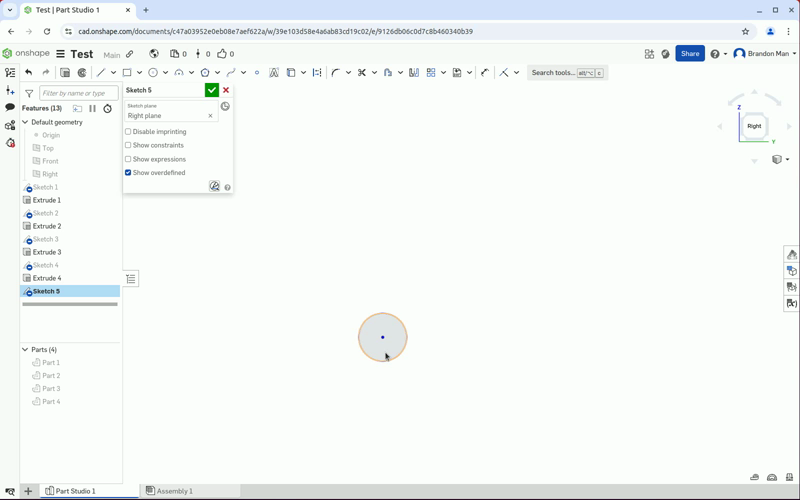
scroll(6)
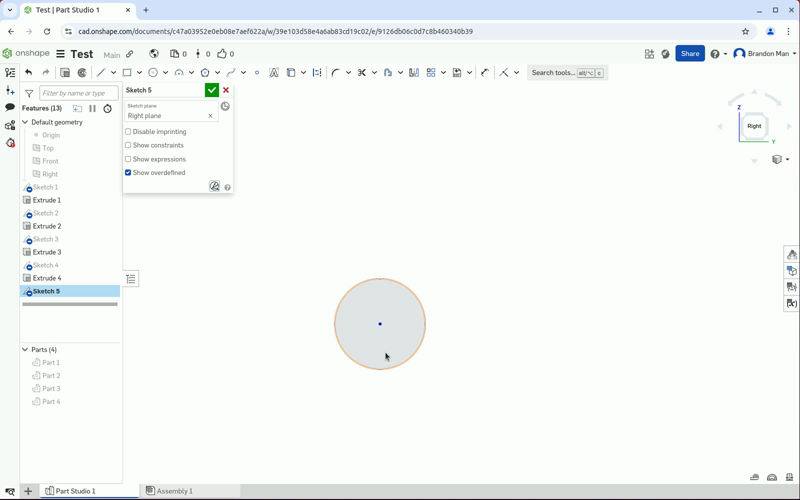
click(385, 352)
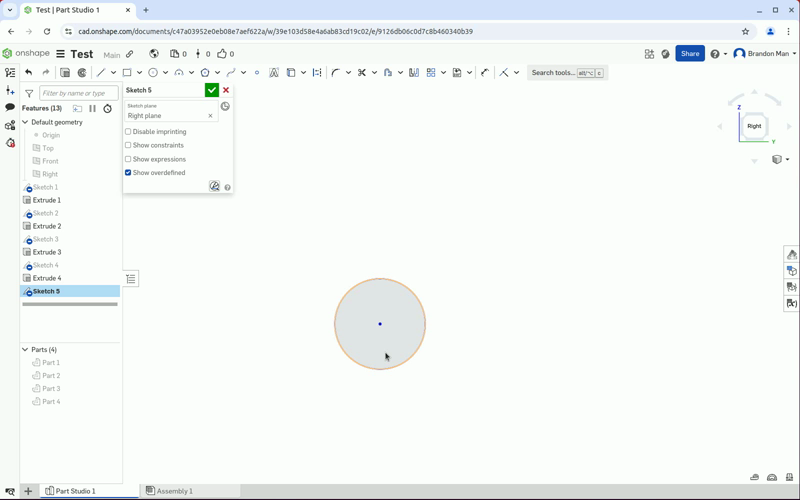
scroll(-6)
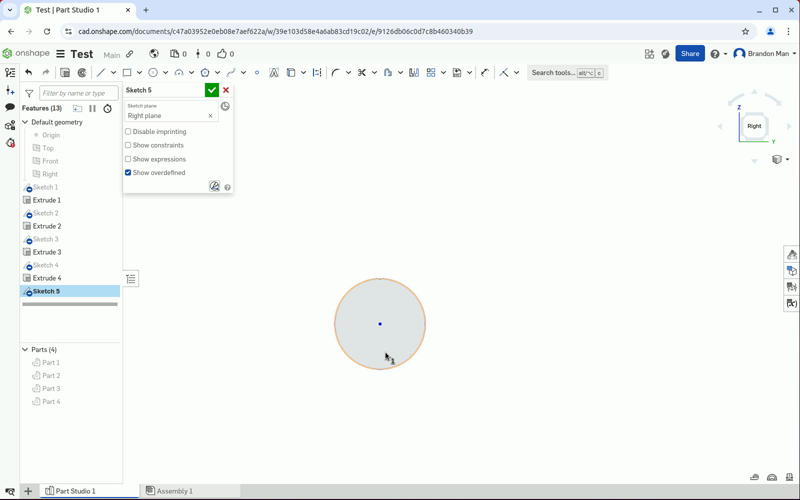
scroll(-6)
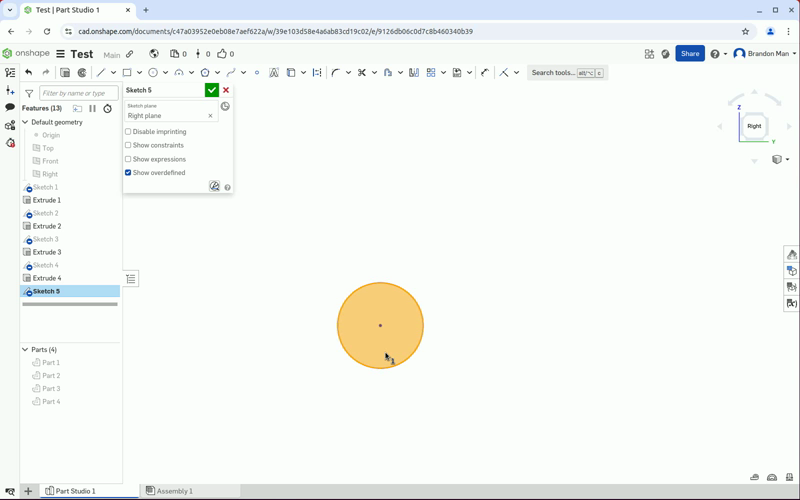
scroll(-6)
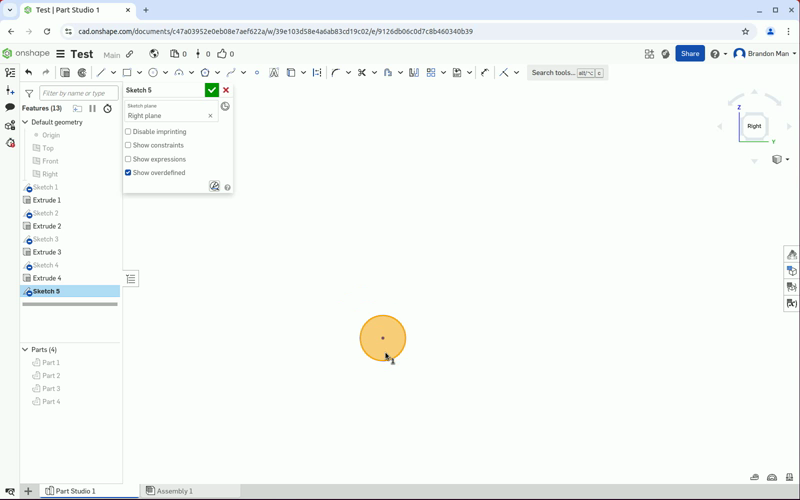
scroll(-6)
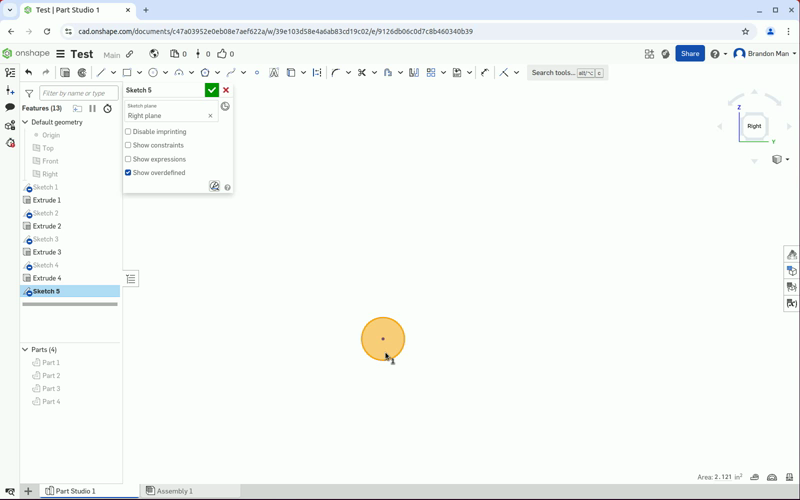
scroll(-6)
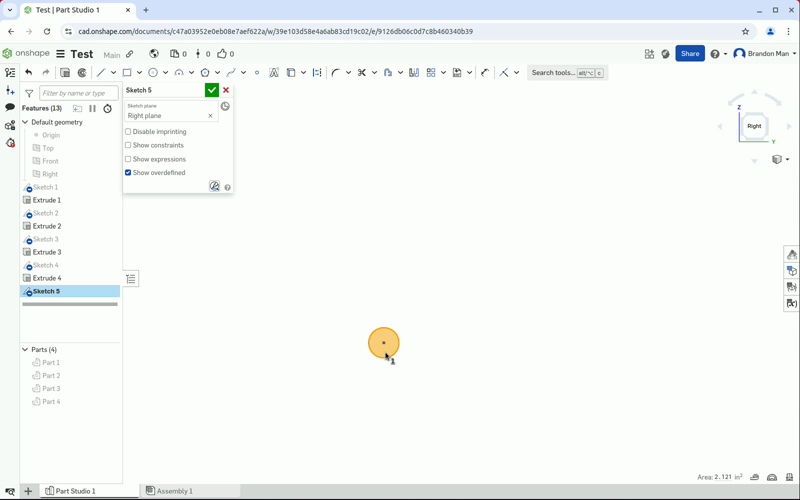
scroll(-6)
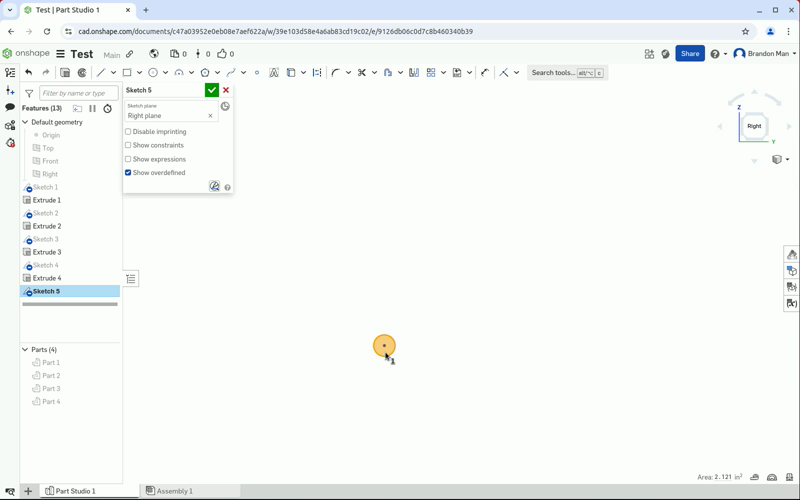
scroll(-6)
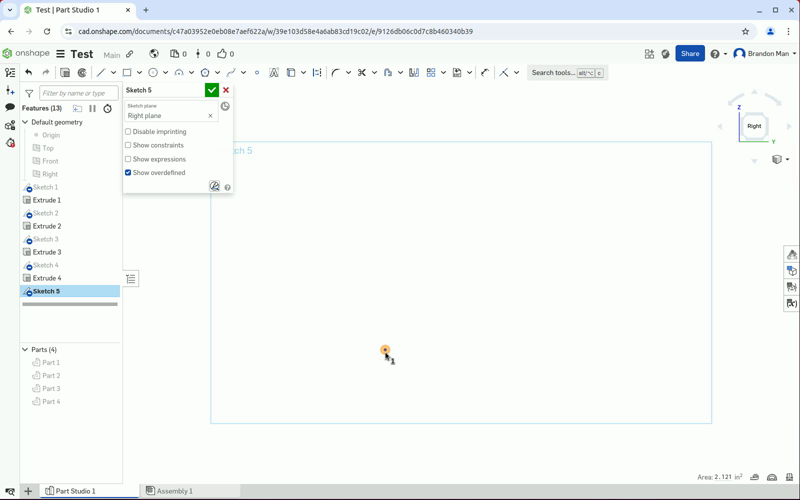
mouse_move(73, 352)
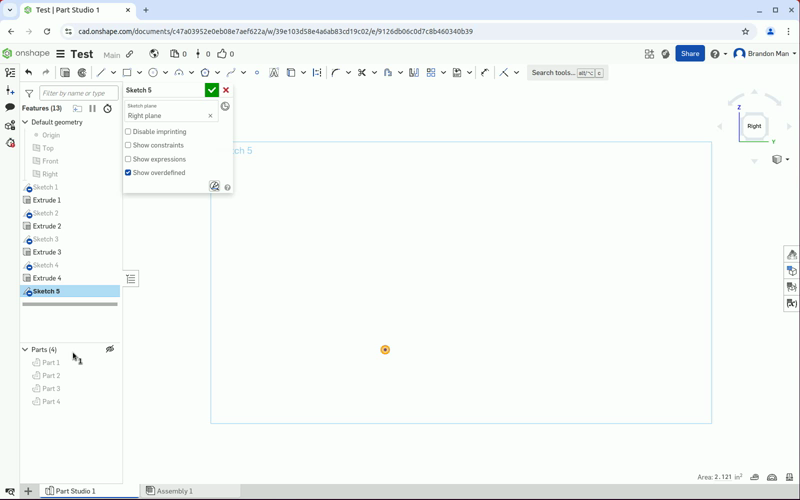
key(shift+y)
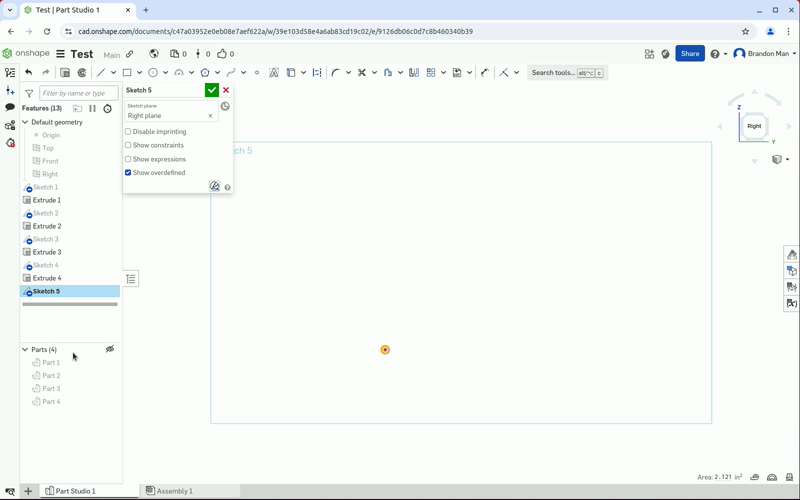
key(shift+e)
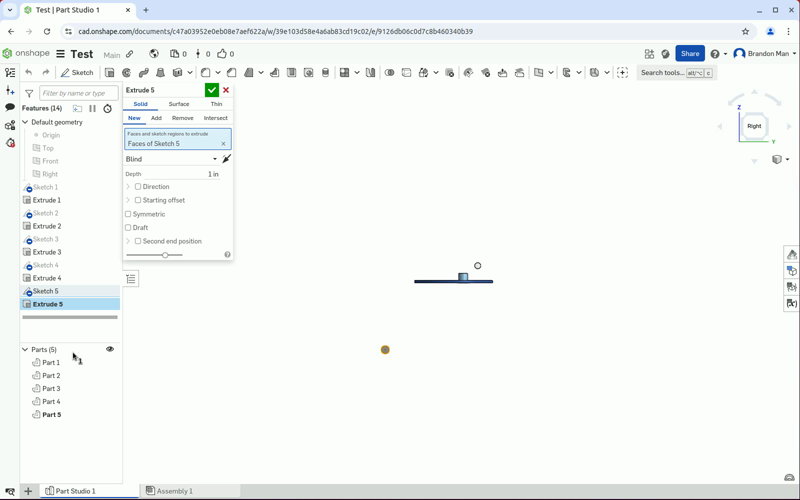
mouse_move(143, 106)
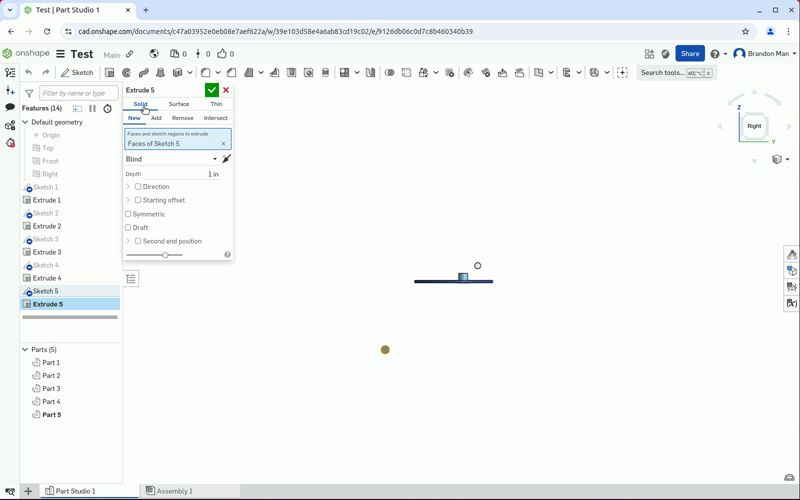
click(143, 106)
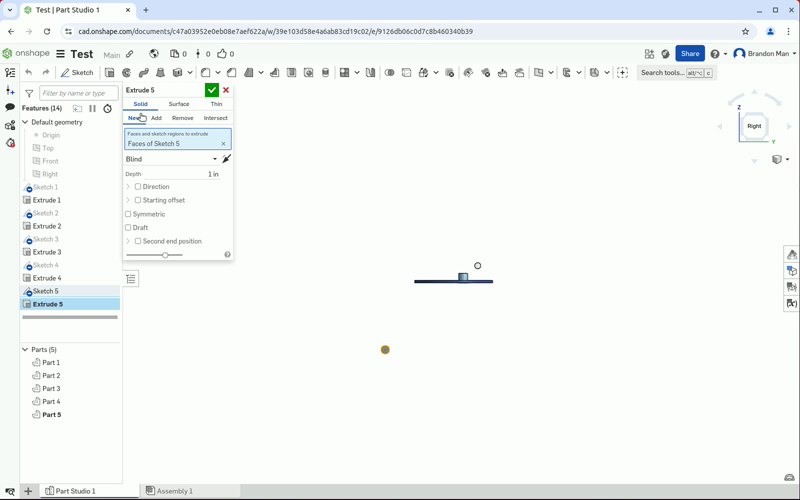
mouse_move(137, 120)
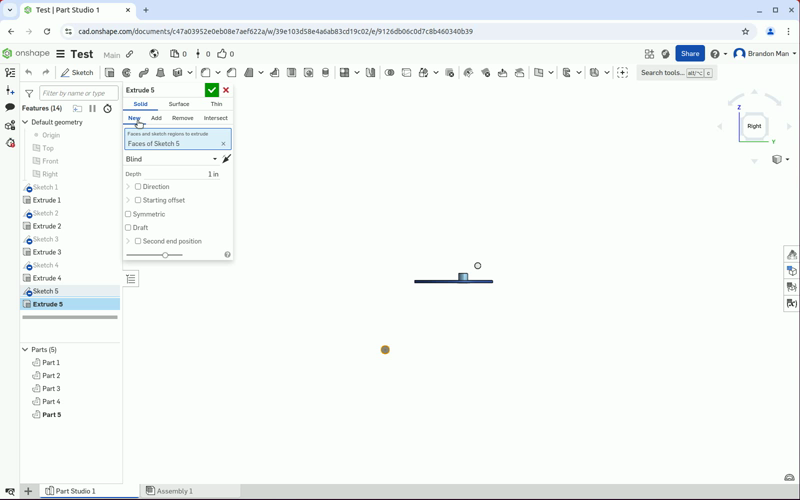
click(137, 120)
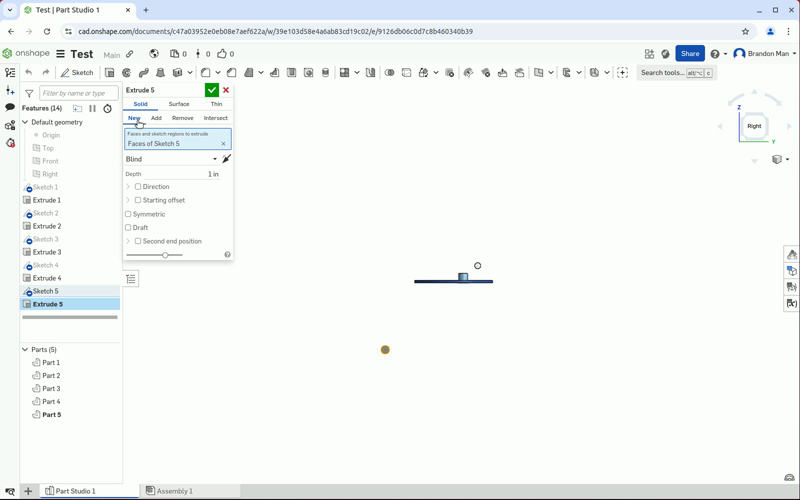
key(tab, 4)
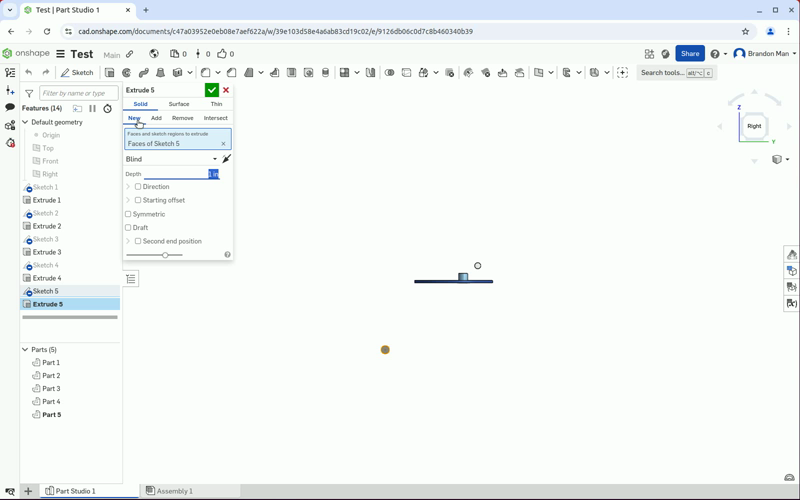
text(-1.926)
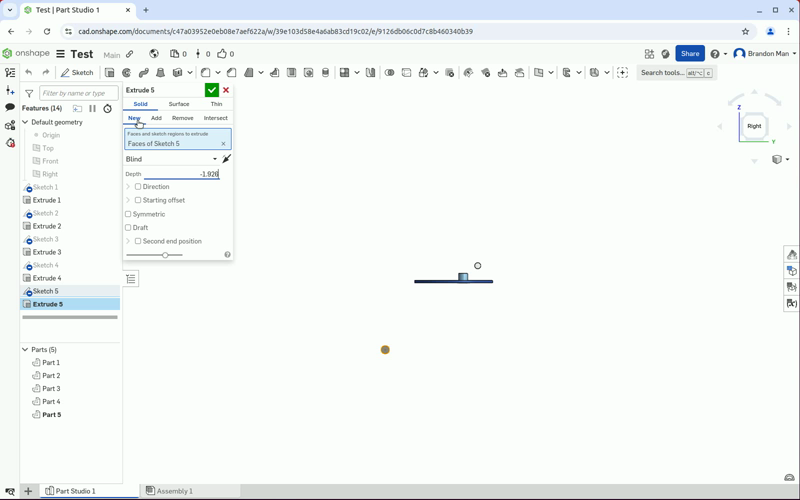
key(enter)
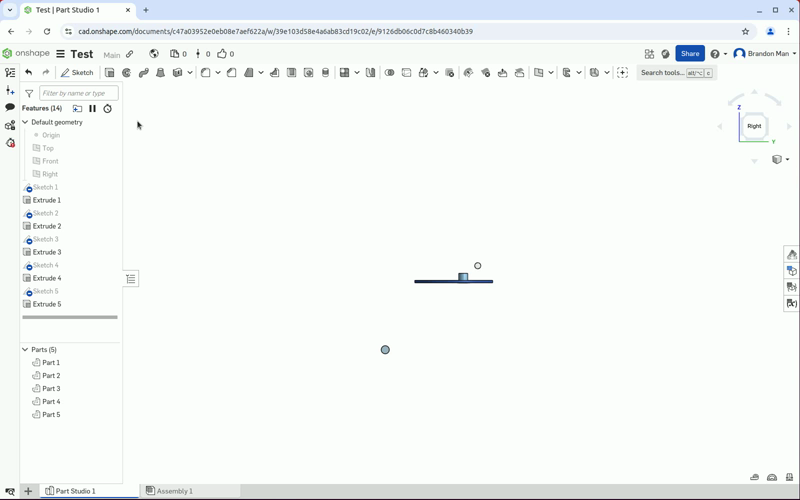
key(shift+h)
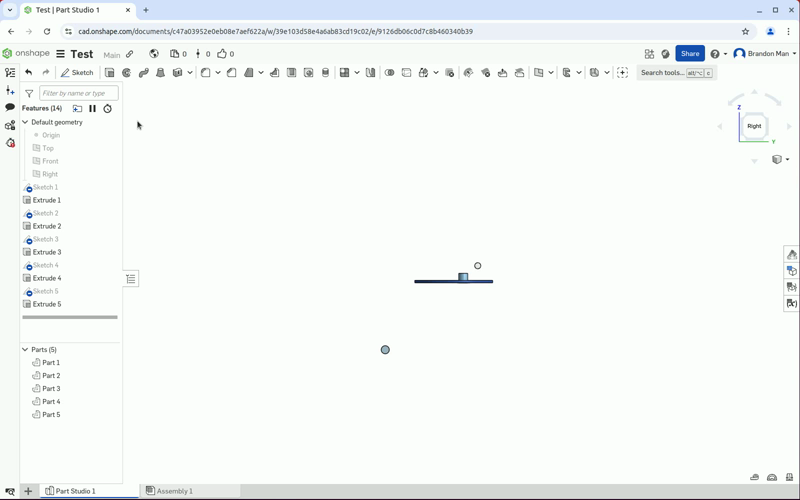
key(shift+h)
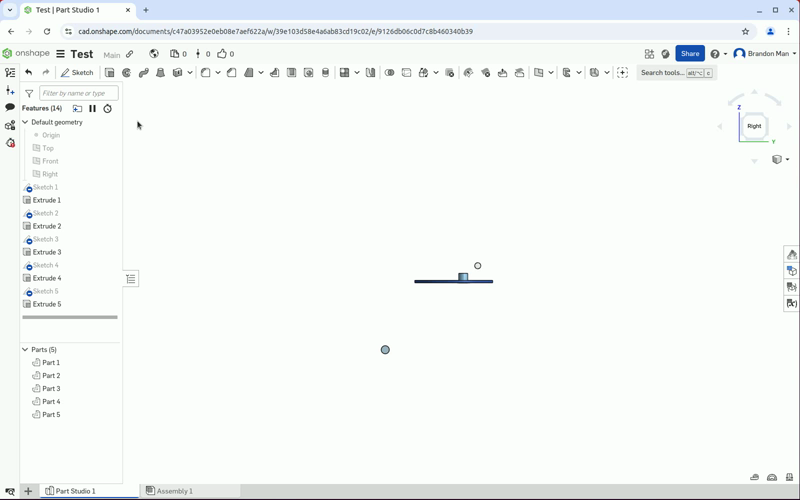
mouse_move(73, 189)
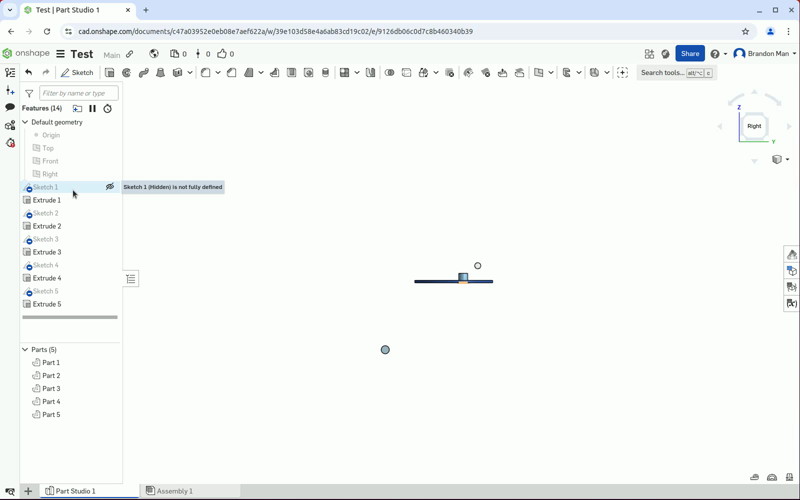
click(73, 189)
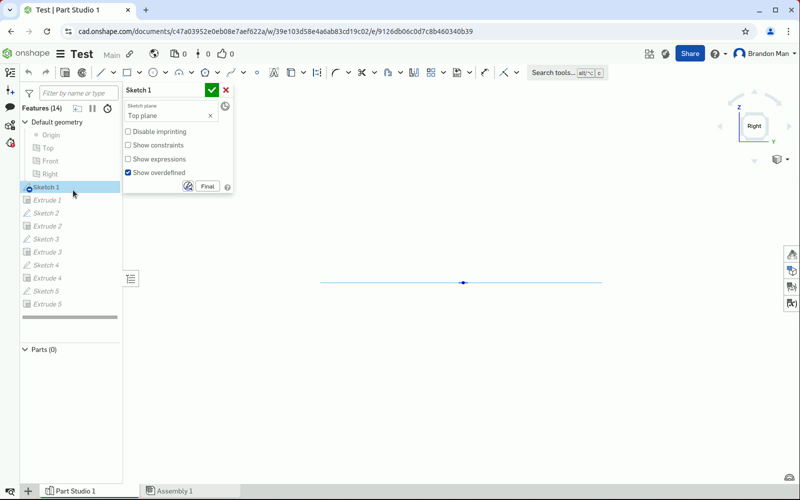
mouse_move(229, 92)
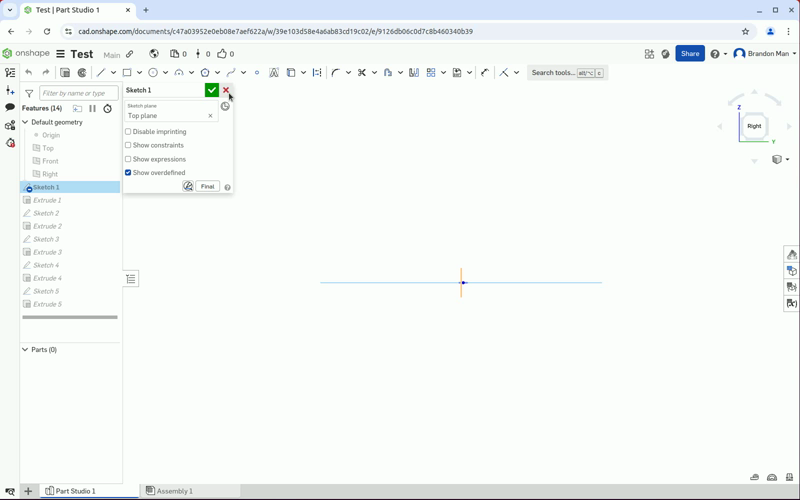
click(229, 92)
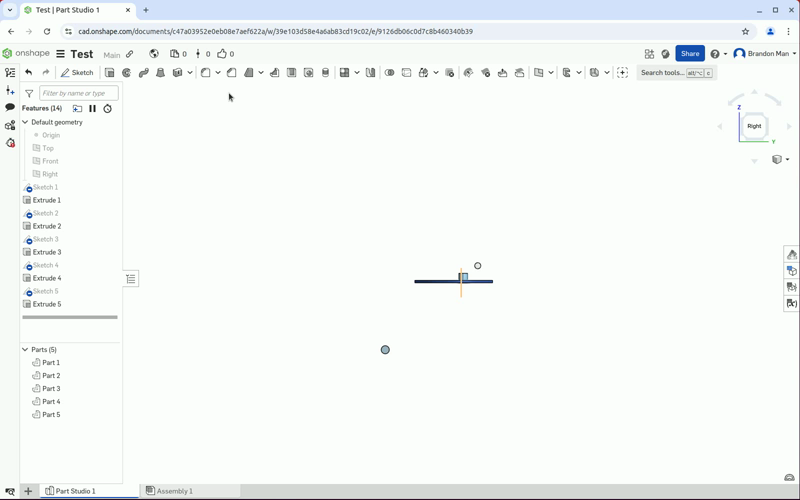
mouse_move(73, 352)
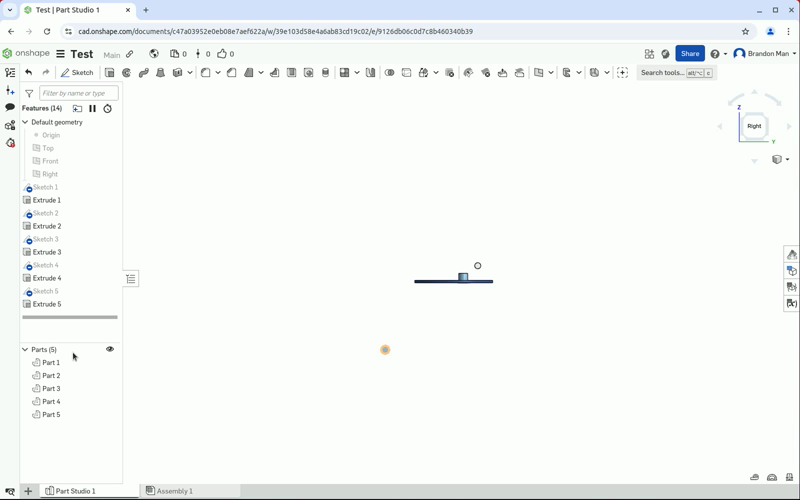
key(y)
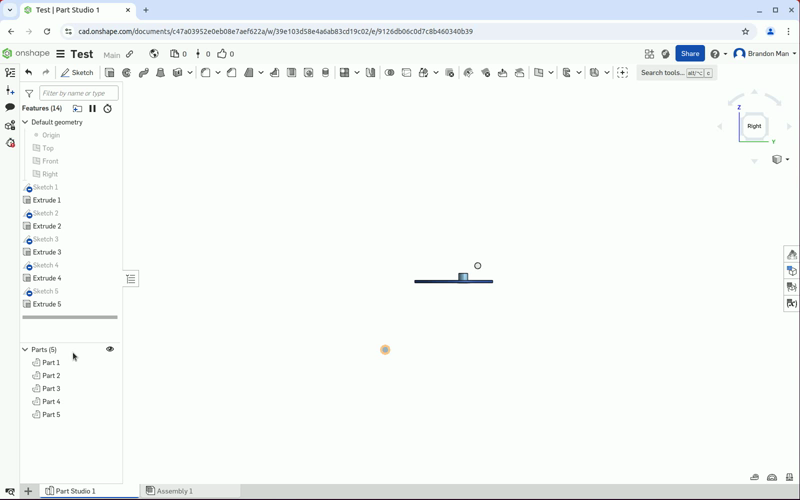
key(shift+p)
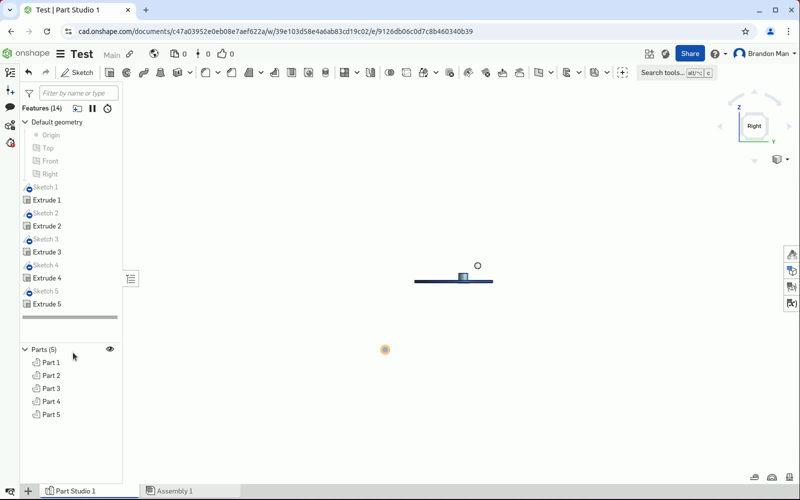
key(space)
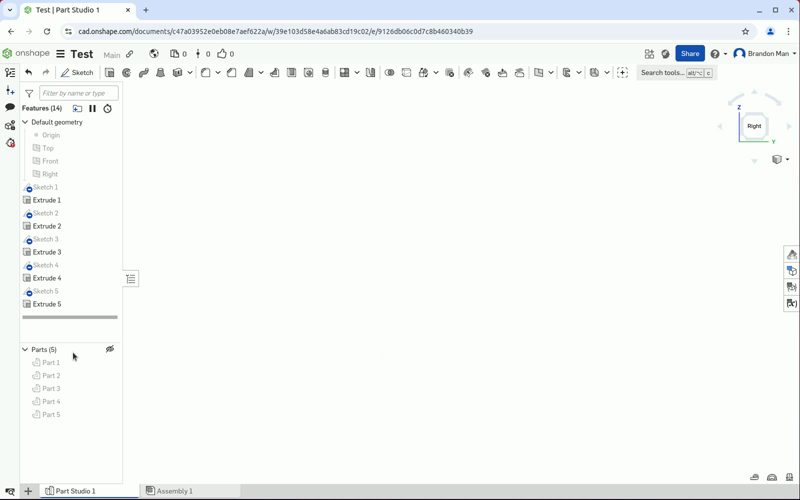
key_down(shift)
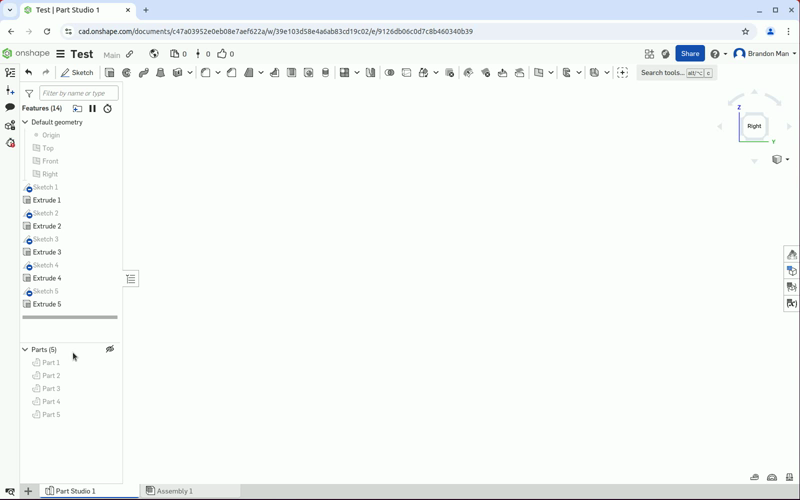
key(right)
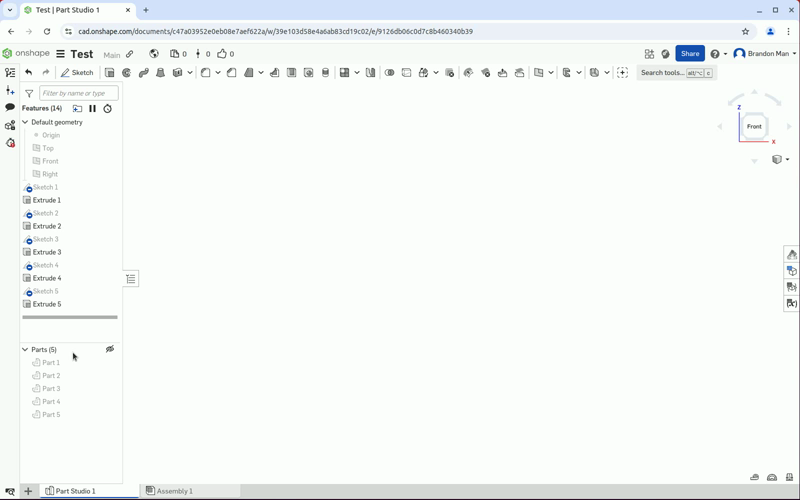
key_up(shift)
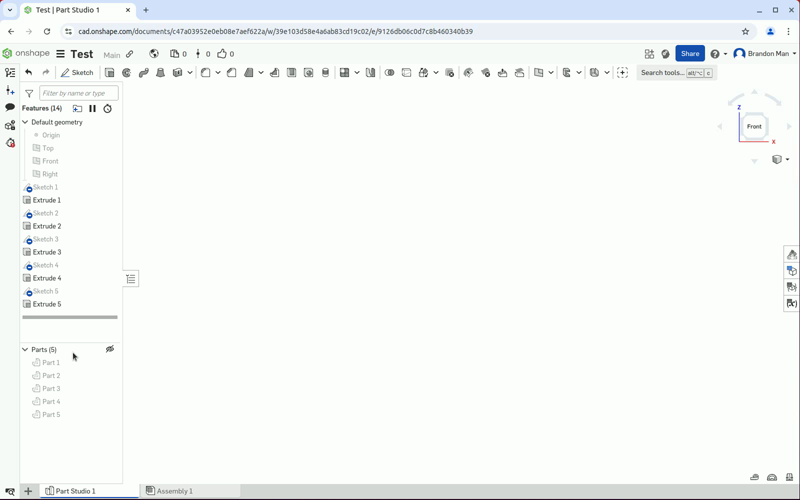
key(space)
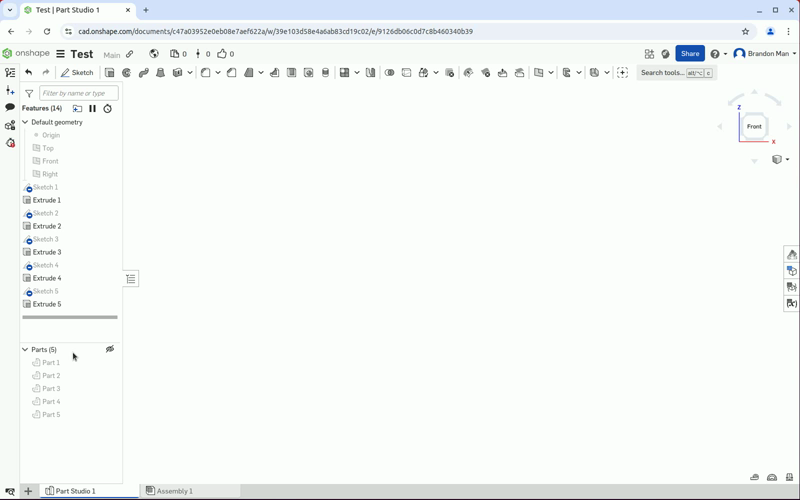
key_down(shift)
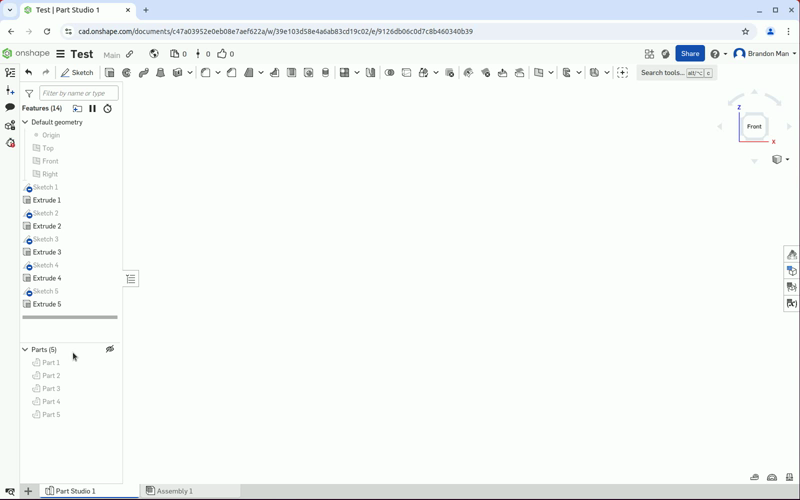
key(down)
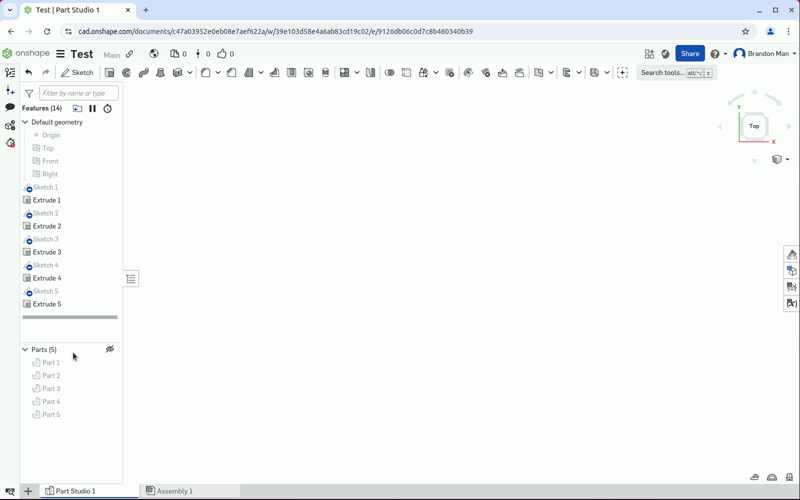
key_up(shift)
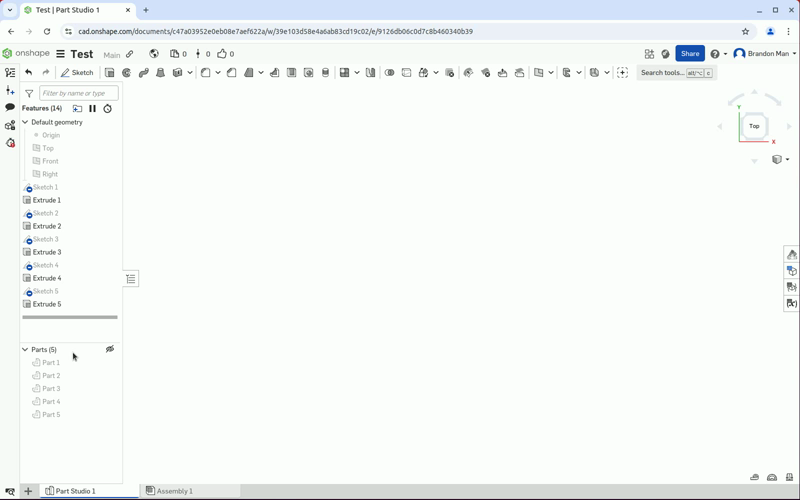
mouse_move(73, 352)
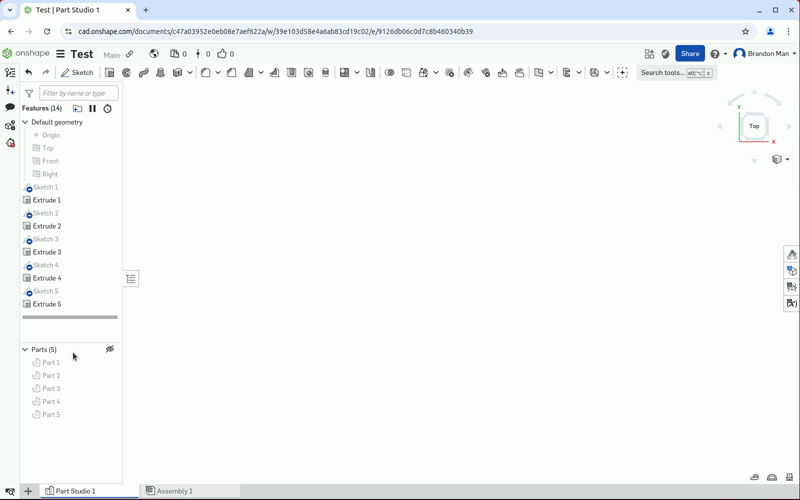
key(shift+y)
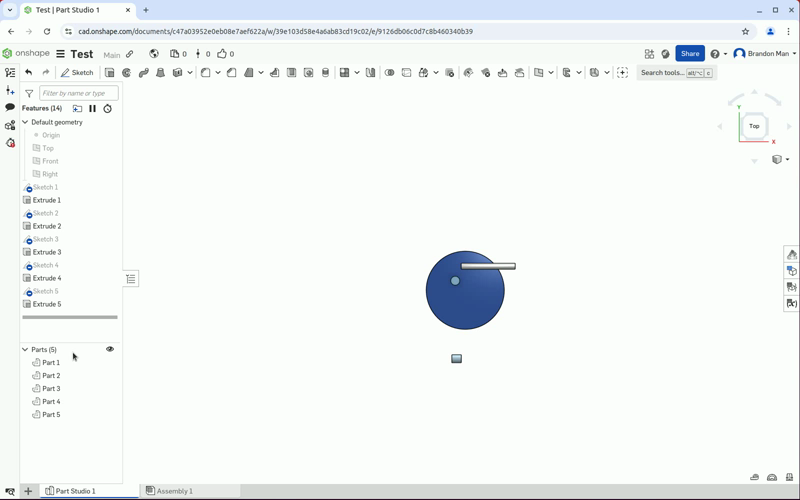
mouse_move(541, 75)
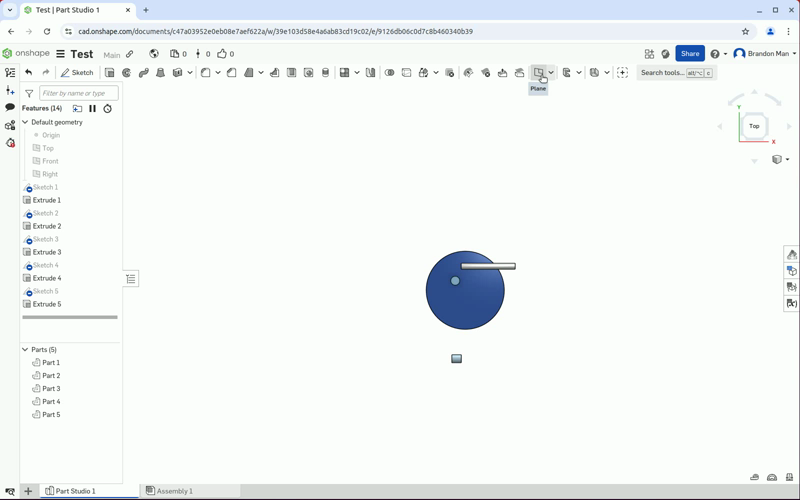
click(541, 75)
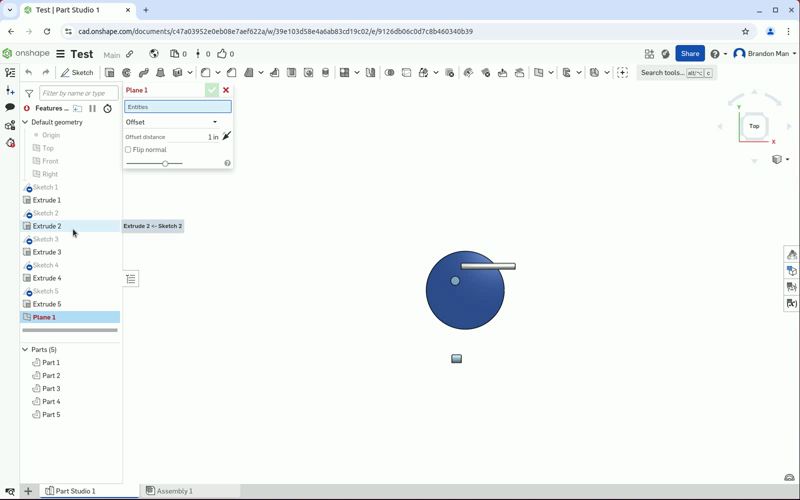
scroll(3)
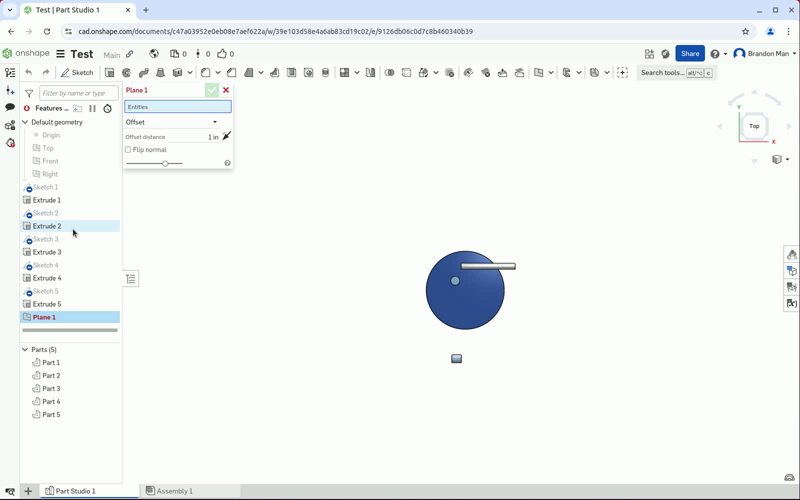
mouse_move(73, 150)
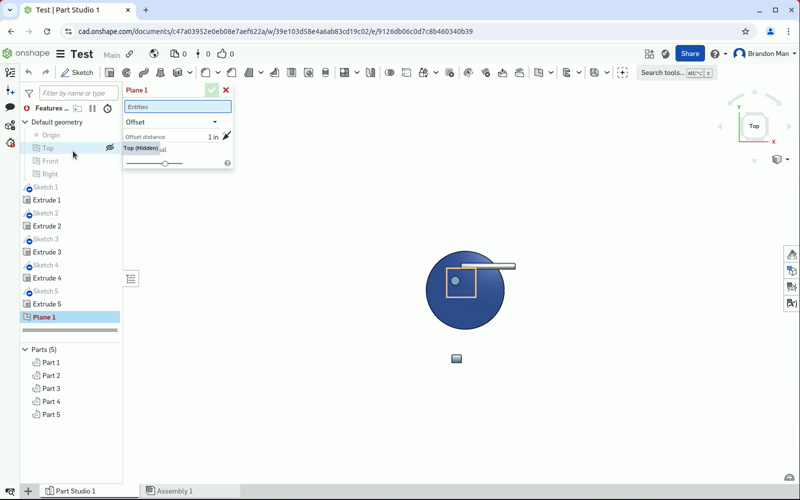
click(73, 150)
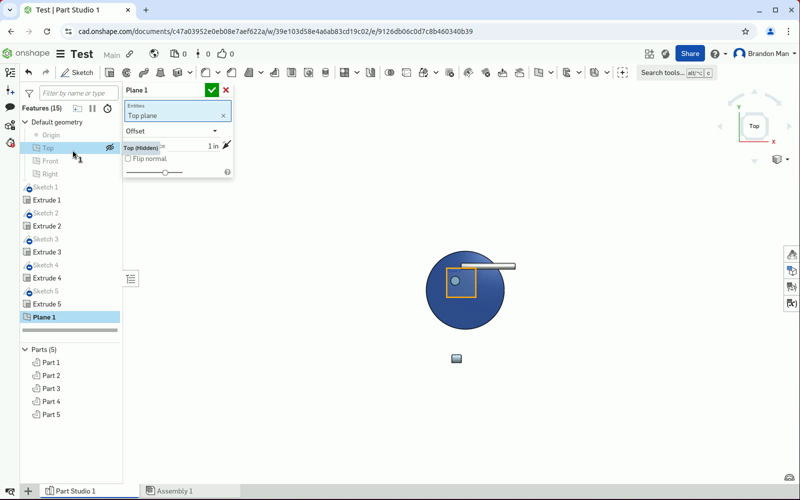
key(tab, 2)
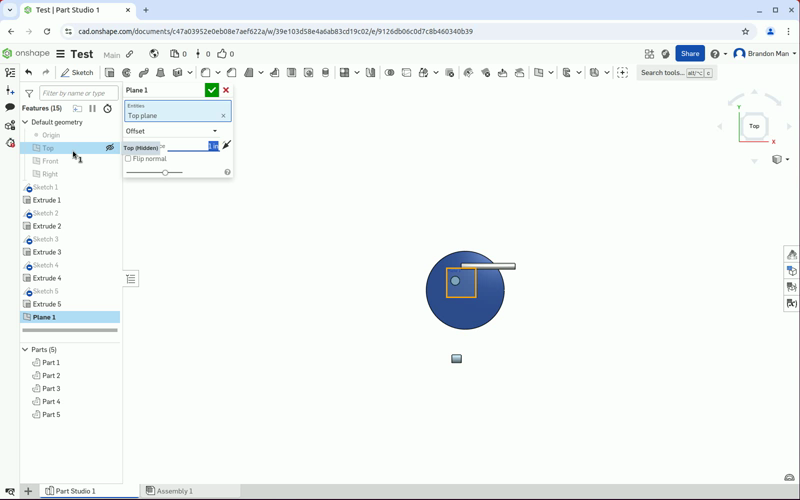
text(0.493)
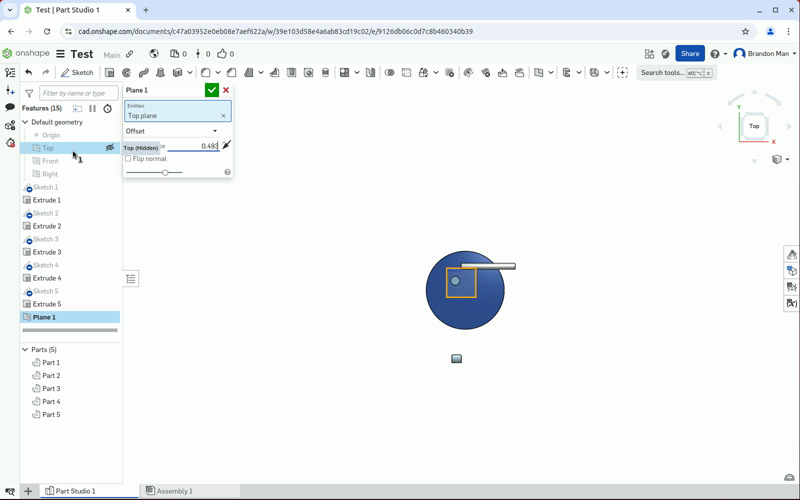
key(enter, 2)
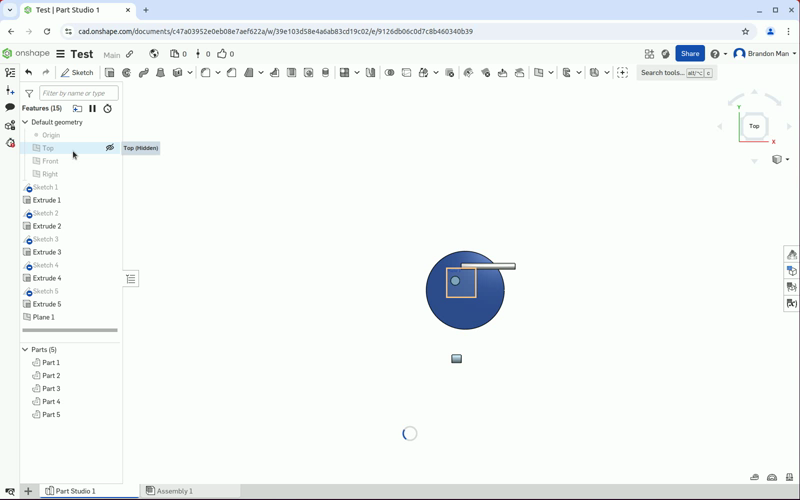
key(shift+s)
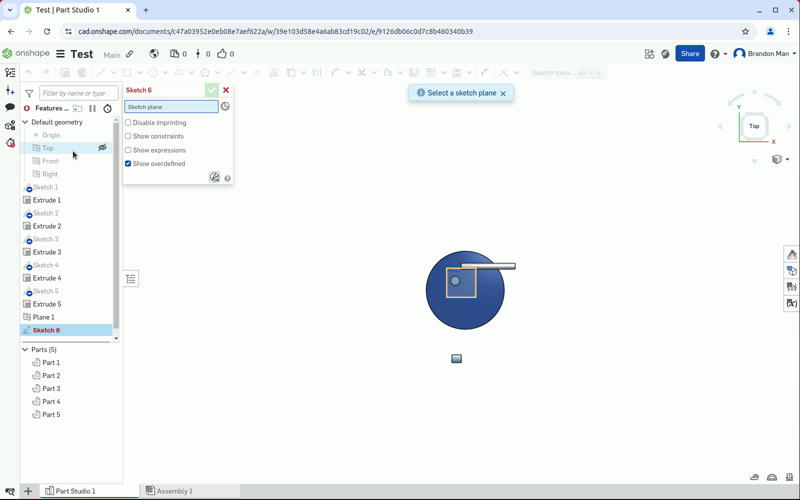
mouse_move(69, 319)
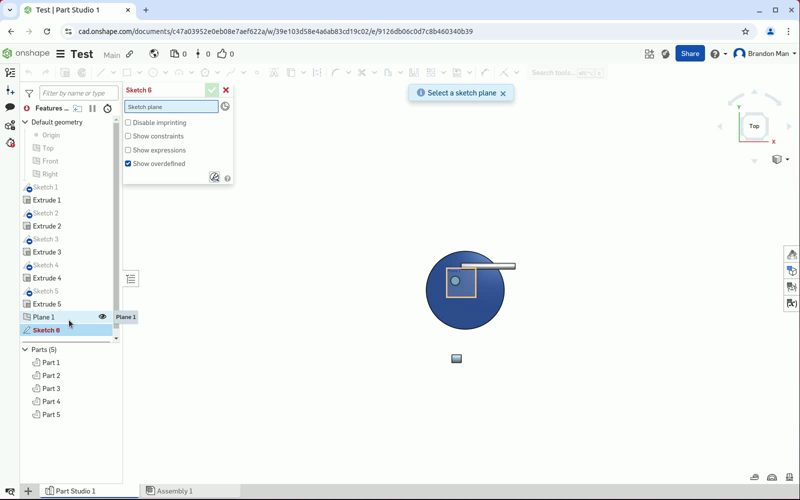
click(69, 319)
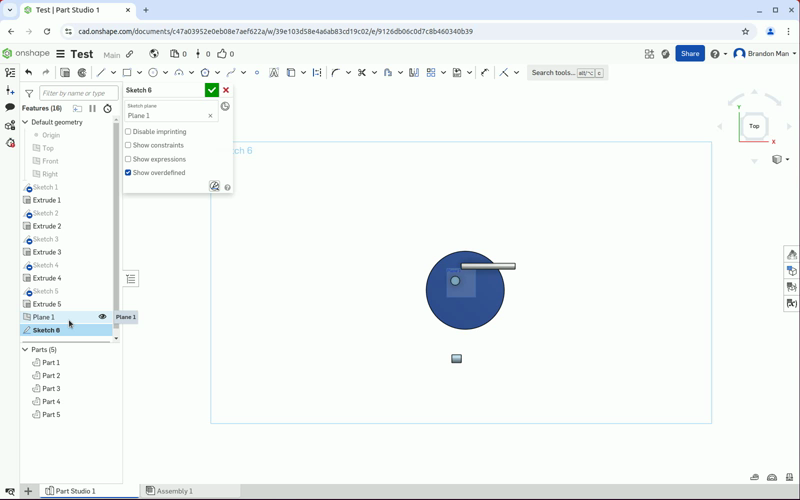
mouse_move(73, 352)
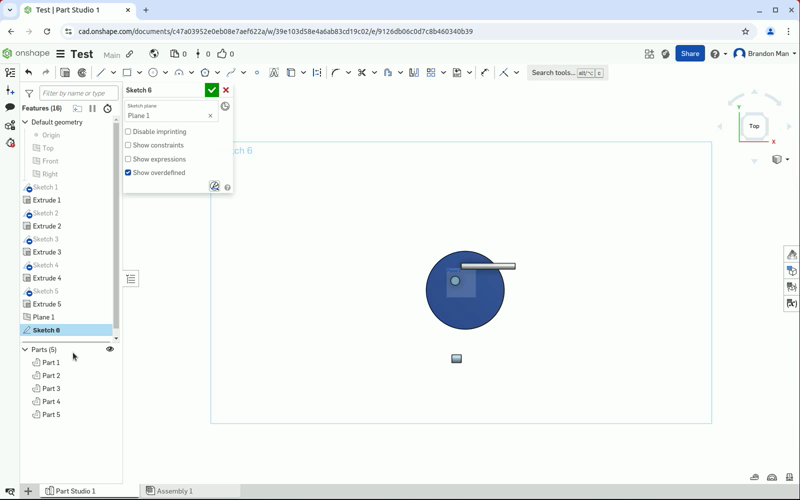
key(y)
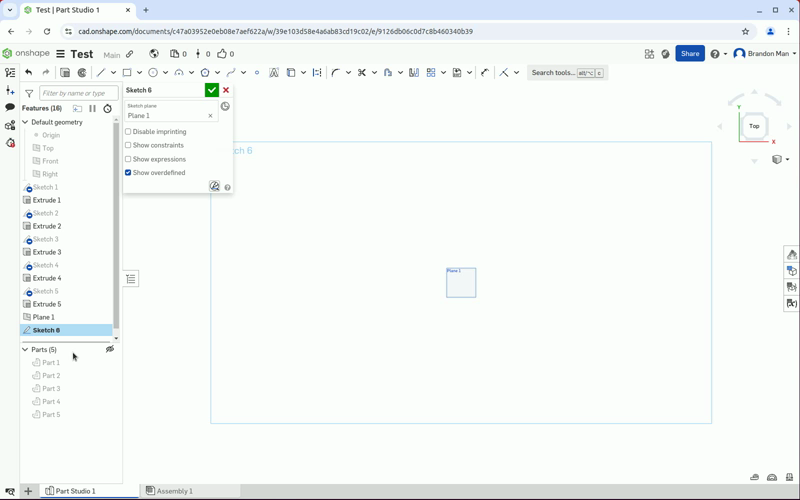
key(c)
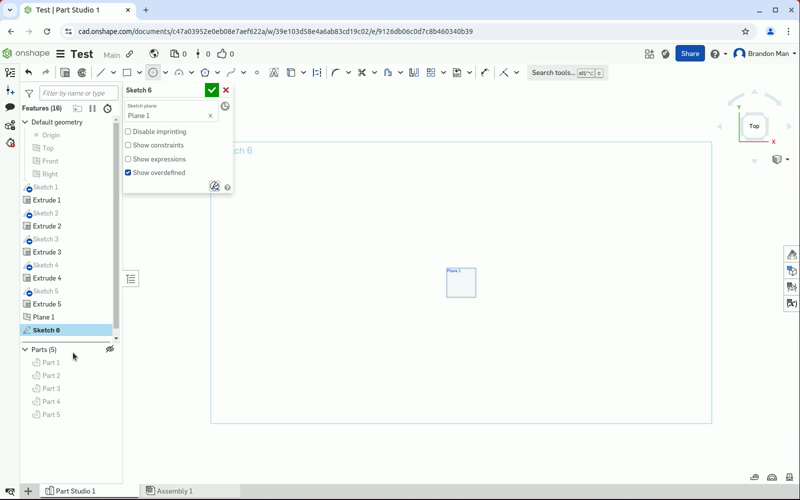
key_down(shift)
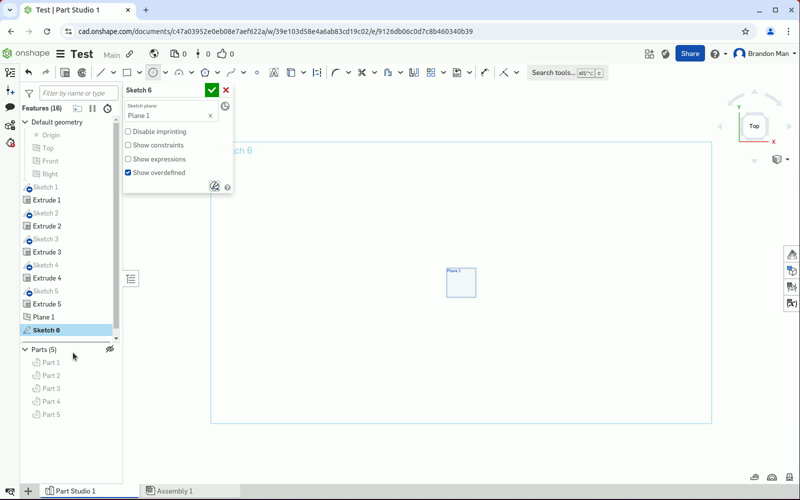
mouse_move(483, 264)
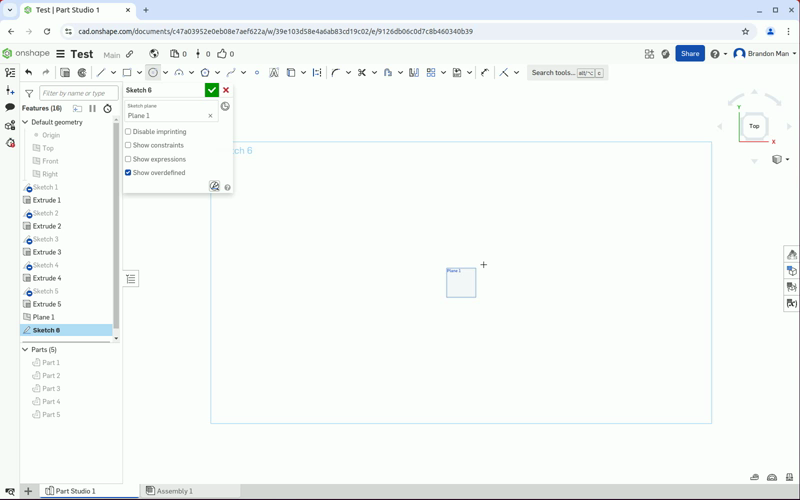
click(483, 264)
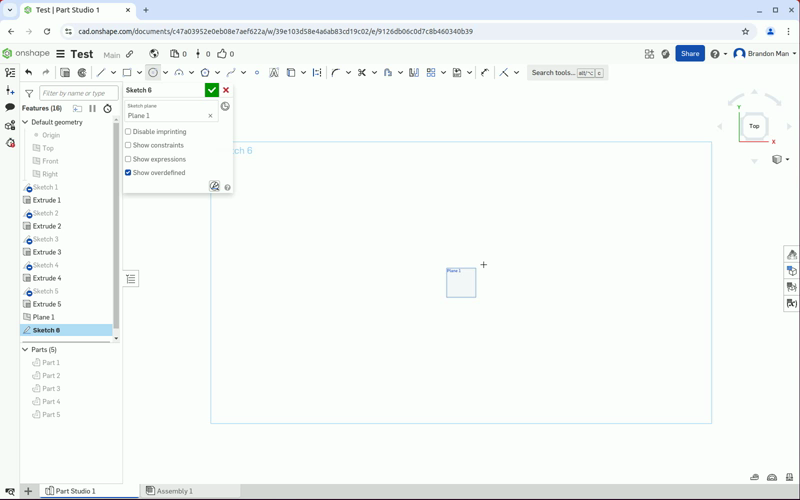
key_up(shift)
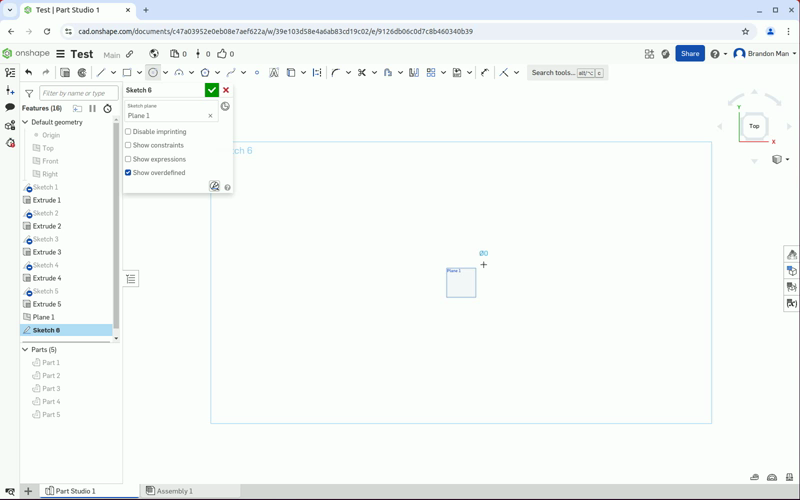
mouse_move(487, 264)
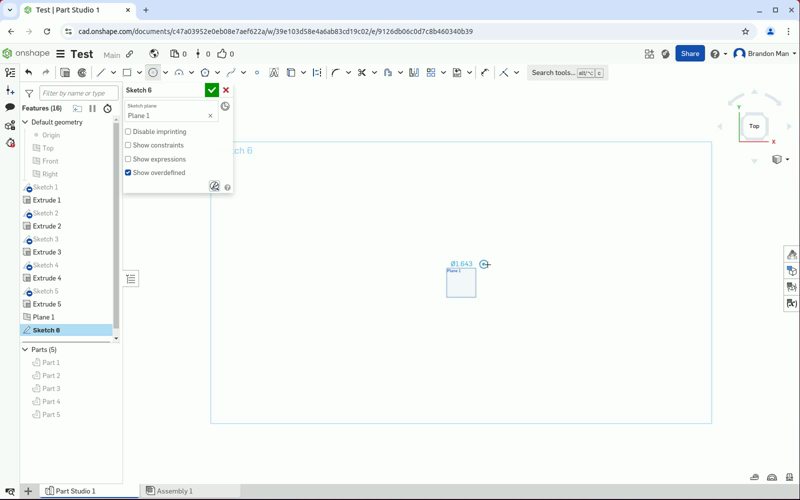
click(487, 264)
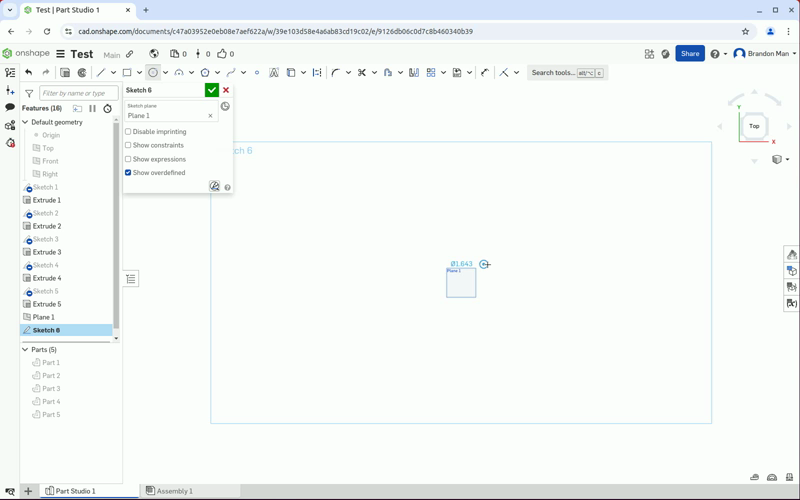
key(esc)
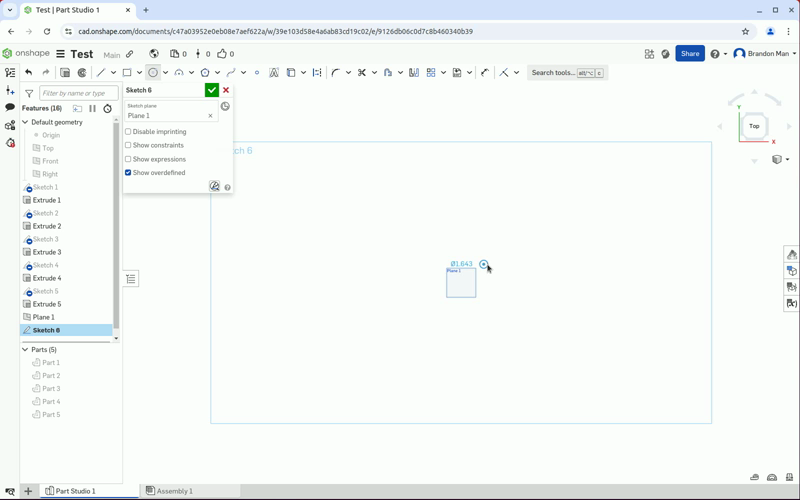
mouse_move(483, 261)
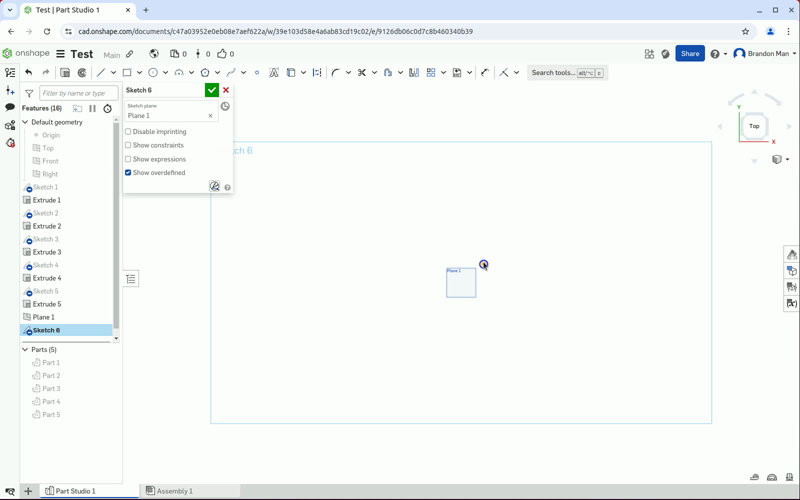
scroll(6)
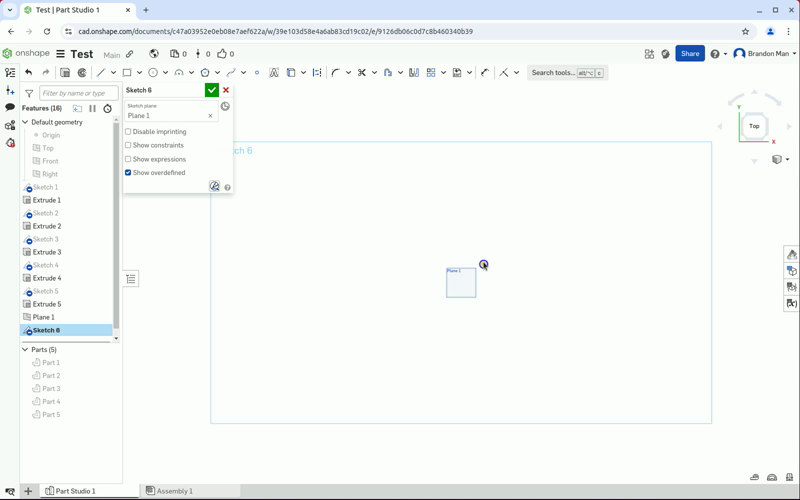
scroll(6)
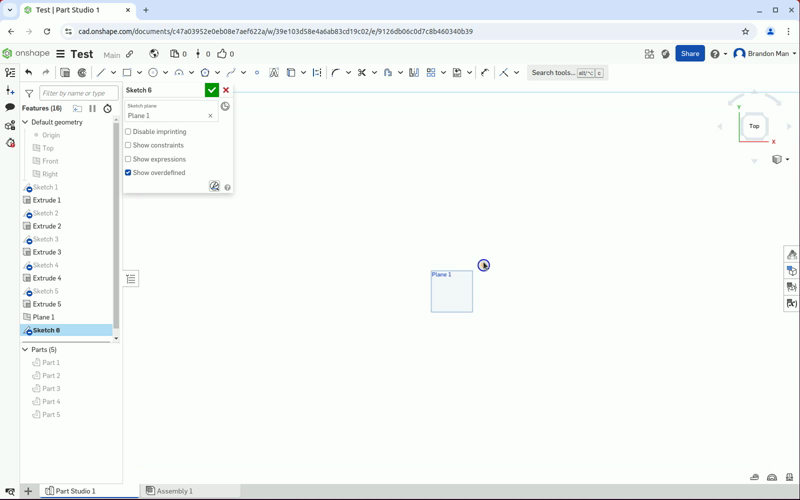
scroll(6)
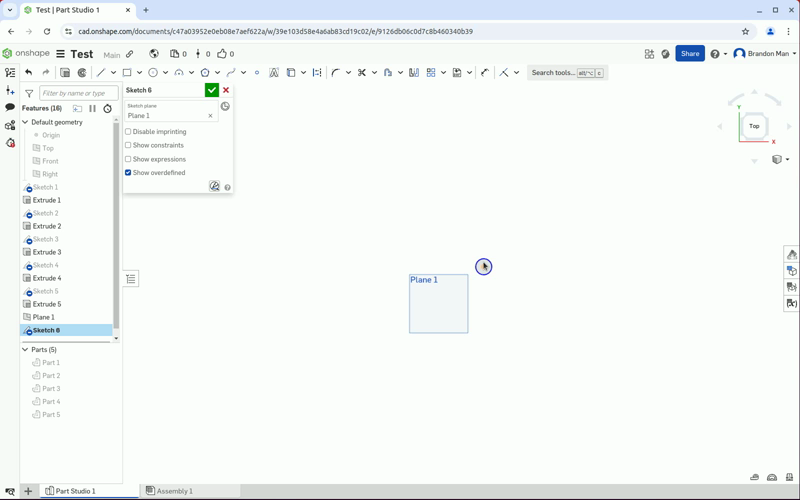
scroll(6)
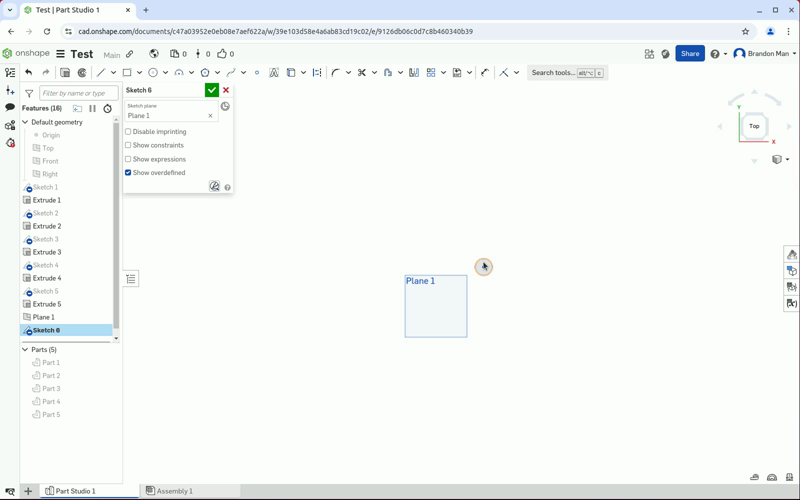
scroll(6)
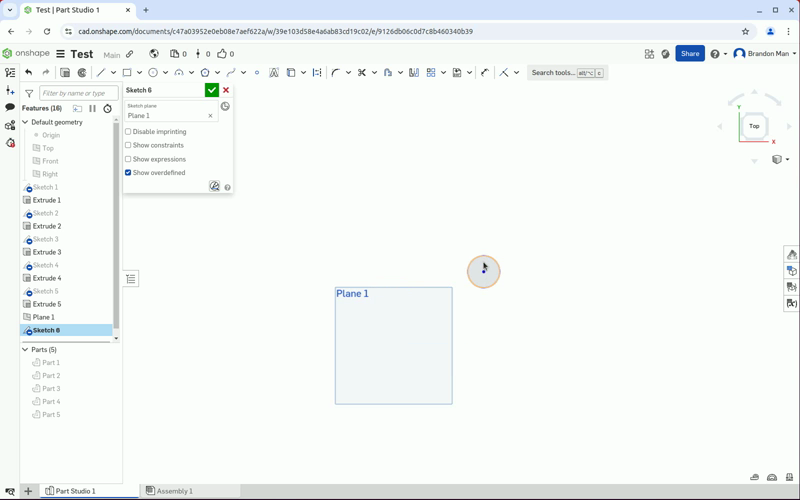
scroll(6)
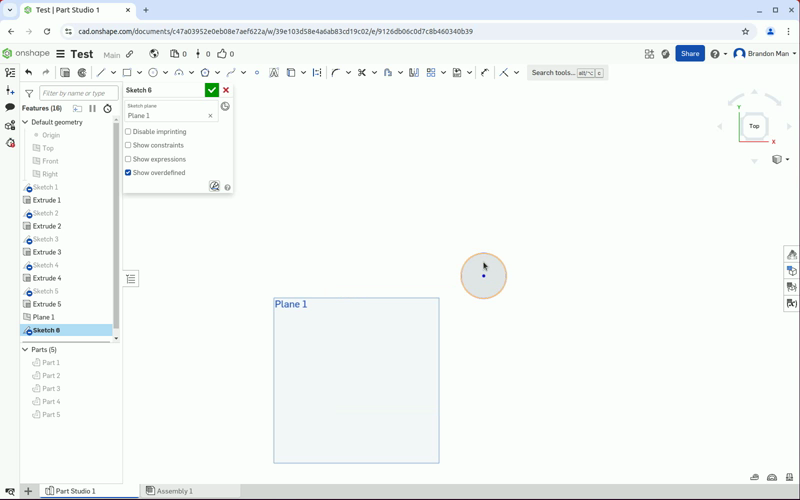
scroll(6)
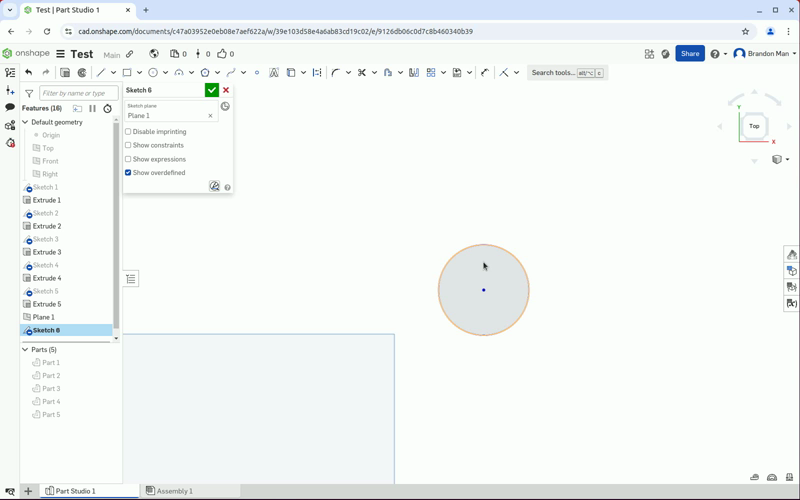
click(483, 261)
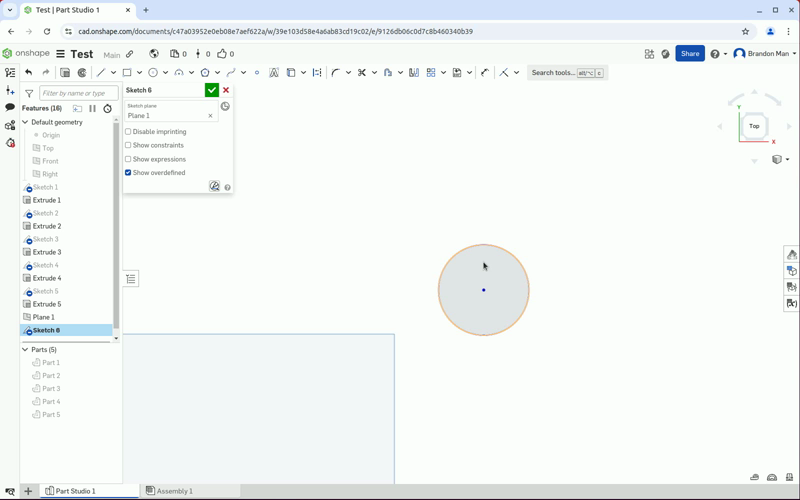
scroll(-6)
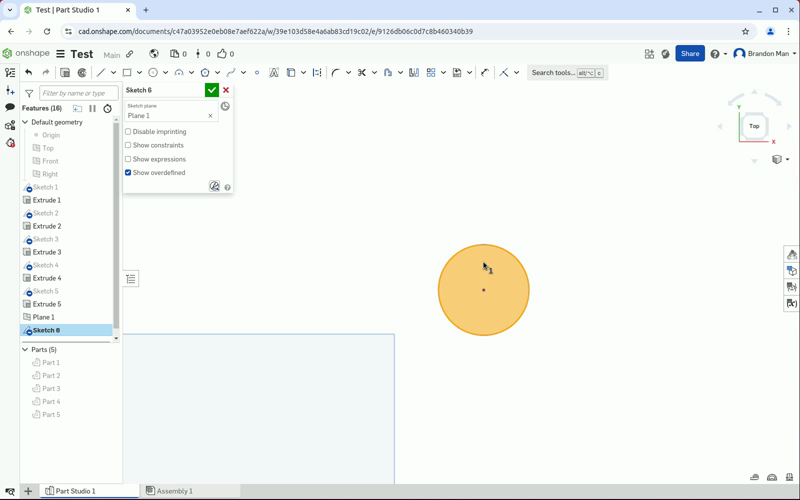
scroll(-6)
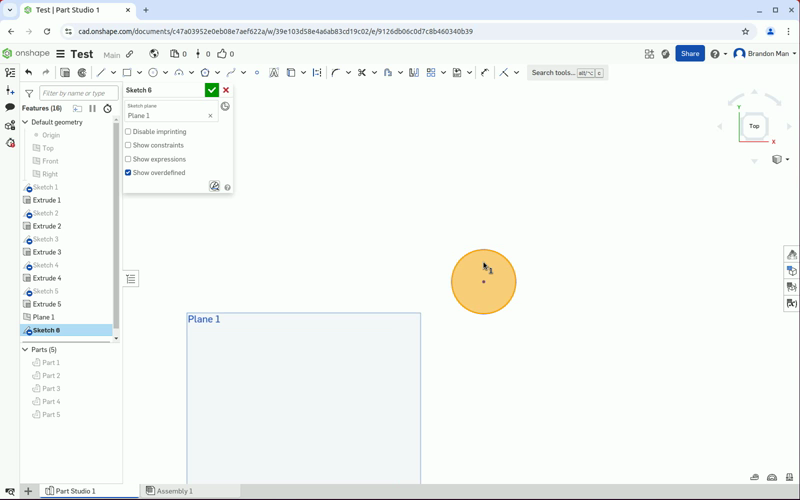
scroll(-6)
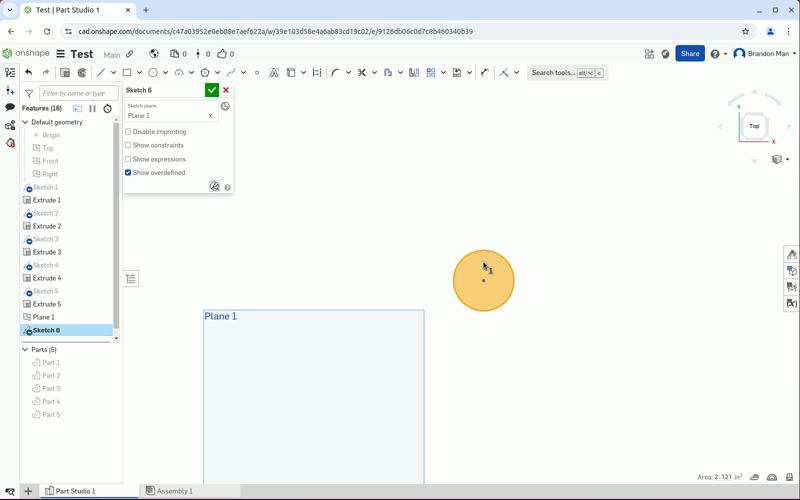
scroll(-6)
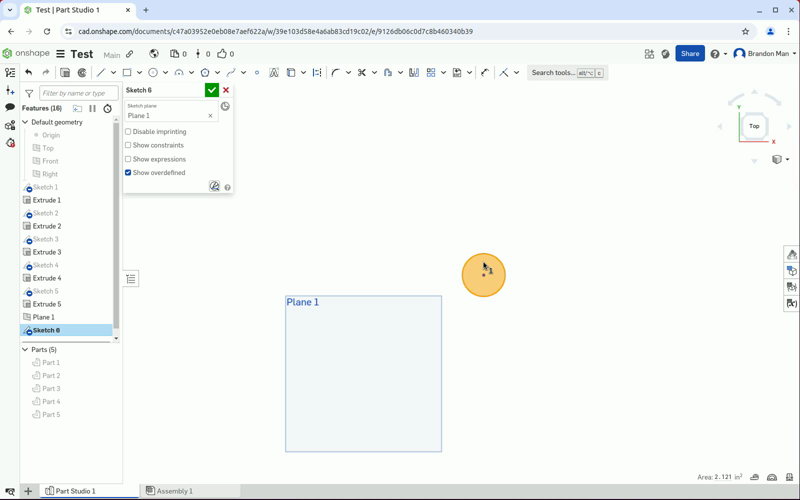
scroll(-6)
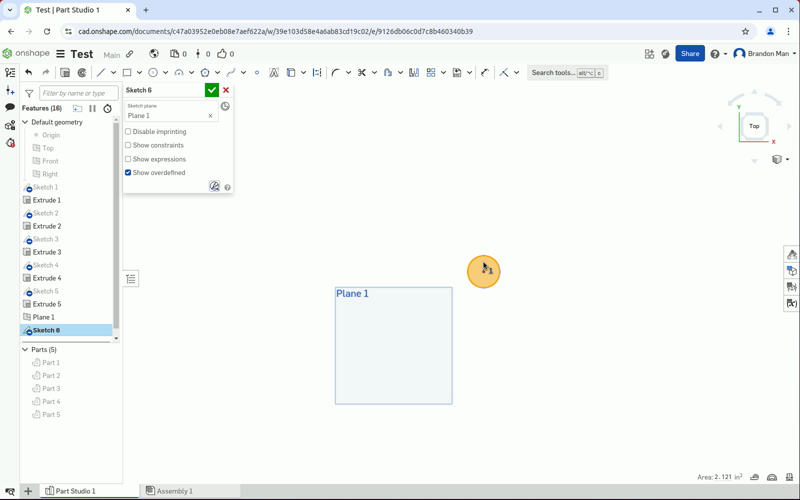
scroll(-6)
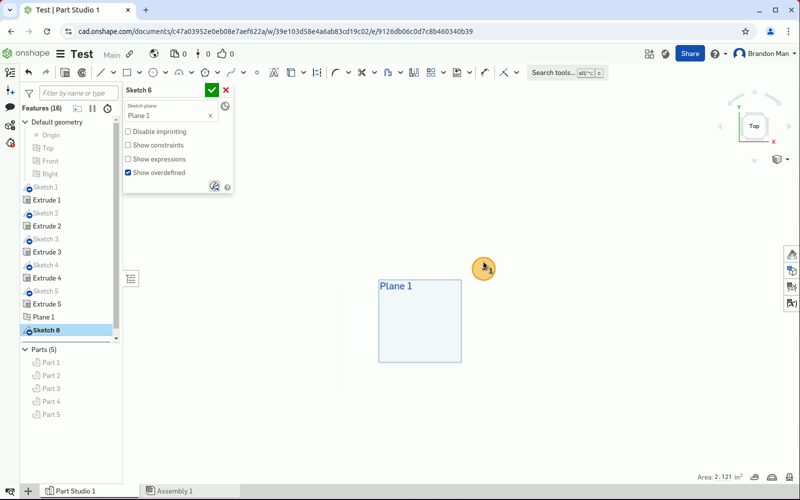
scroll(-6)
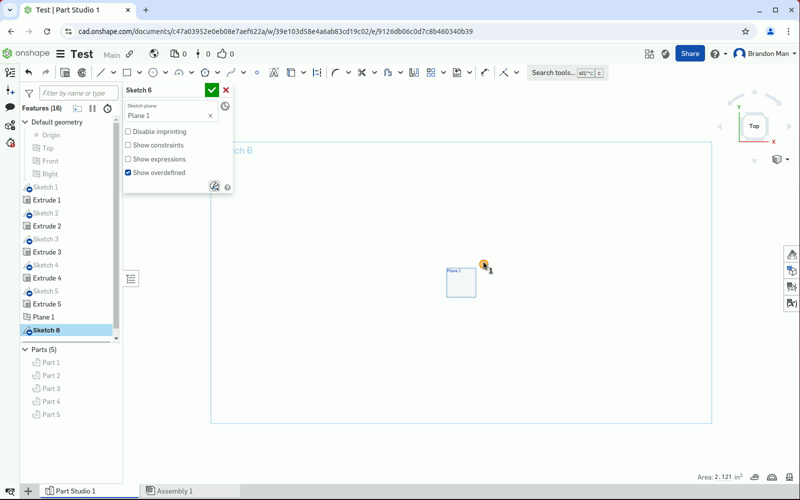
mouse_move(73, 352)
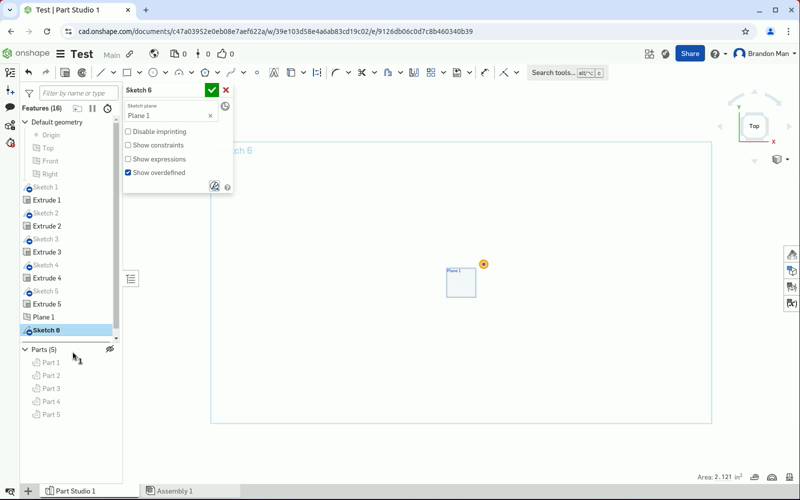
key(shift+y)
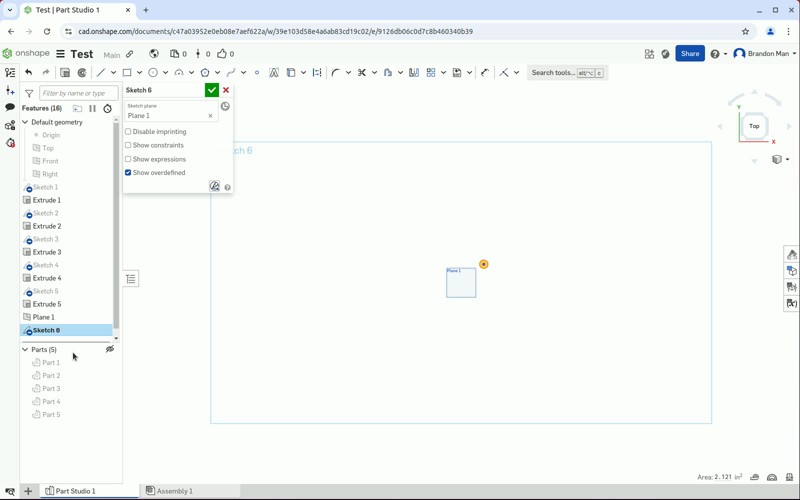
key(shift+e)
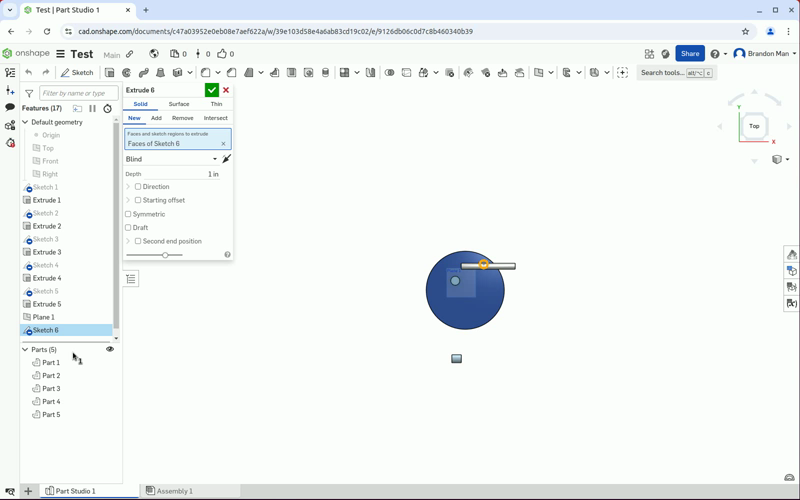
mouse_move(143, 106)
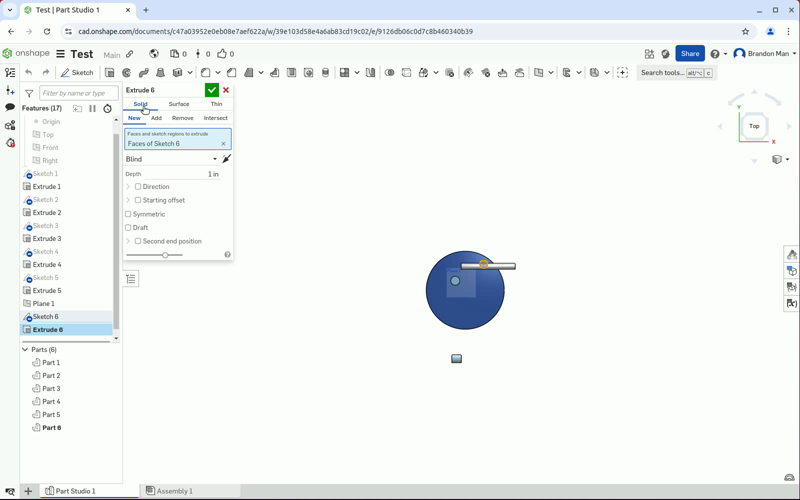
click(143, 106)
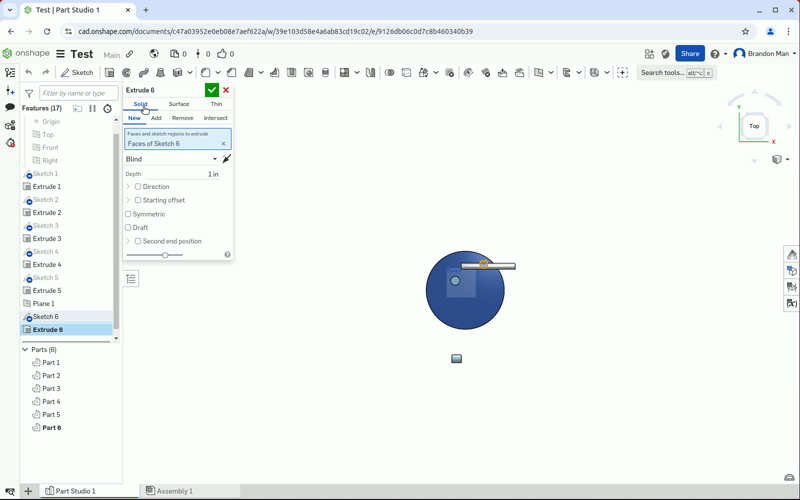
mouse_move(137, 120)
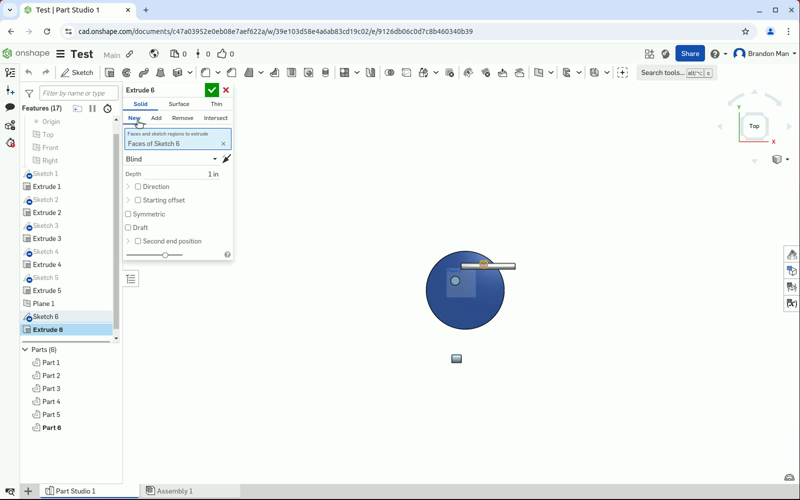
click(137, 120)
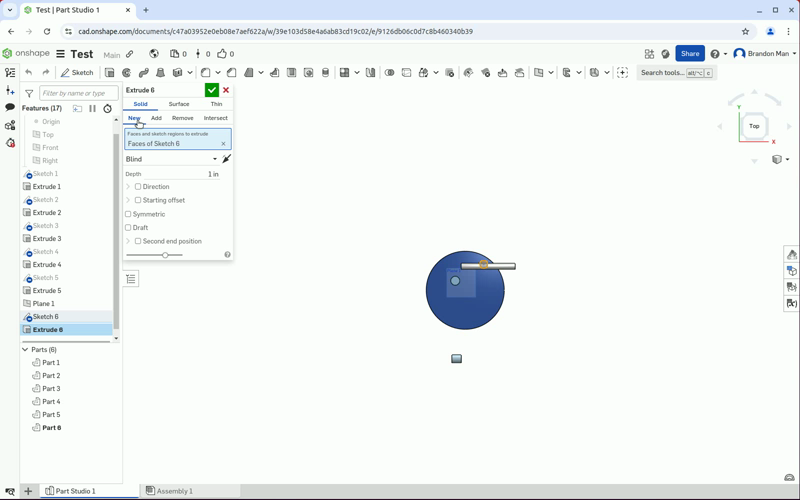
key(tab, 4)
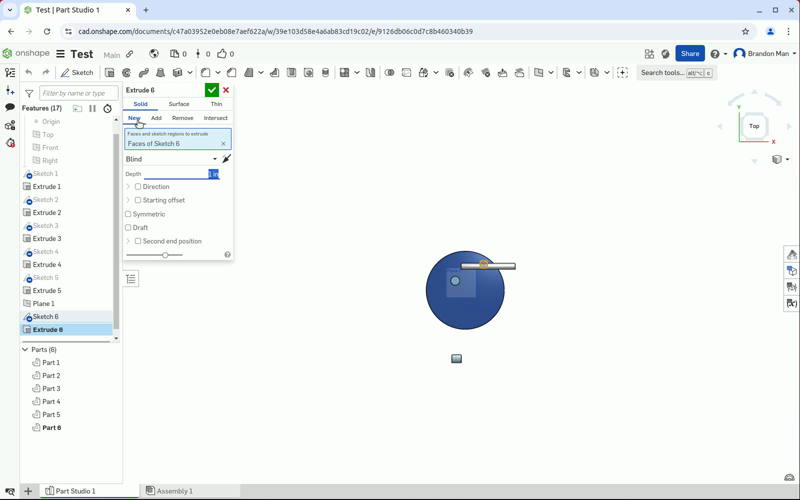
text(1.685)
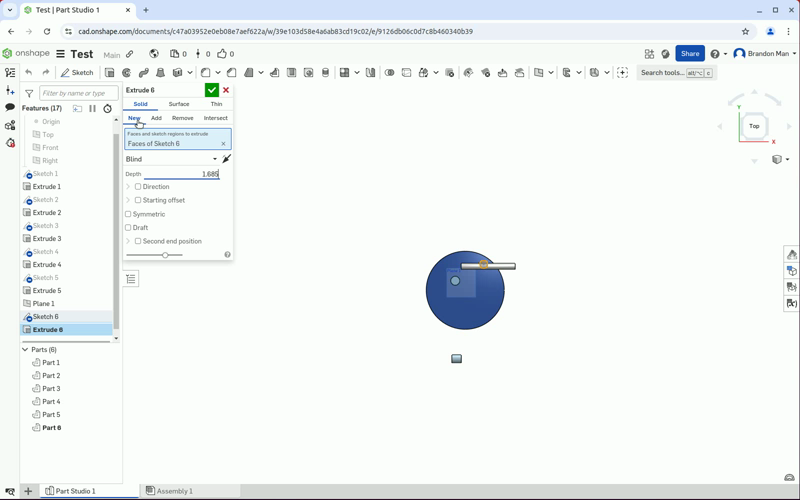
key(enter)
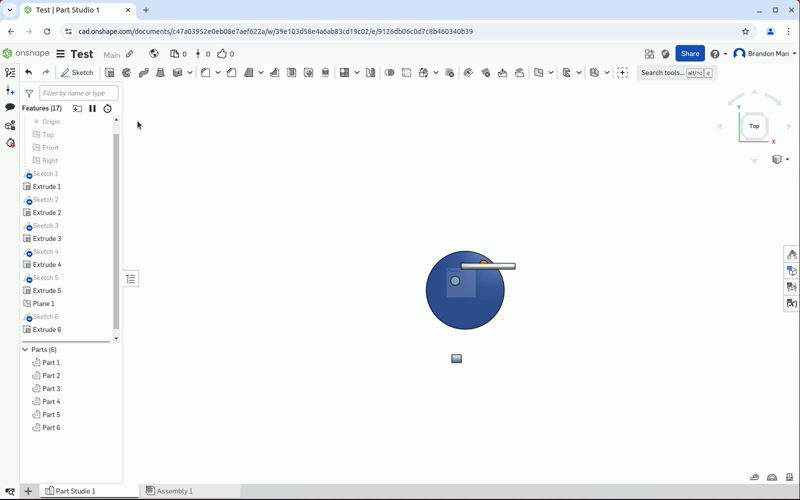
key(shift+h)
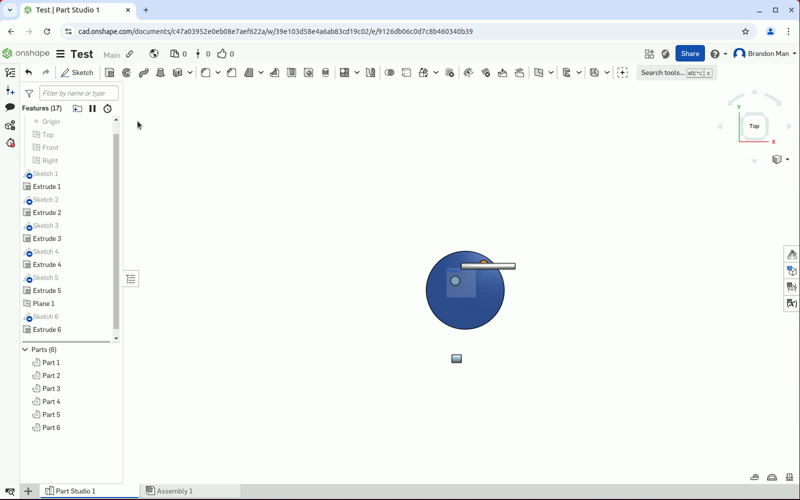
key(shift+h)
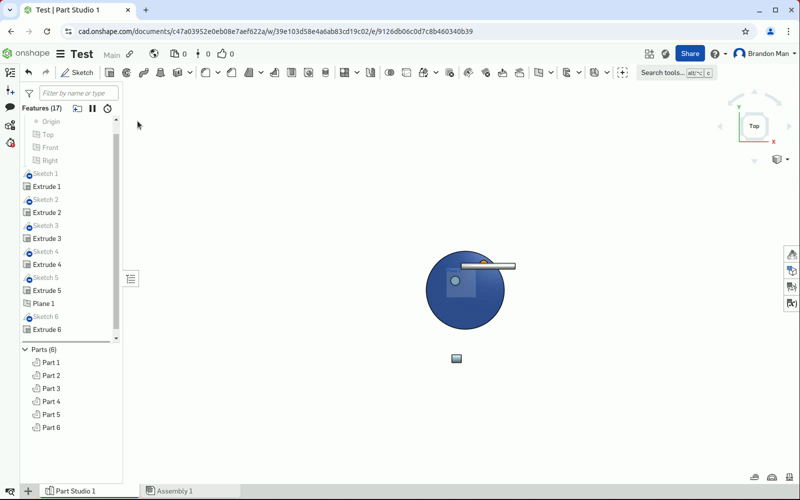
mouse_move(69, 176)
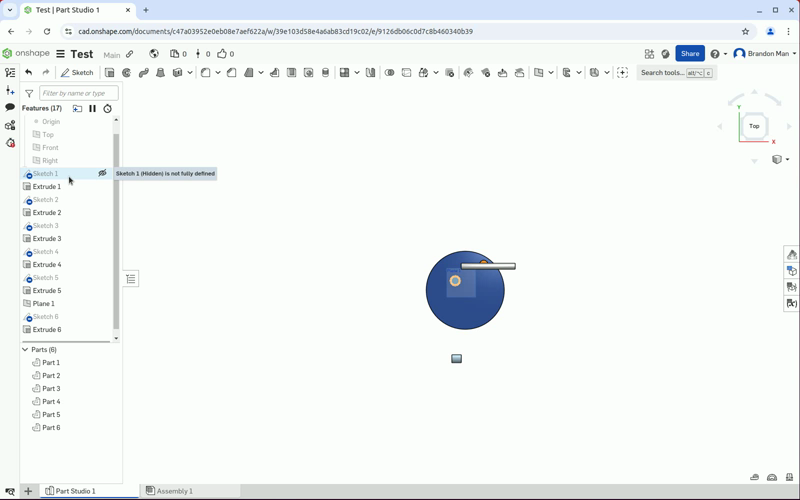
click(69, 176)
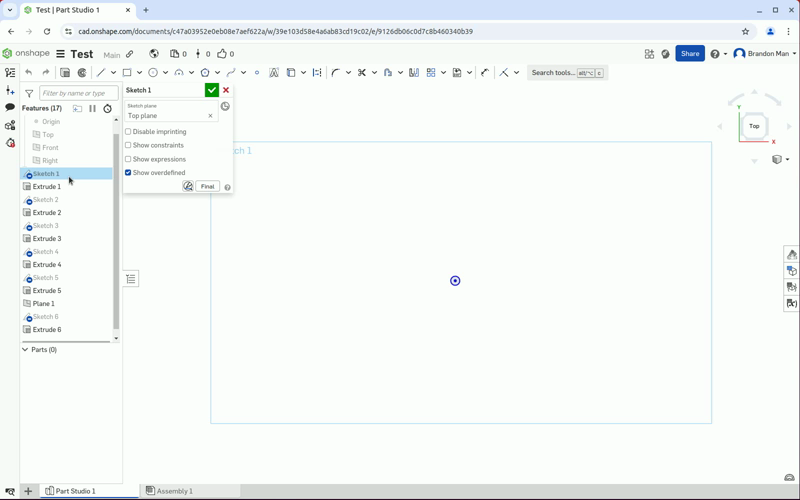
mouse_move(229, 92)
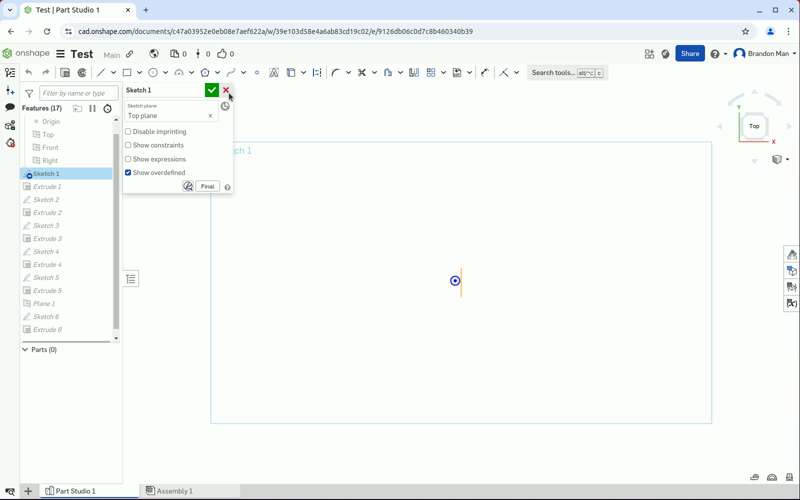
click(229, 92)
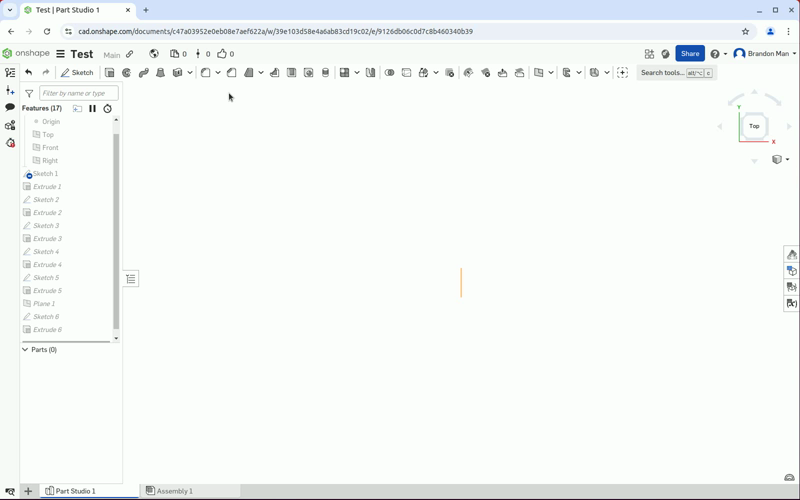
key(shift+s)
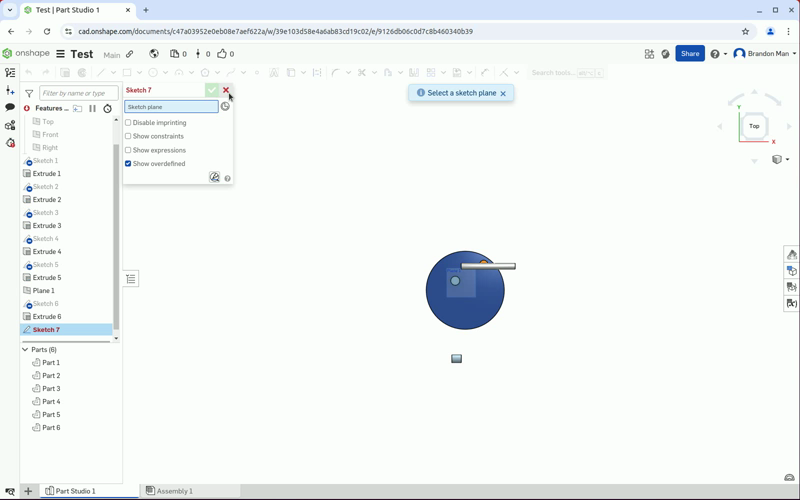
mouse_move(69, 293)
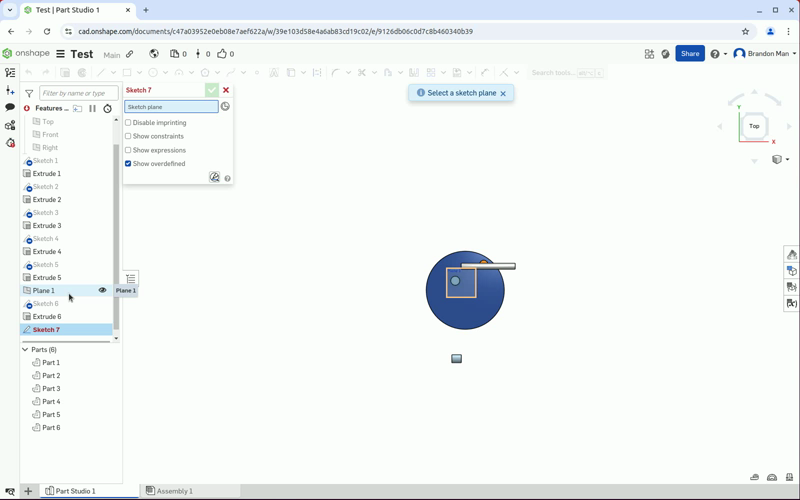
click(69, 293)
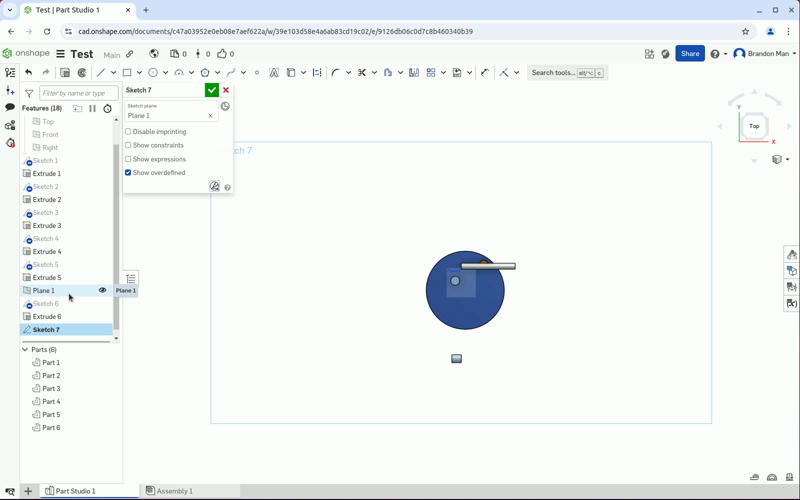
mouse_move(73, 352)
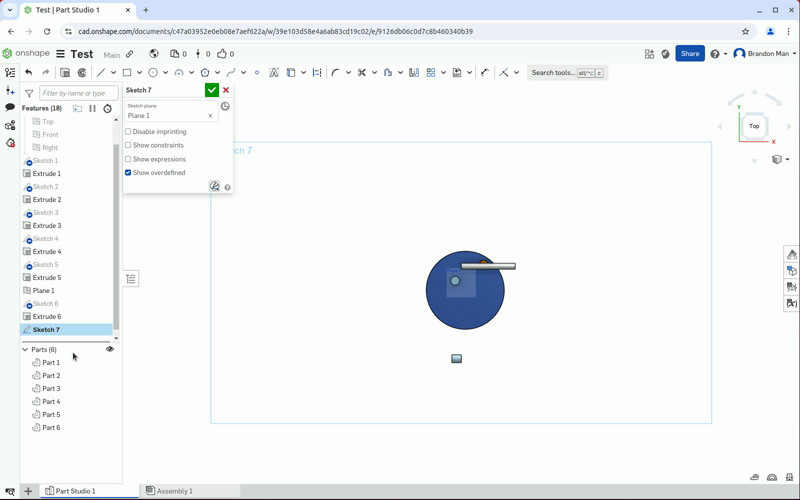
key(y)
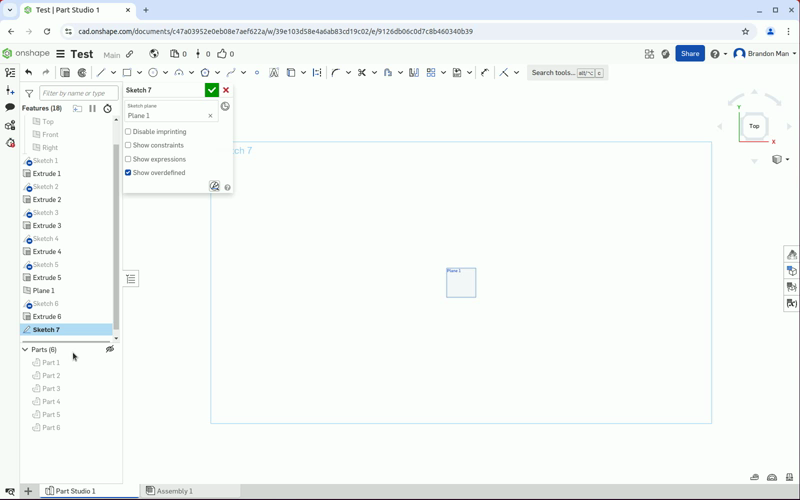
key(c)
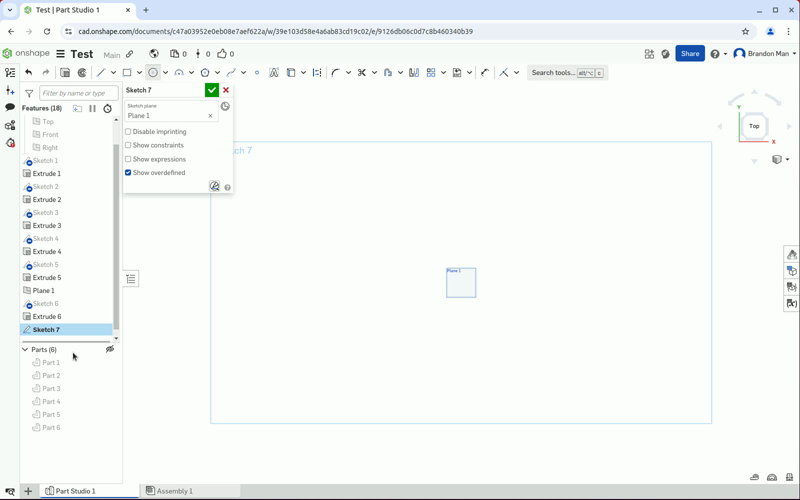
key_down(shift)
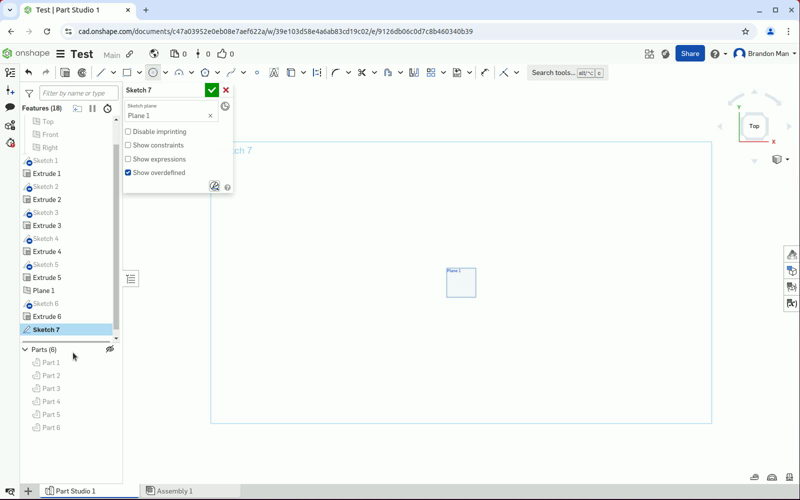
mouse_move(464, 290)
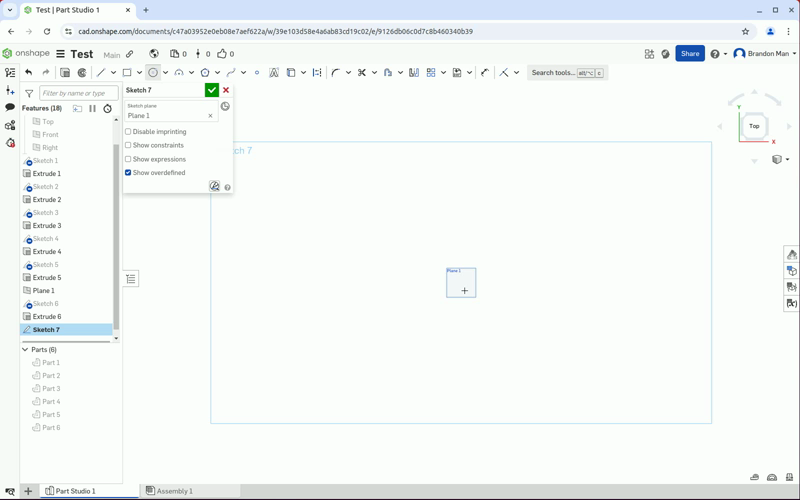
click(464, 290)
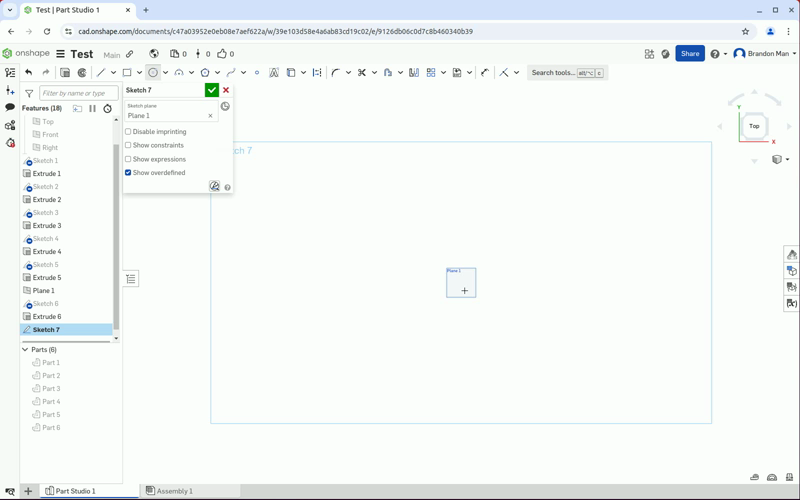
key_up(shift)
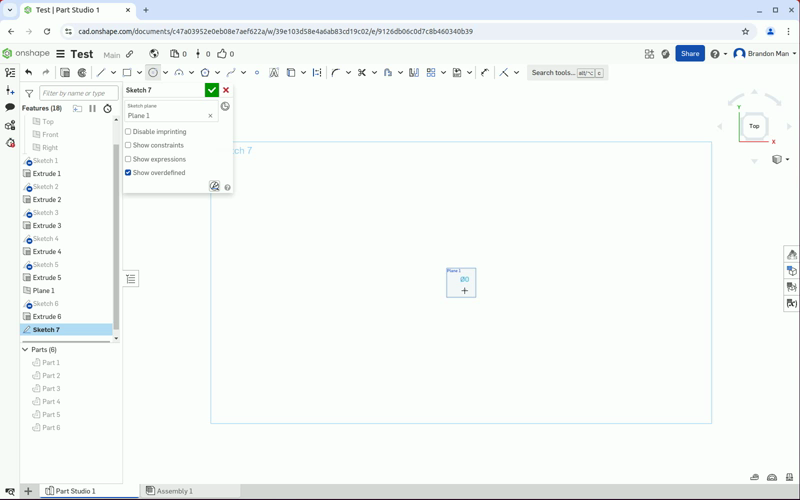
mouse_move(466, 290)
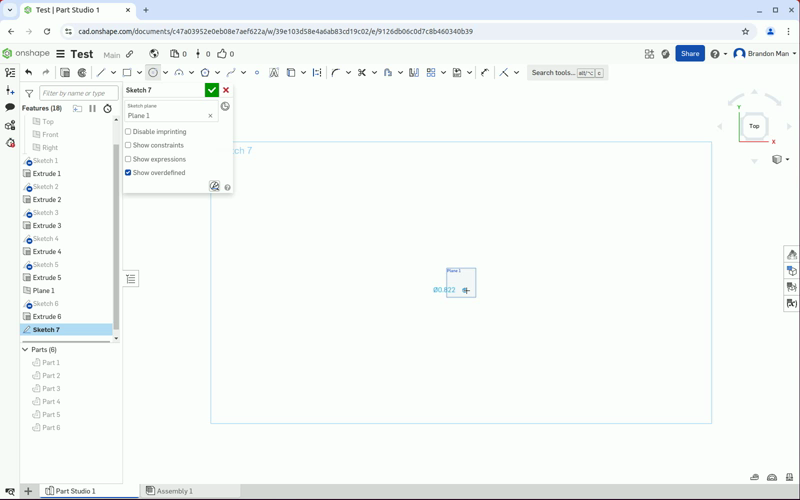
scroll(6)
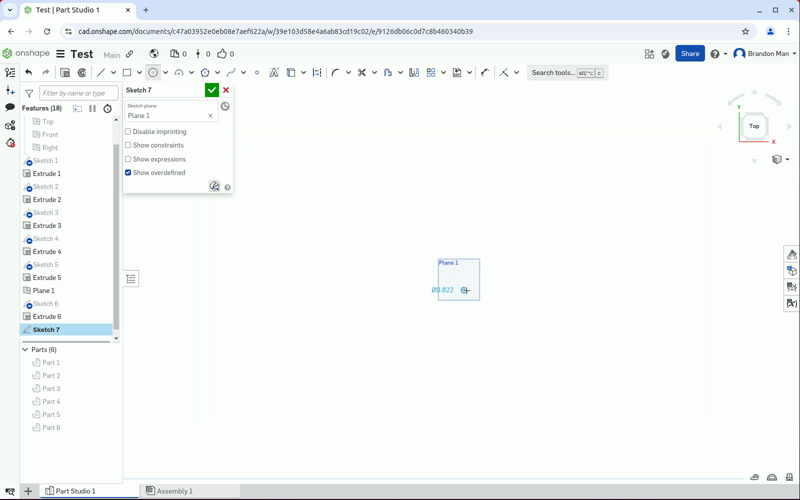
scroll(6)
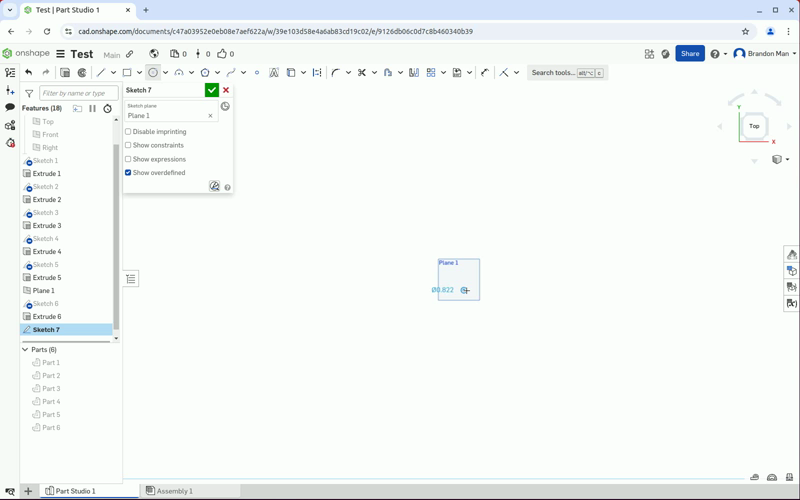
scroll(6)
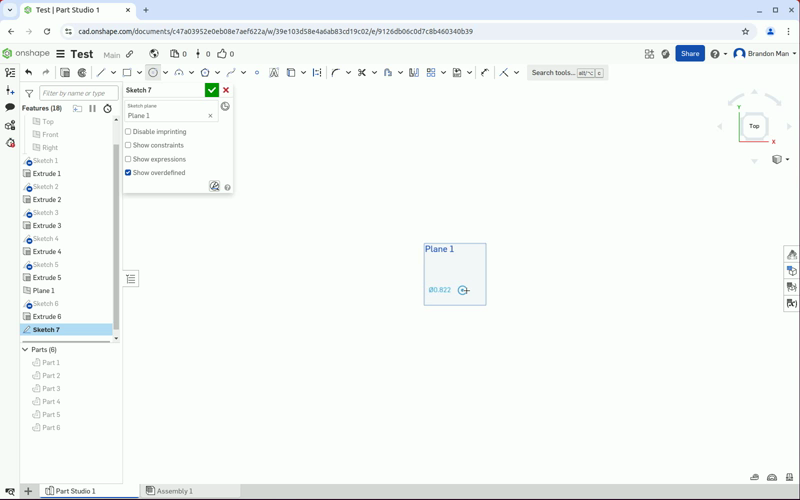
scroll(6)
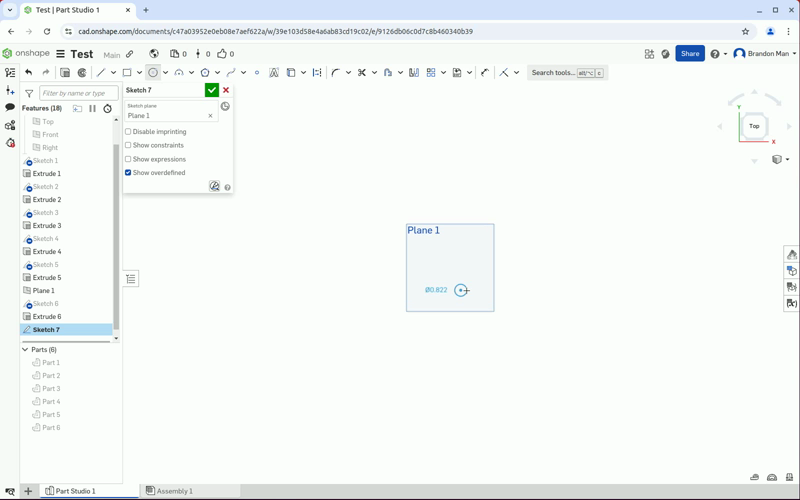
scroll(6)
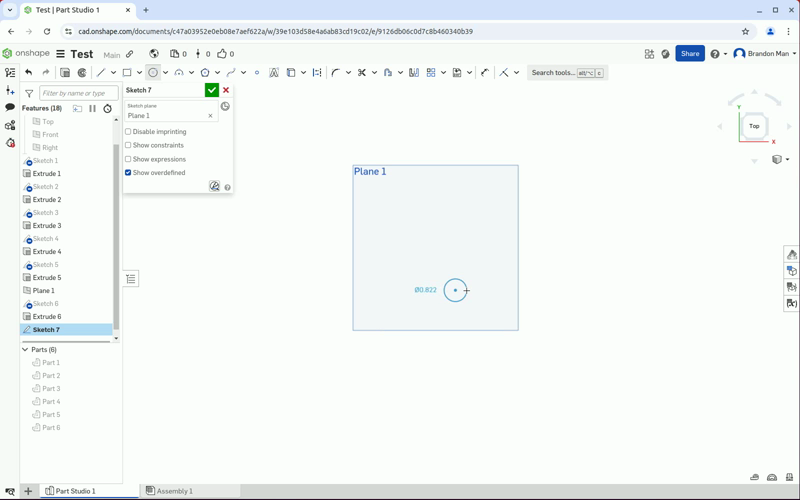
scroll(6)
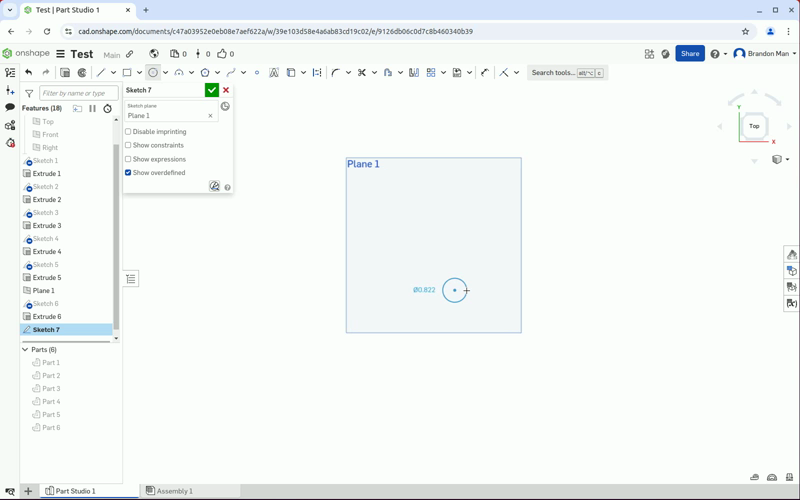
scroll(6)
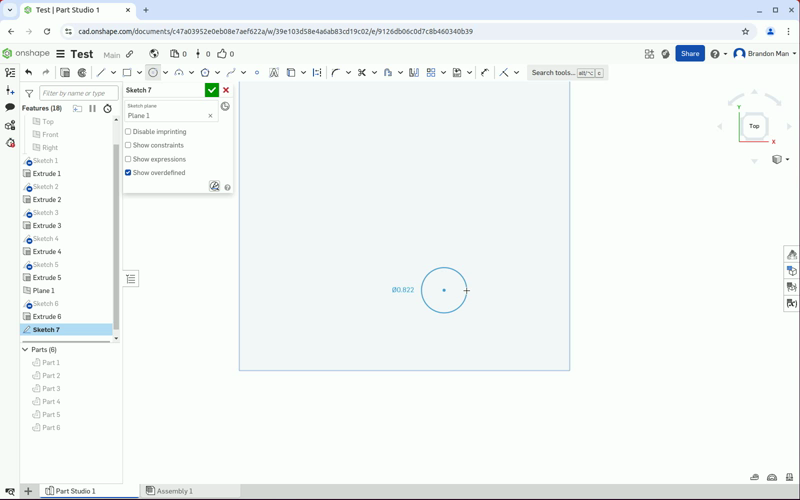
click(466, 290)
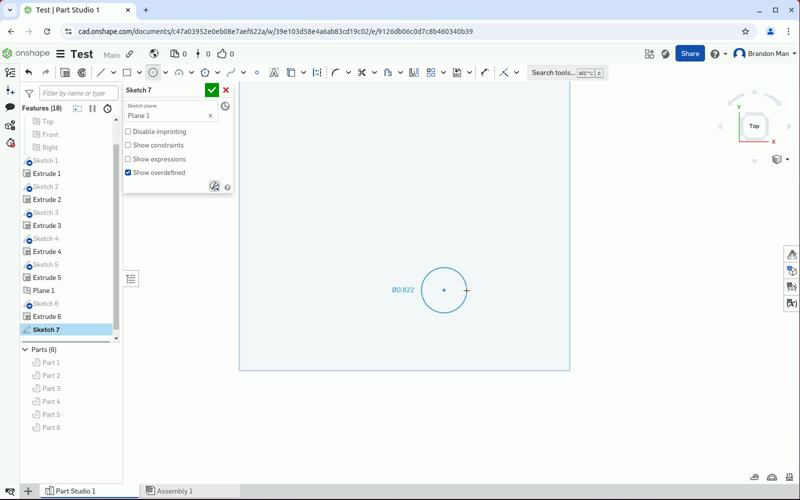
scroll(-6)
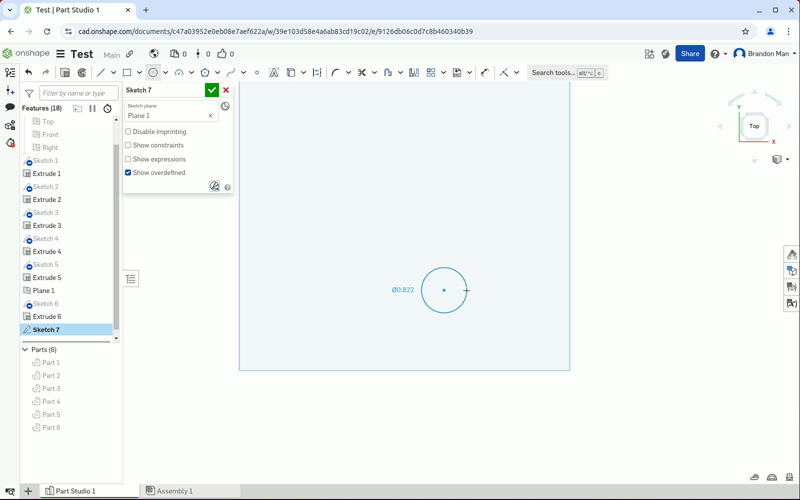
scroll(-6)
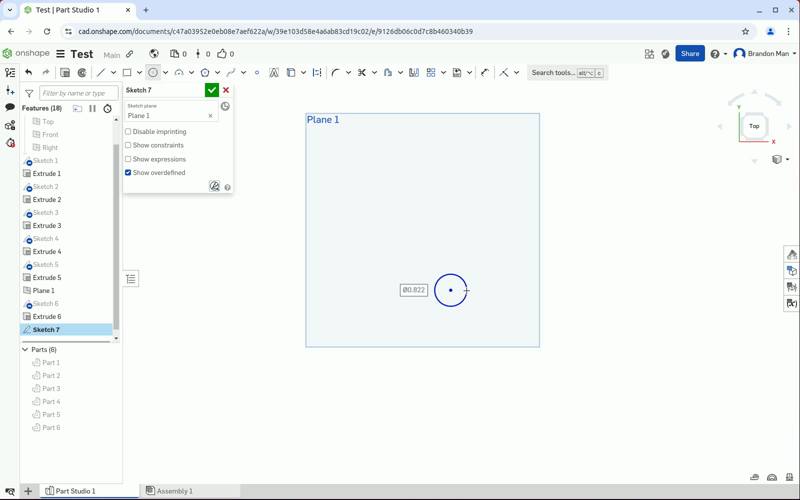
scroll(-6)
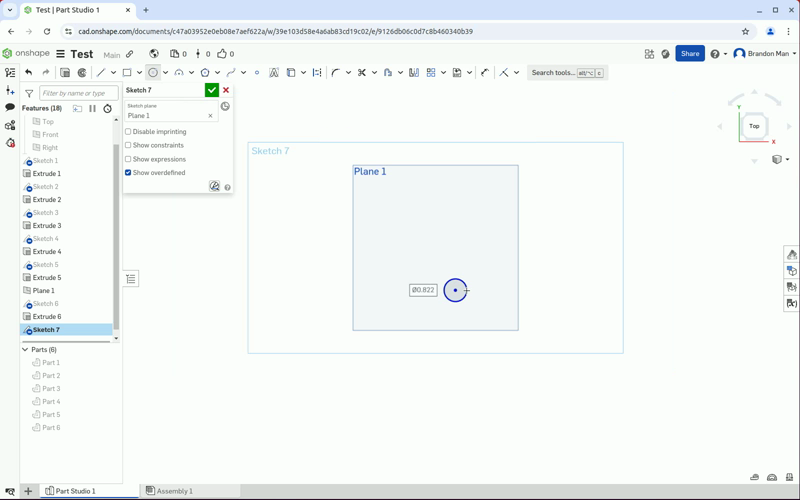
scroll(-6)
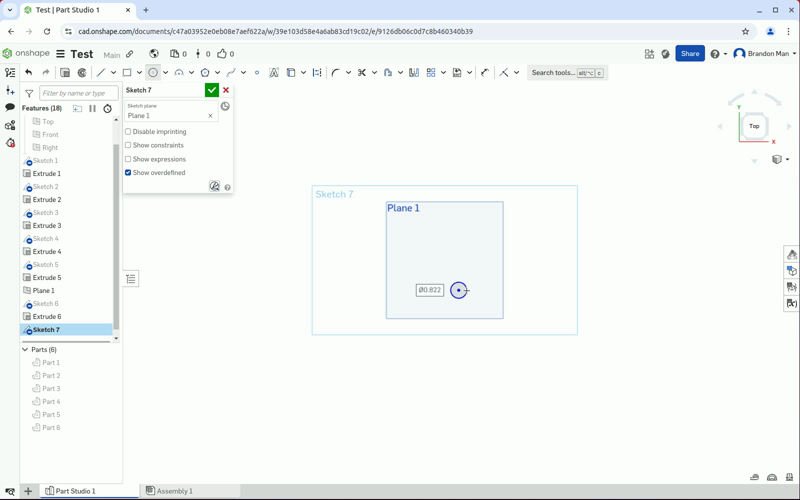
scroll(-6)
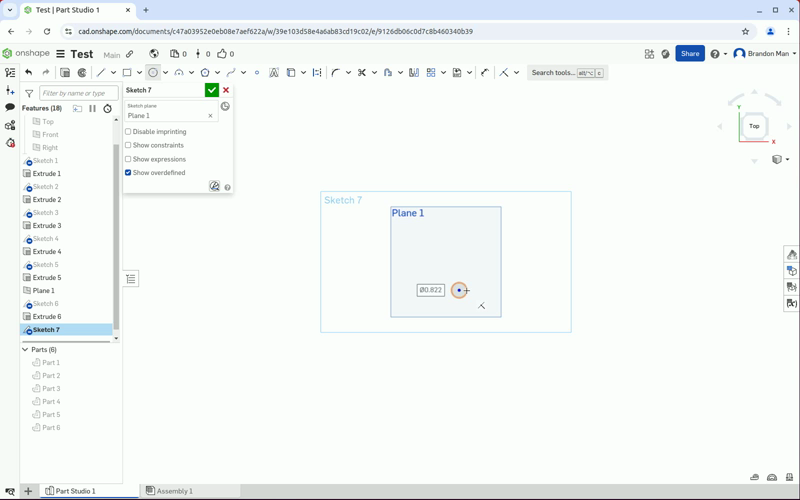
scroll(-6)
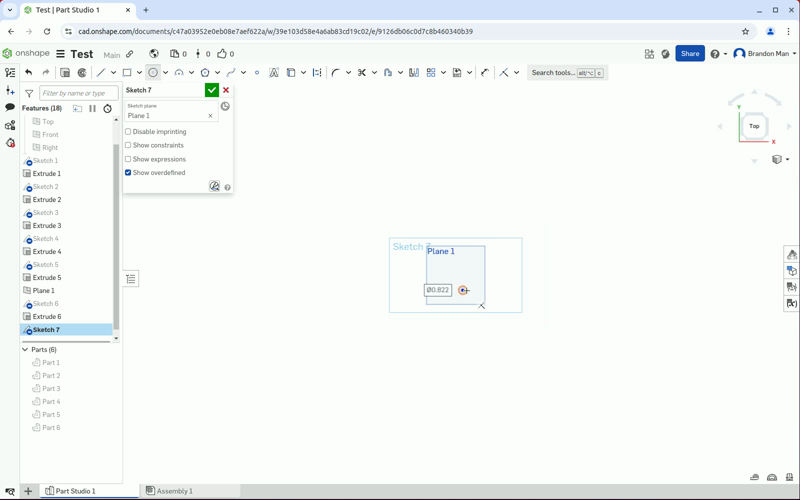
scroll(-6)
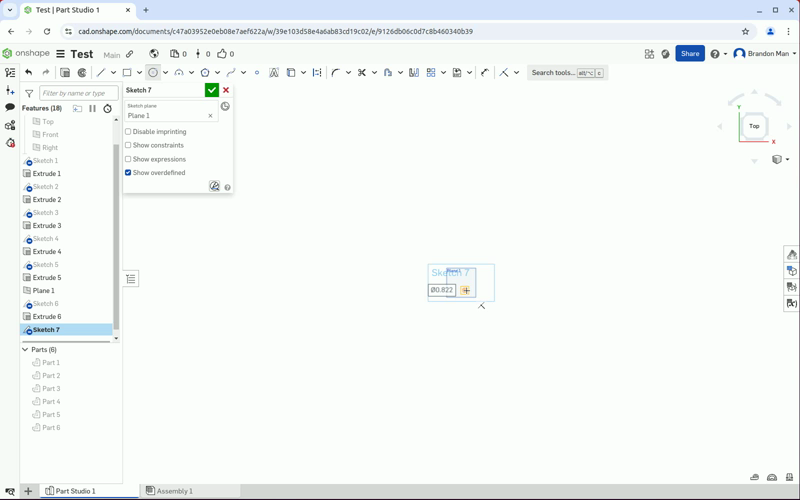
key(esc)
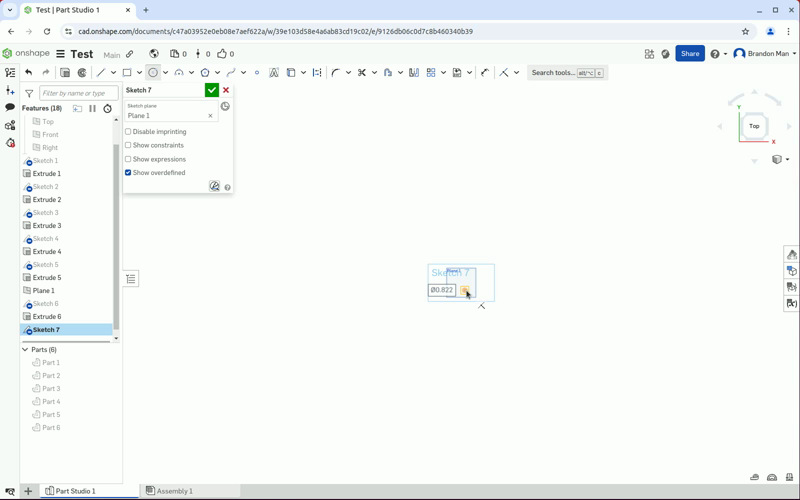
mouse_move(465, 291)
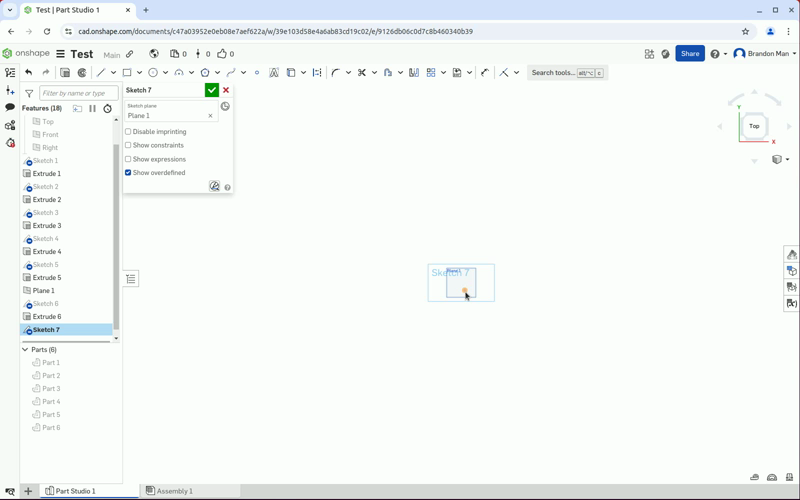
scroll(6)
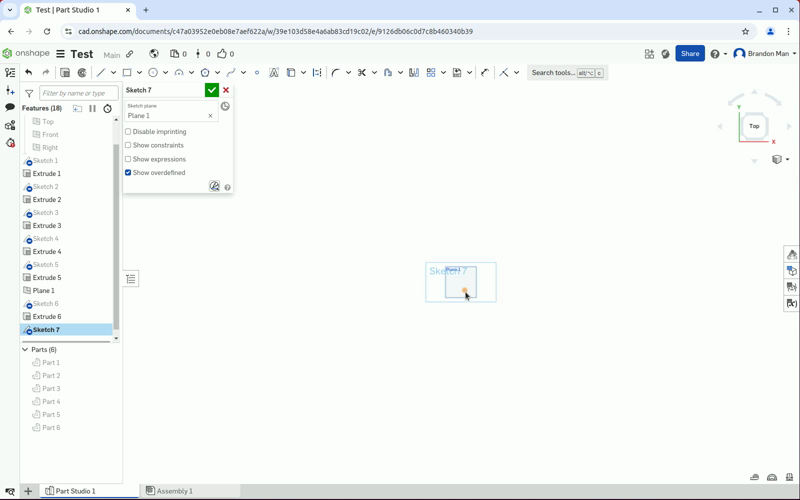
scroll(6)
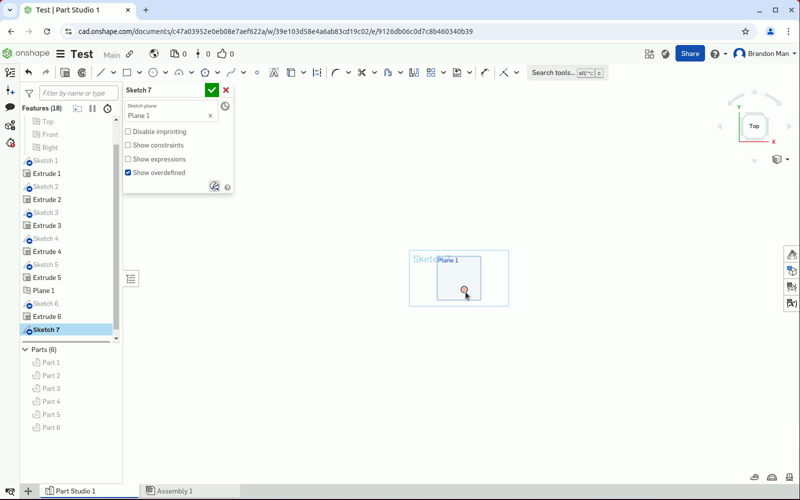
scroll(6)
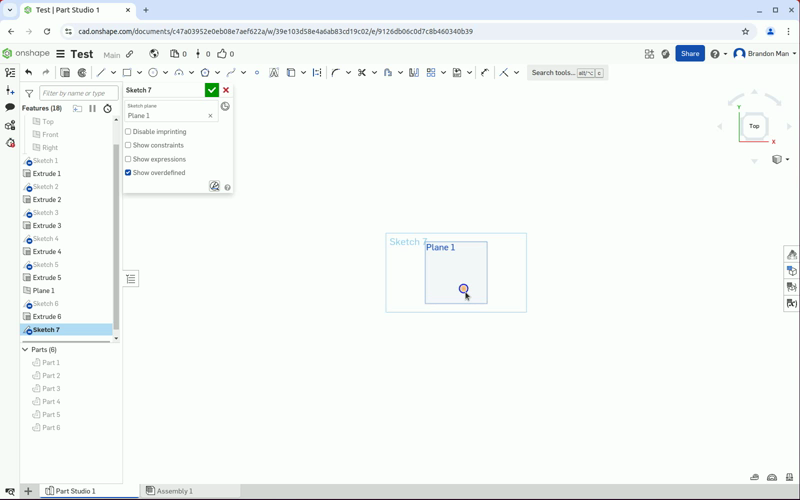
scroll(6)
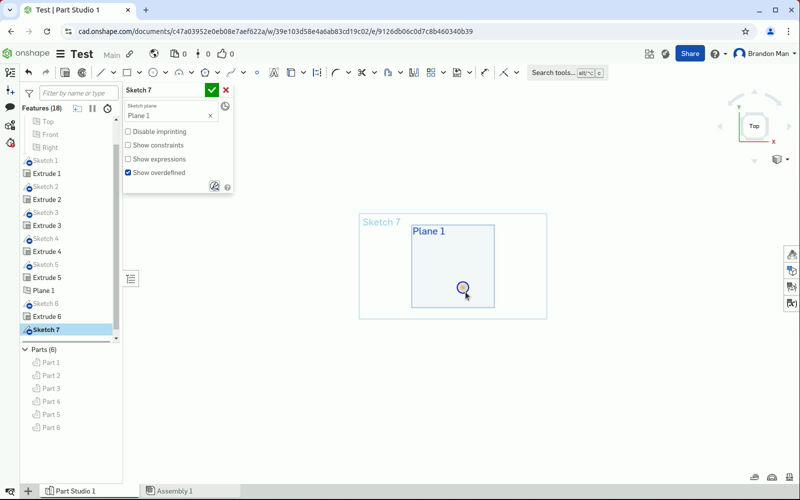
scroll(6)
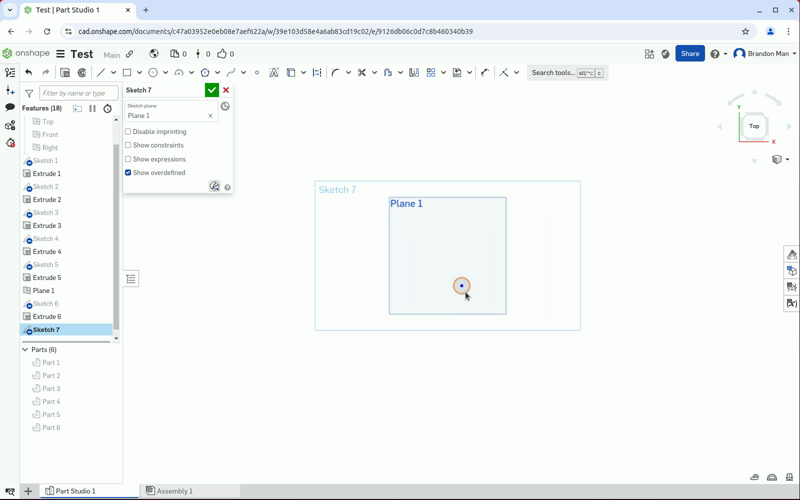
scroll(6)
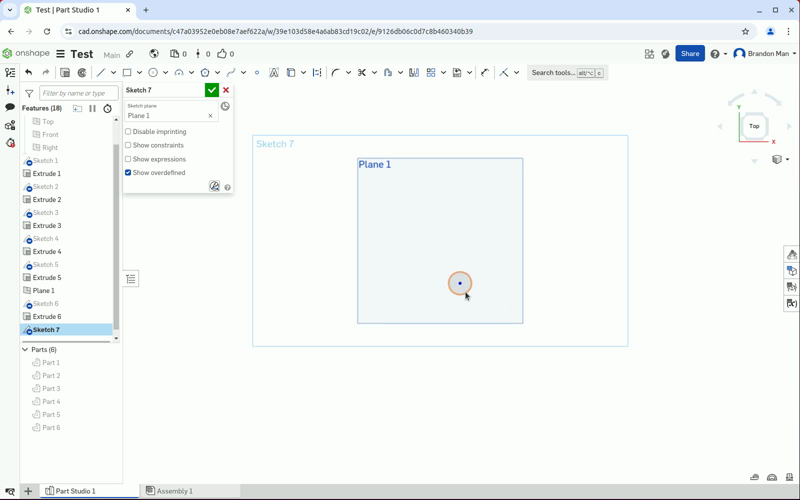
scroll(6)
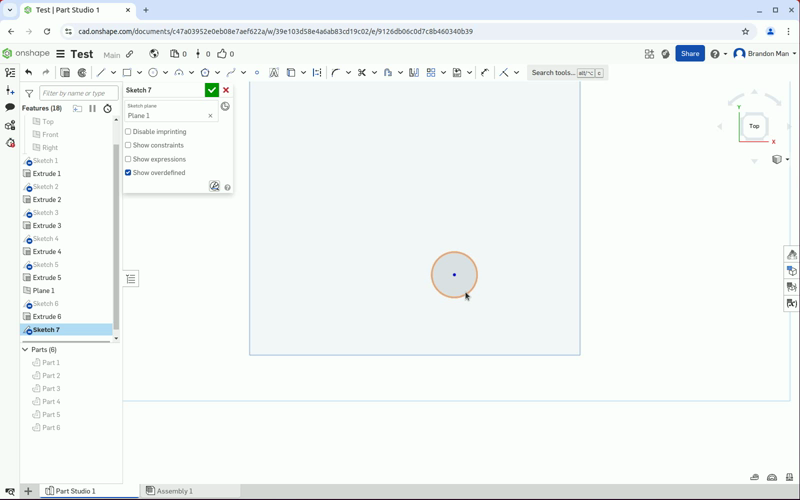
click(465, 291)
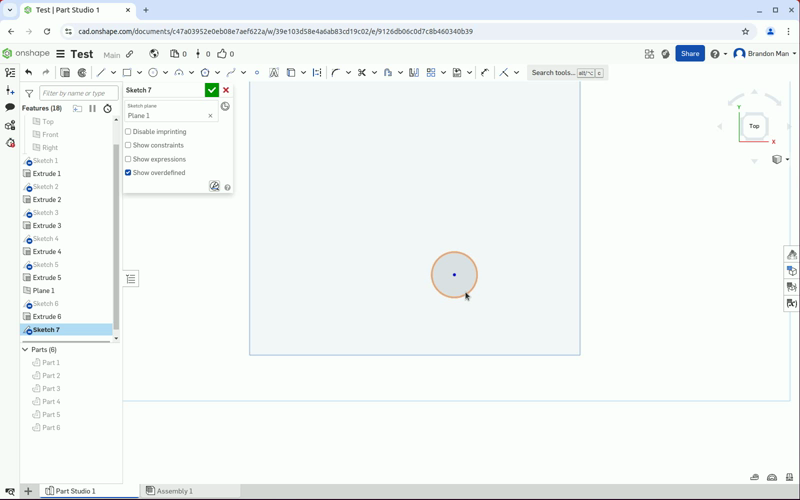
scroll(-6)
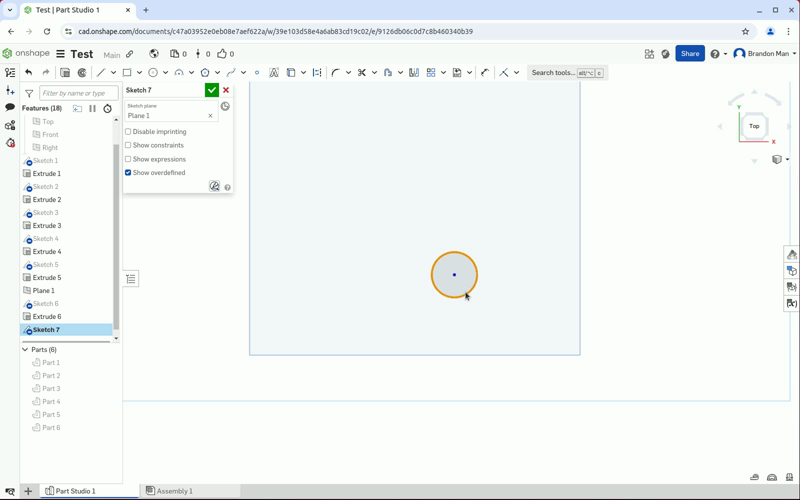
scroll(-6)
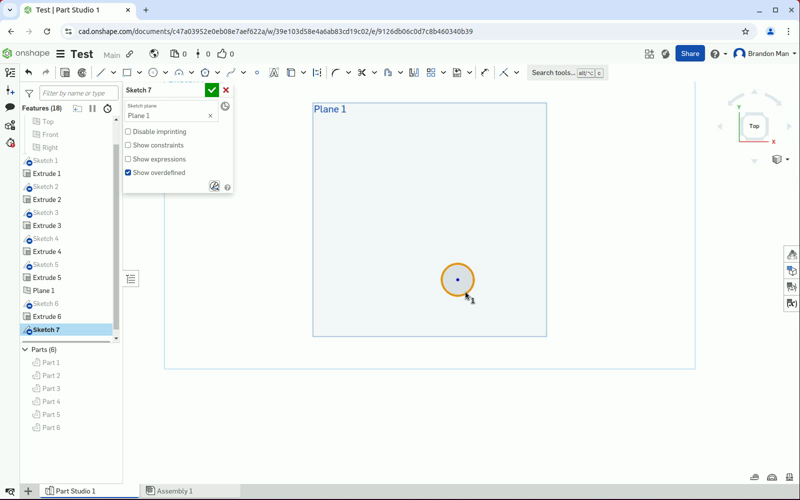
scroll(-6)
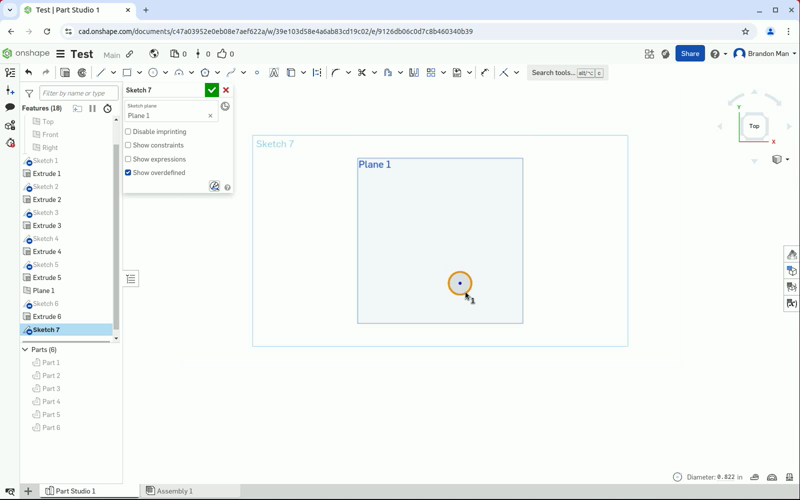
scroll(-6)
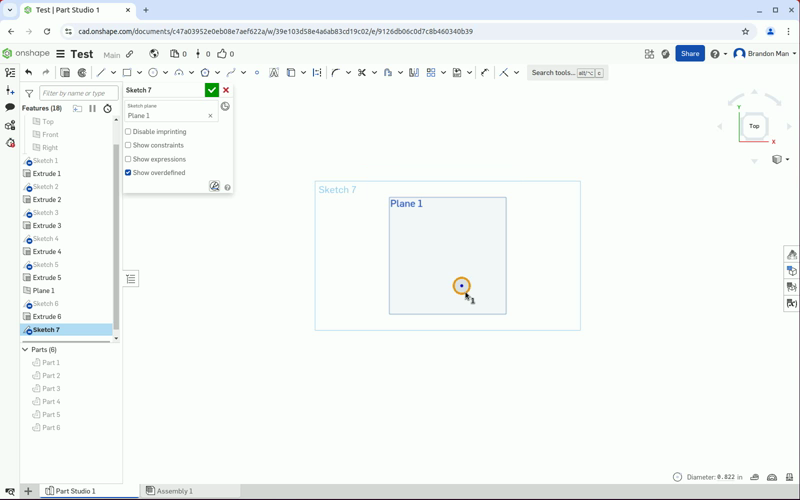
scroll(-6)
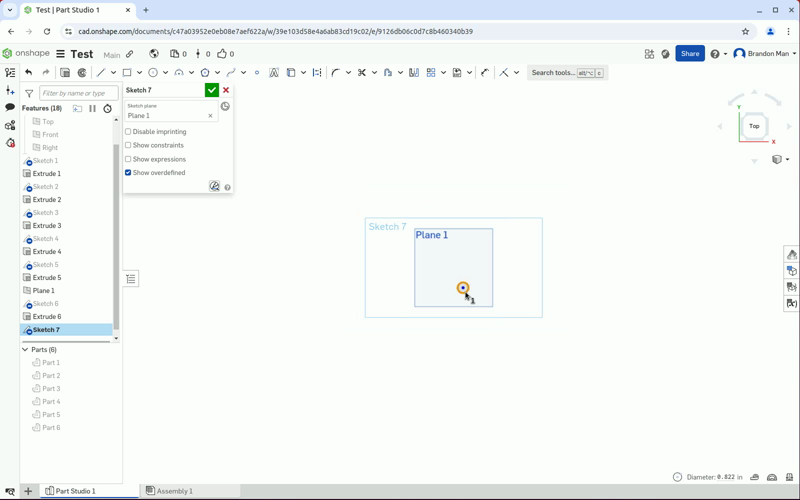
scroll(-6)
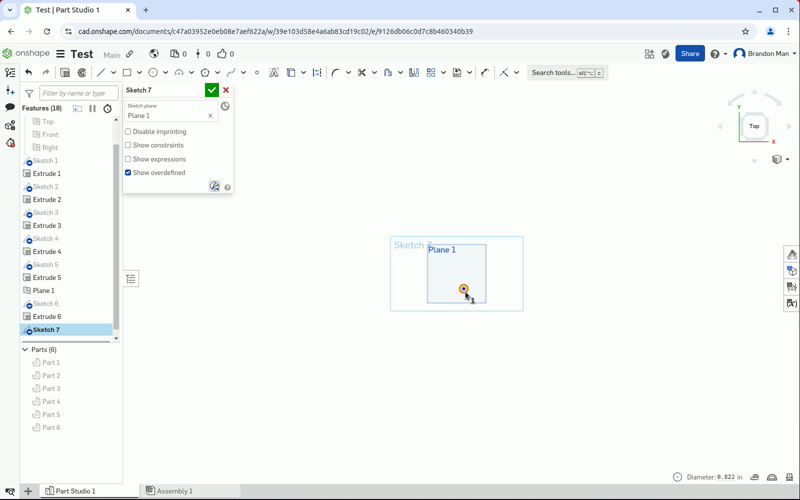
scroll(-6)
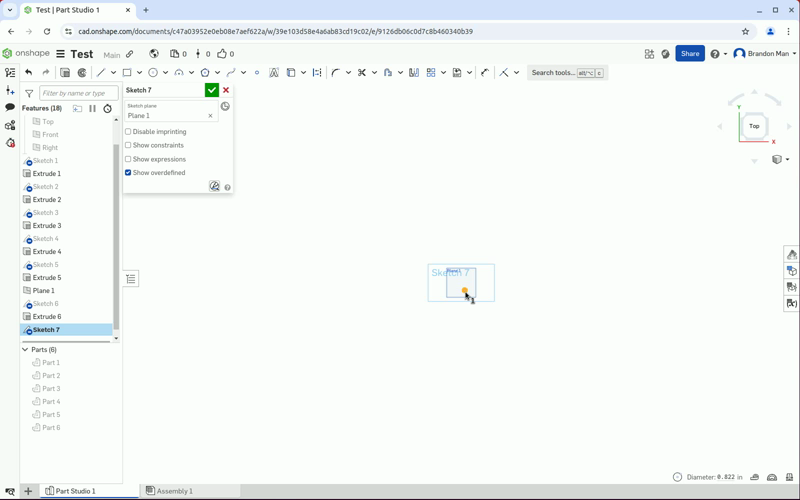
mouse_move(73, 352)
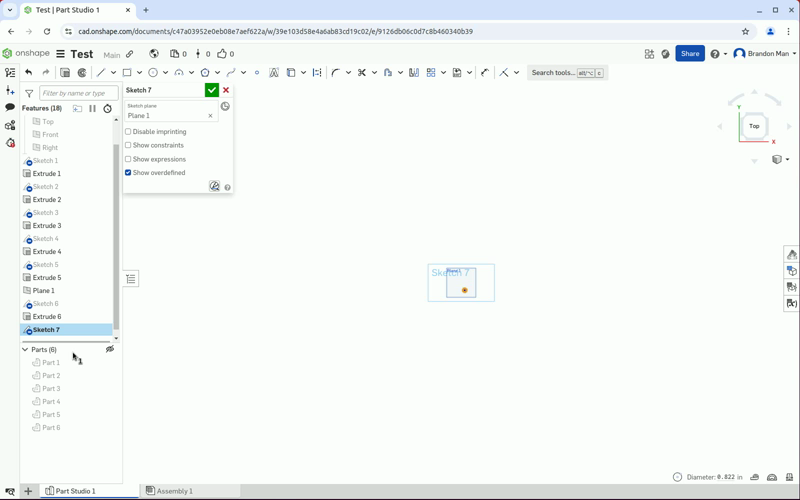
key(shift+y)
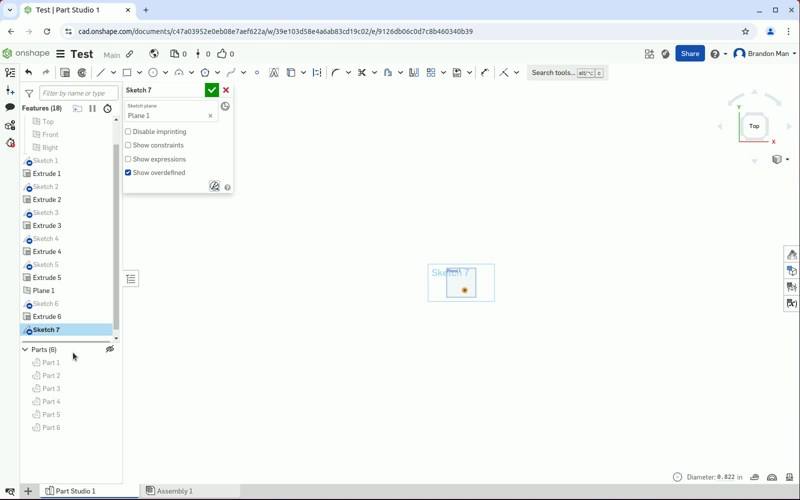
key(shift+e)
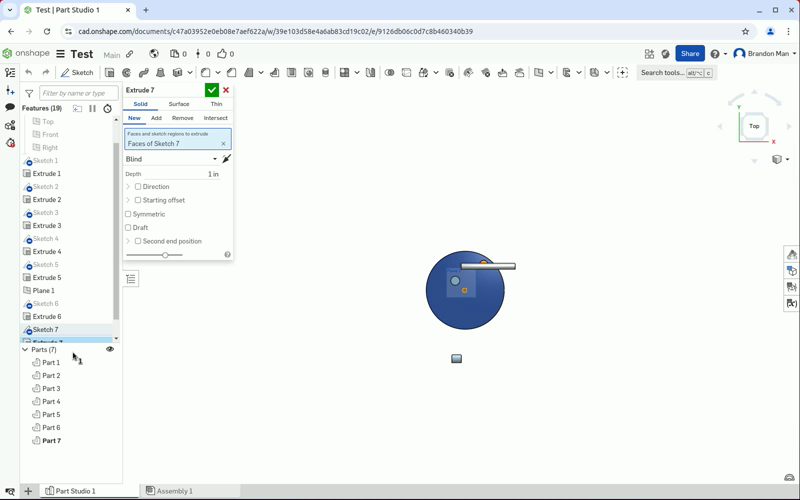
mouse_move(143, 106)
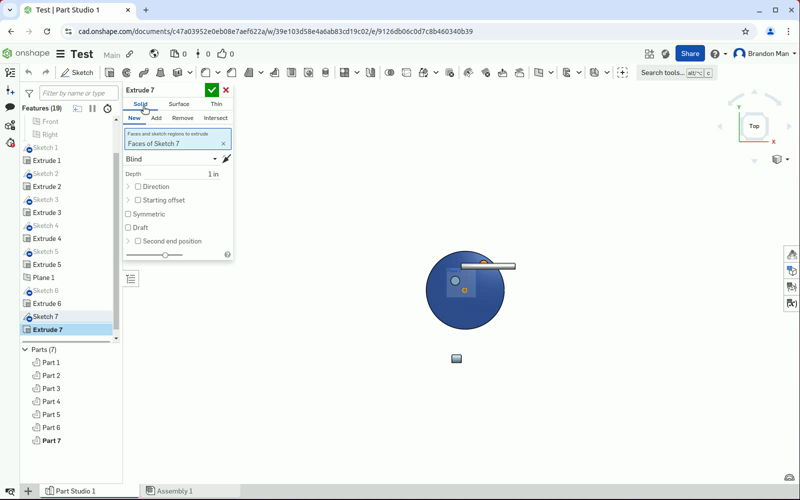
click(143, 106)
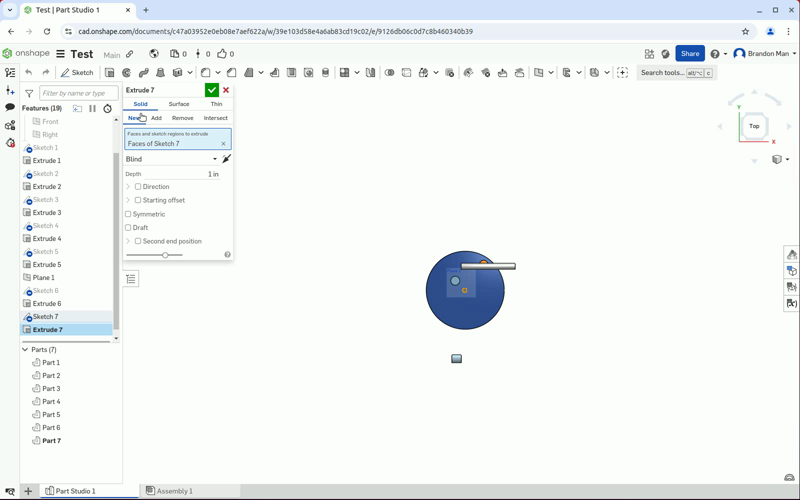
mouse_move(137, 120)
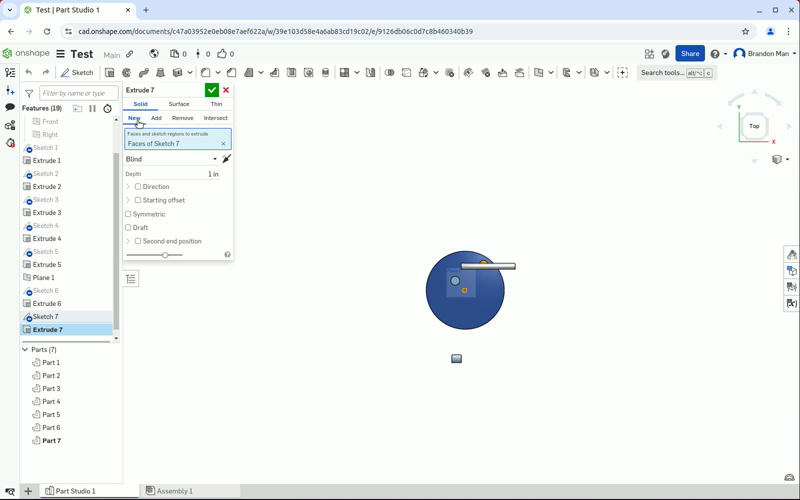
click(137, 120)
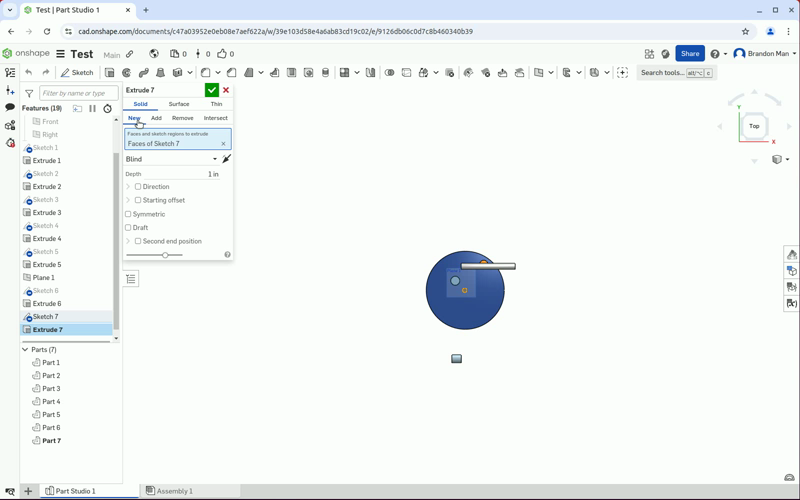
key(tab, 4)
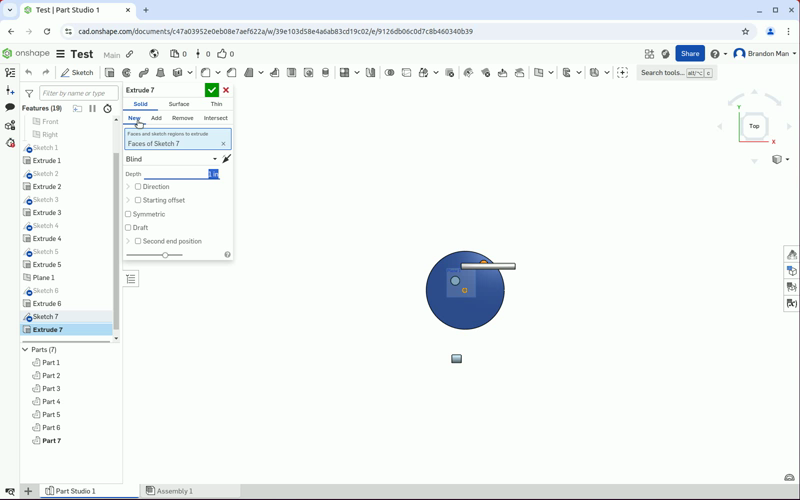
text(3.611)
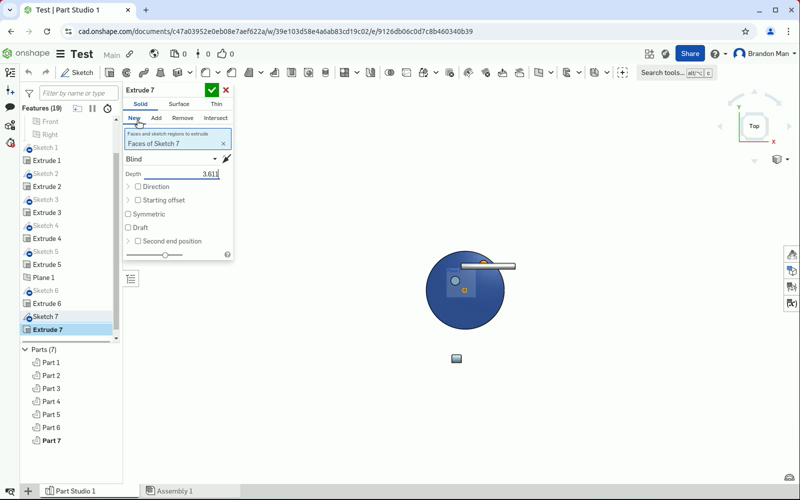
key(enter)
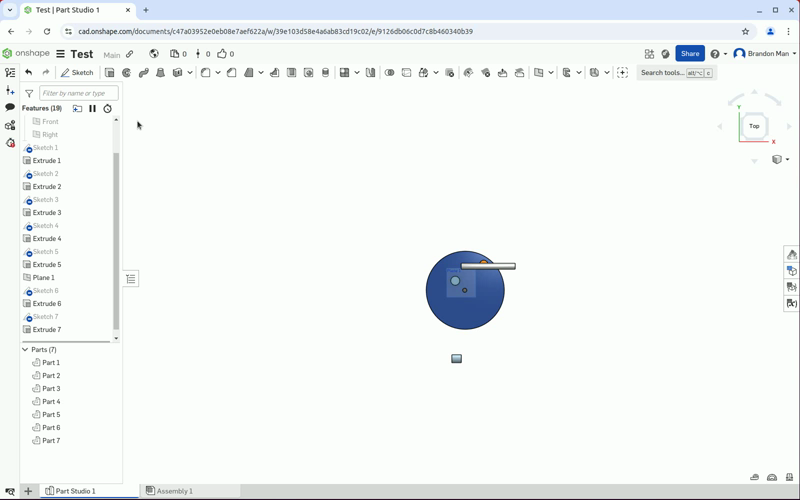
key(shift+h)
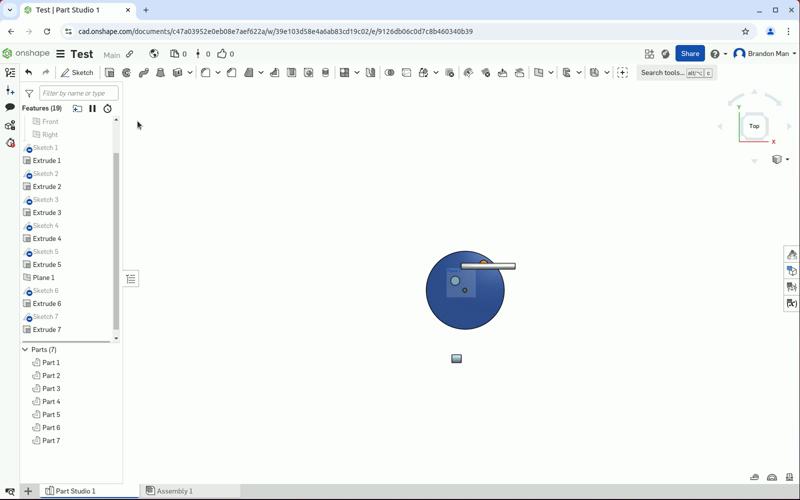
key(shift+h)
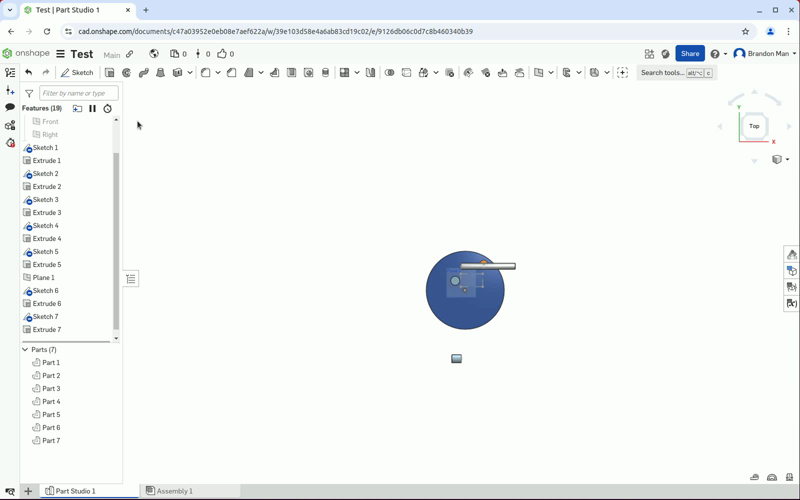
key(shift+7)
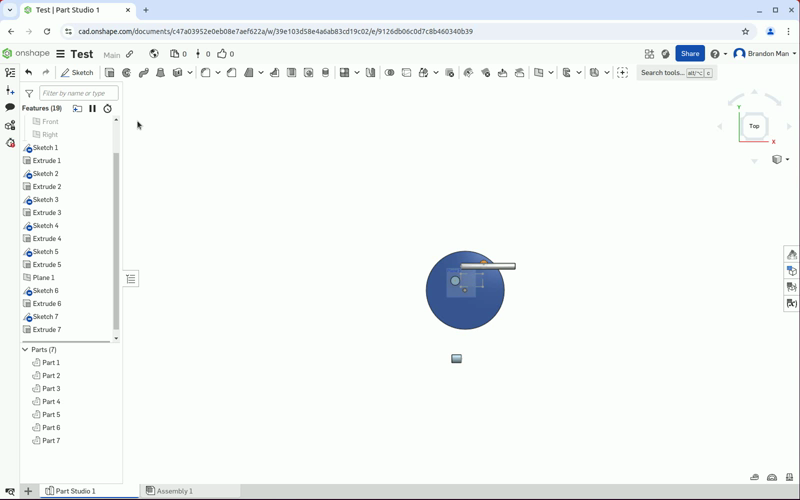
key(up, 3)
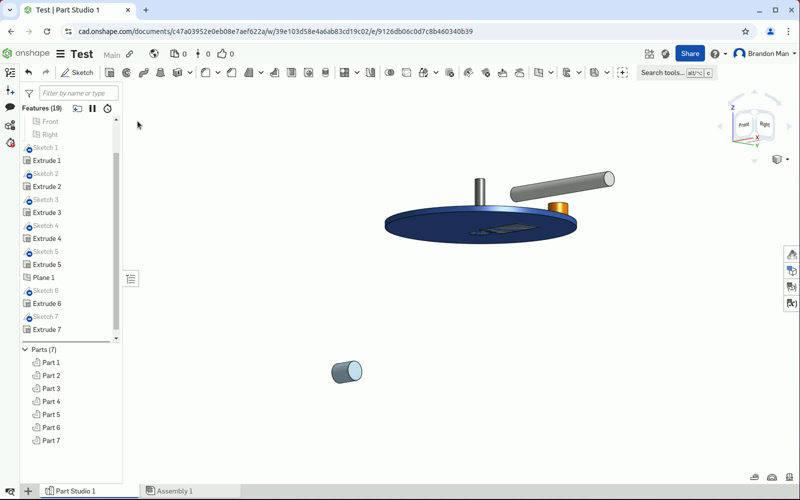
key(left, 3)
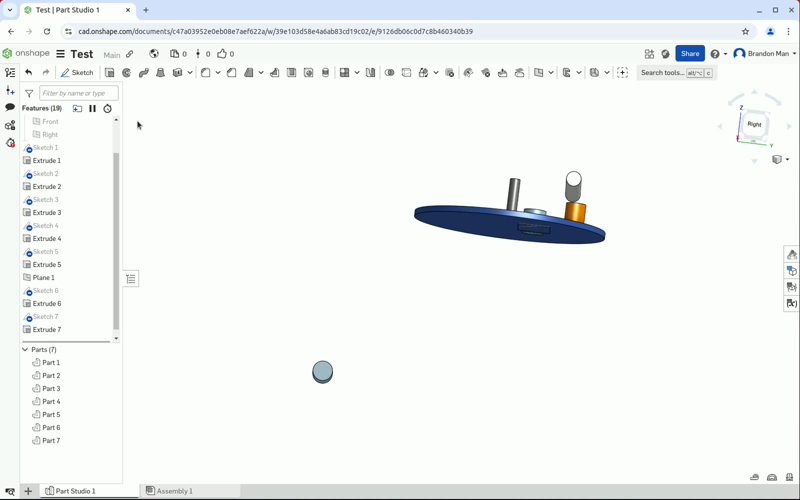
key(right, 3)
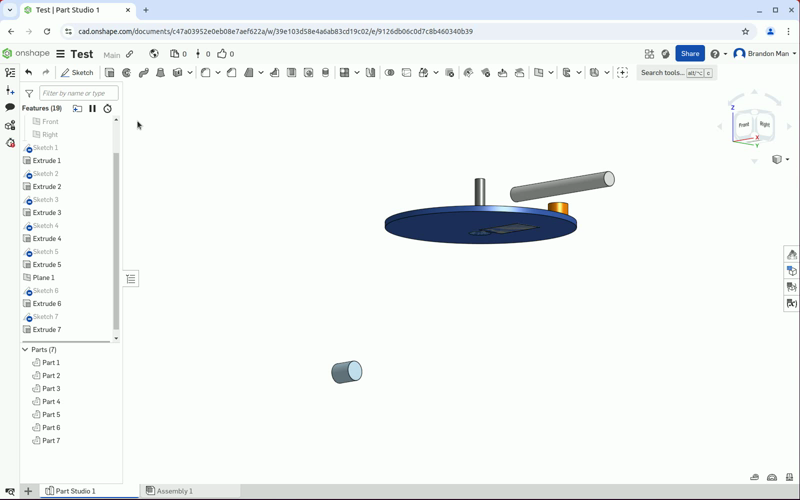
key(down, 3)
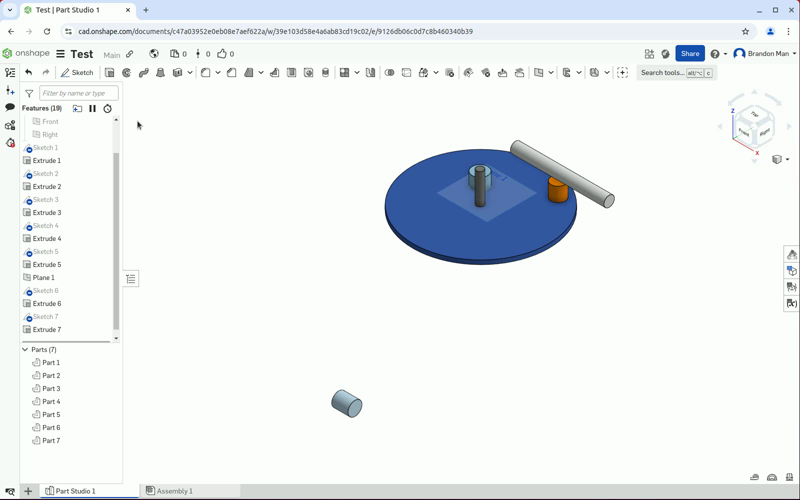
mouse_move(69, 150)
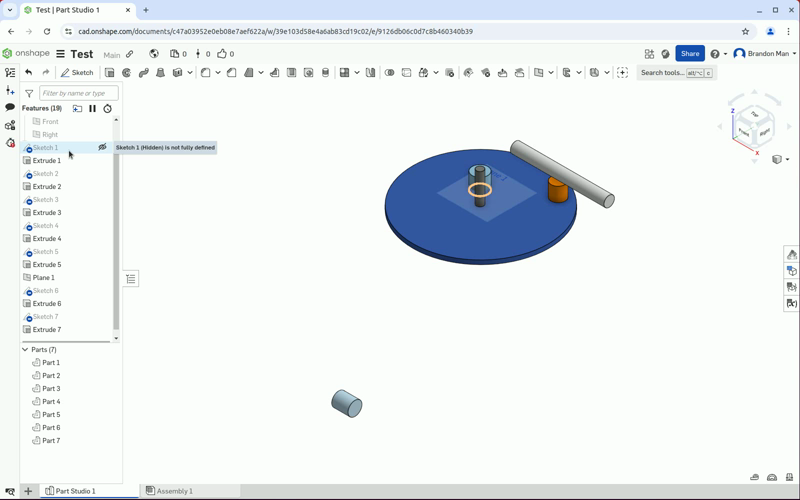
click(69, 150)